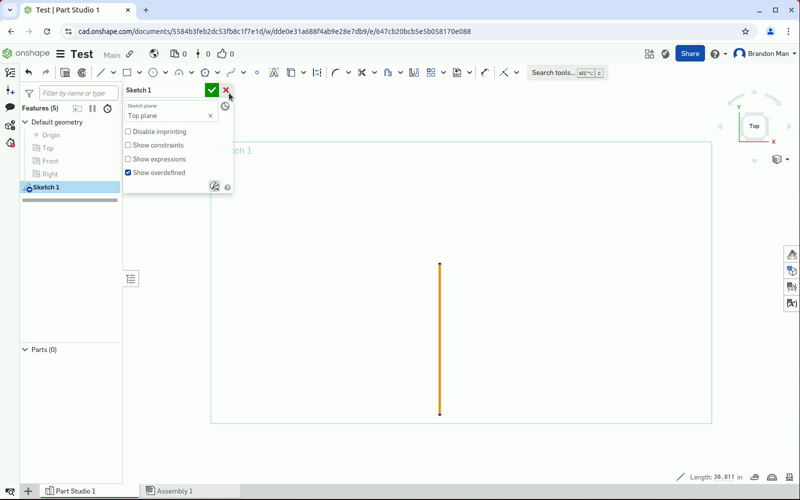
key(shift+h)
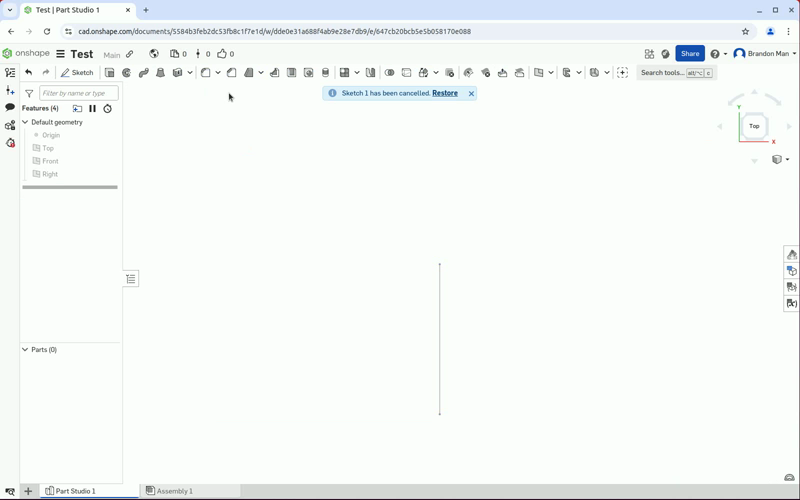
key(shift+s)
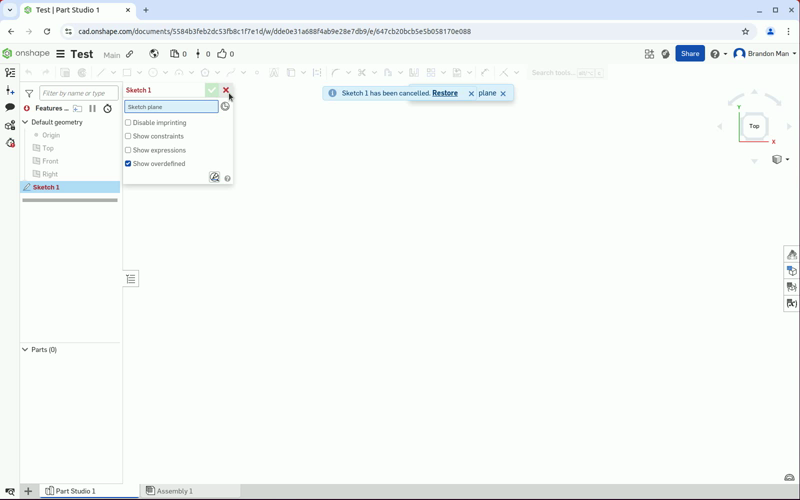
mouse_move(73, 150)
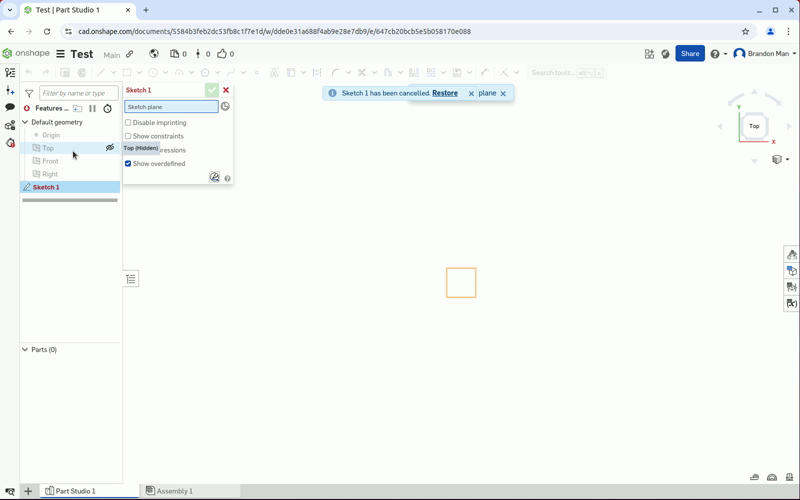
click(73, 150)
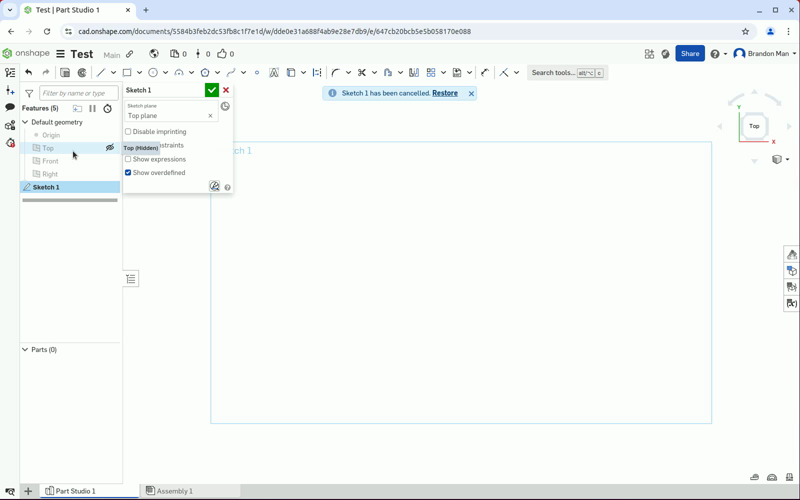
mouse_move(73, 352)
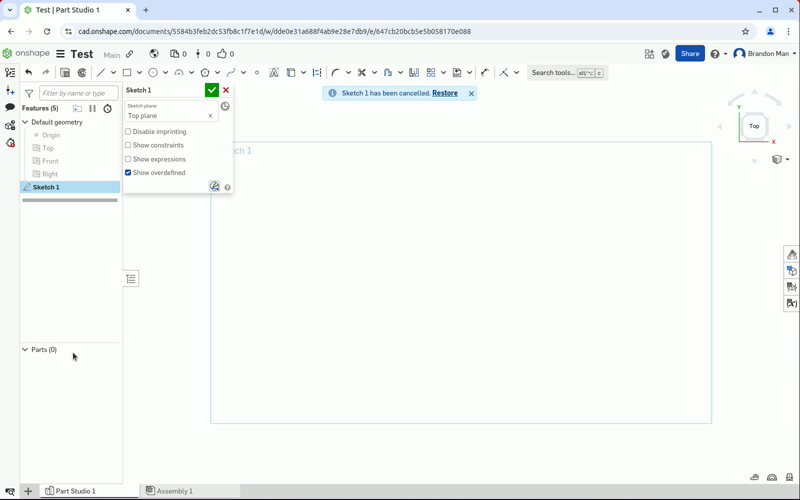
key(y)
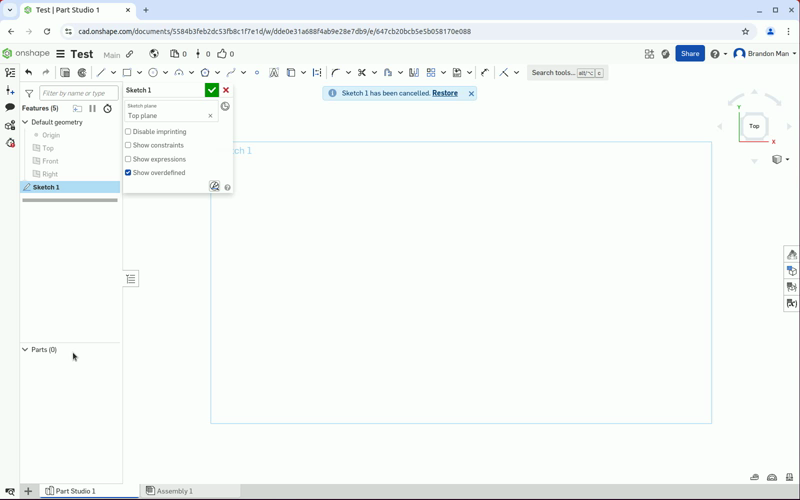
key(l)
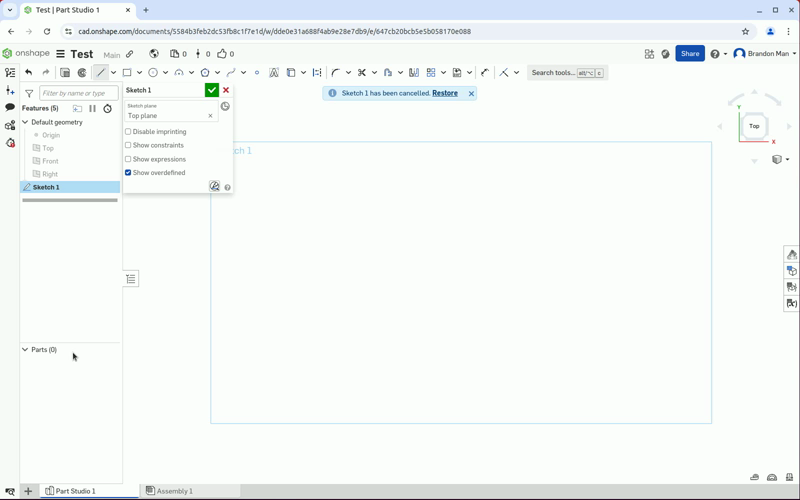
key_down(shift)
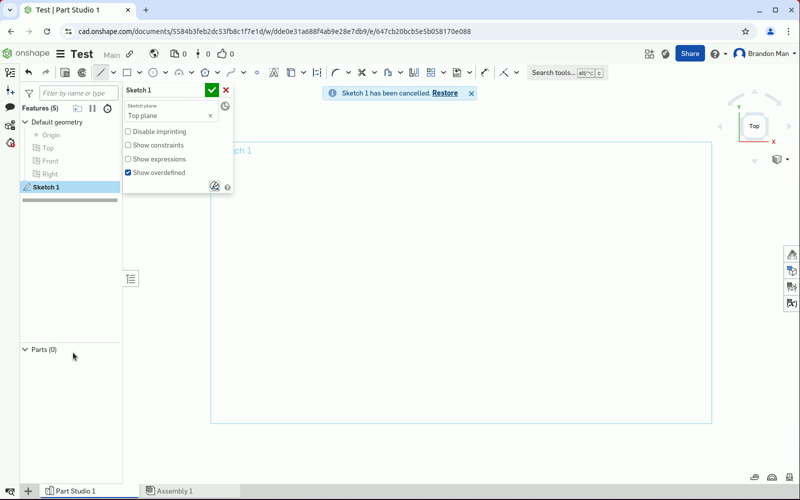
mouse_move(384, 245)
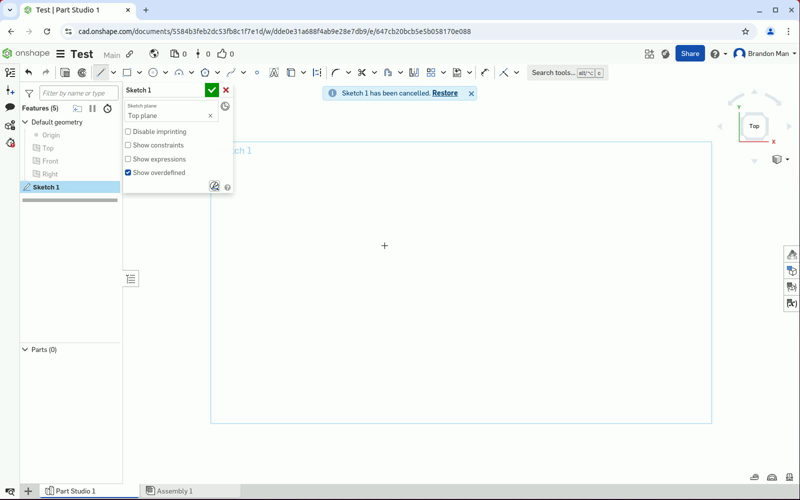
click(384, 245)
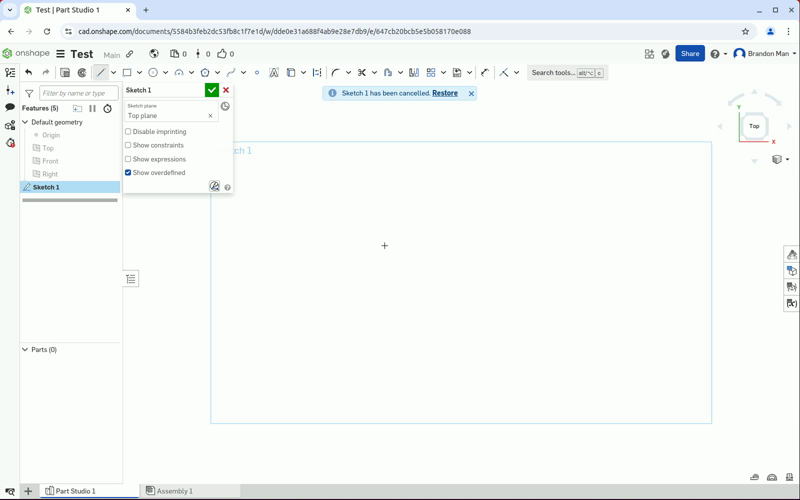
key_up(shift)
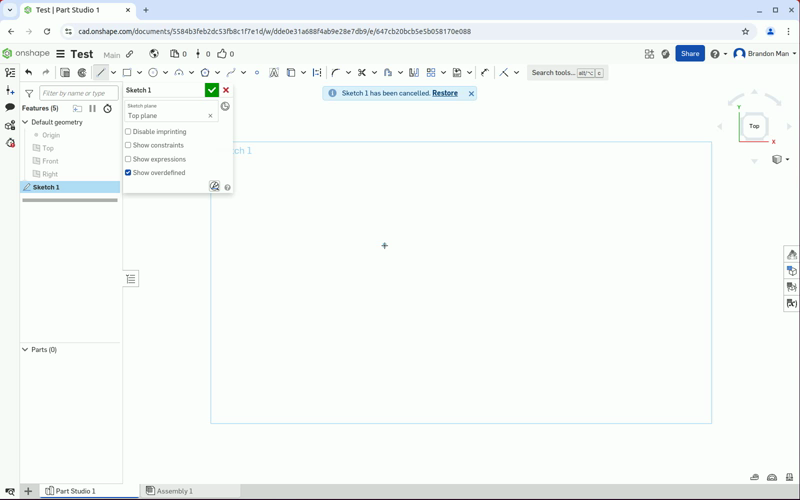
key_down(shift)
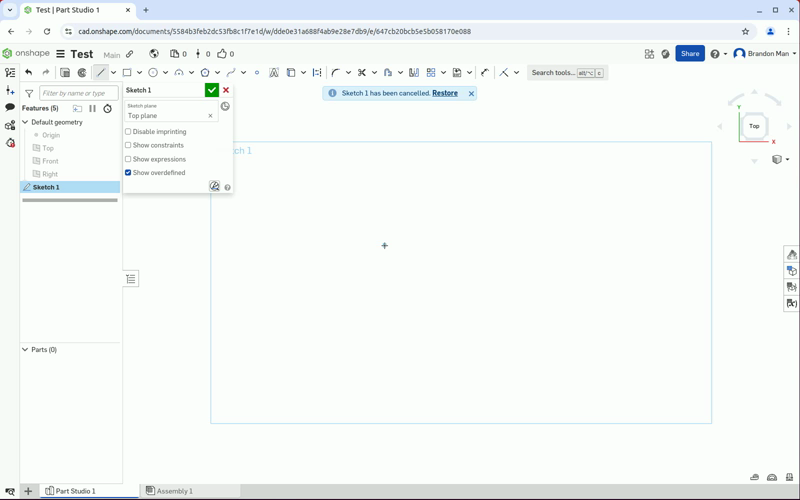
mouse_move(414, 245)
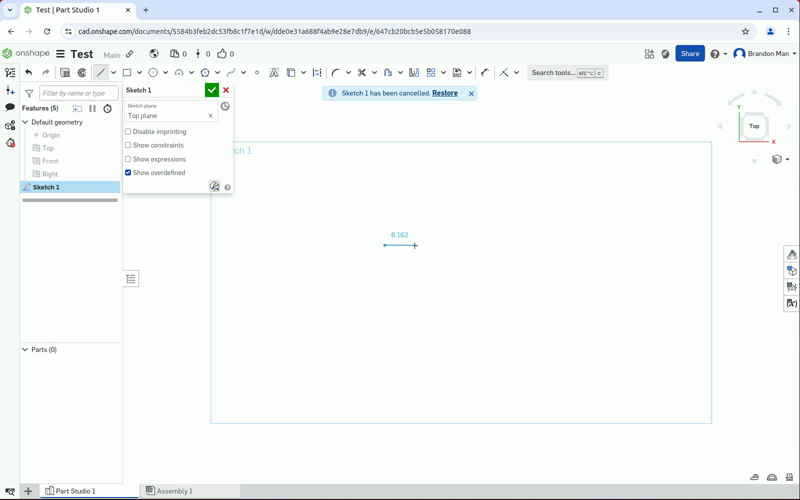
mouse_move(396, 246)
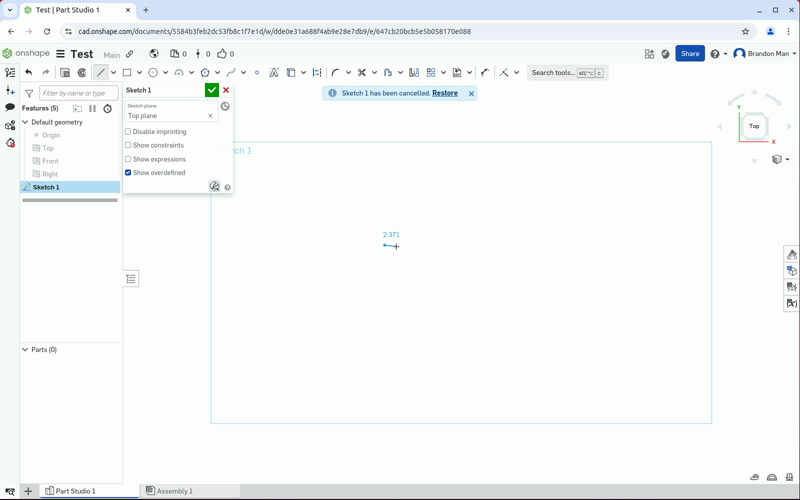
click(396, 246)
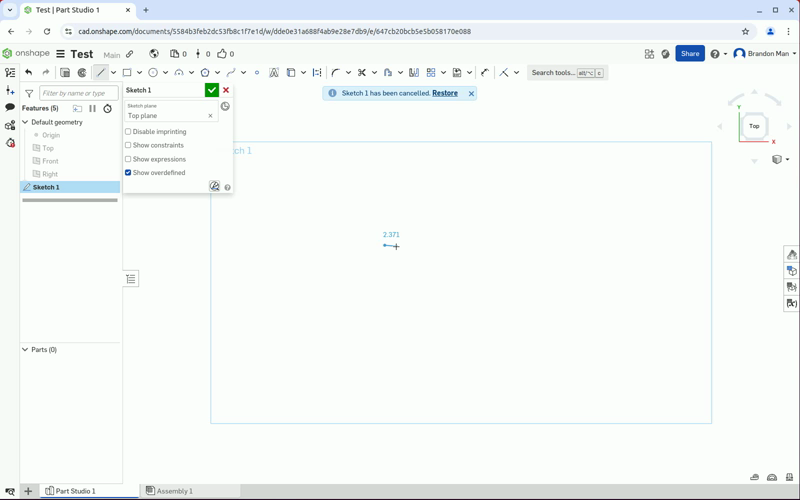
key_up(shift)
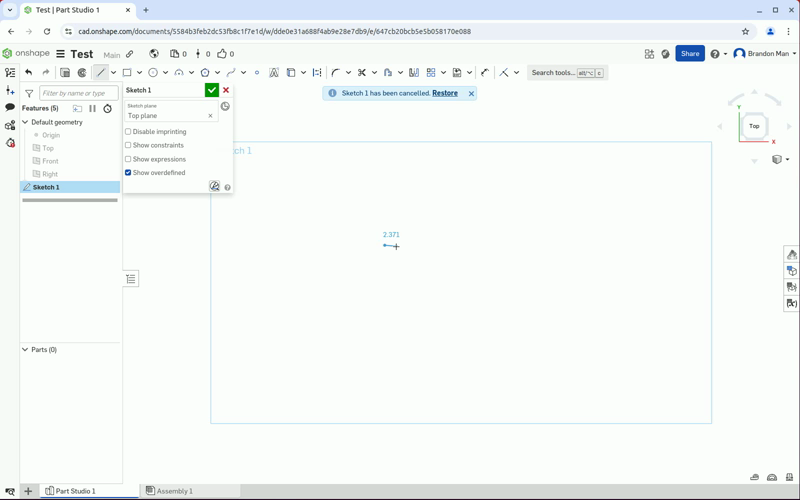
key(esc)
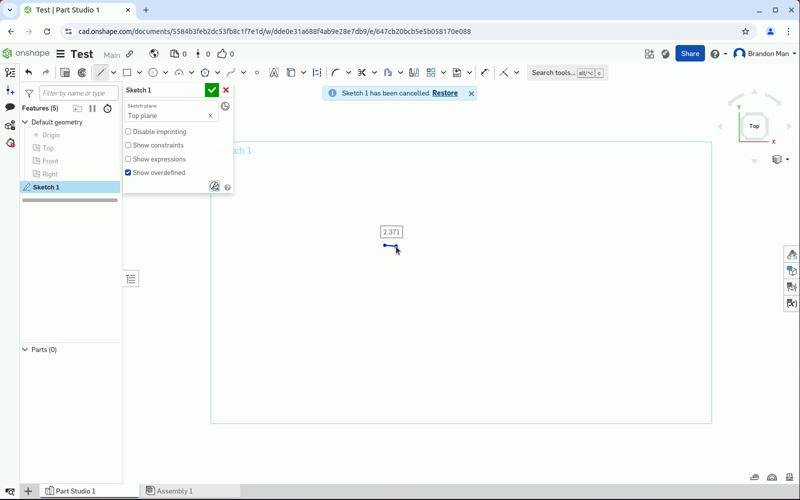
key(a)
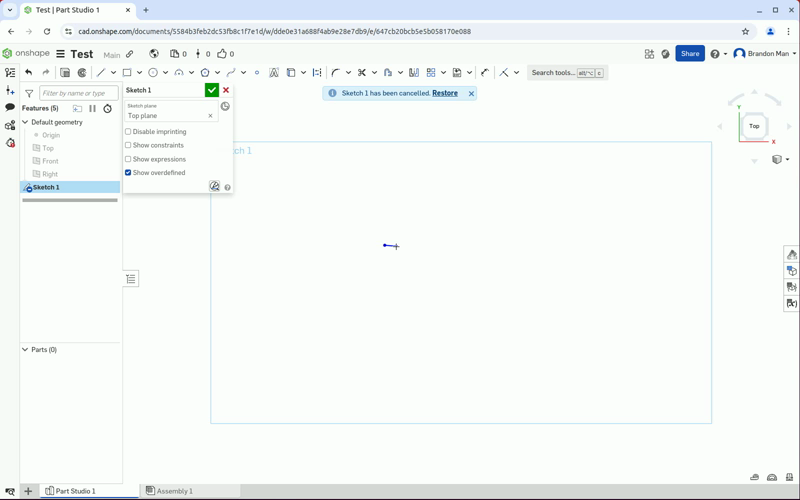
mouse_move(396, 246)
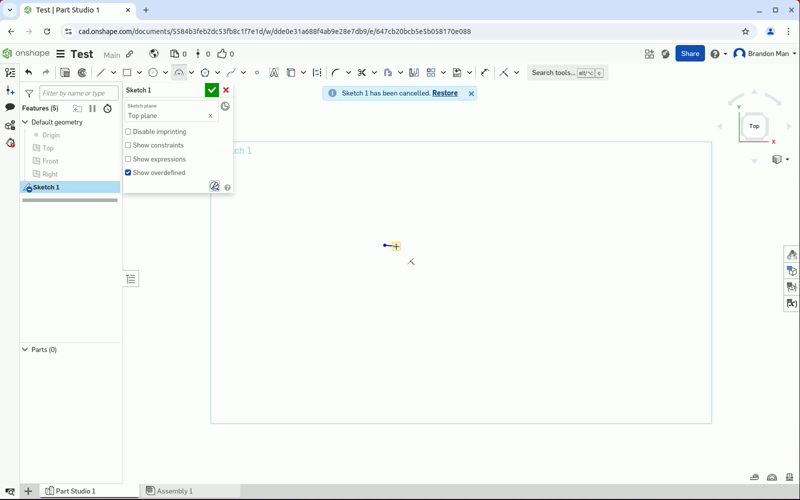
click(396, 246)
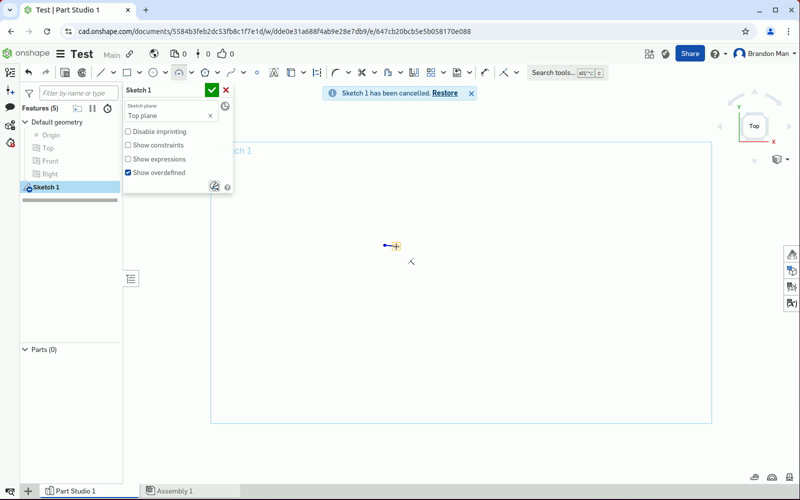
mouse_move(384, 245)
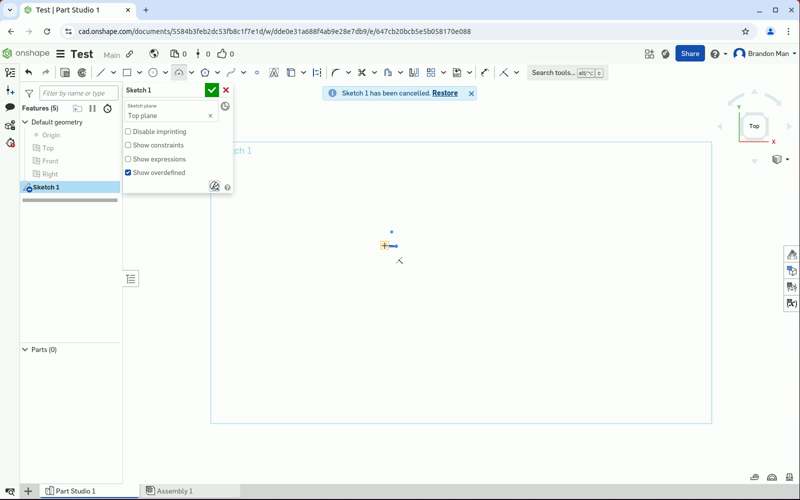
click(384, 245)
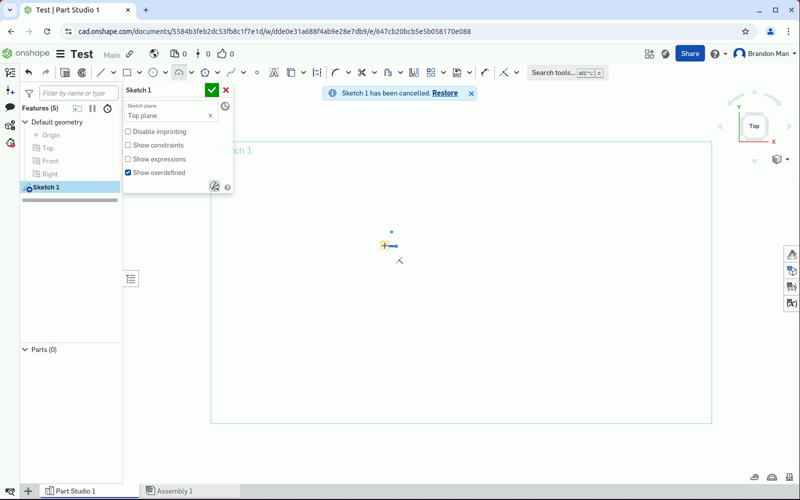
key_down(shift)
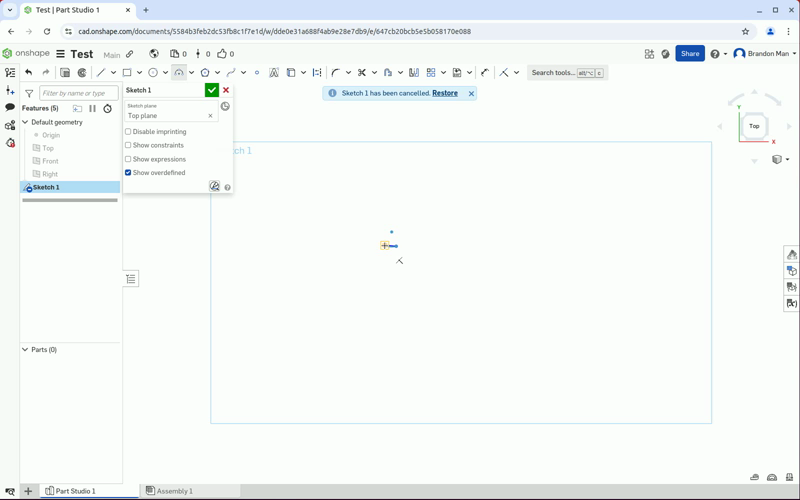
mouse_move(390, 244)
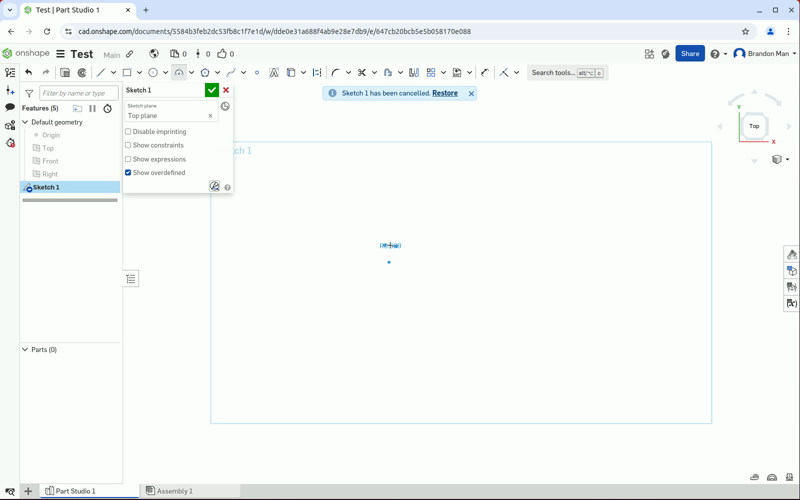
click(390, 244)
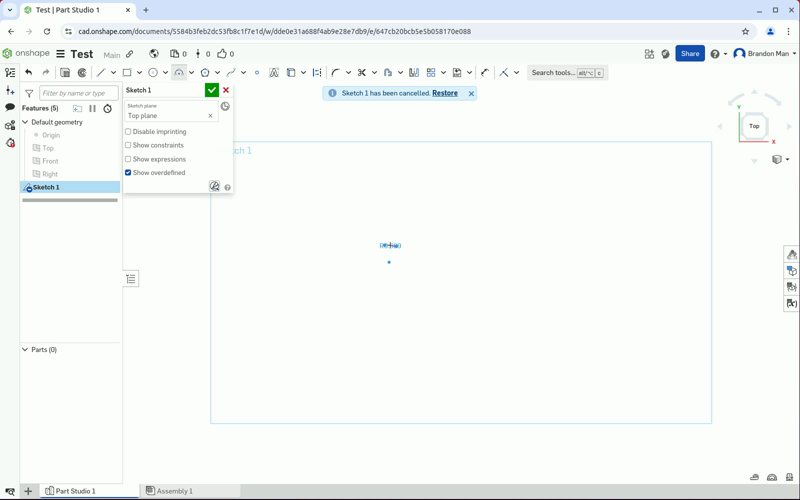
key_up(shift)
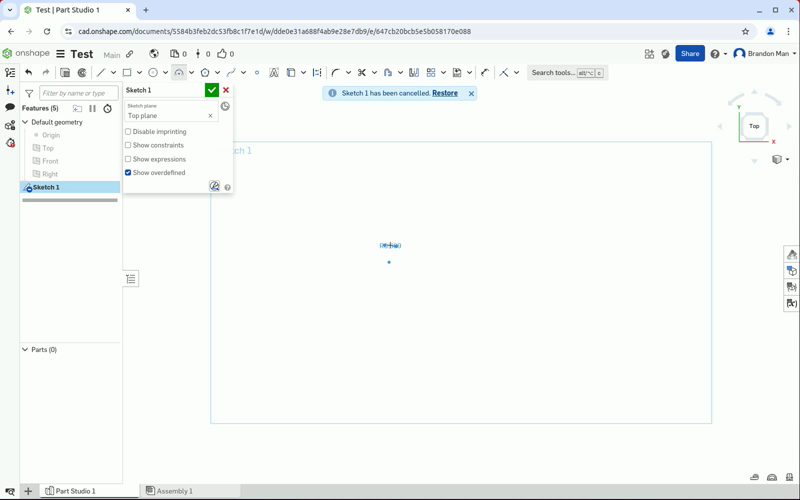
key(esc)
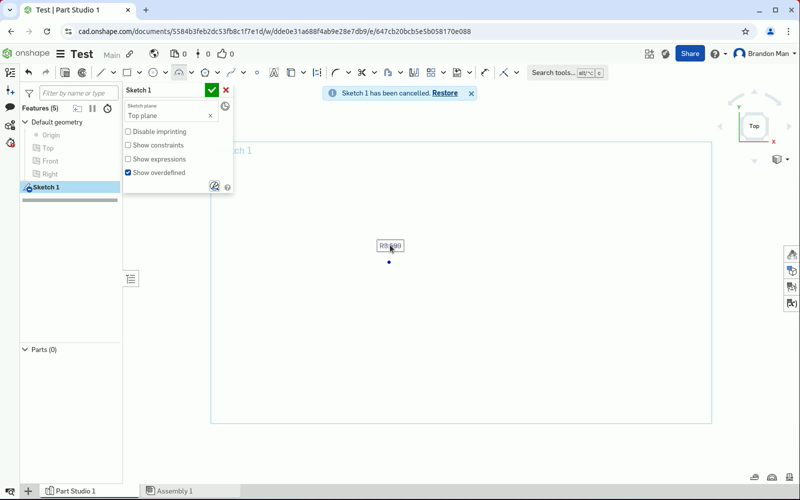
mouse_move(389, 245)
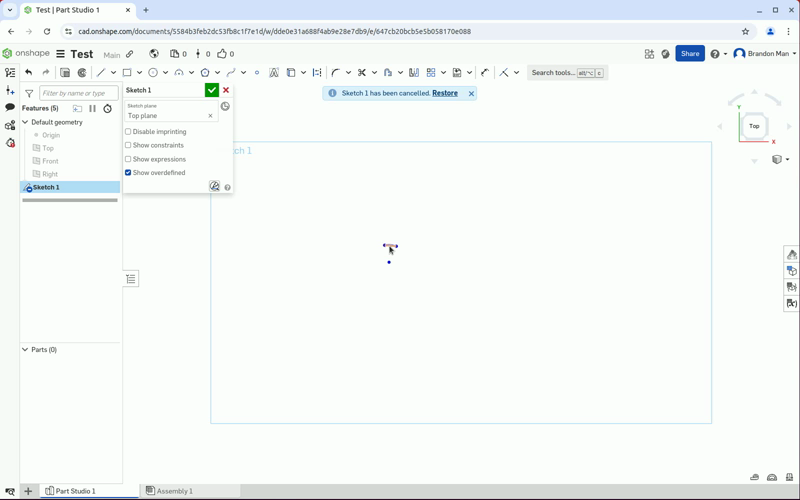
scroll(6)
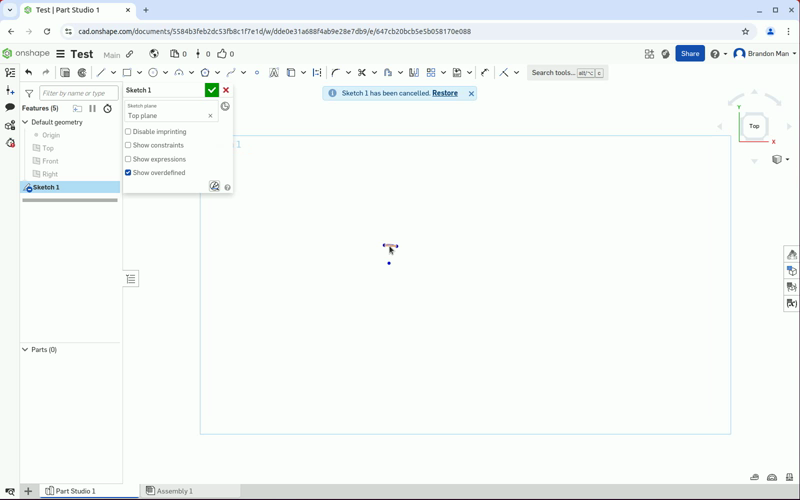
scroll(6)
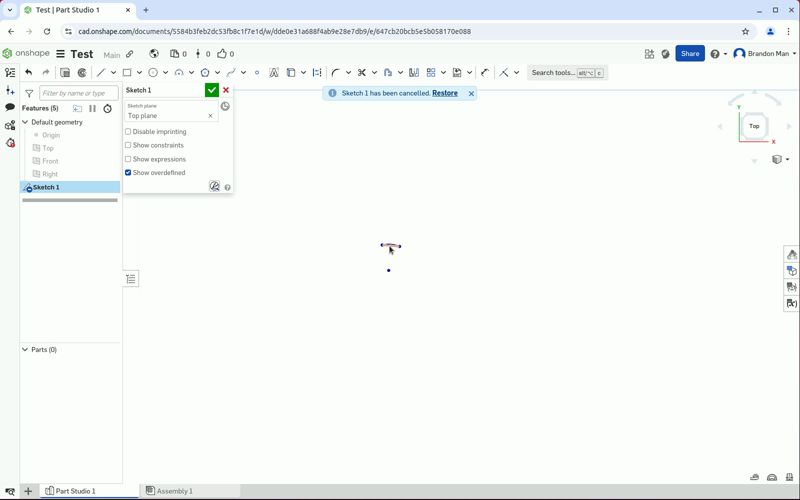
scroll(6)
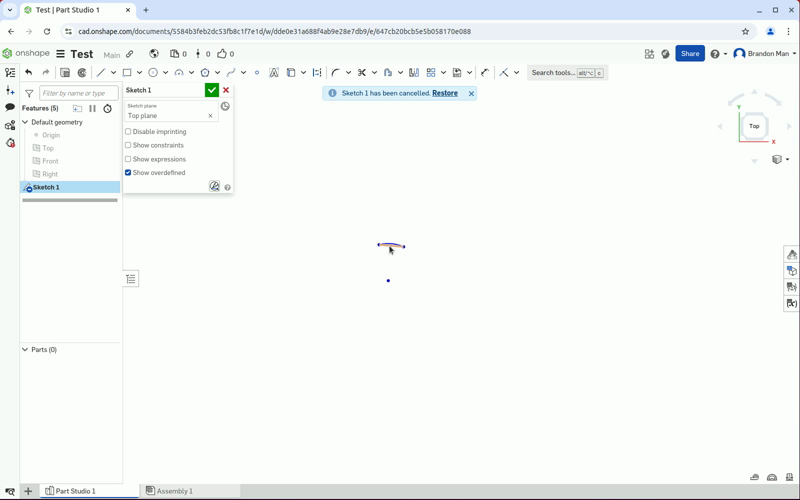
scroll(6)
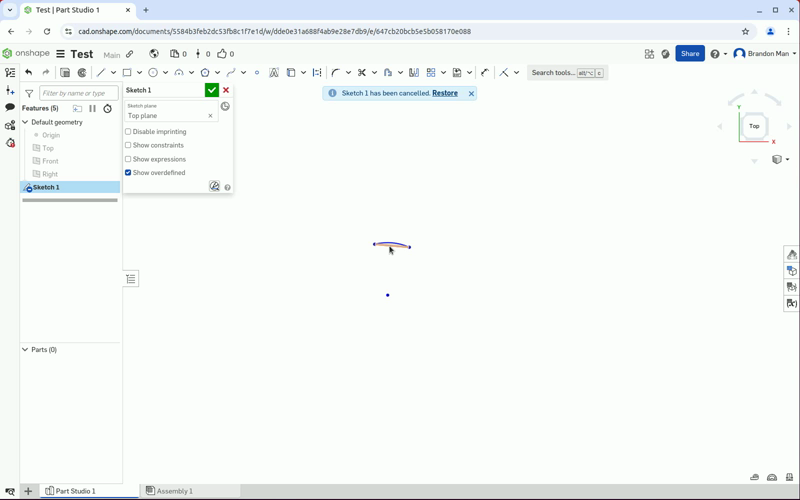
scroll(6)
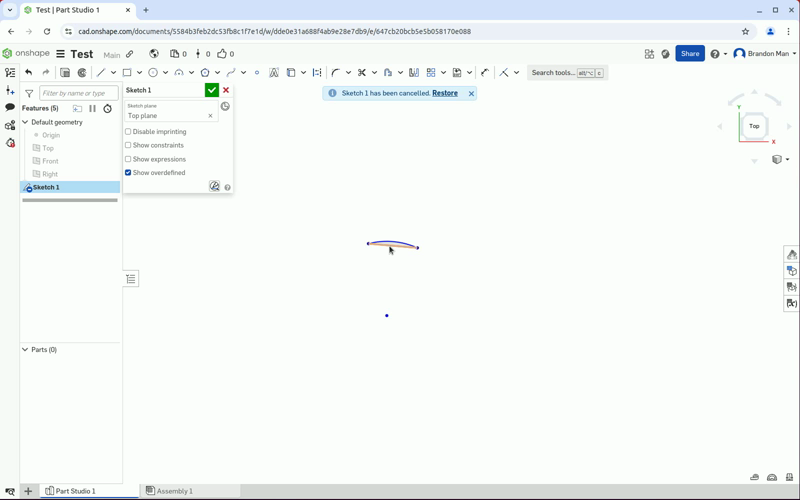
scroll(6)
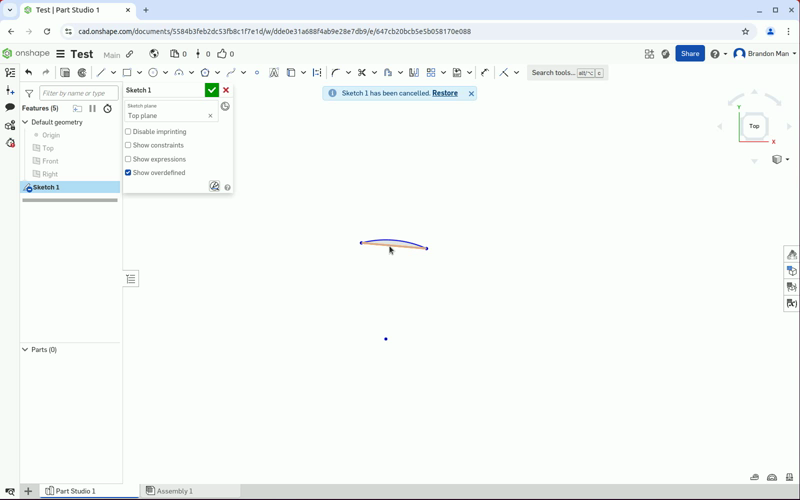
scroll(6)
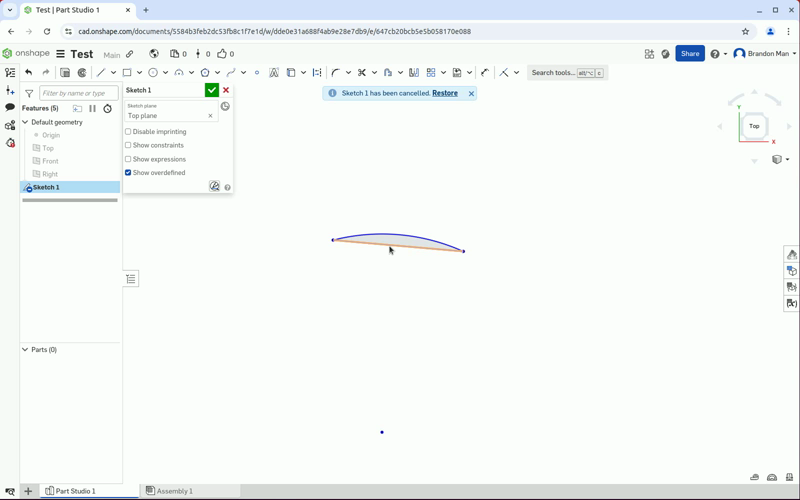
click(389, 245)
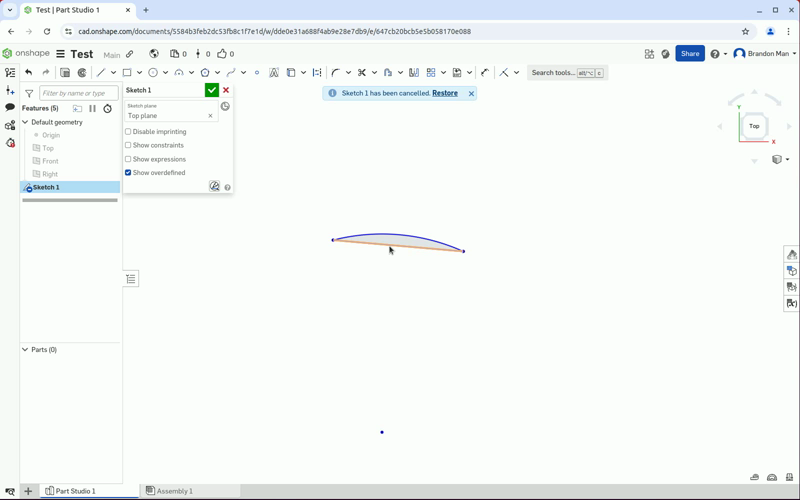
scroll(-6)
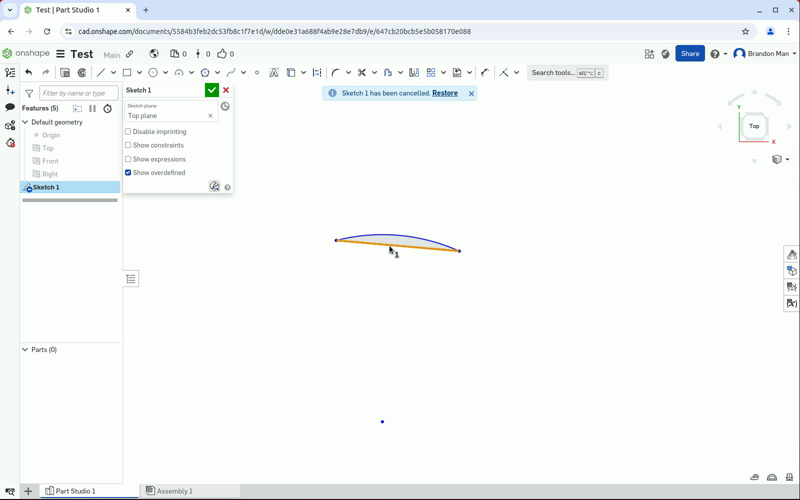
scroll(-6)
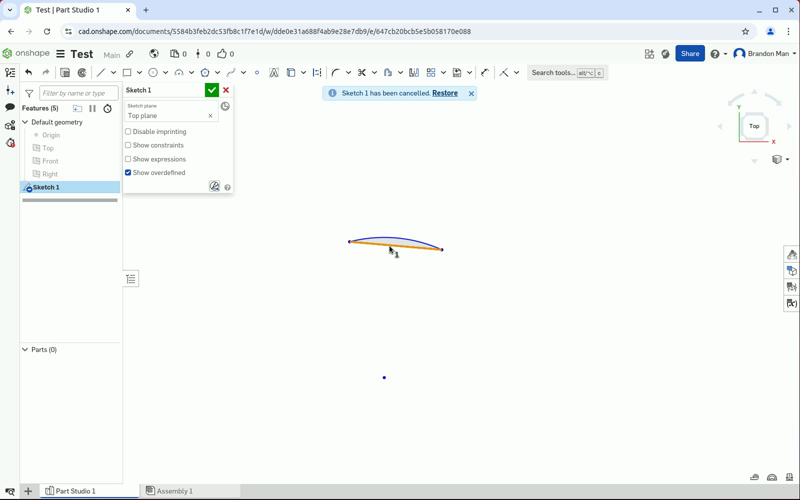
scroll(-6)
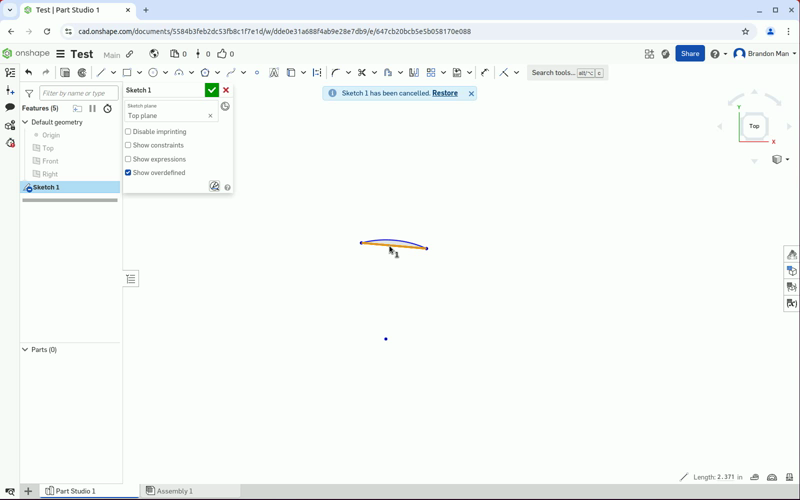
scroll(-6)
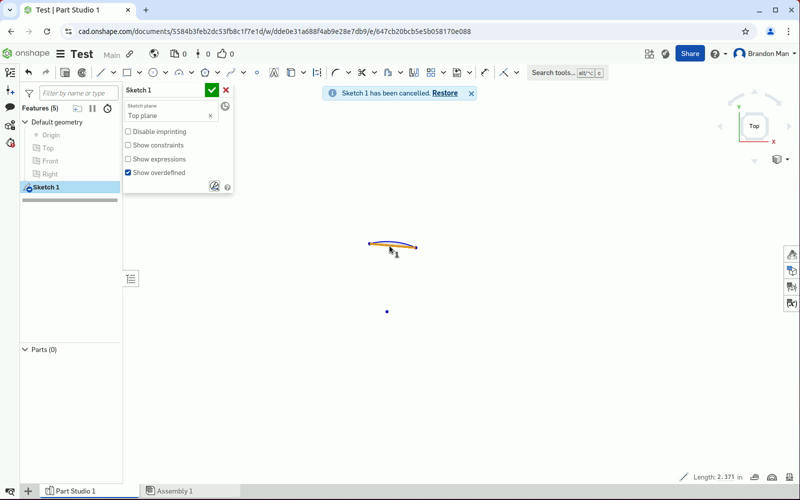
scroll(-6)
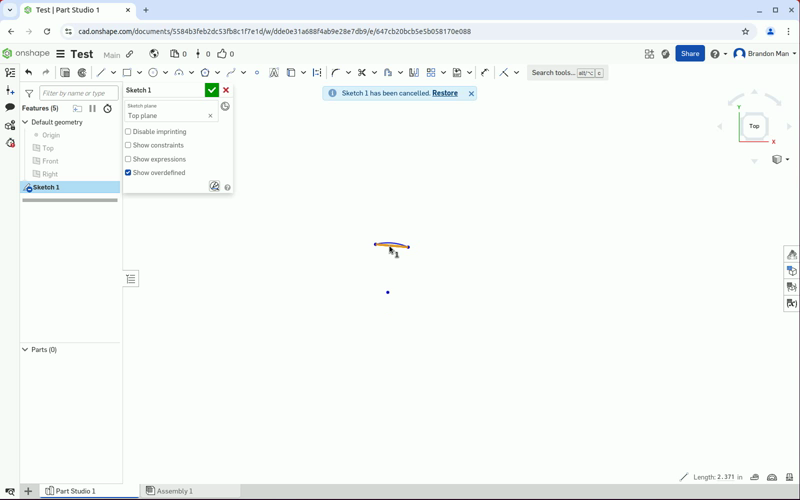
scroll(-6)
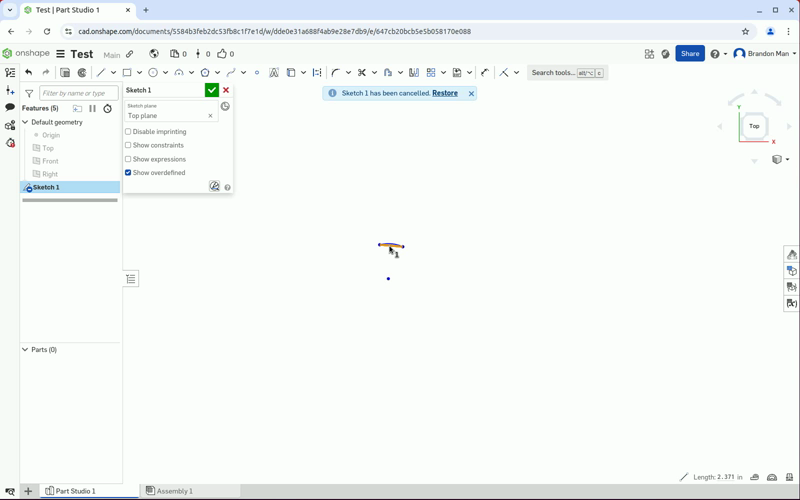
scroll(-6)
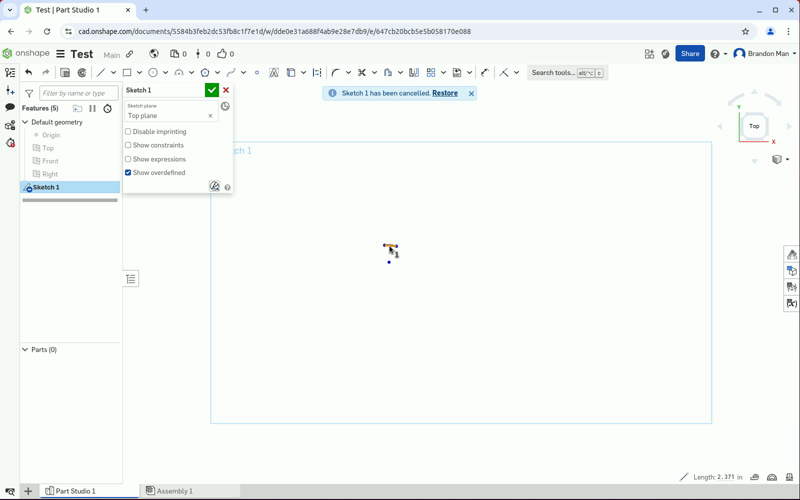
mouse_move(73, 352)
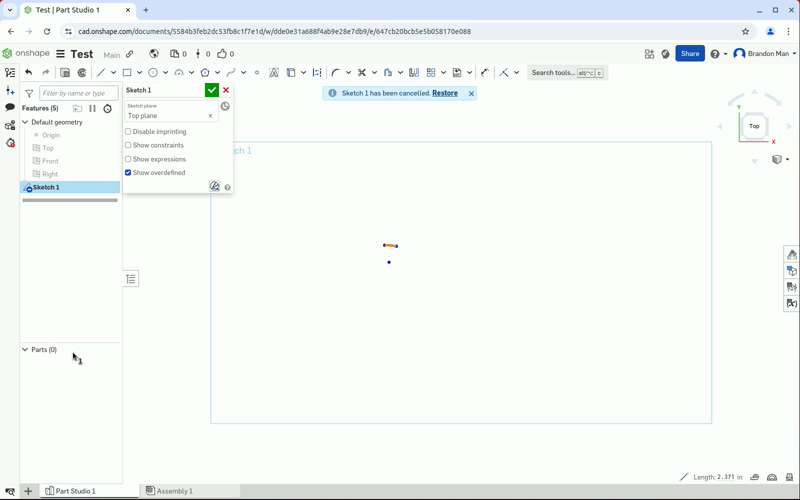
key(shift+y)
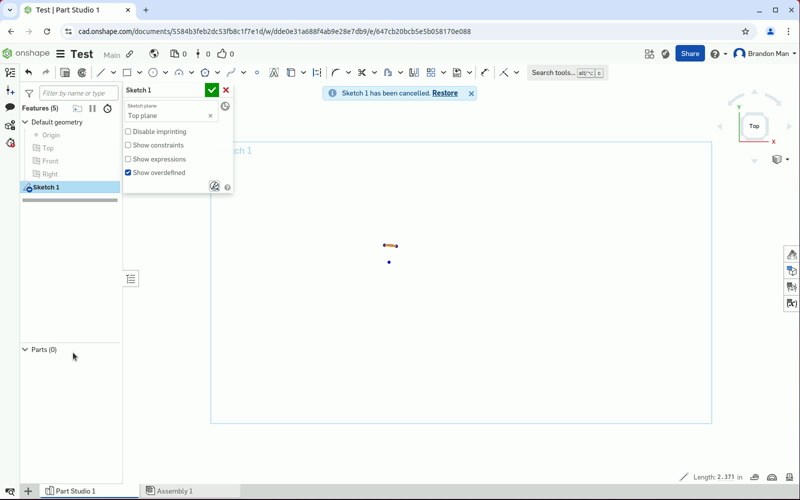
key(shift+e)
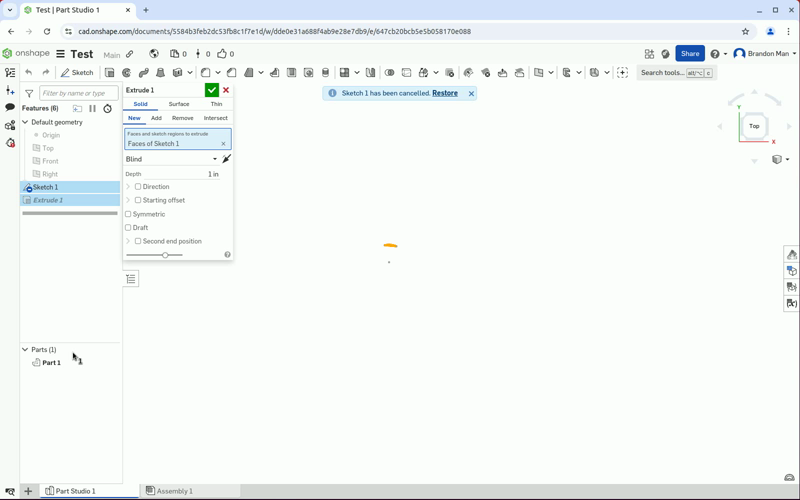
mouse_move(143, 106)
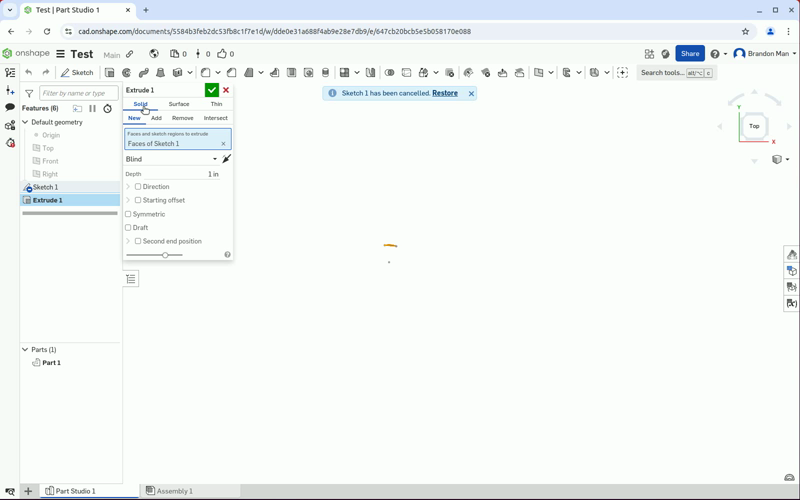
click(143, 106)
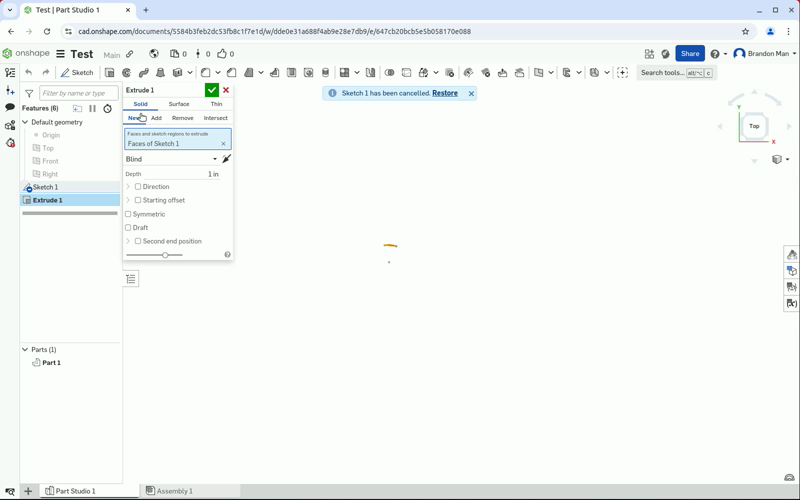
mouse_move(137, 120)
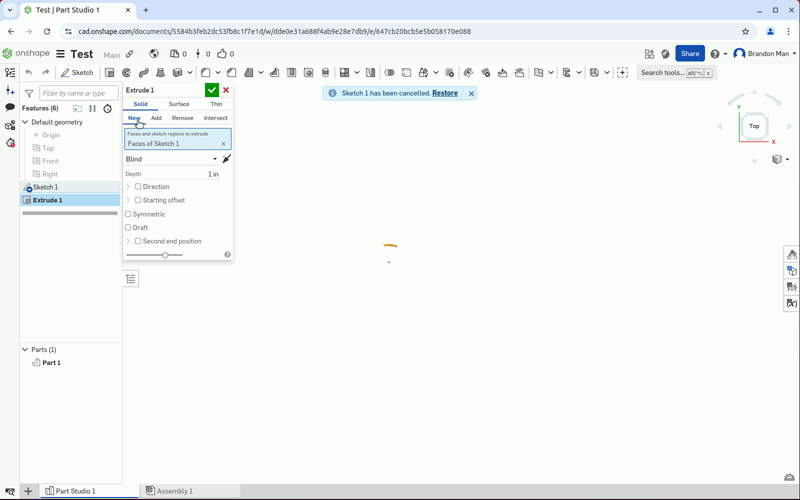
click(137, 120)
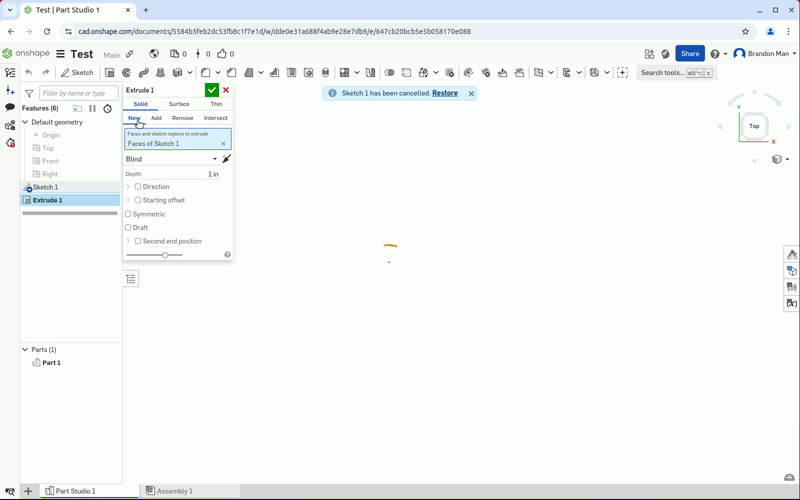
key(tab, 4)
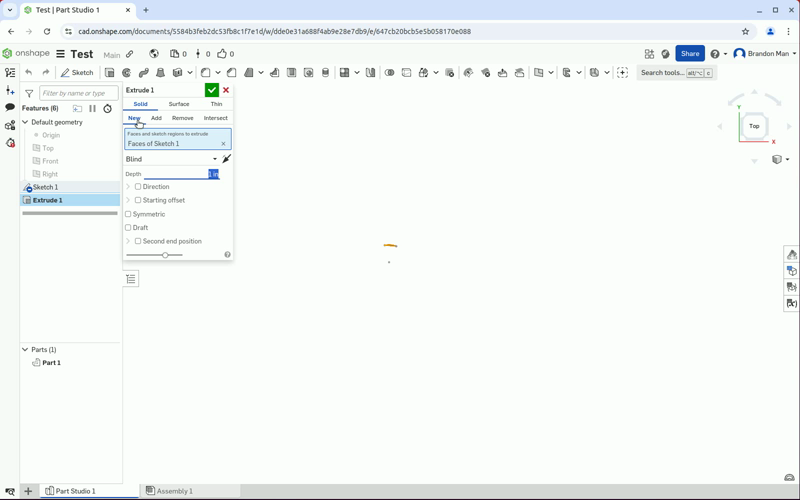
text(1.204)
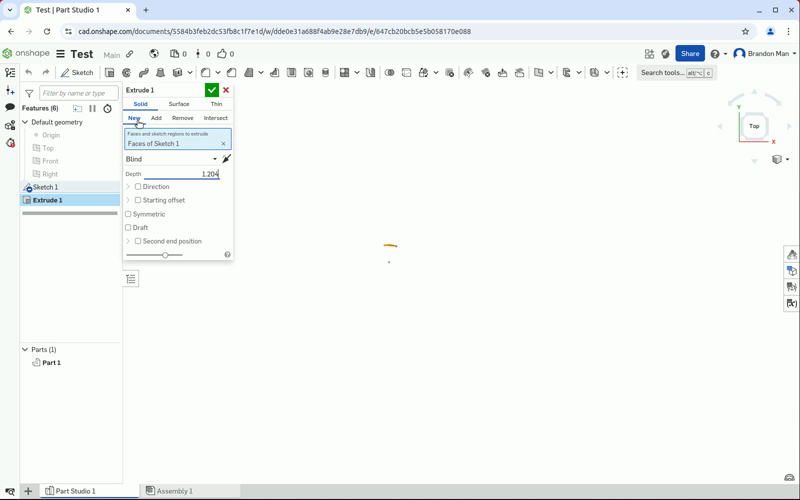
key(enter)
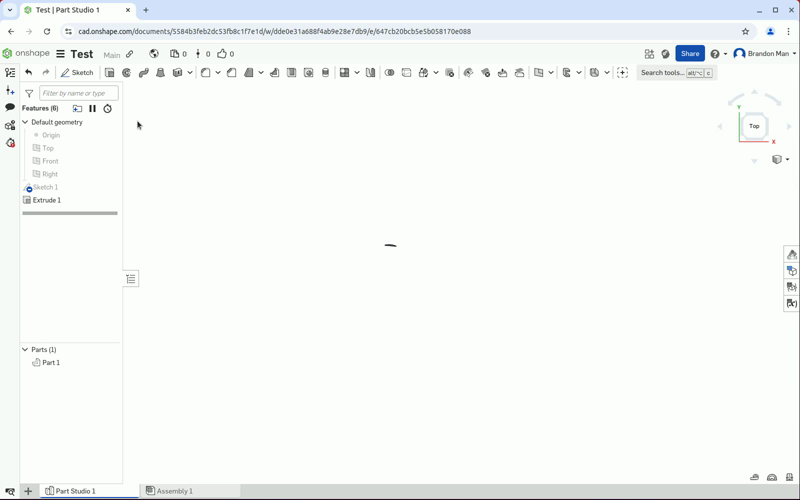
key(shift+h)
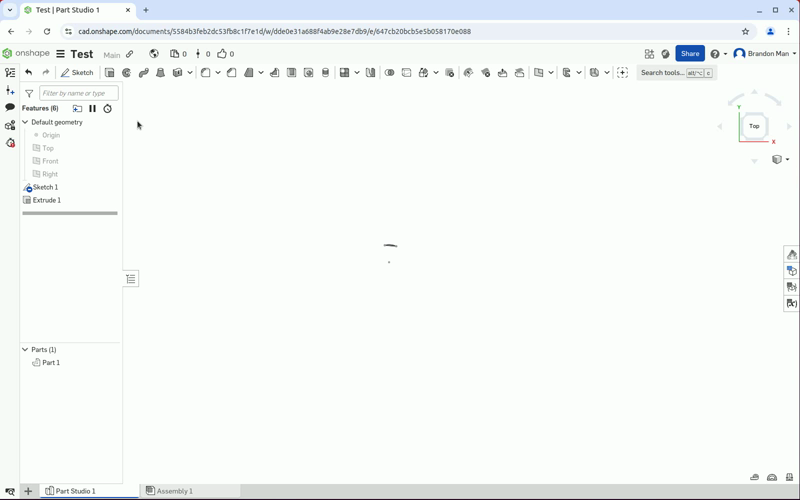
key(shift+h)
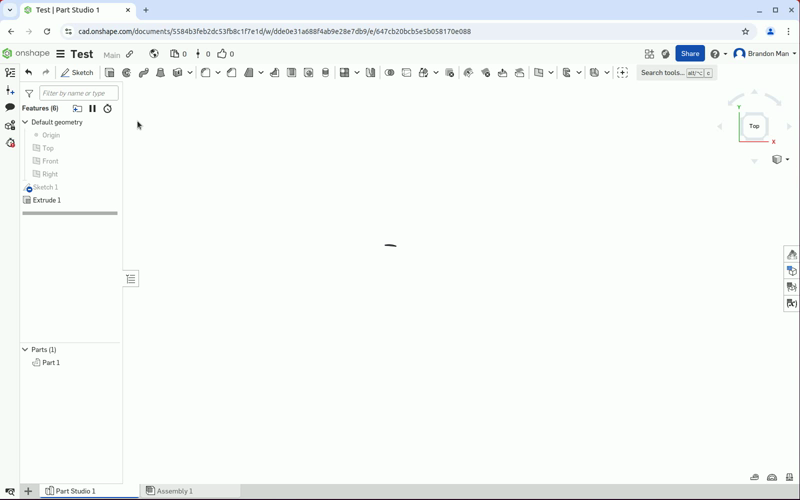
mouse_move(73, 189)
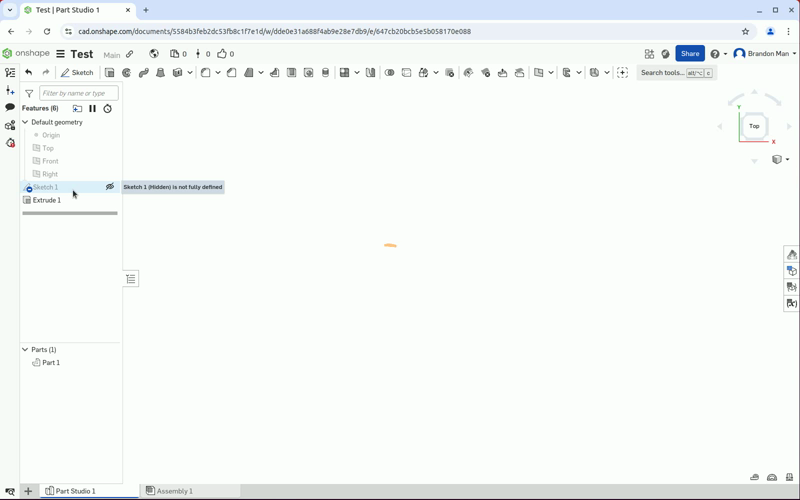
click(73, 189)
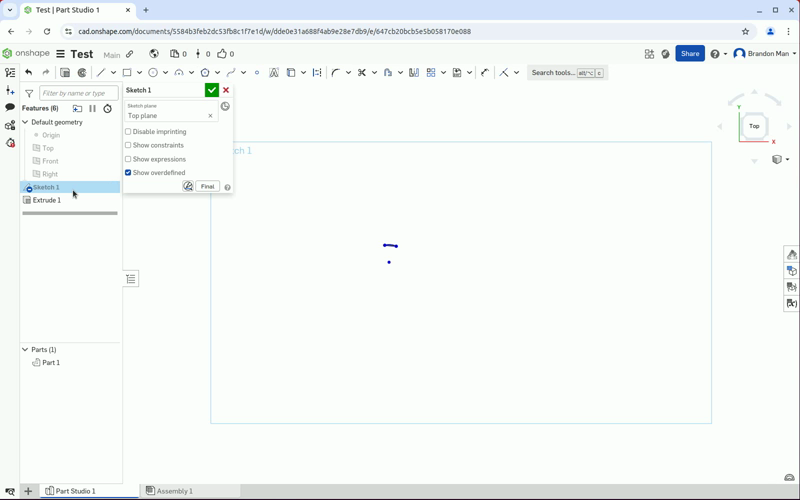
mouse_move(229, 92)
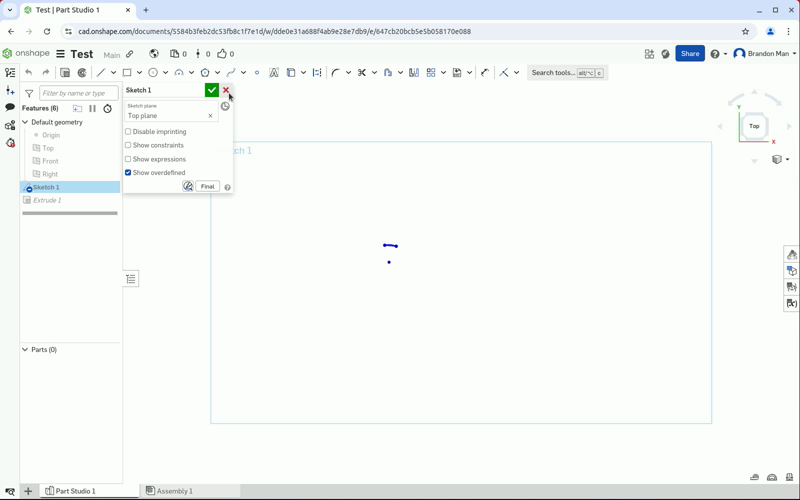
click(229, 92)
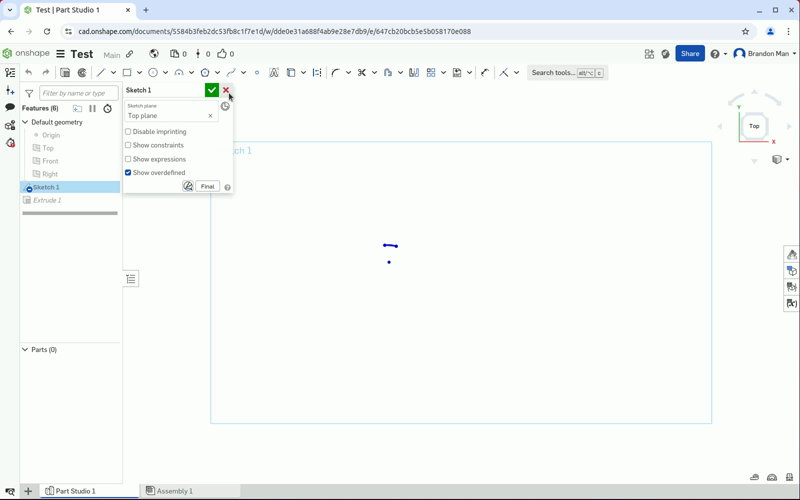
key(shift+s)
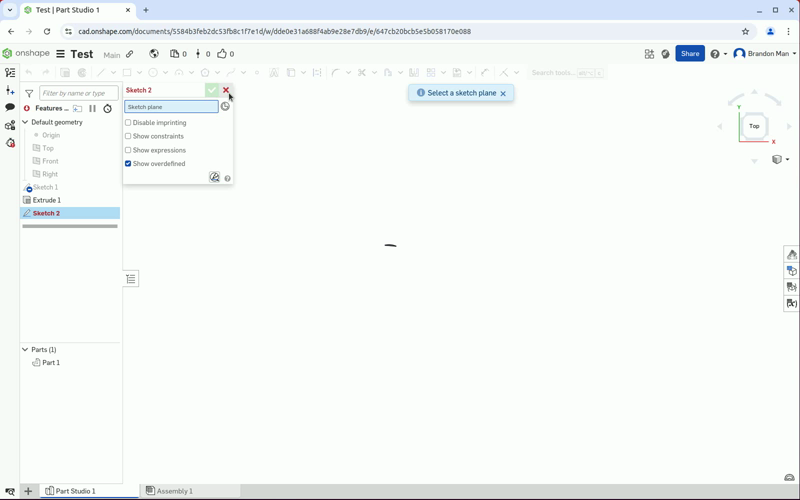
mouse_move(73, 150)
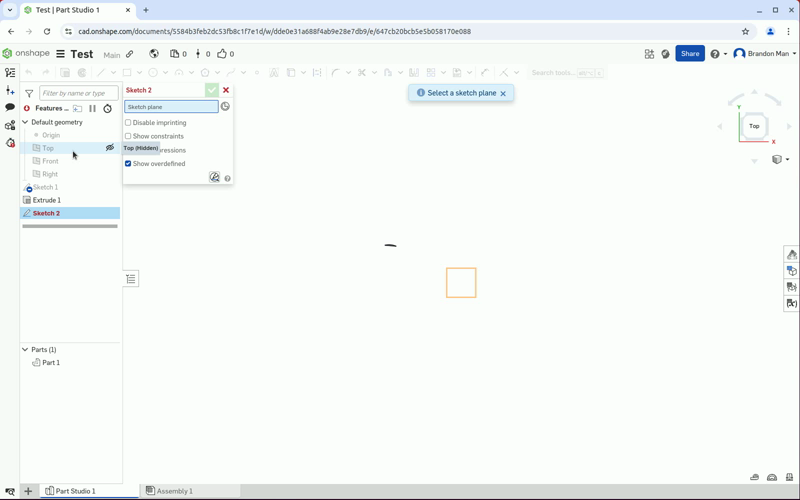
click(73, 150)
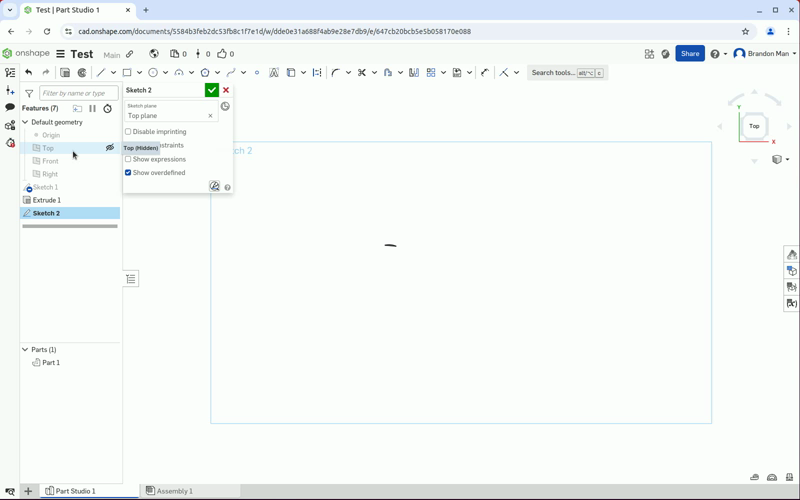
mouse_move(73, 352)
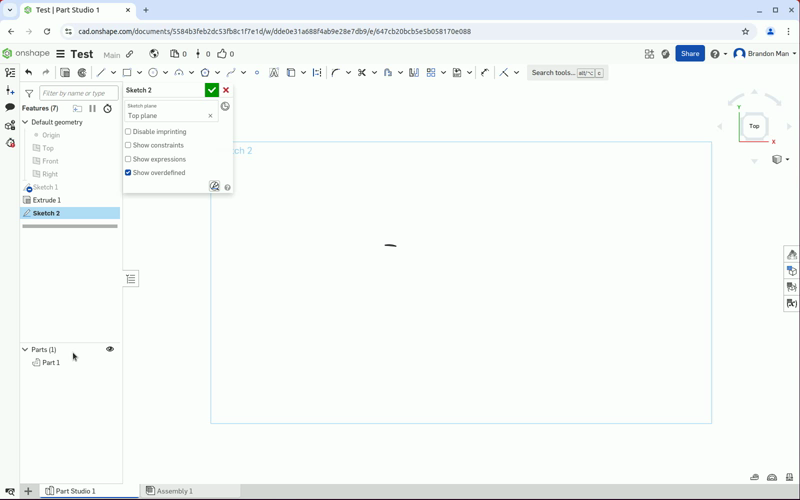
key(y)
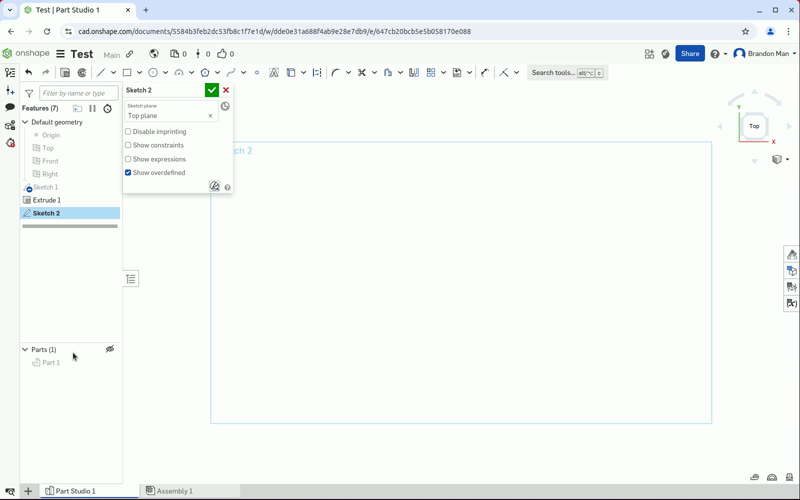
key(a)
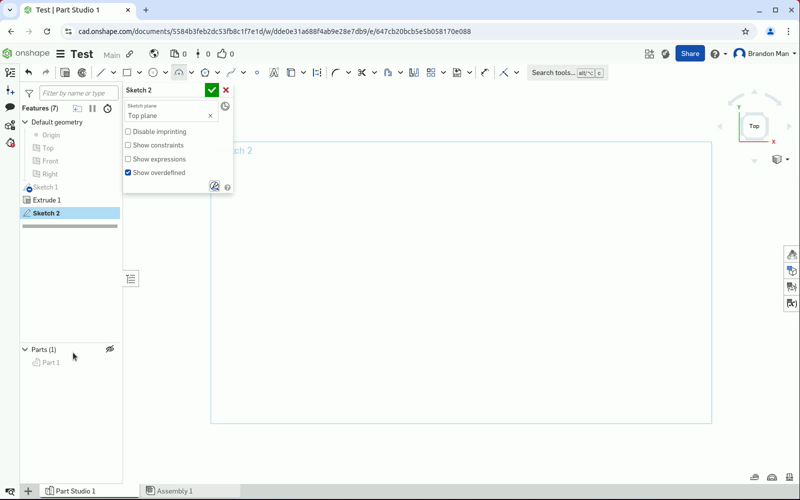
key_down(shift)
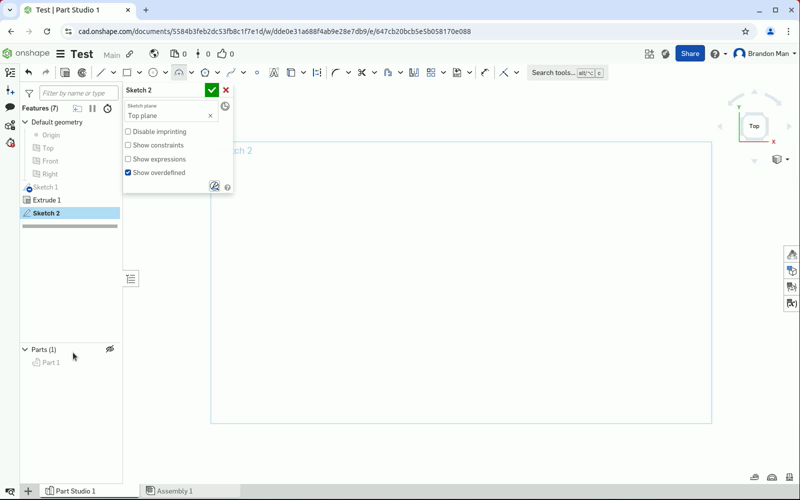
mouse_move(385, 320)
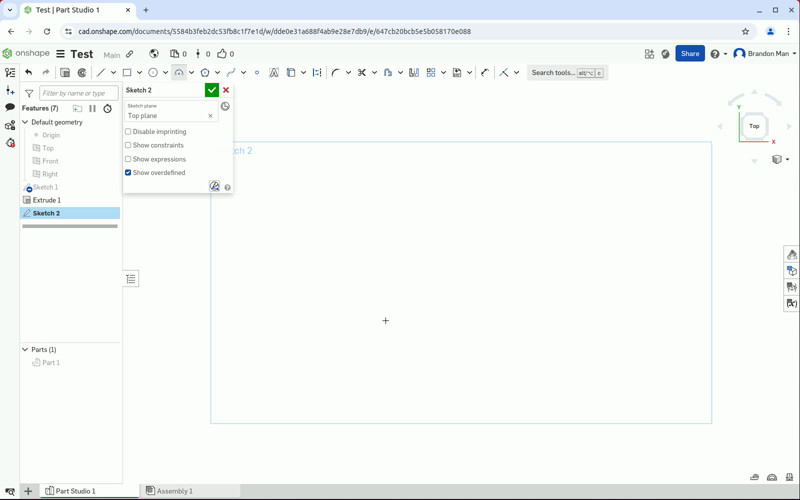
click(385, 320)
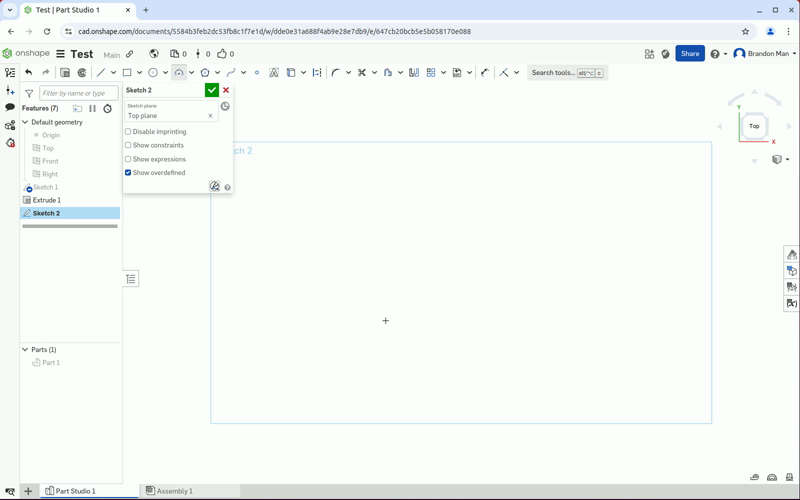
key_up(shift)
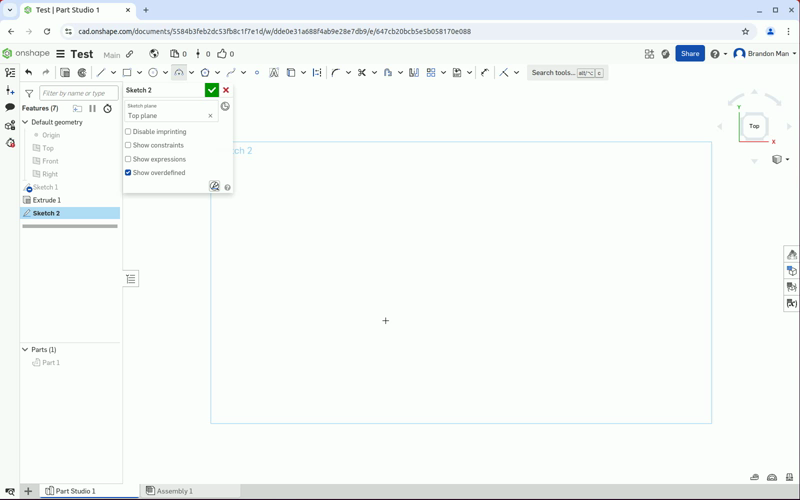
key_down(shift)
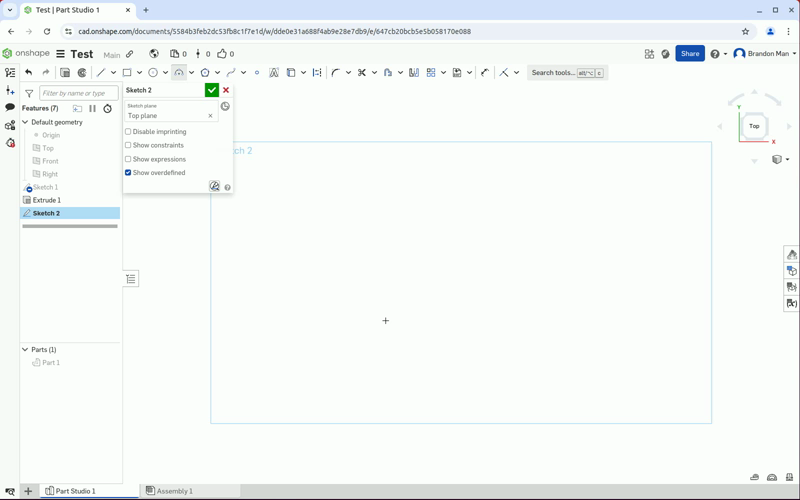
mouse_move(393, 319)
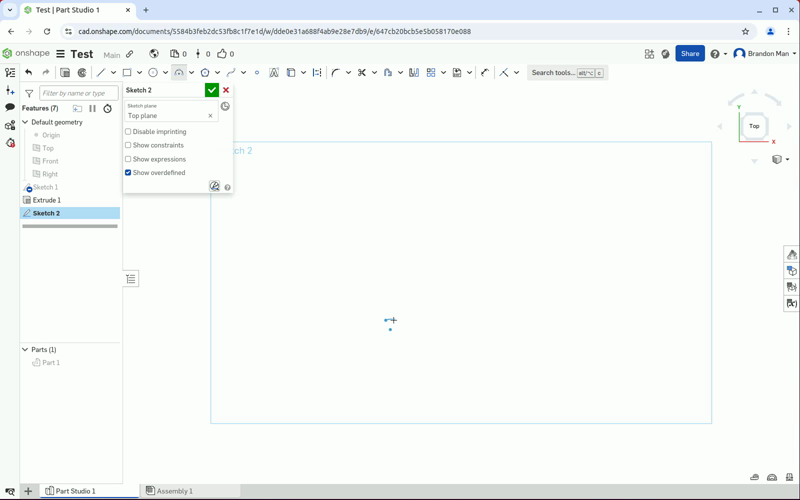
click(393, 319)
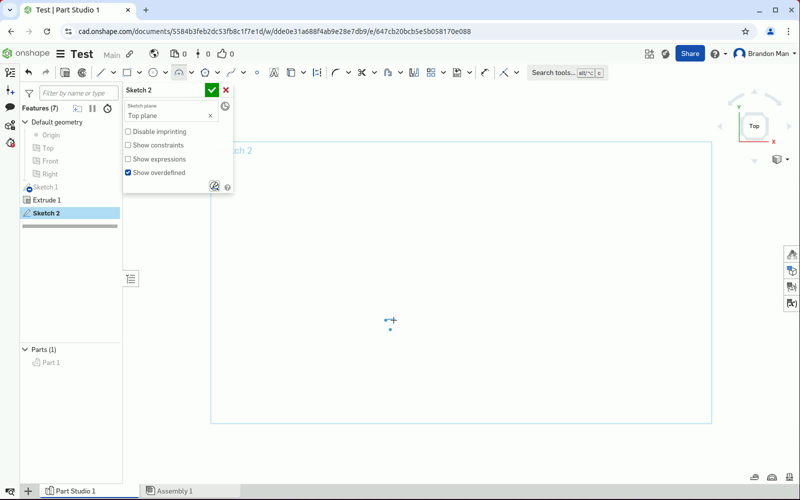
mouse_move(389, 320)
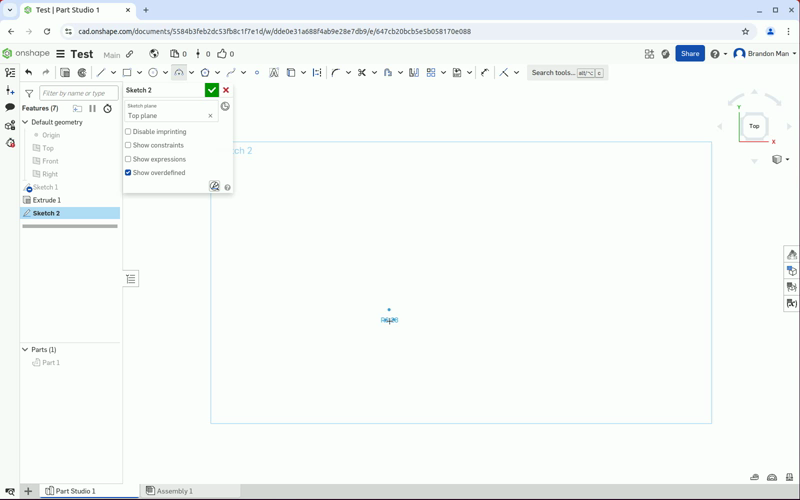
click(389, 320)
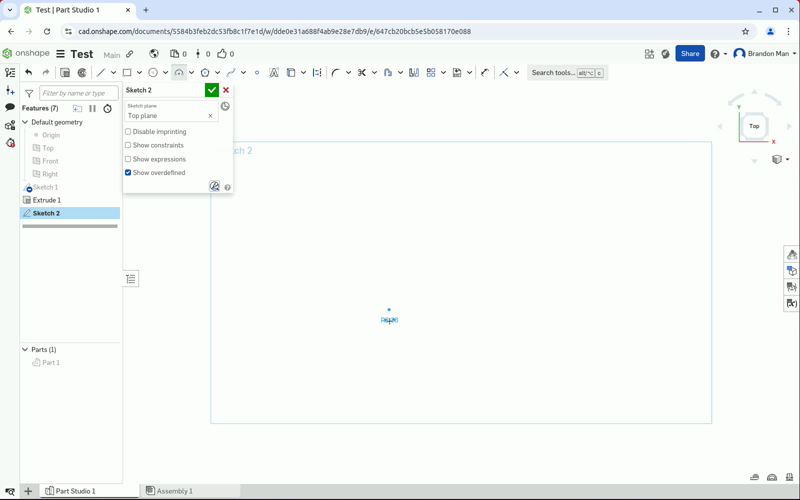
key_up(shift)
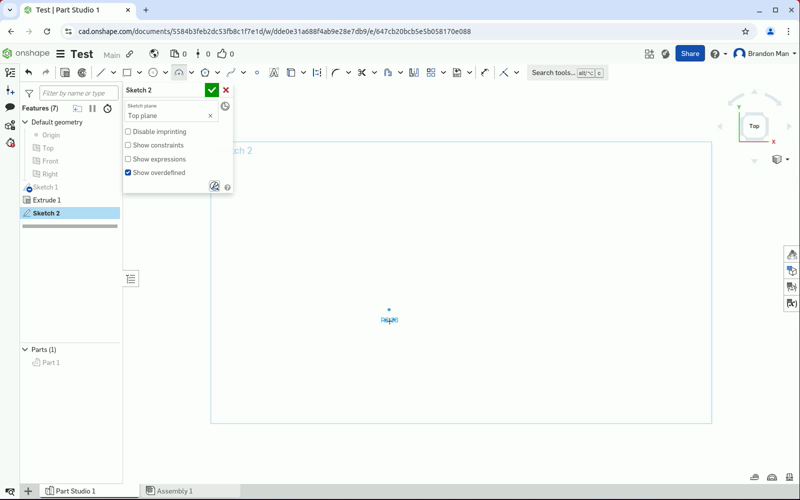
key(esc)
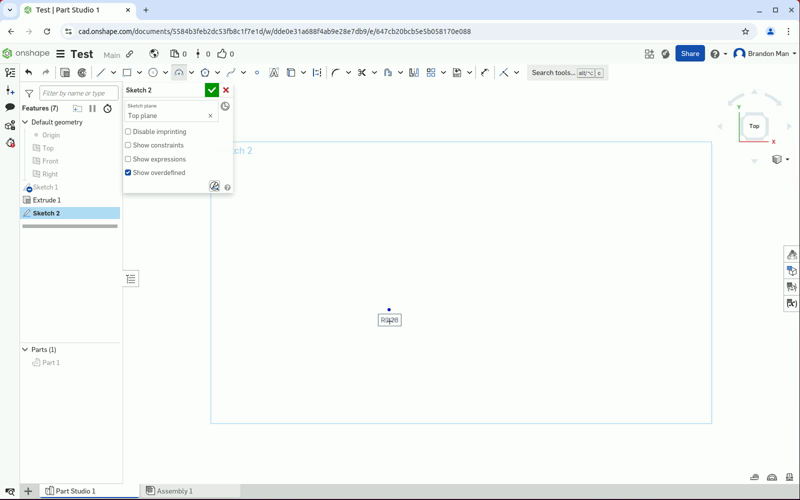
key(l)
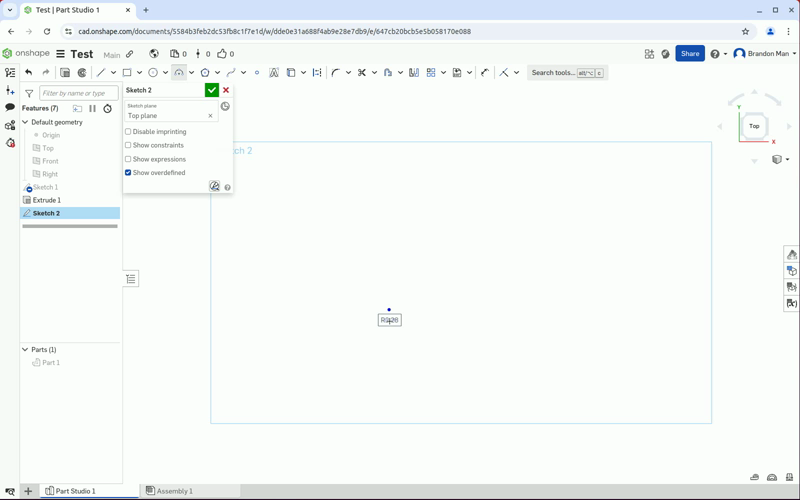
mouse_move(393, 319)
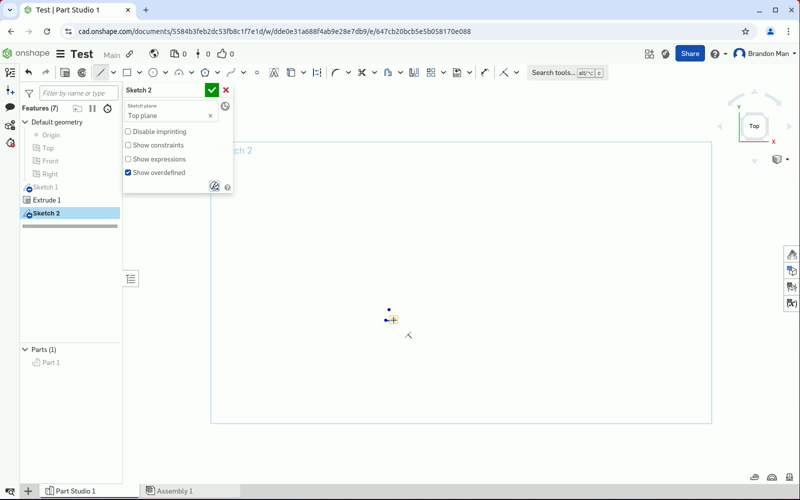
scroll(6)
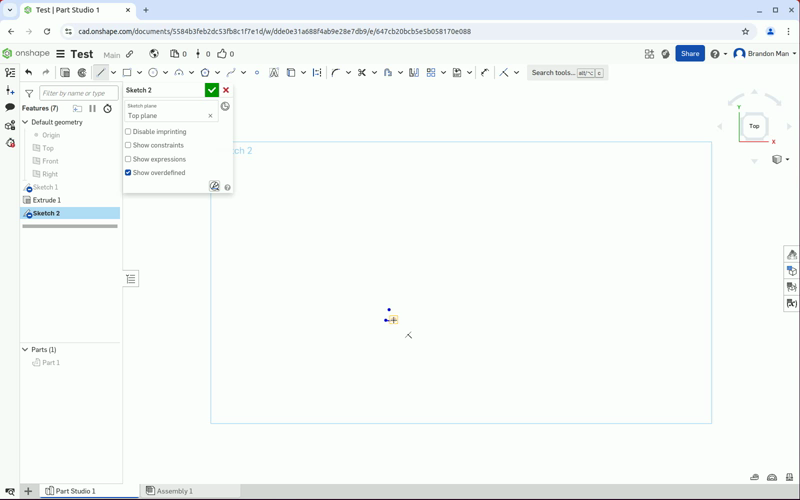
scroll(6)
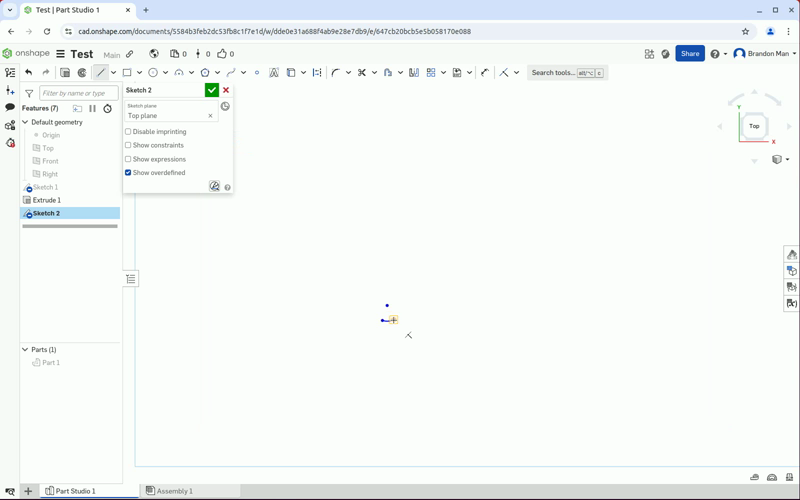
scroll(6)
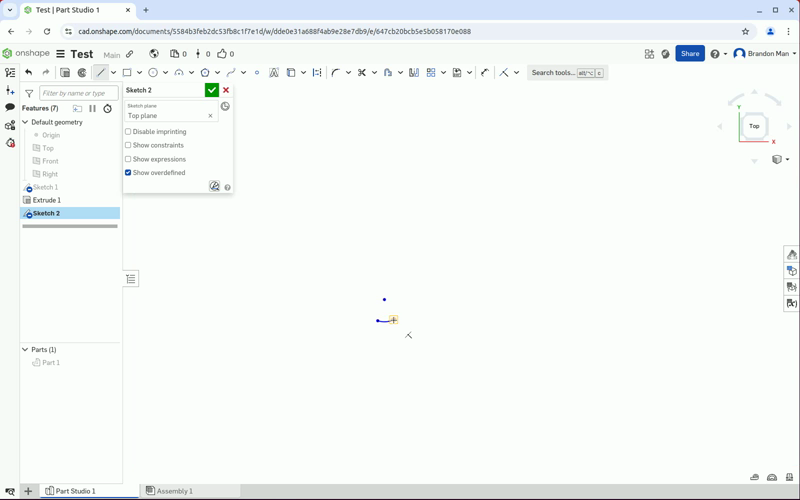
scroll(6)
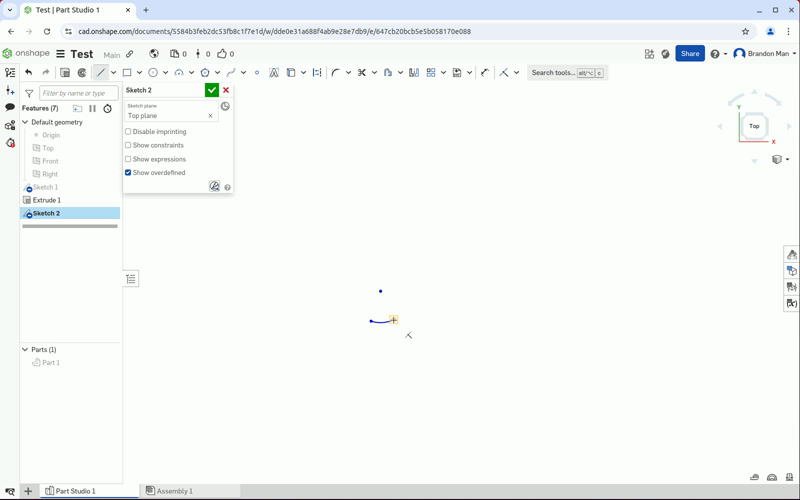
scroll(6)
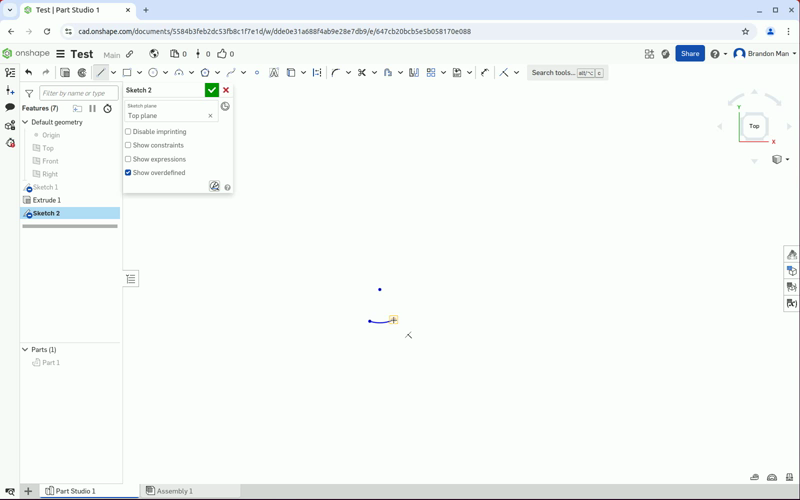
scroll(6)
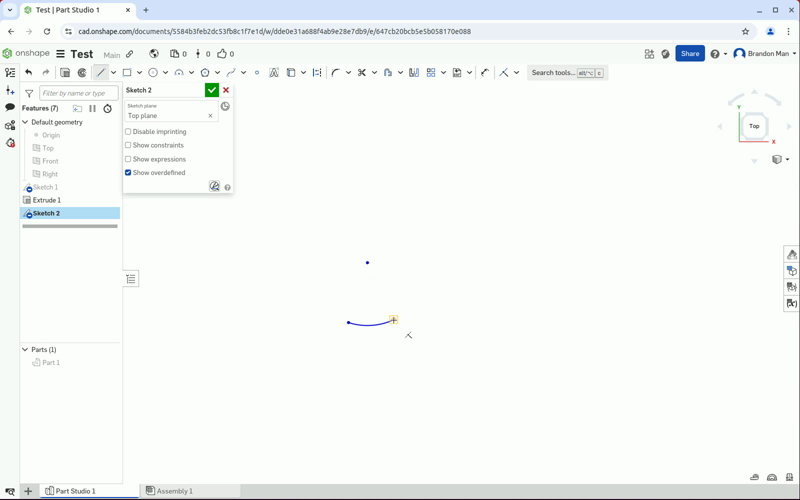
scroll(6)
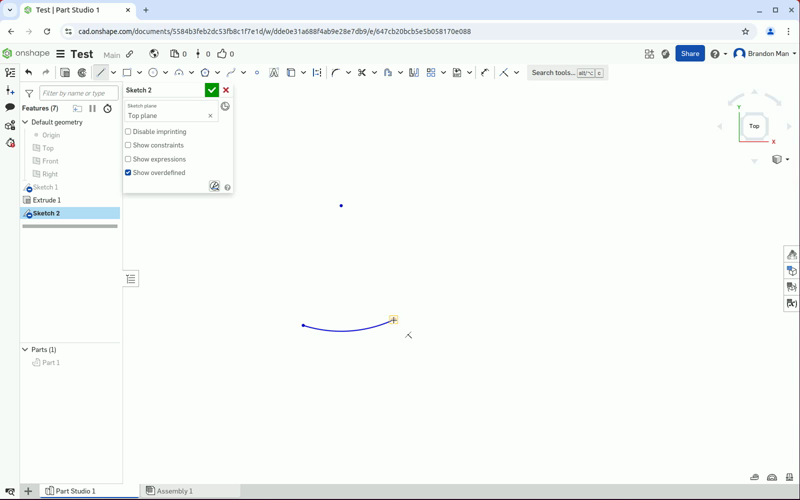
click(393, 319)
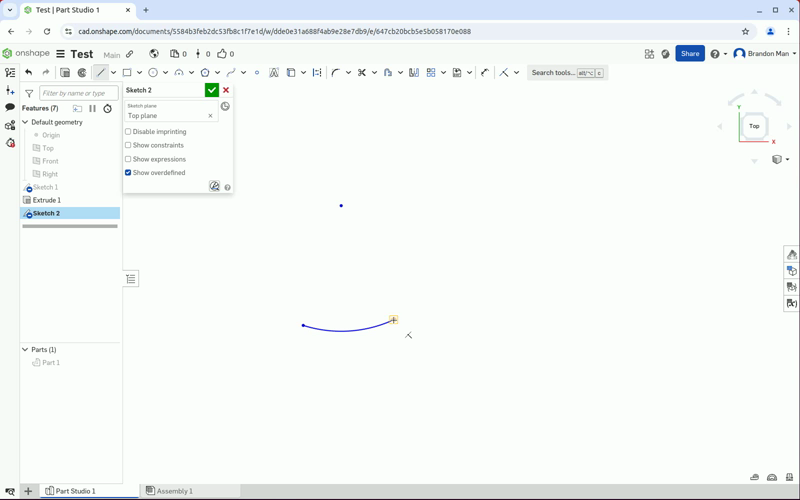
scroll(-6)
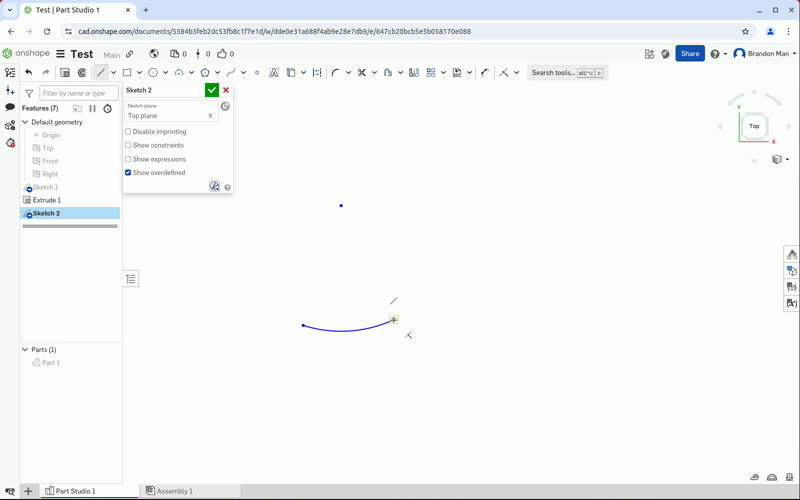
scroll(-6)
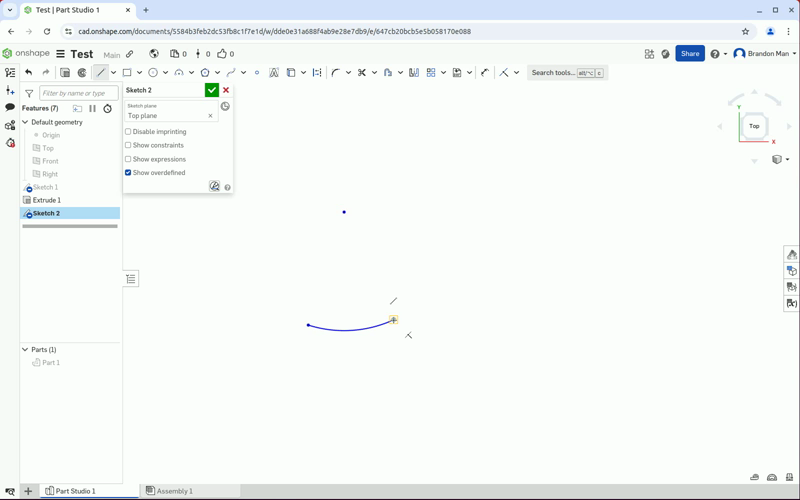
scroll(-6)
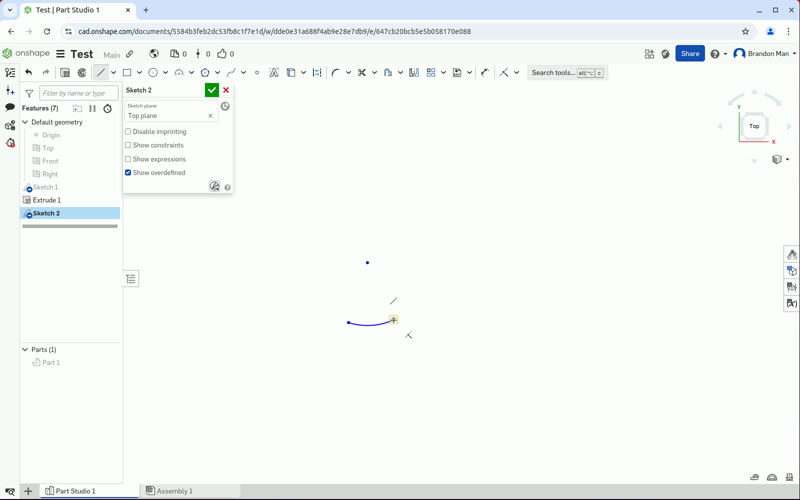
scroll(-6)
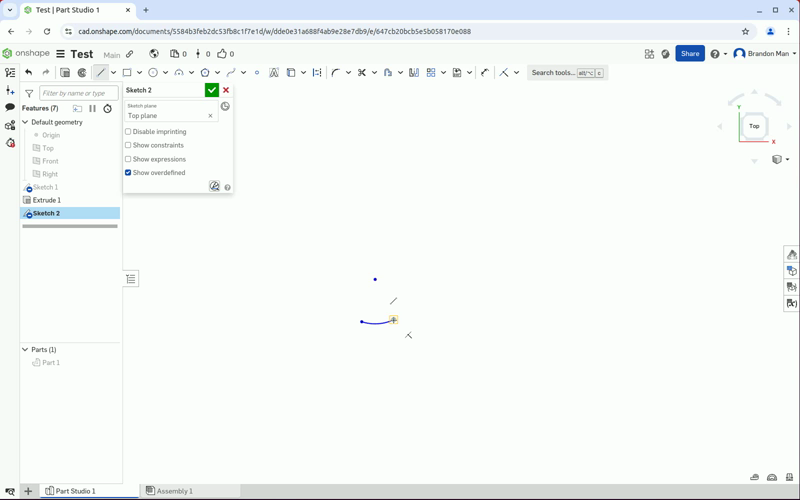
scroll(-6)
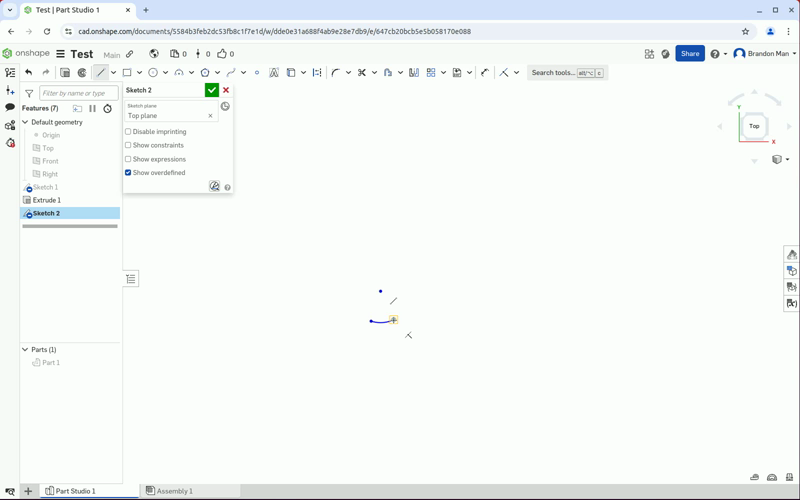
scroll(-6)
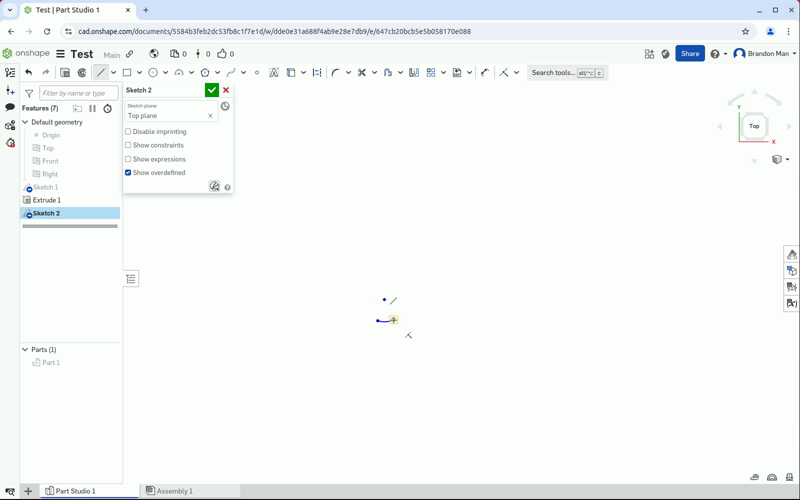
scroll(-6)
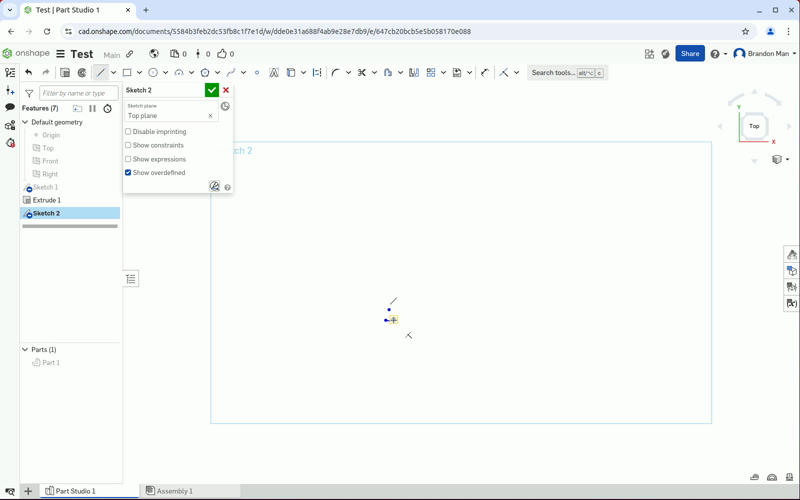
mouse_move(423, 319)
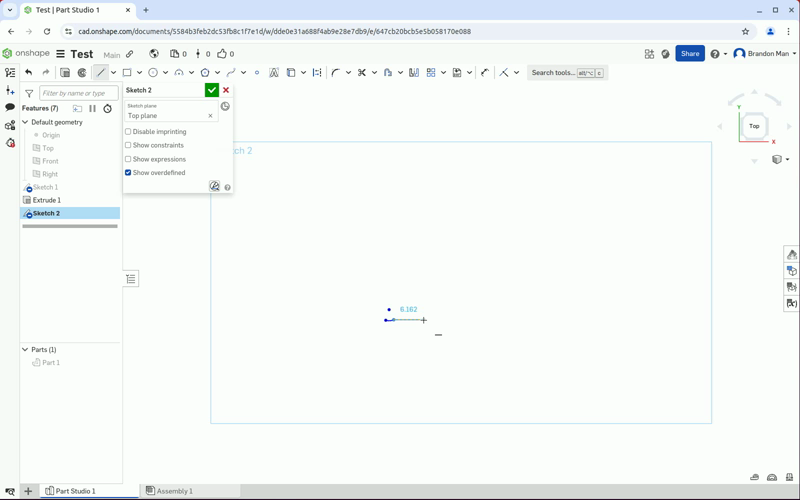
key_down(shift)
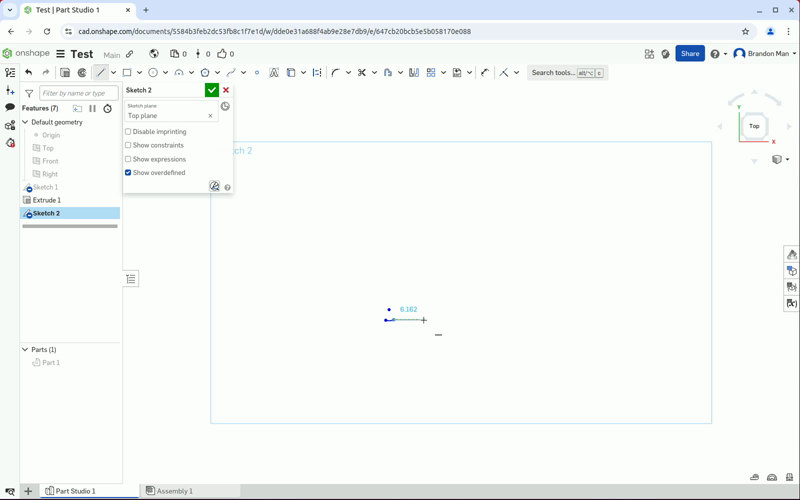
mouse_move(385, 320)
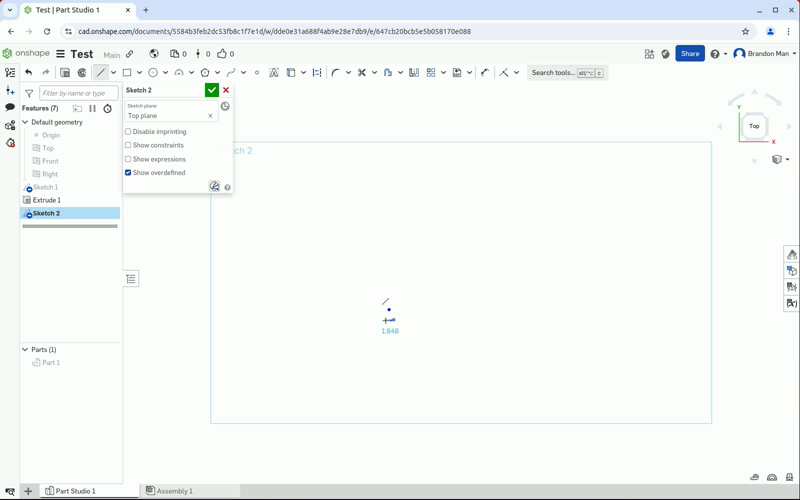
scroll(6)
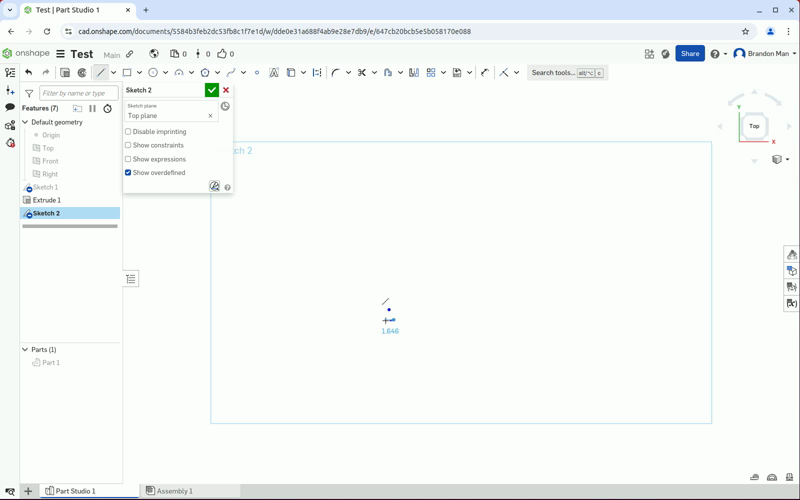
scroll(6)
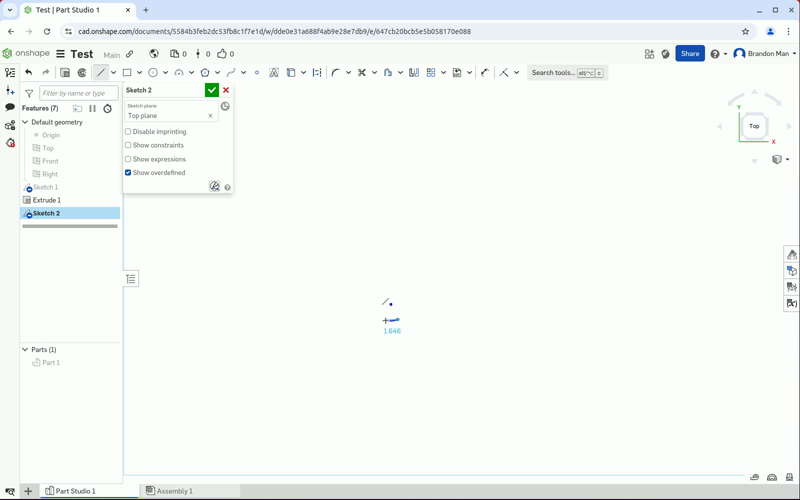
scroll(6)
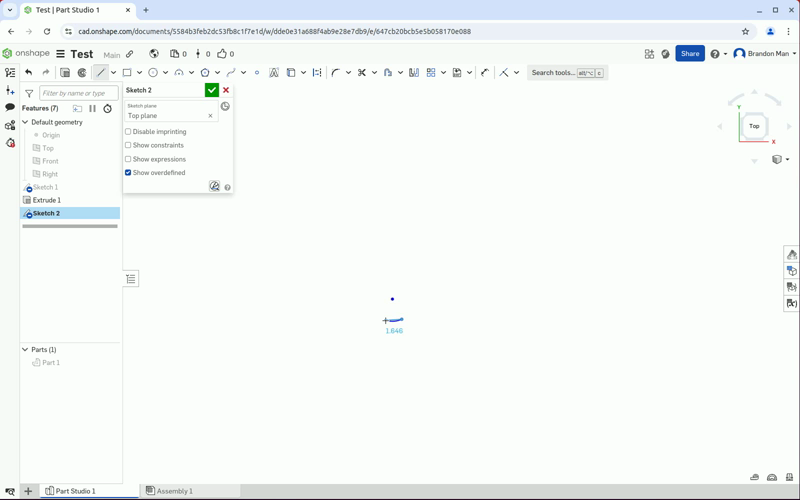
scroll(6)
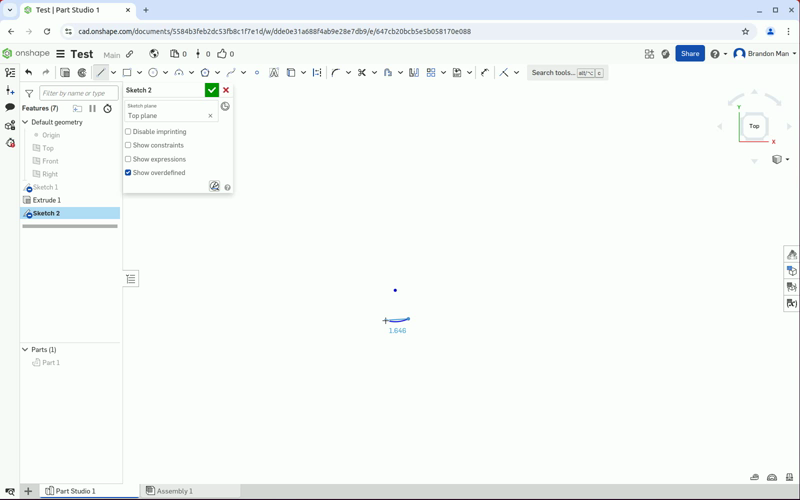
scroll(6)
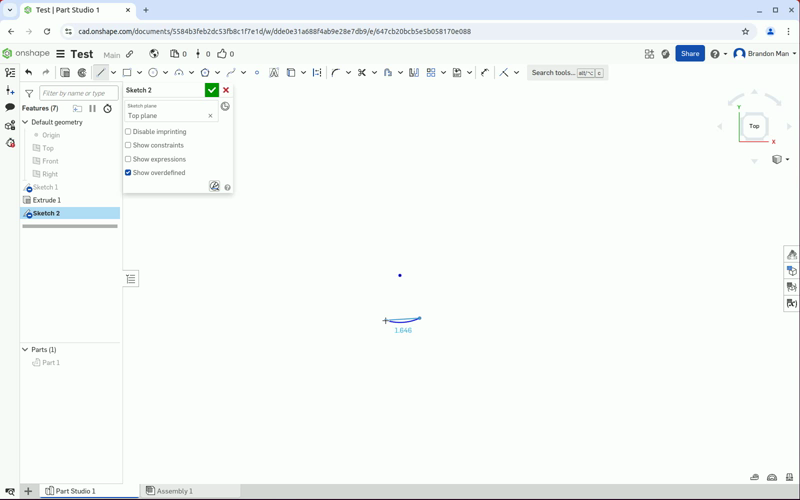
scroll(6)
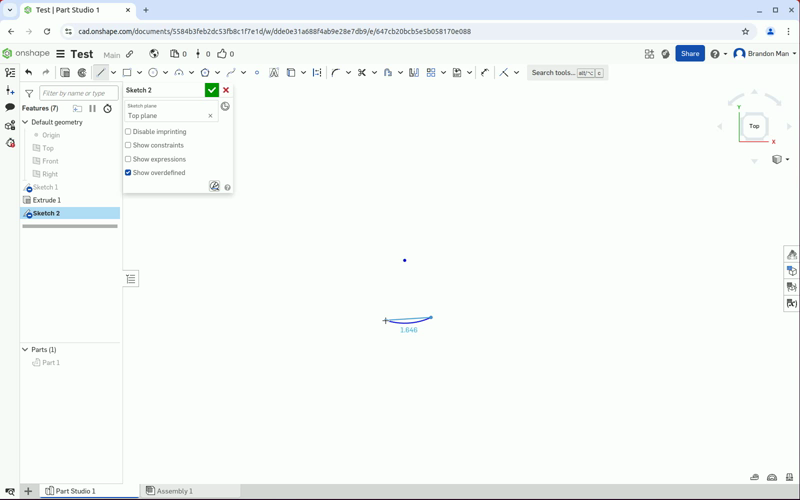
scroll(6)
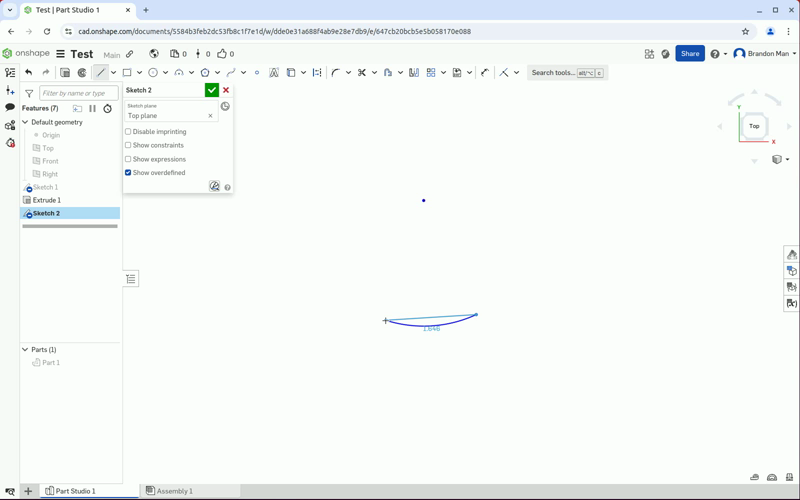
key_up(shift)
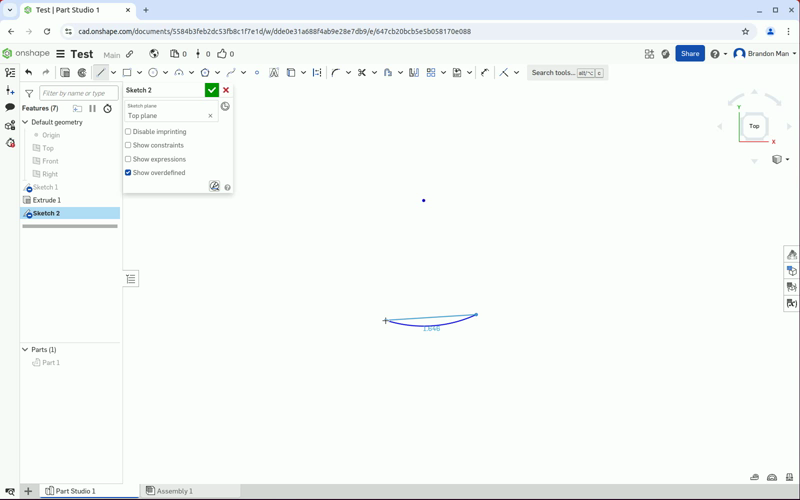
click(385, 320)
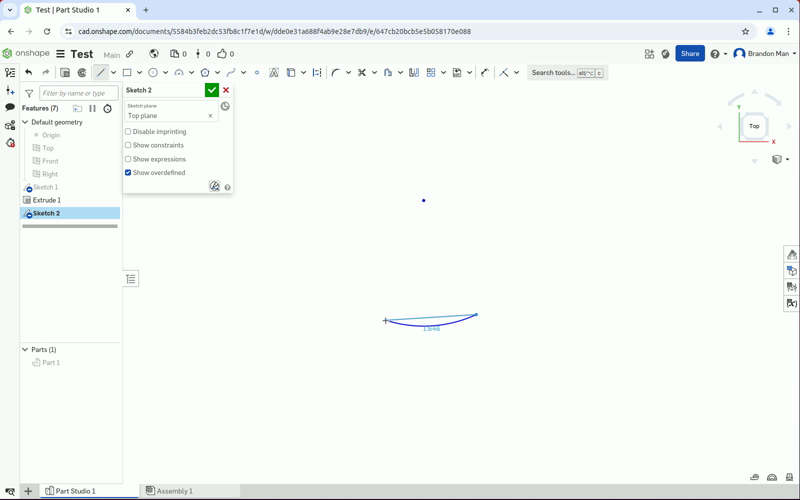
scroll(-6)
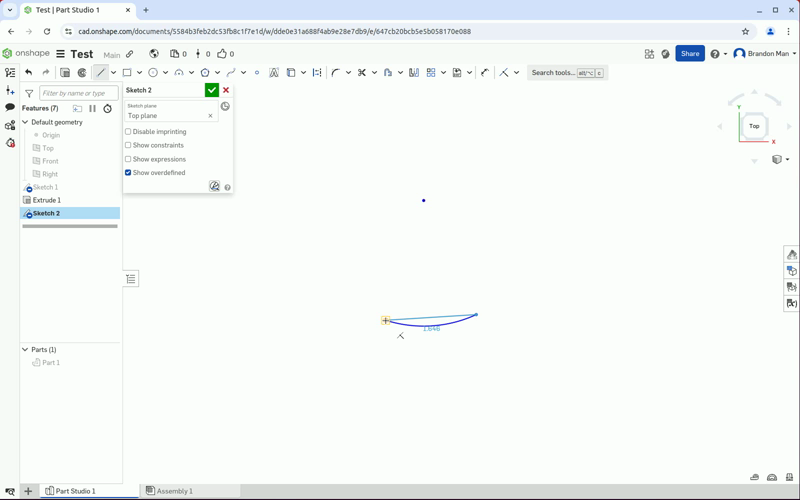
scroll(-6)
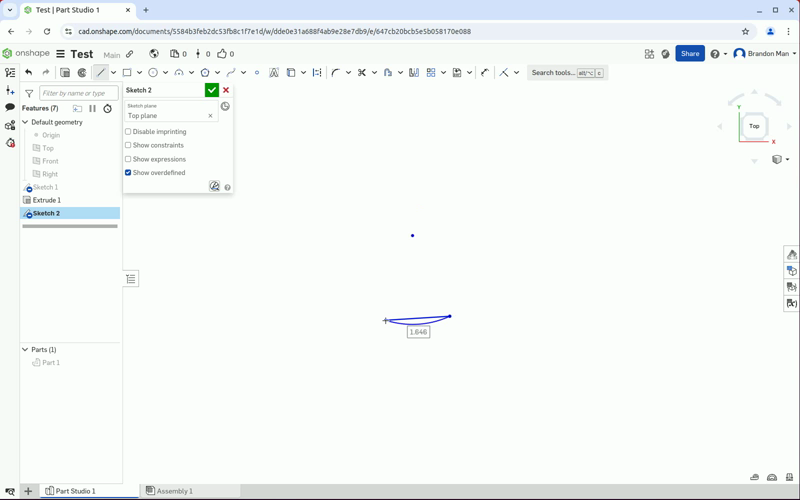
scroll(-6)
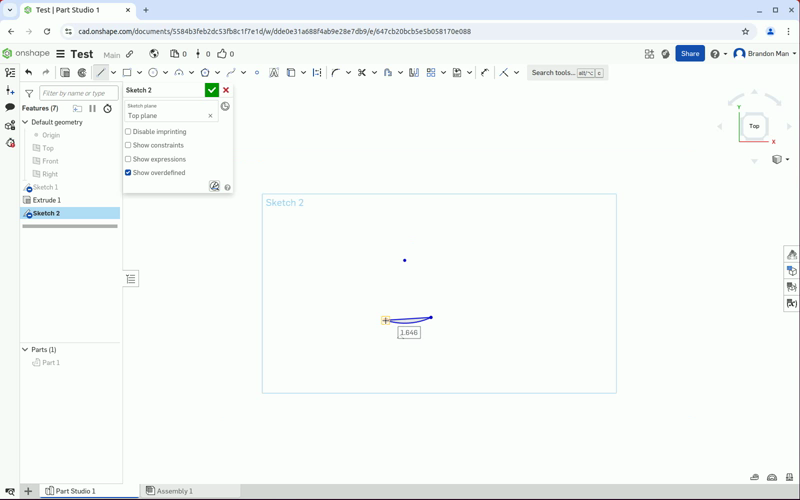
scroll(-6)
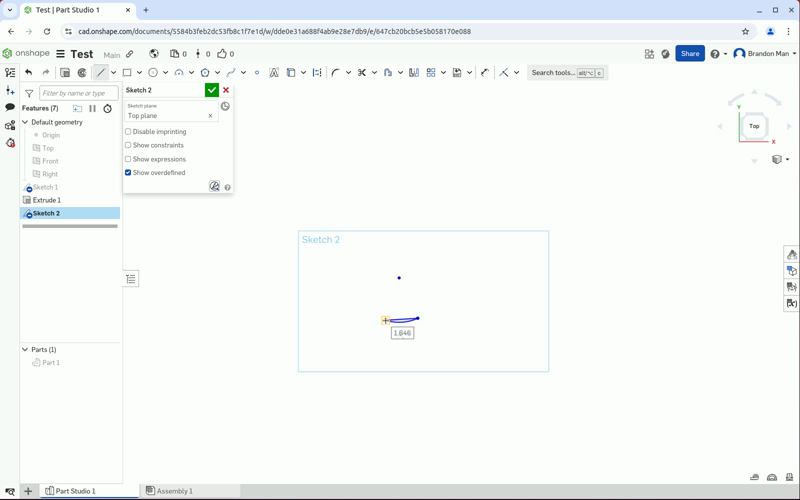
scroll(-6)
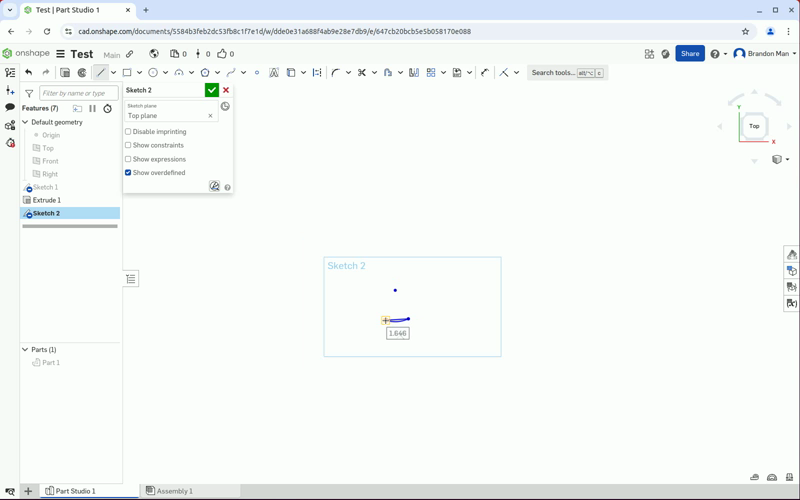
scroll(-6)
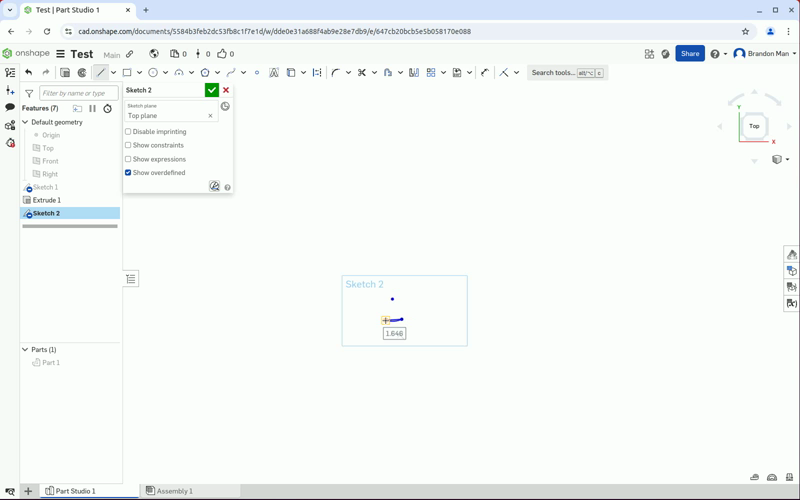
scroll(-6)
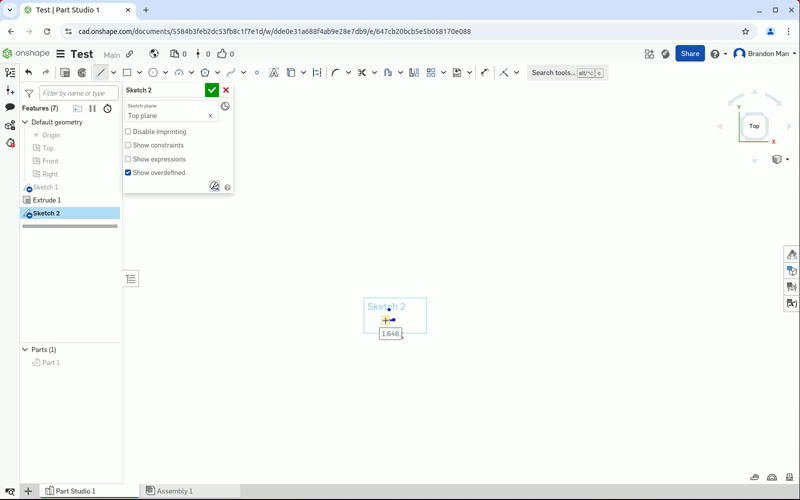
key(esc)
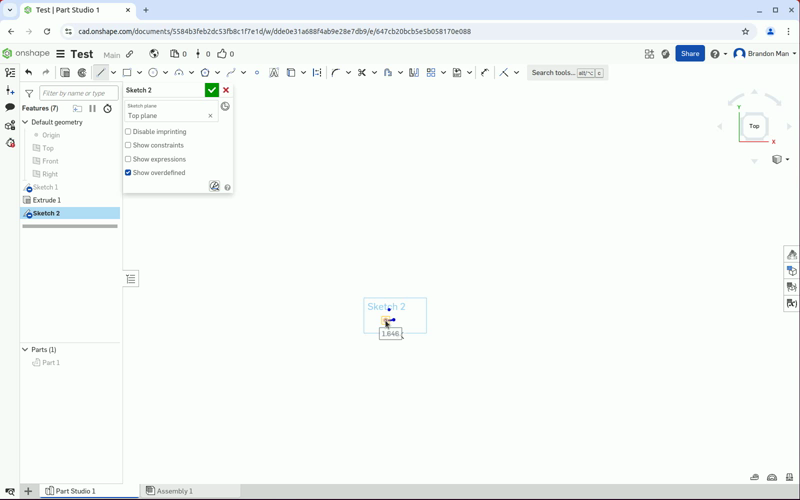
mouse_move(393, 319)
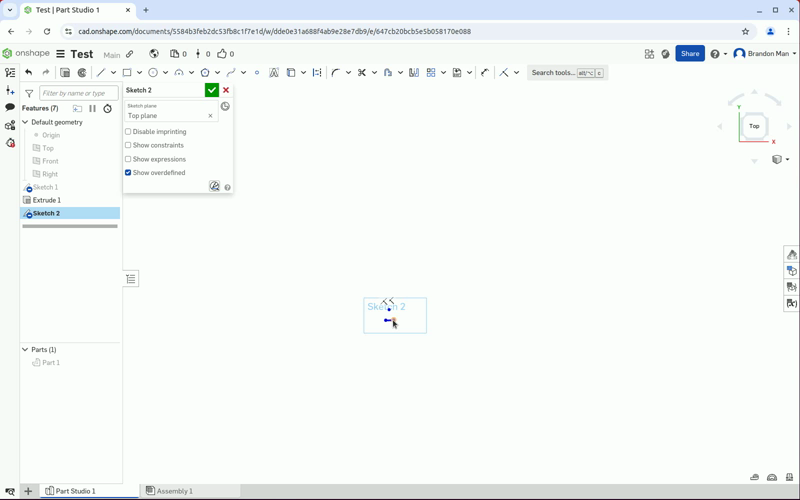
scroll(6)
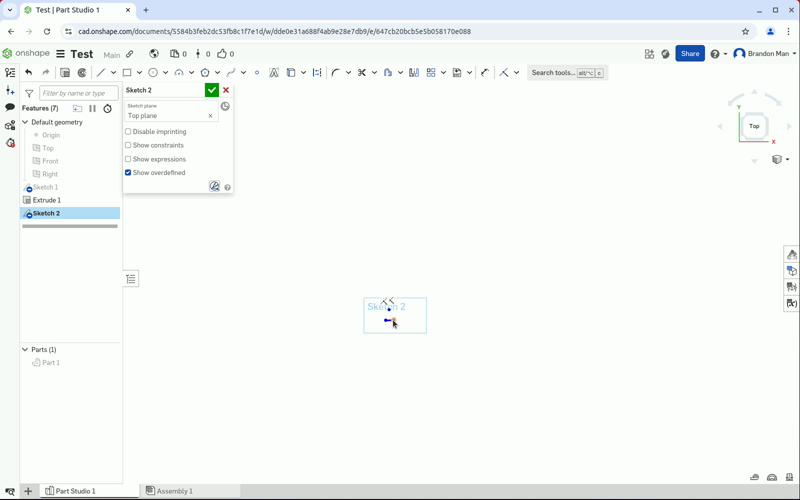
scroll(6)
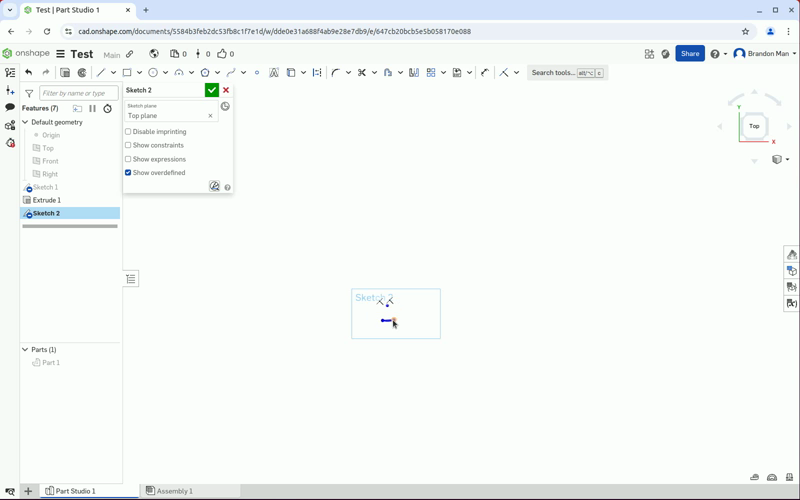
scroll(6)
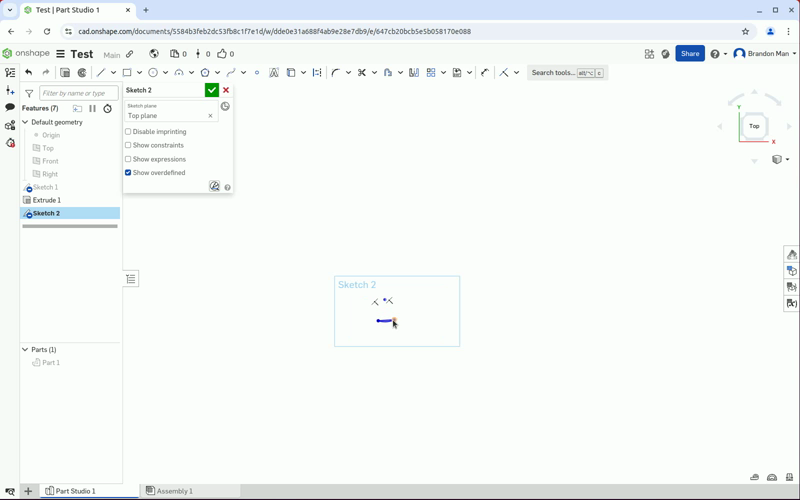
scroll(6)
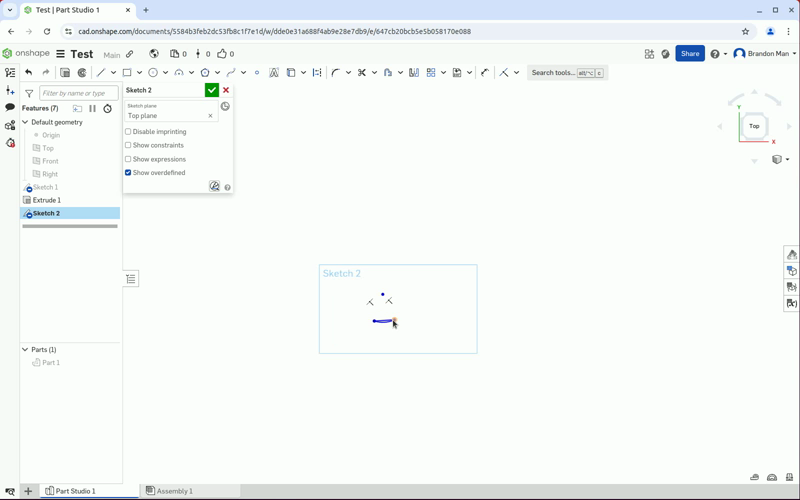
scroll(6)
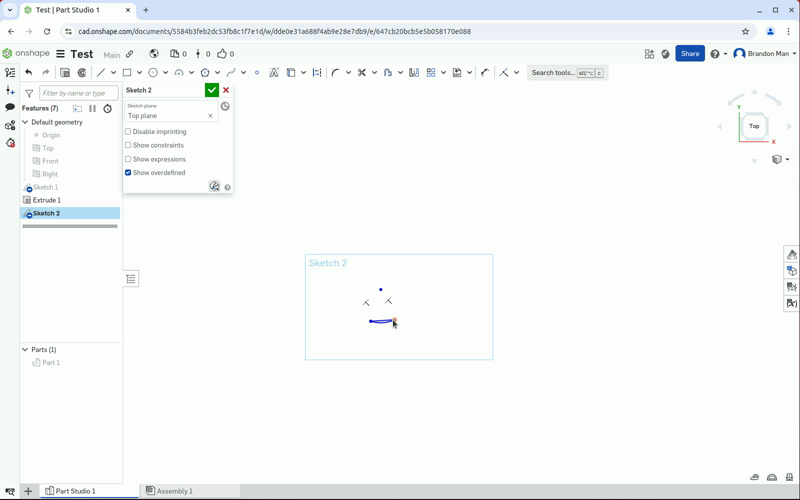
scroll(6)
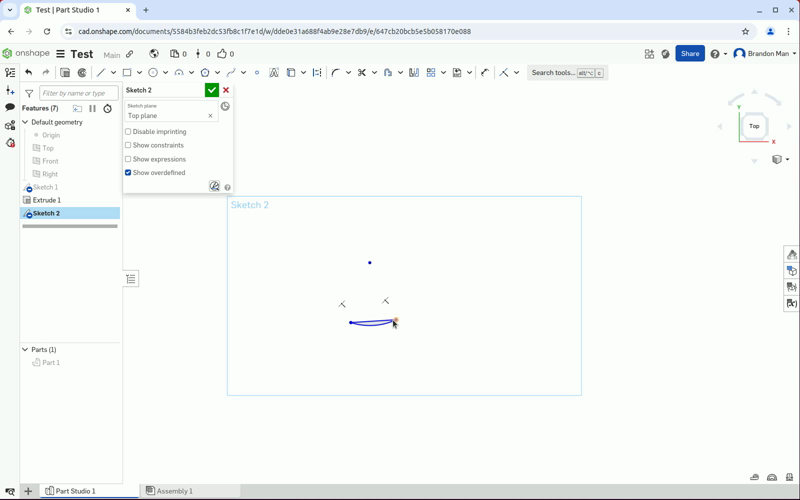
scroll(6)
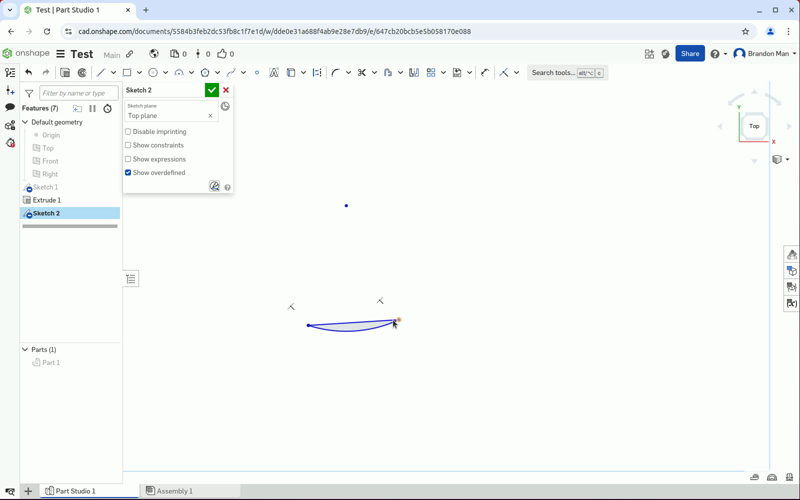
click(393, 319)
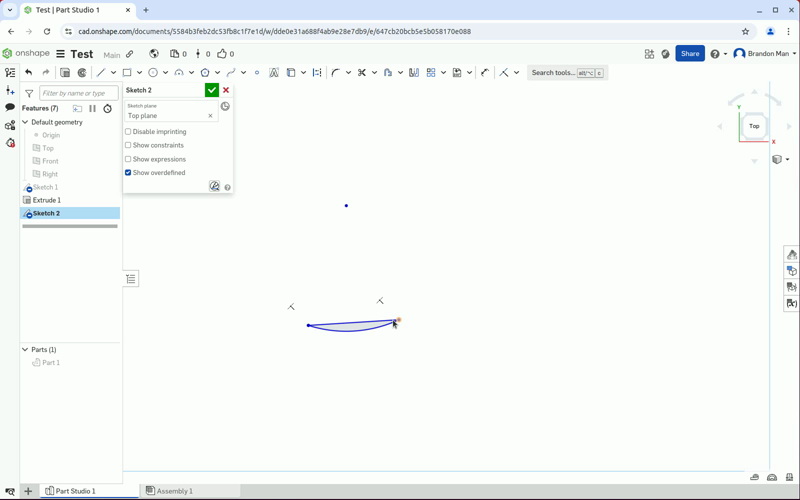
scroll(-6)
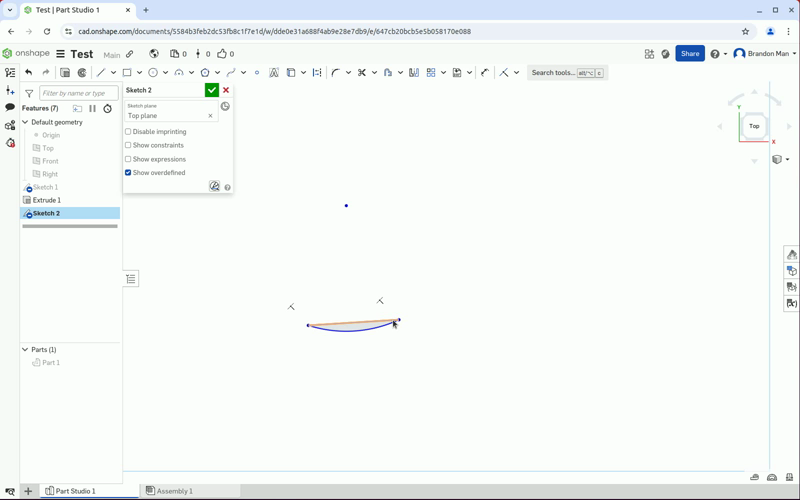
scroll(-6)
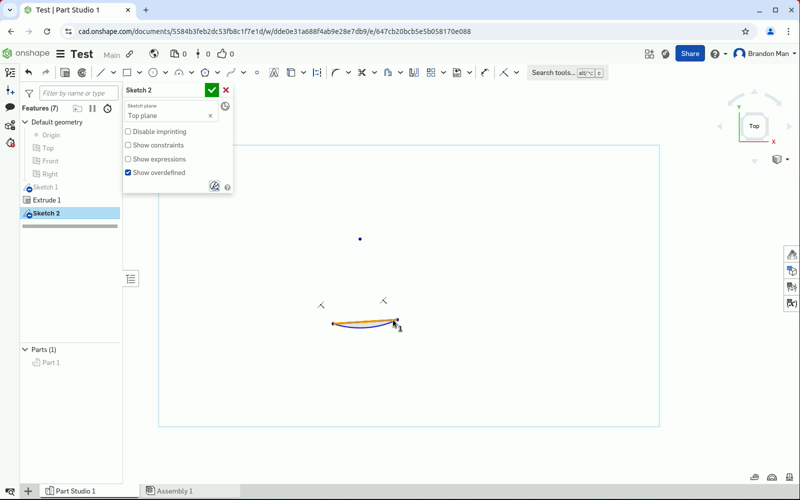
scroll(-6)
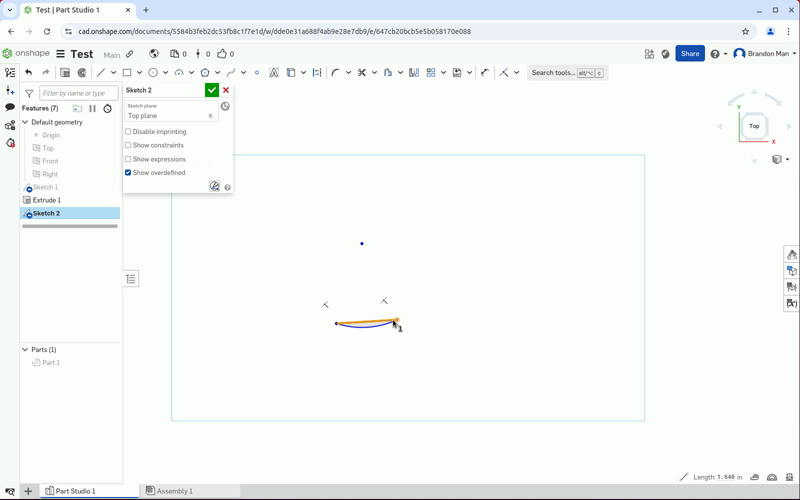
scroll(-6)
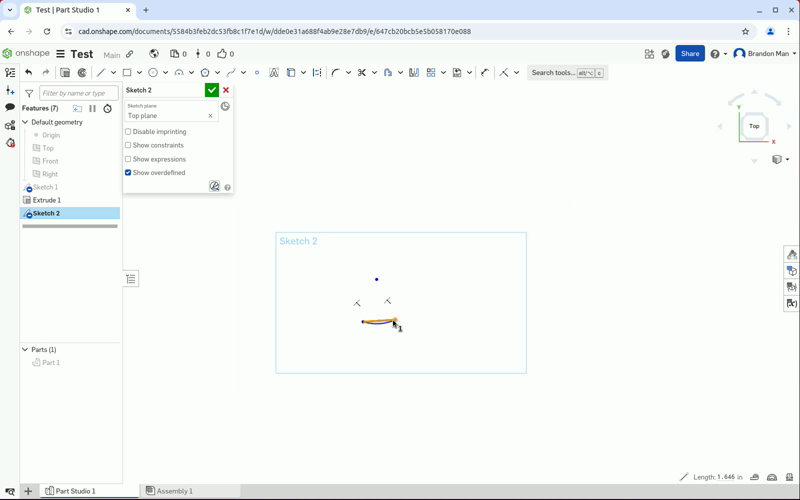
scroll(-6)
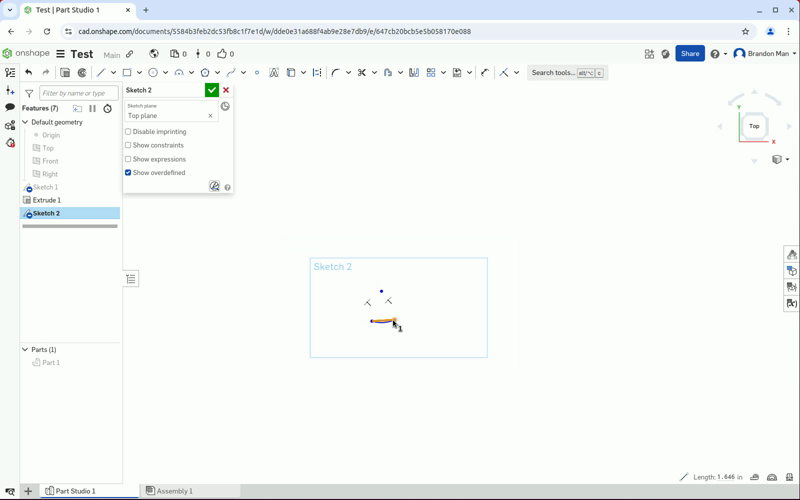
scroll(-6)
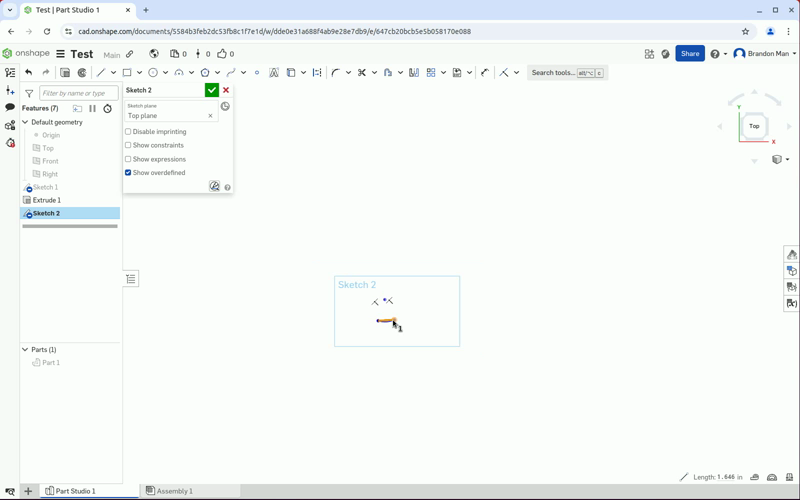
scroll(-6)
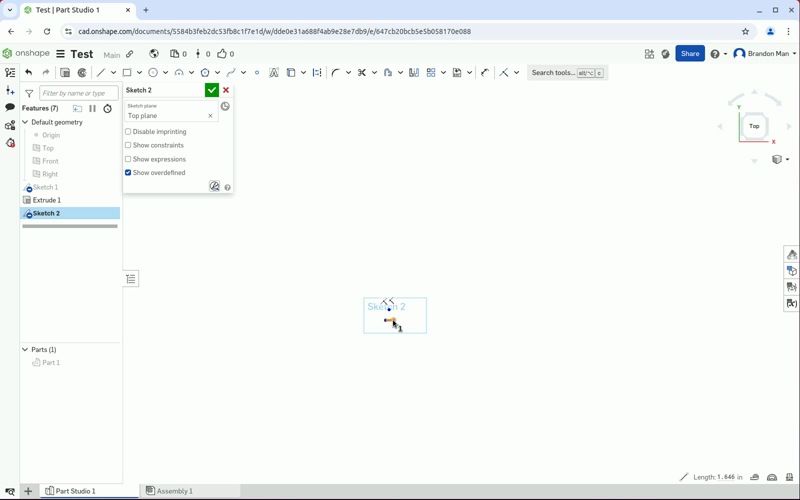
mouse_move(73, 352)
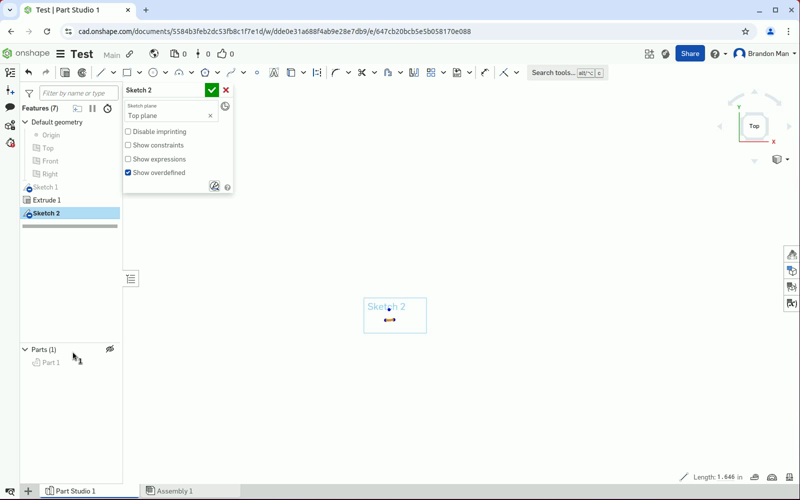
key(shift+y)
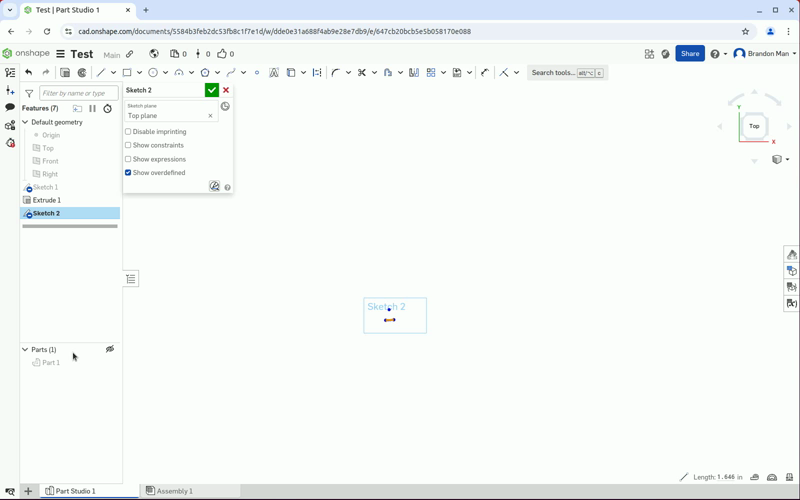
key(shift+e)
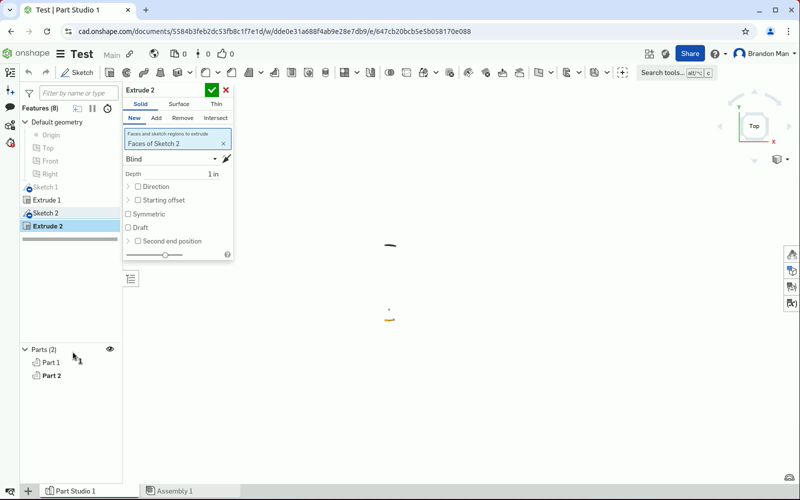
mouse_move(143, 106)
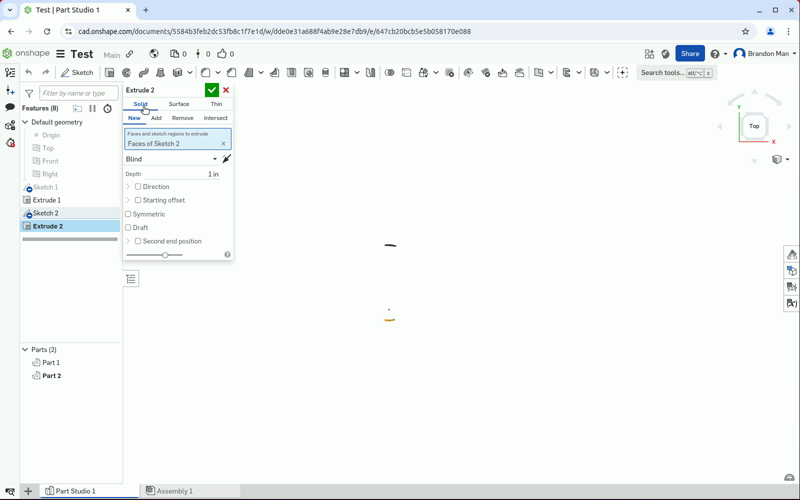
click(143, 106)
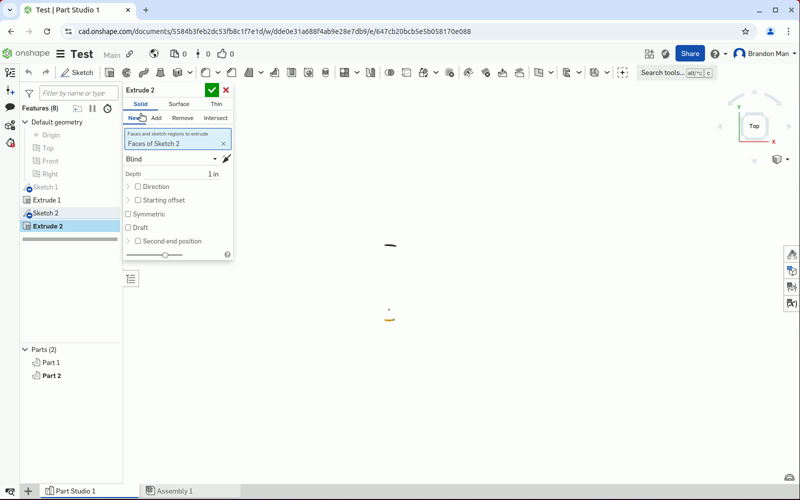
mouse_move(137, 120)
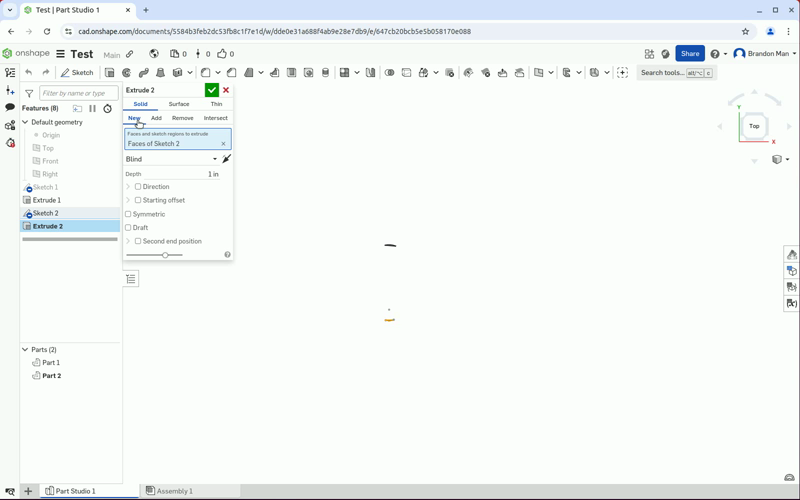
click(137, 120)
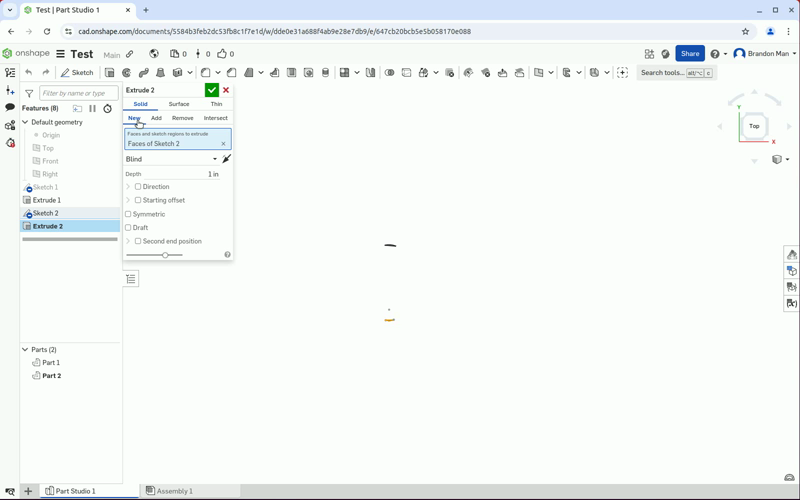
key(tab, 4)
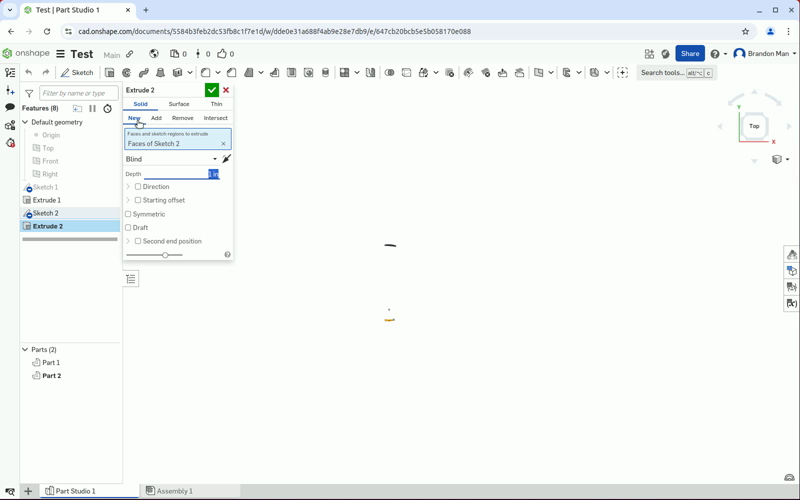
text(1.204)
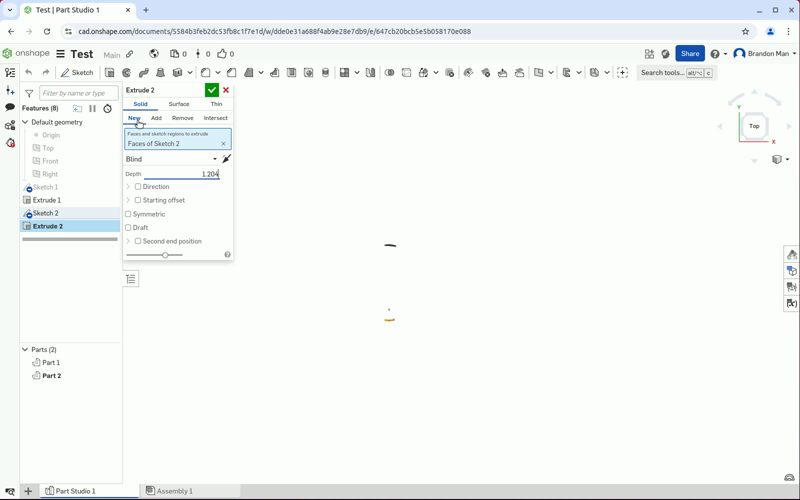
key(enter)
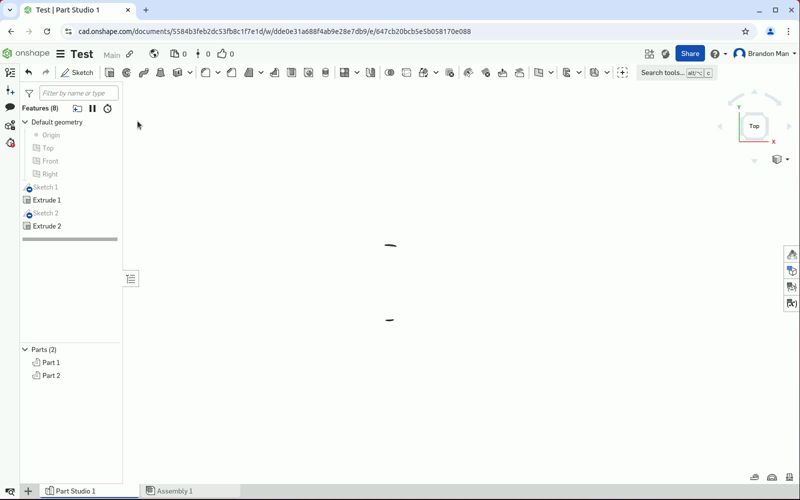
key(shift+h)
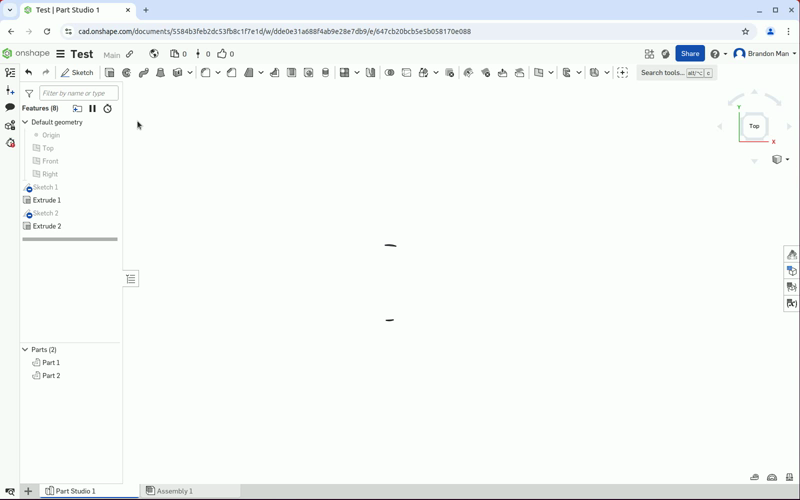
key(shift+h)
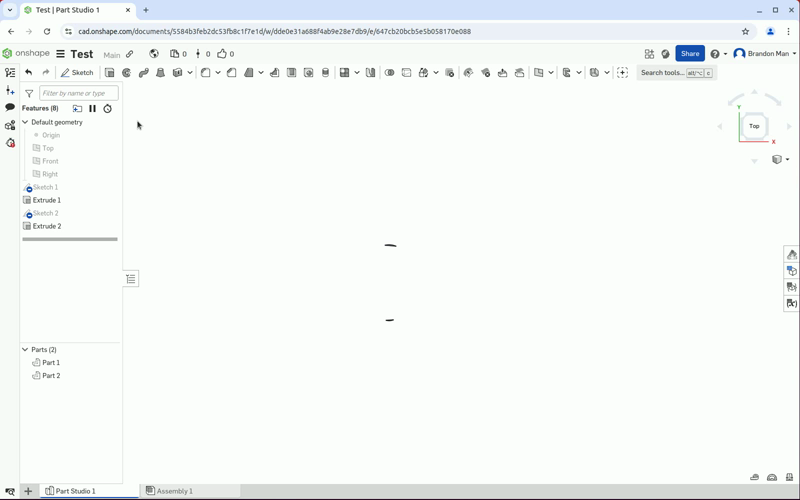
mouse_move(73, 189)
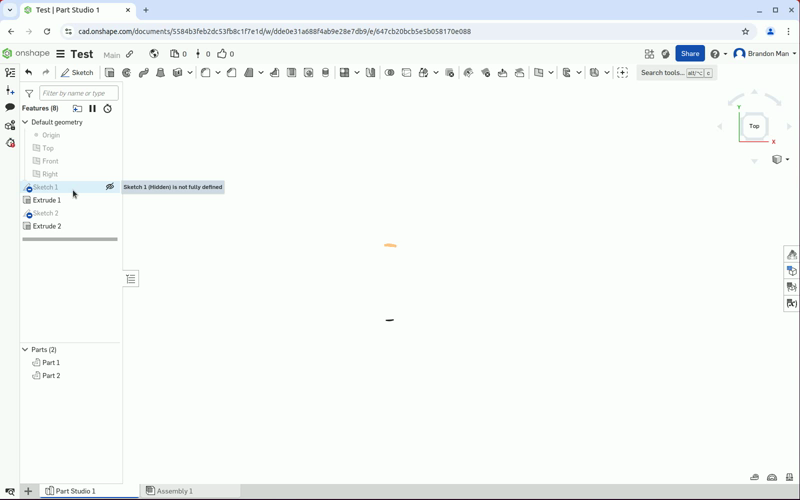
click(73, 189)
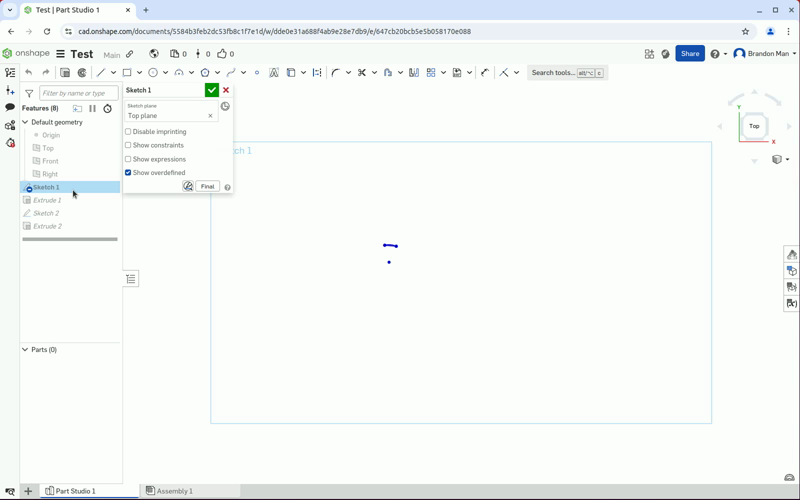
mouse_move(229, 92)
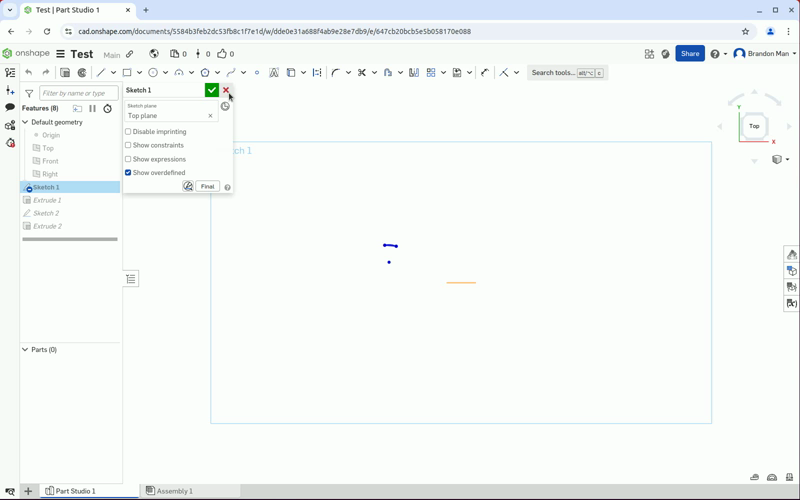
click(229, 92)
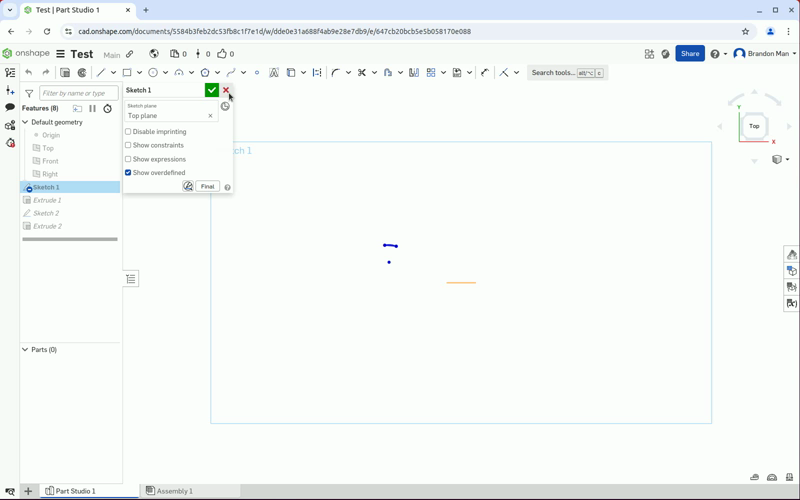
key(shift+s)
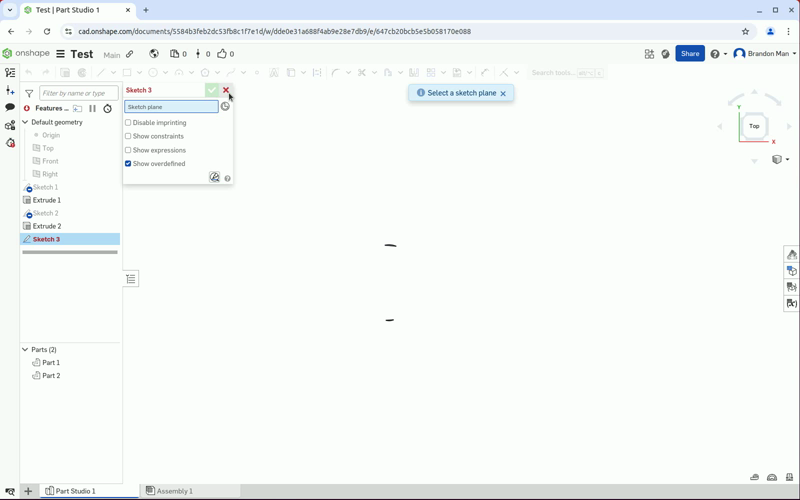
mouse_move(73, 150)
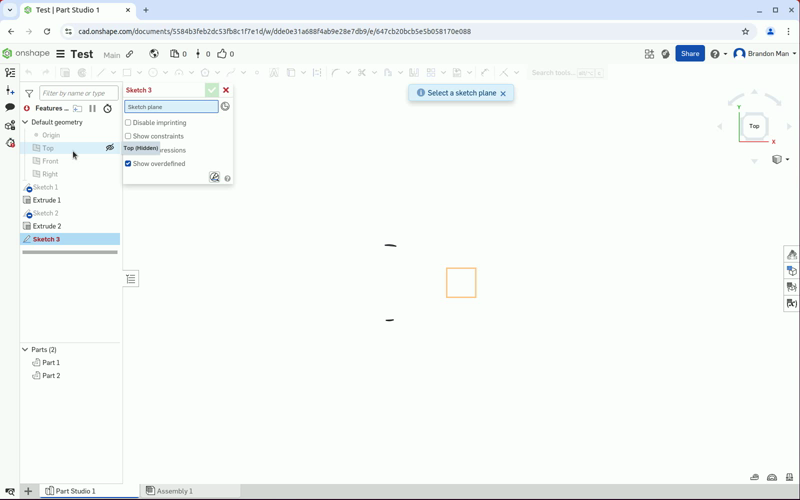
click(73, 150)
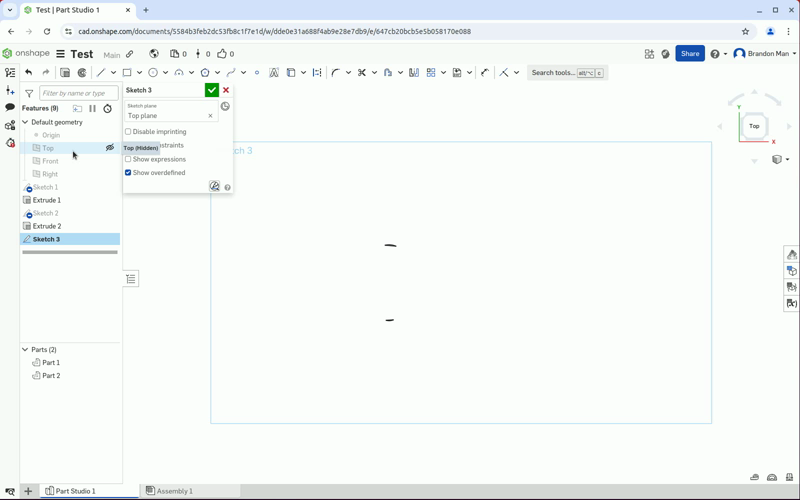
mouse_move(73, 352)
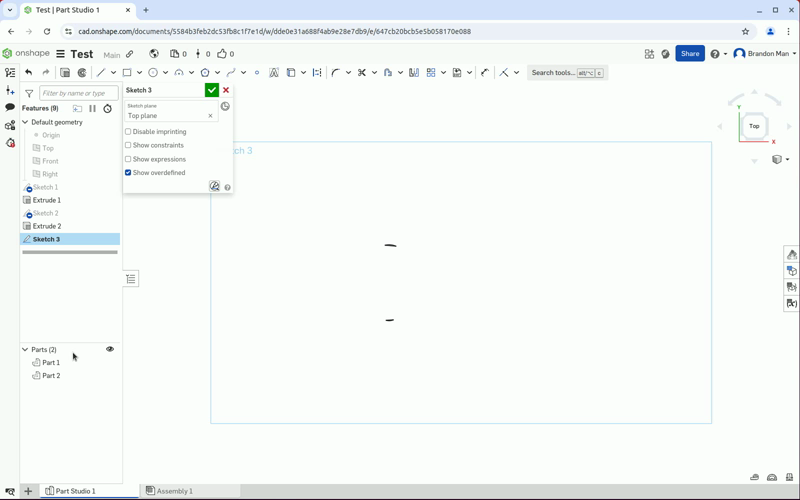
key(y)
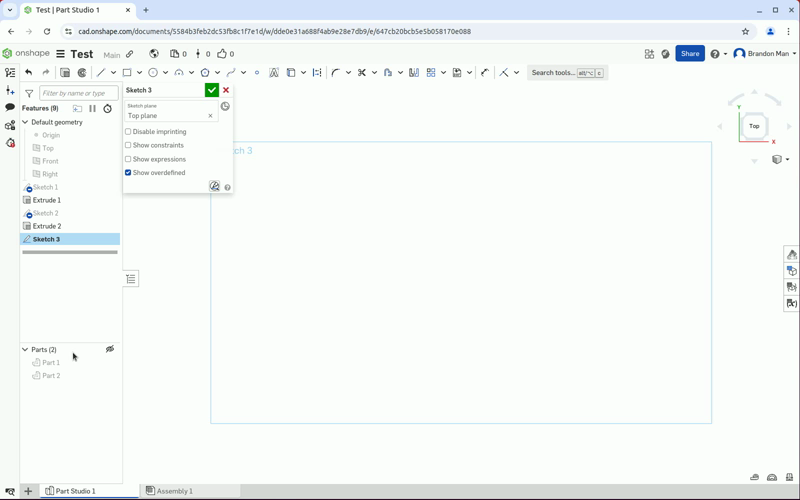
key(c)
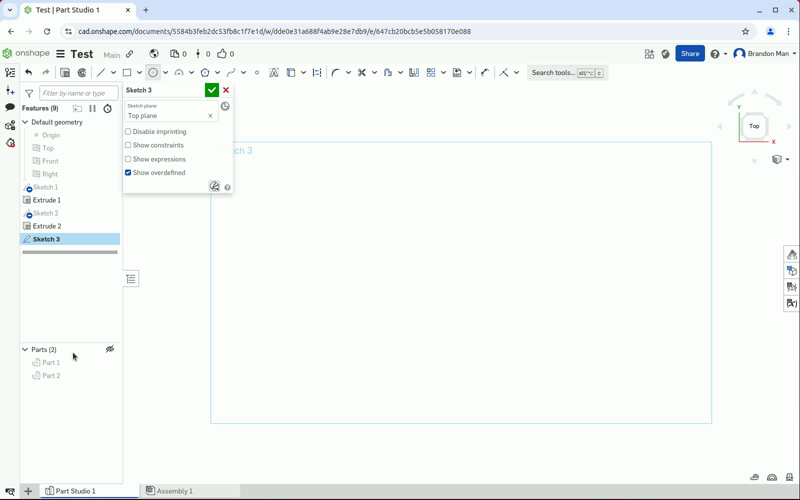
key_down(shift)
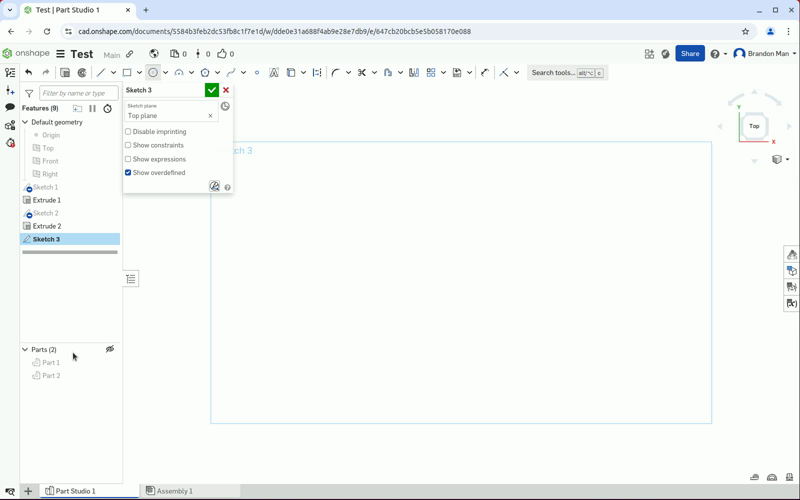
mouse_move(510, 282)
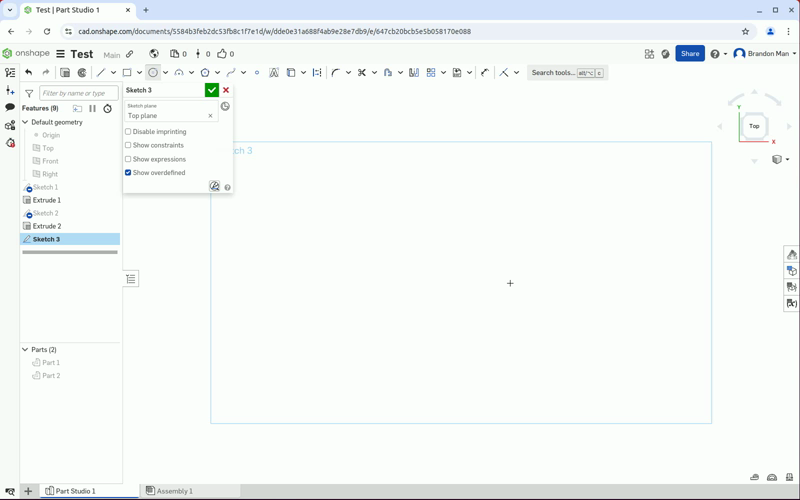
click(510, 282)
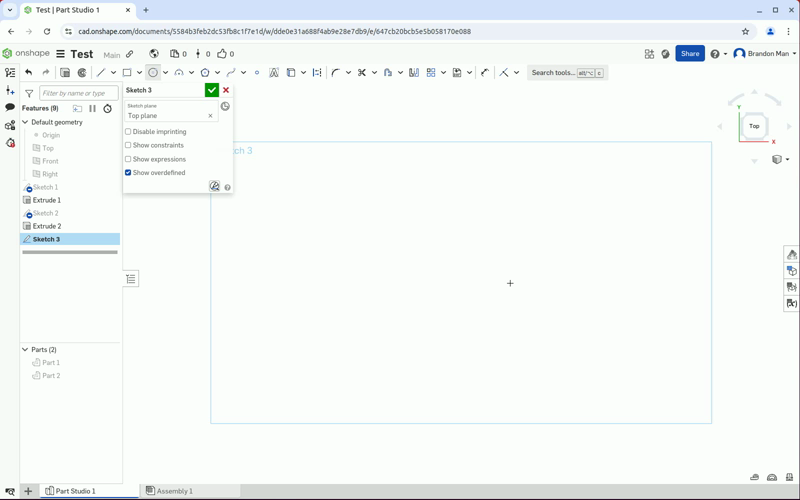
key_up(shift)
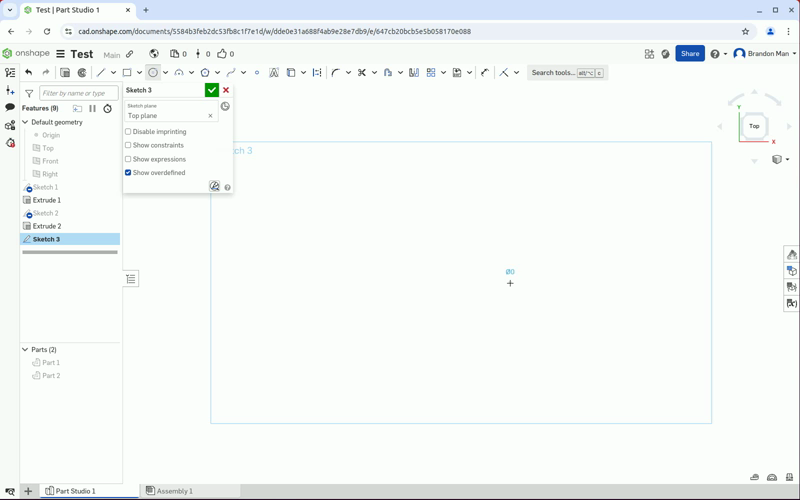
mouse_move(537, 282)
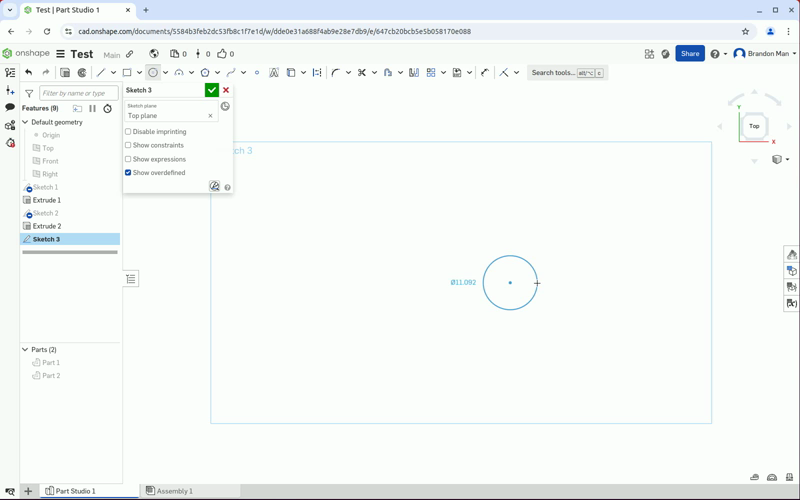
click(537, 282)
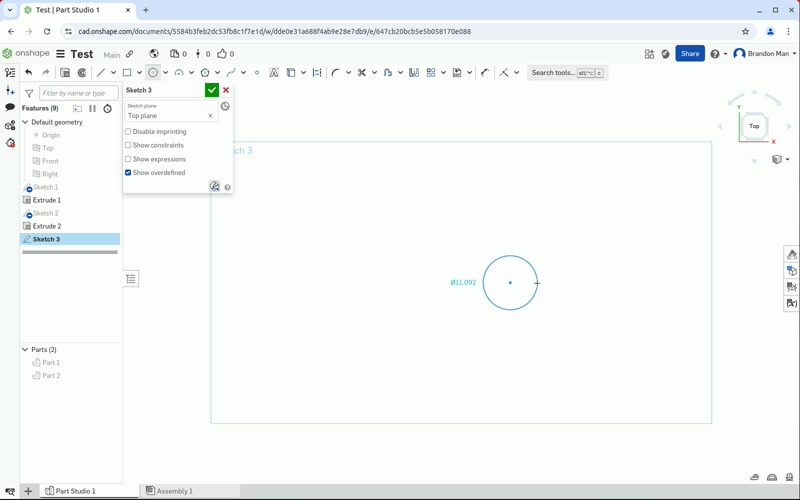
key(esc)
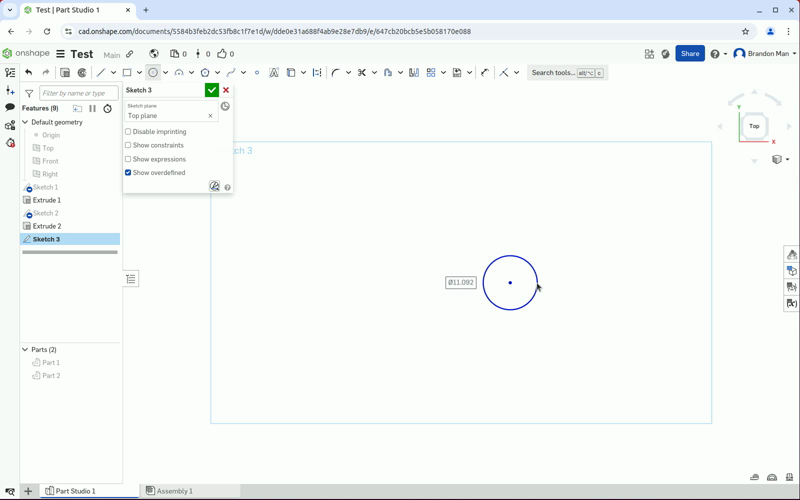
mouse_move(518, 262)
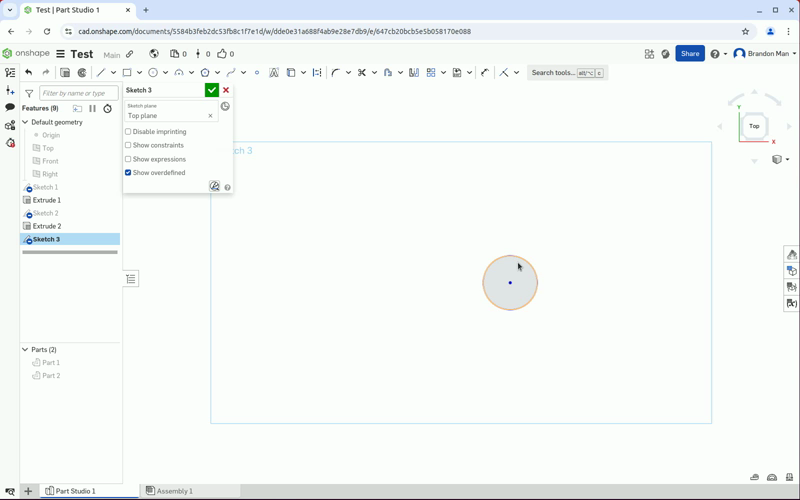
click(518, 262)
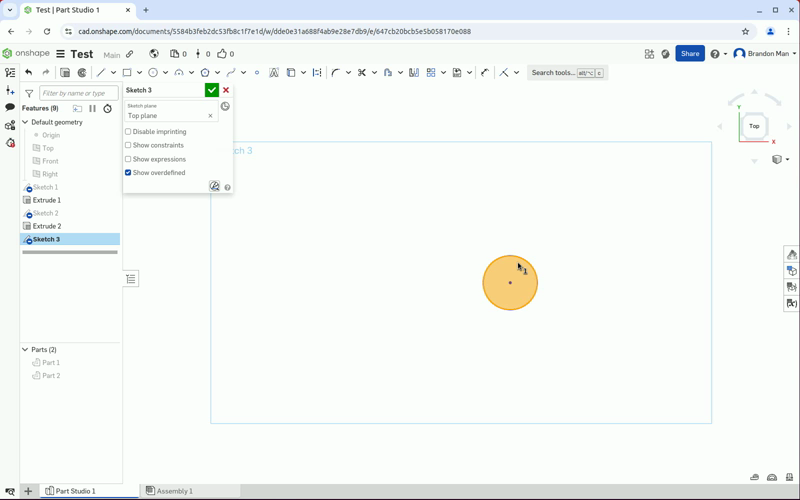
mouse_move(73, 352)
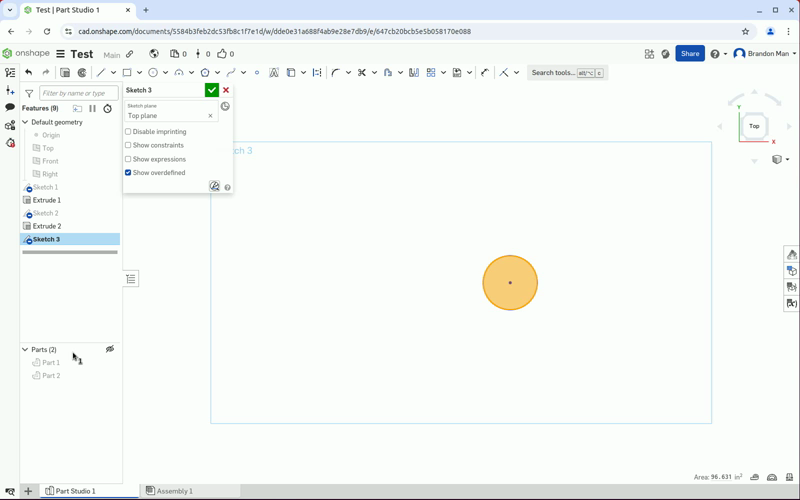
key(shift+y)
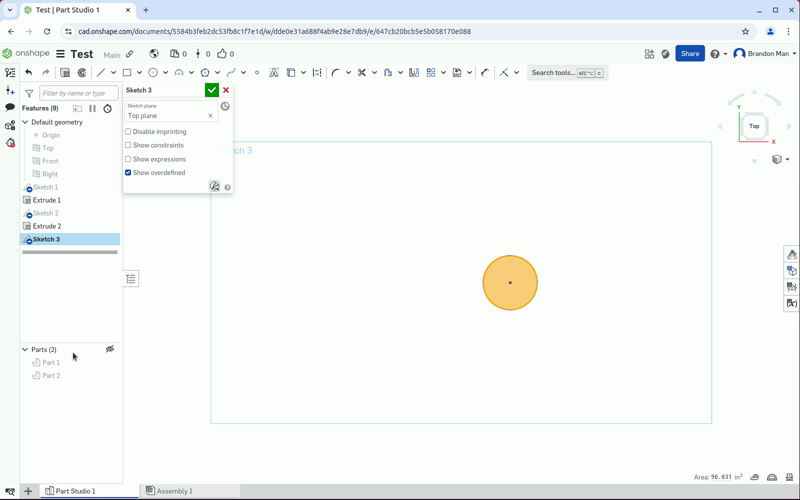
key(shift+e)
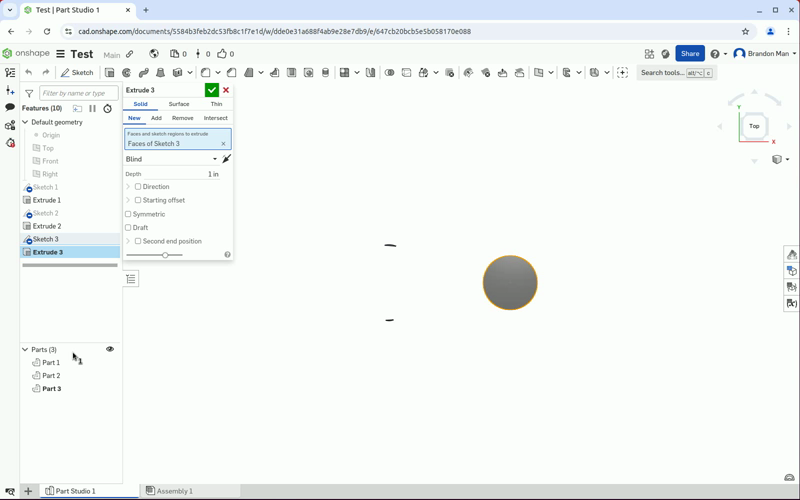
mouse_move(143, 106)
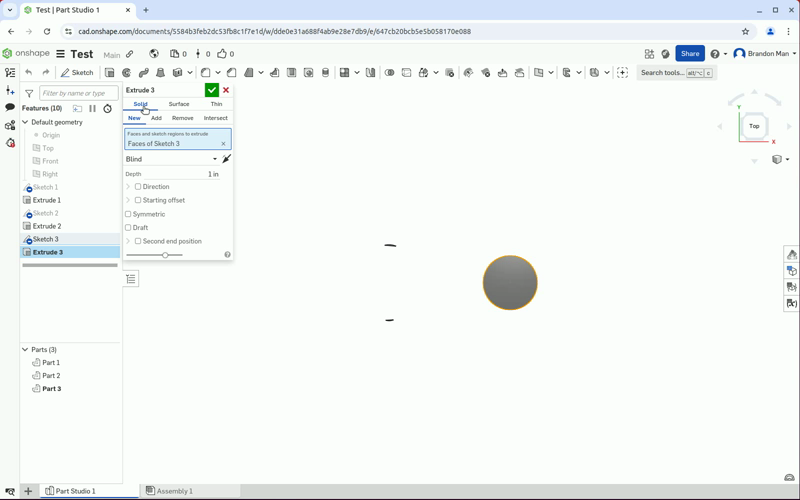
click(143, 106)
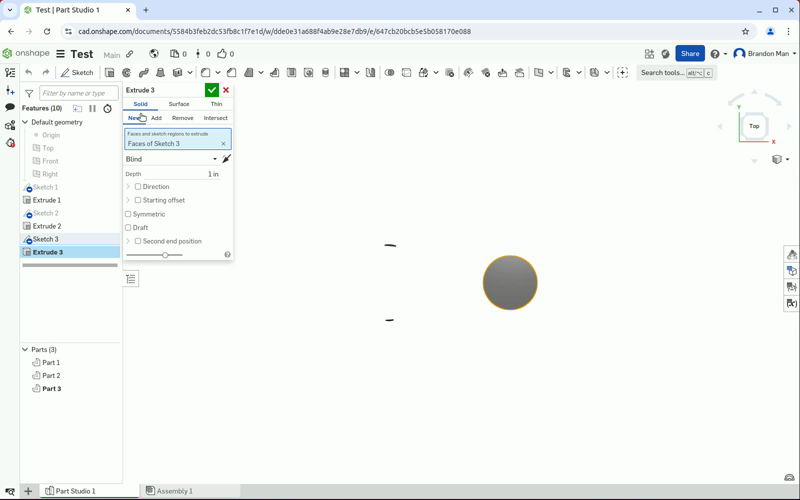
mouse_move(137, 120)
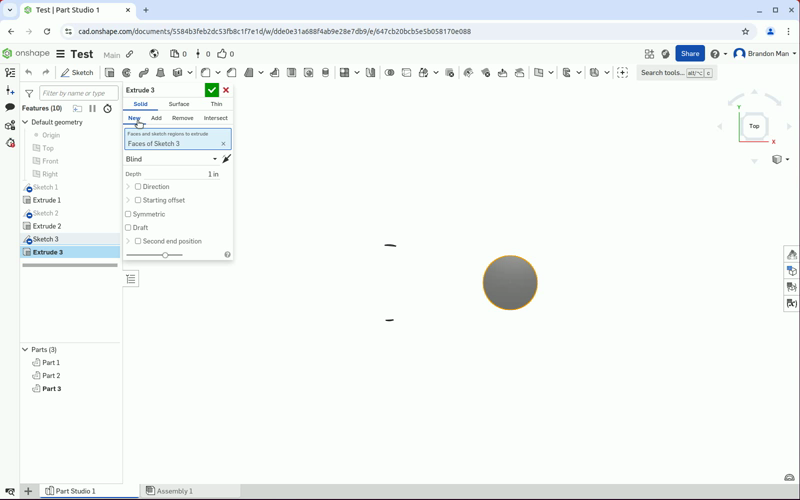
click(137, 120)
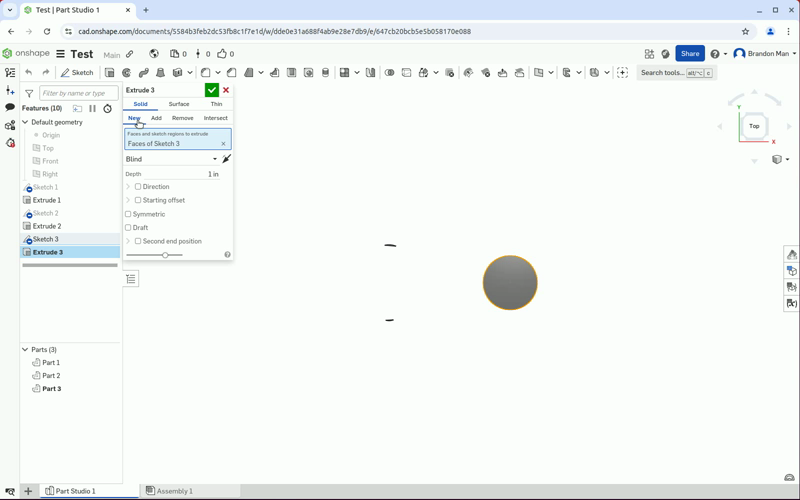
key(tab, 4)
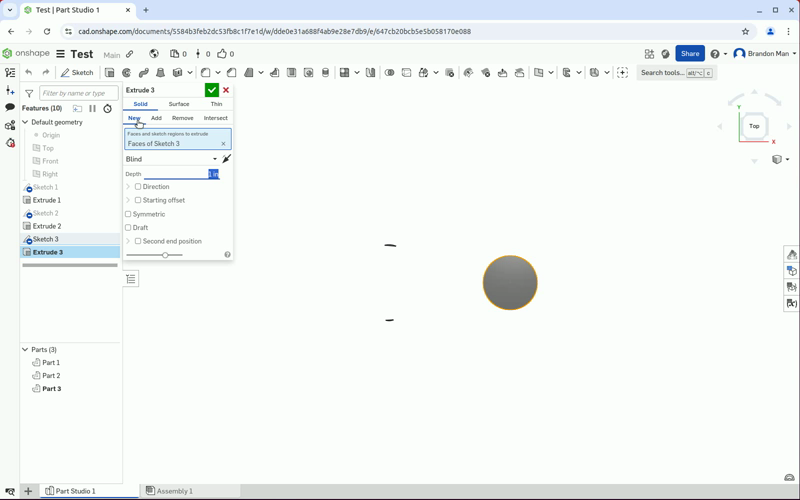
text(1.204)
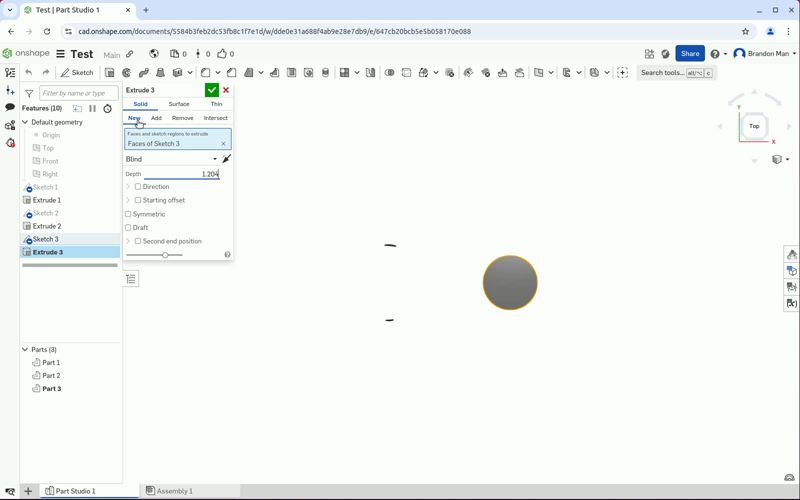
key(enter)
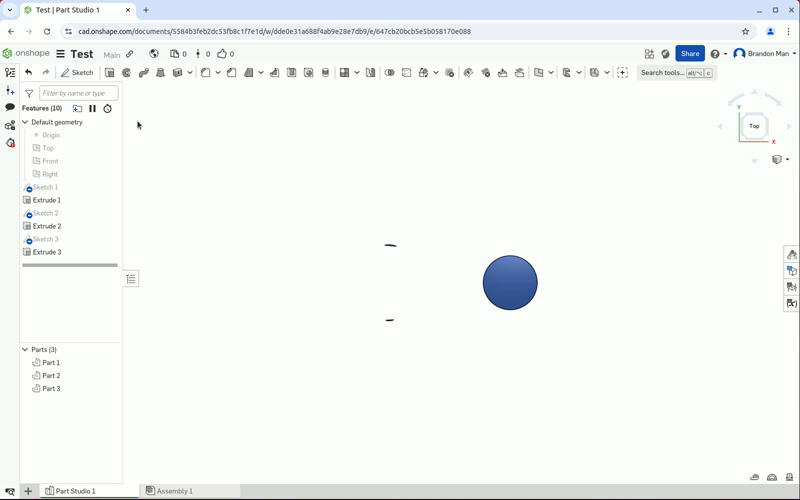
key(shift+h)
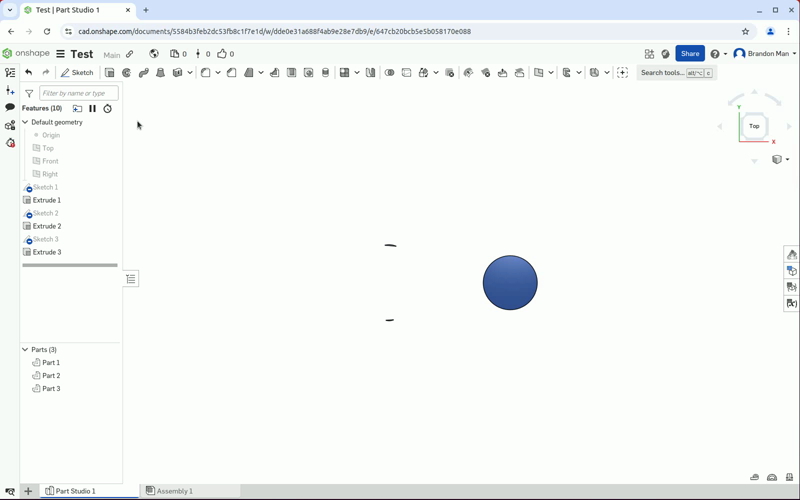
key(shift+h)
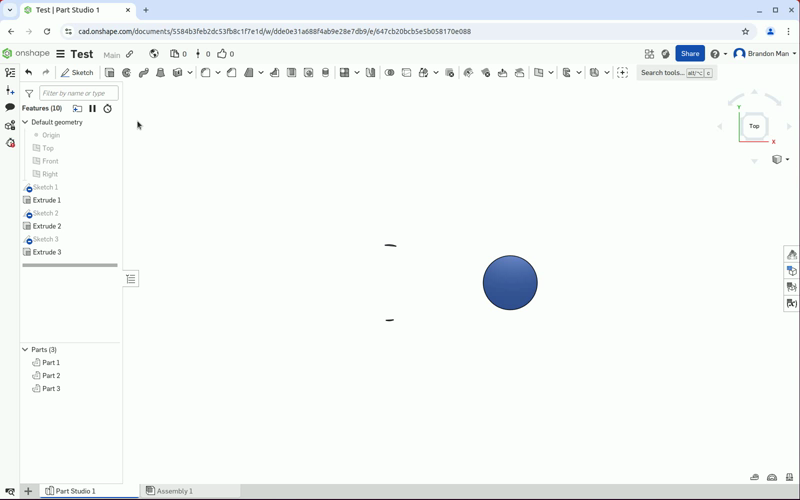
mouse_move(73, 189)
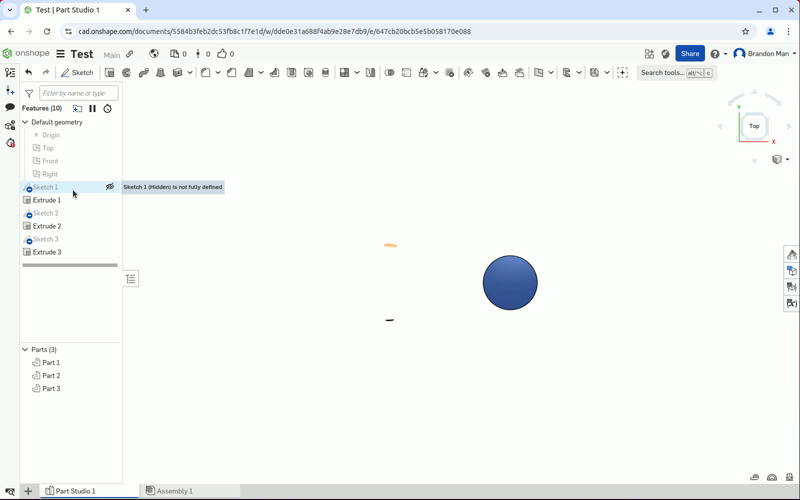
click(73, 189)
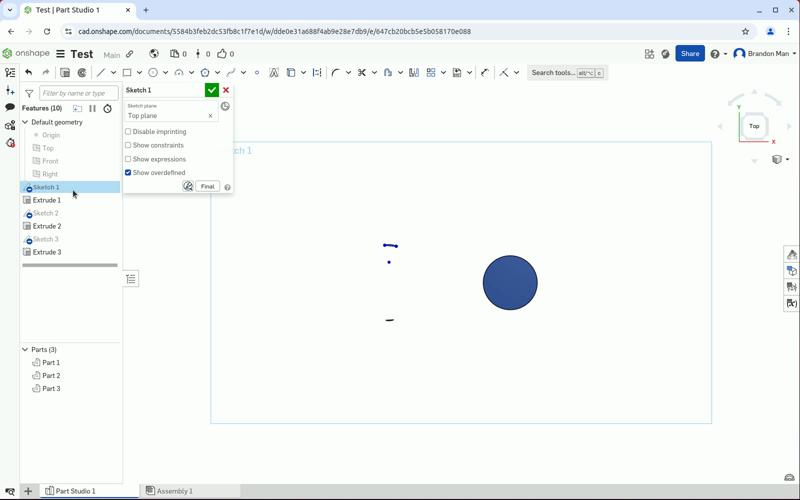
mouse_move(229, 92)
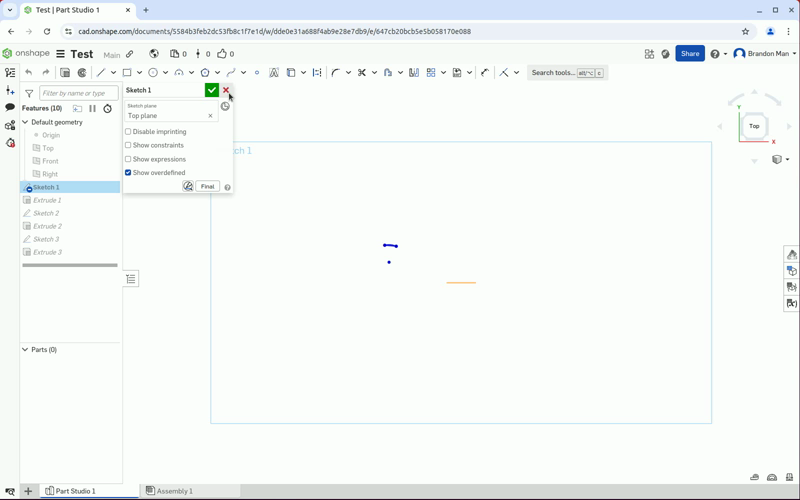
click(229, 92)
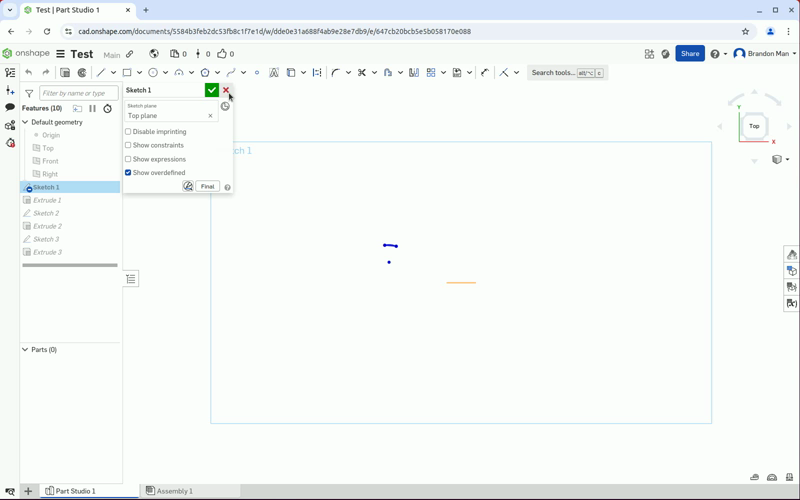
key(shift+s)
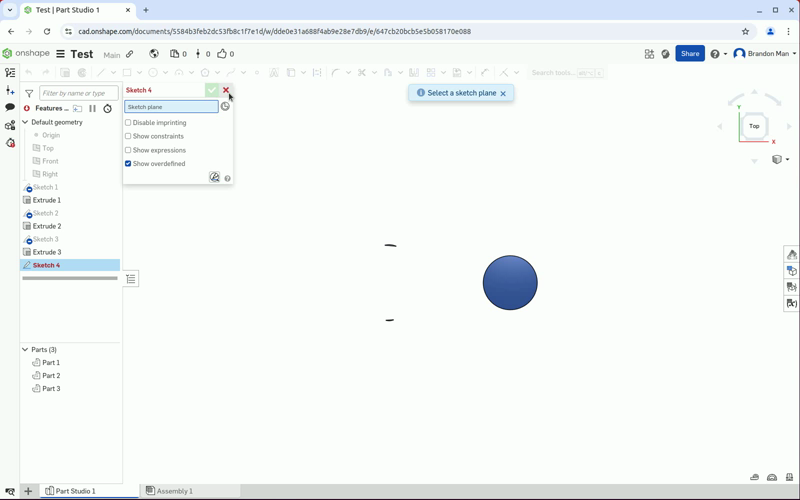
mouse_move(73, 150)
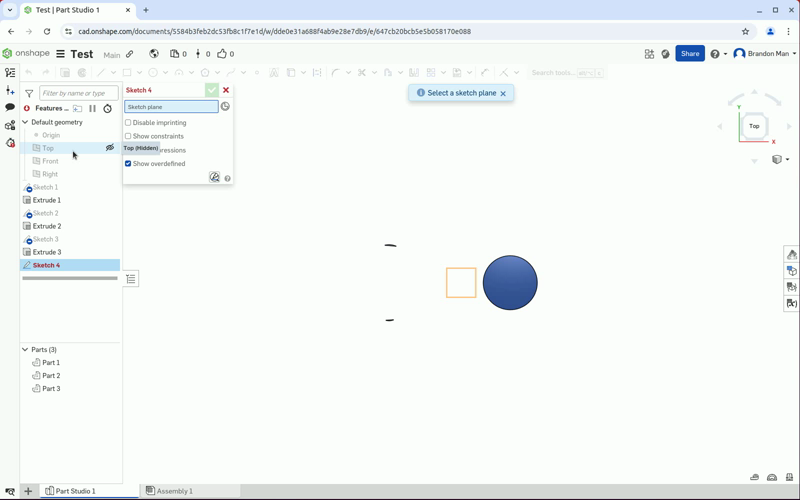
click(73, 150)
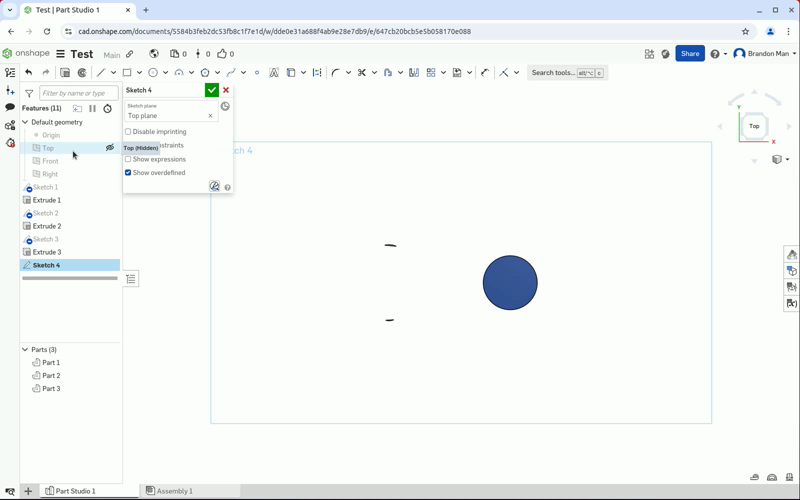
mouse_move(73, 352)
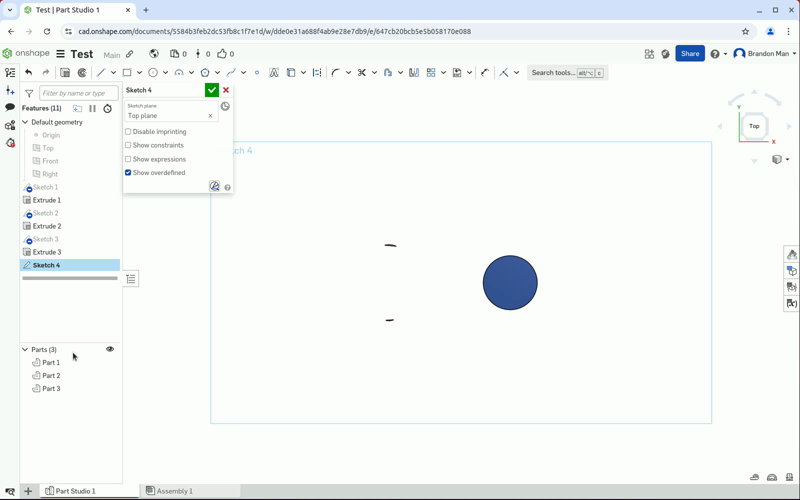
key(y)
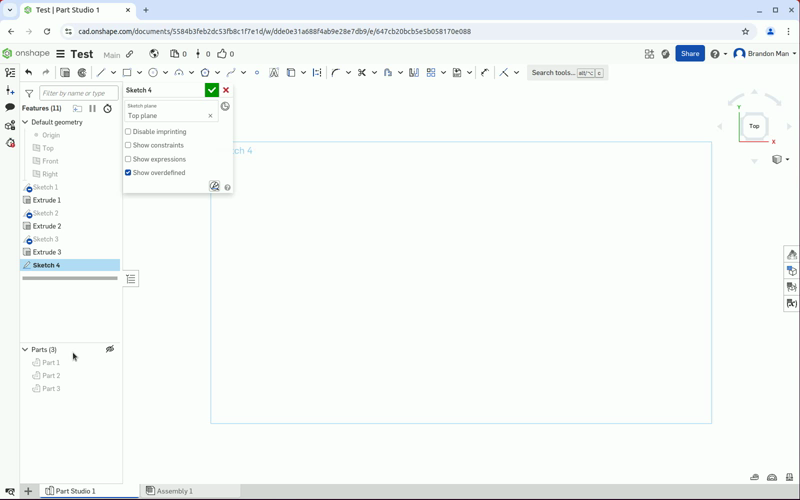
key(l)
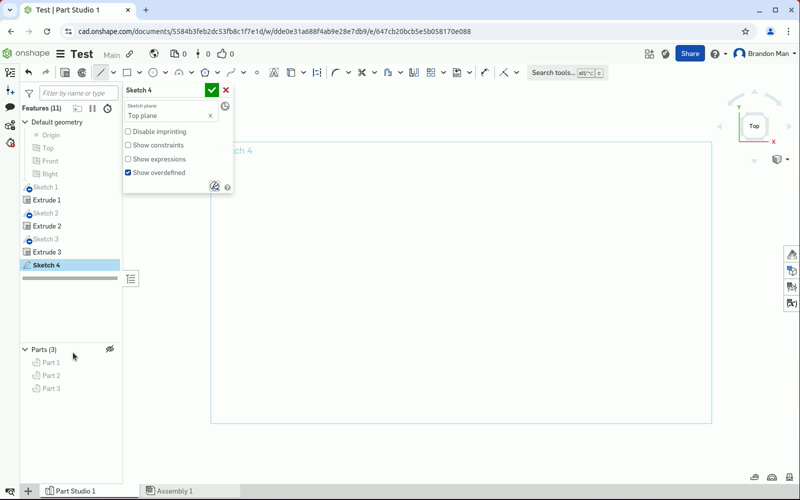
key_down(shift)
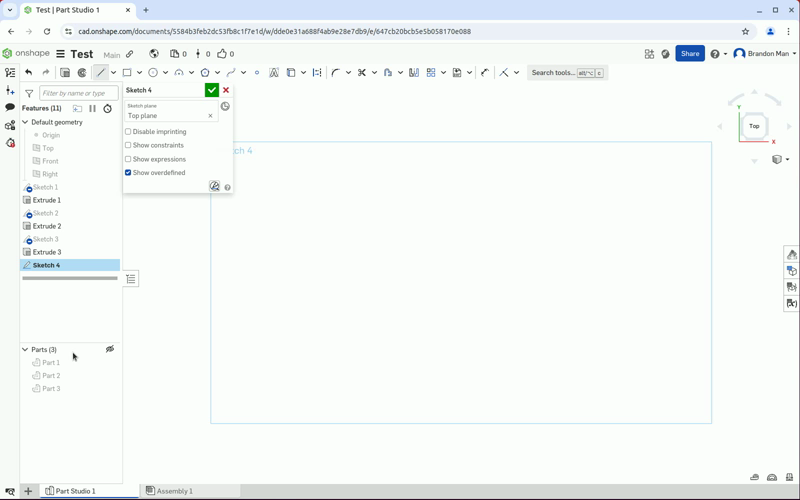
mouse_move(392, 320)
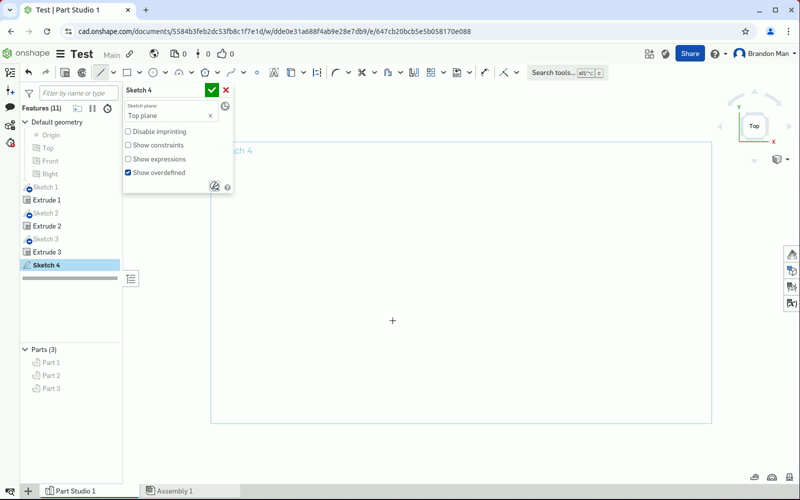
click(392, 320)
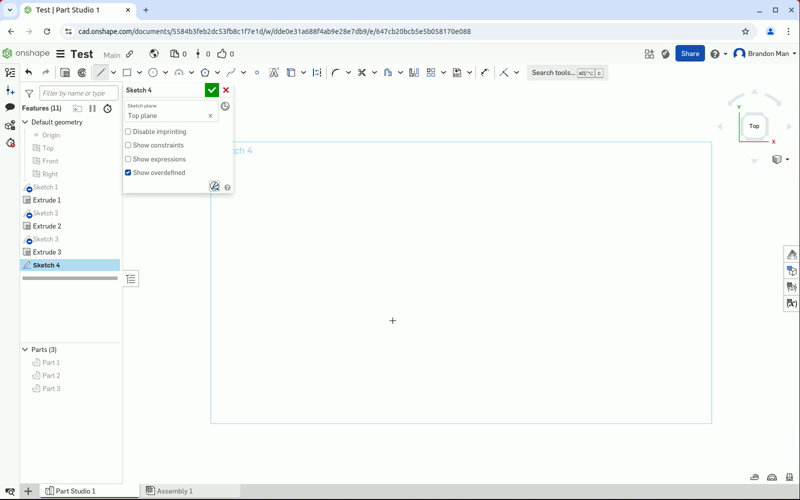
key_up(shift)
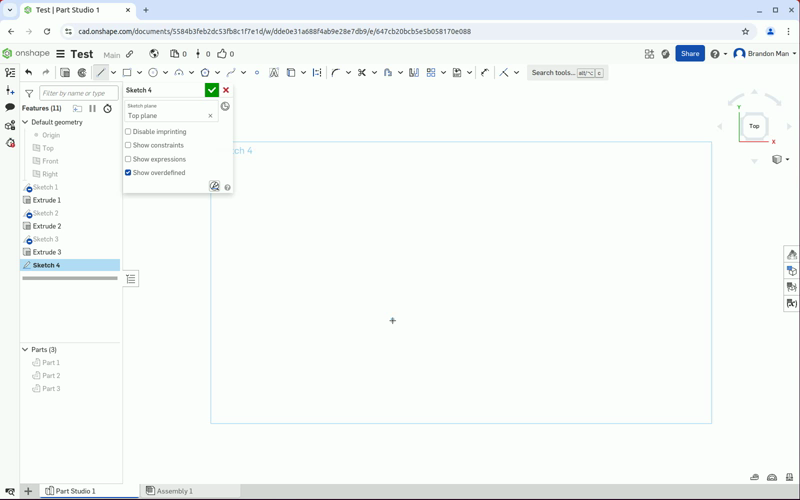
key_down(shift)
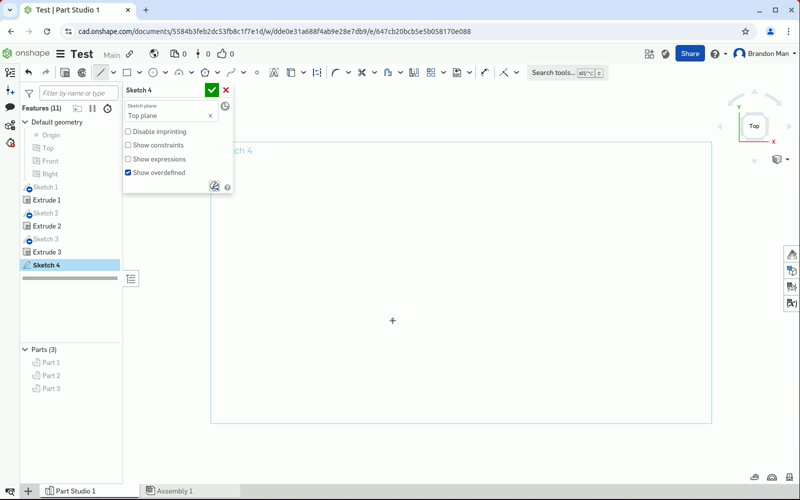
mouse_move(511, 309)
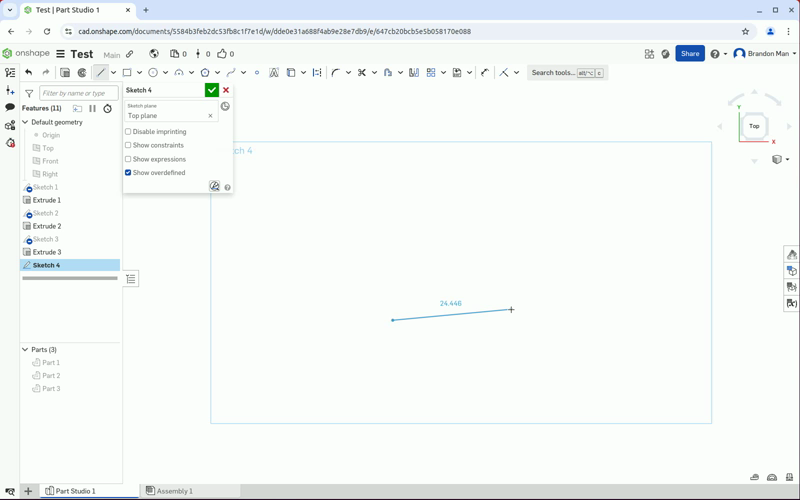
click(511, 309)
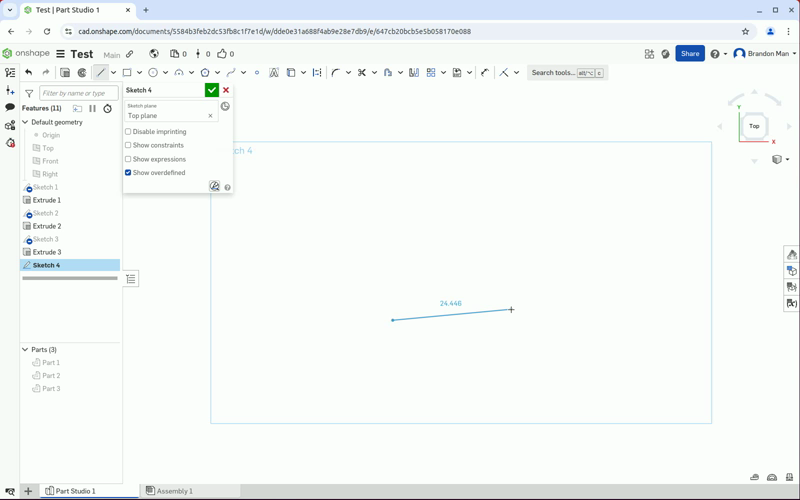
key_up(shift)
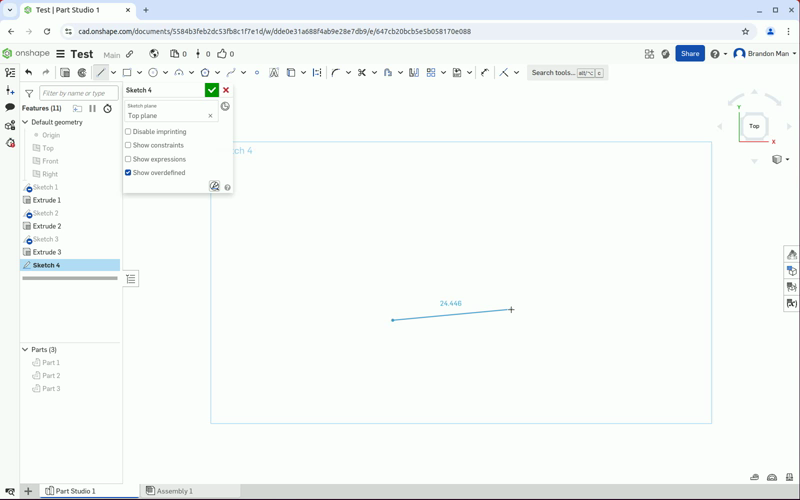
key(esc)
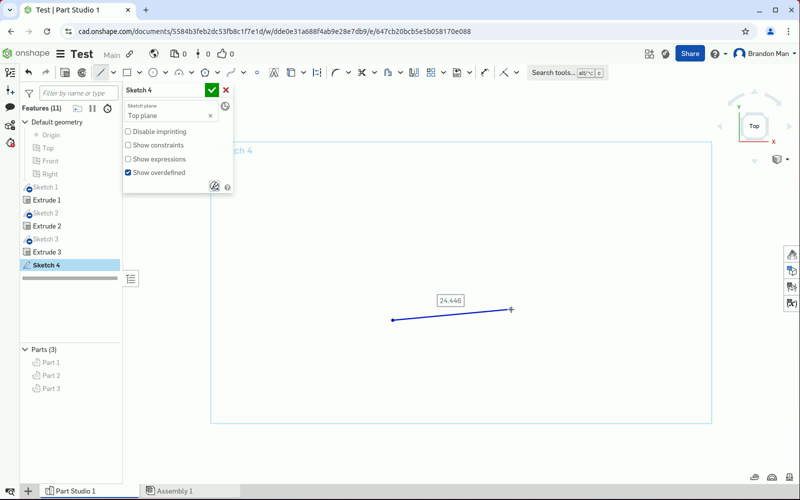
key(a)
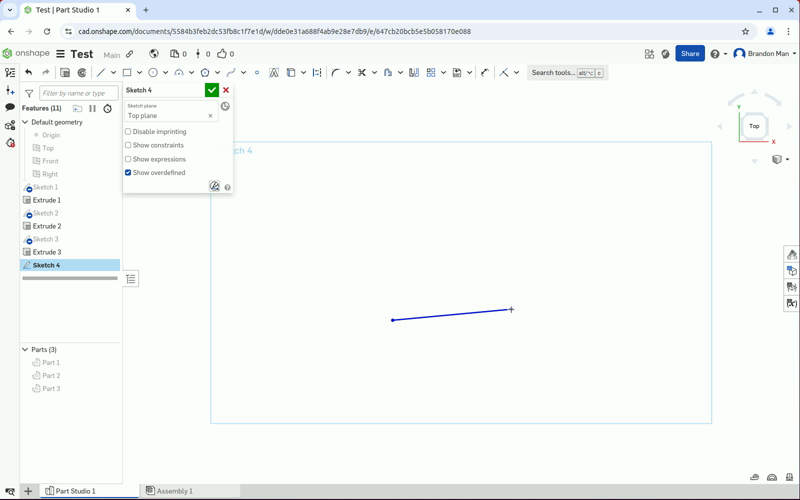
mouse_move(511, 309)
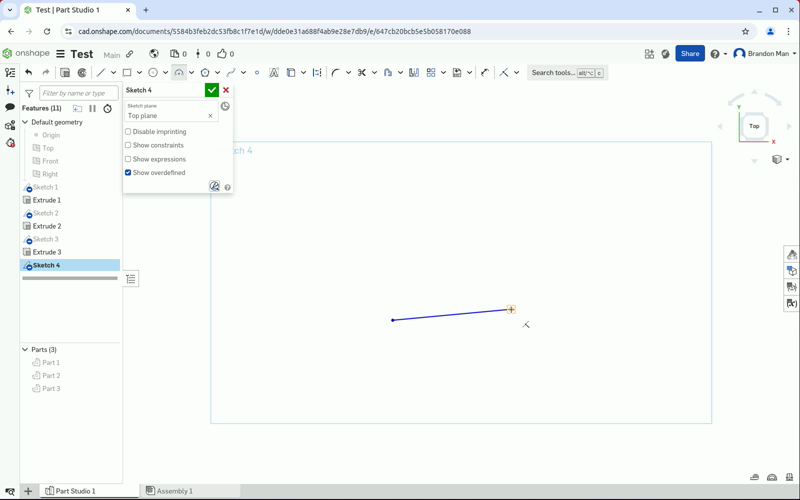
click(511, 309)
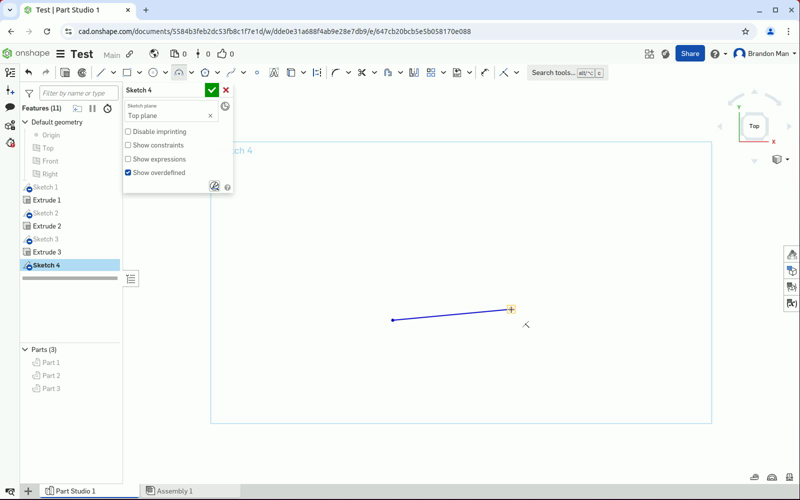
key_down(shift)
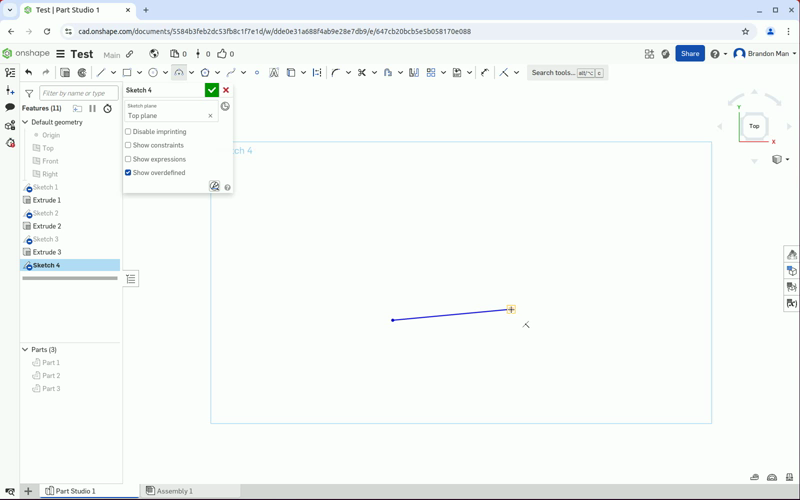
mouse_move(511, 256)
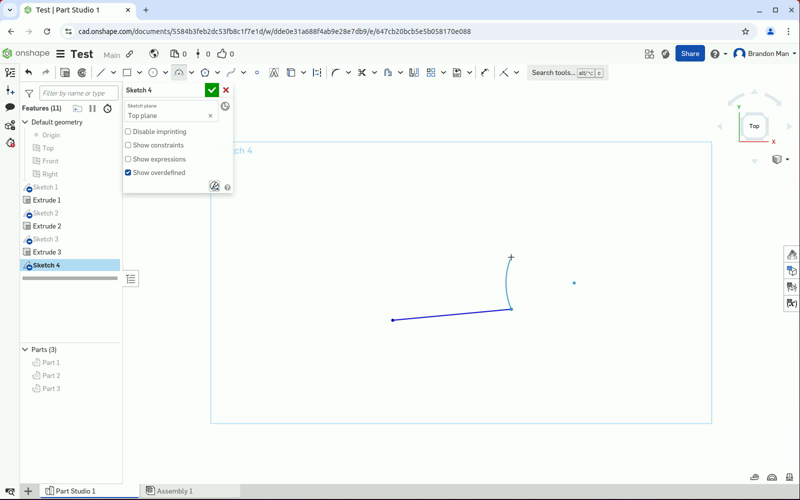
click(511, 256)
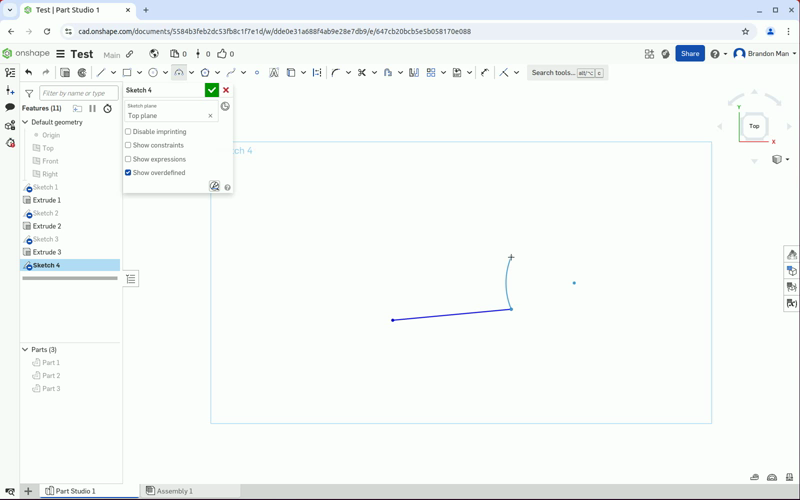
mouse_move(482, 282)
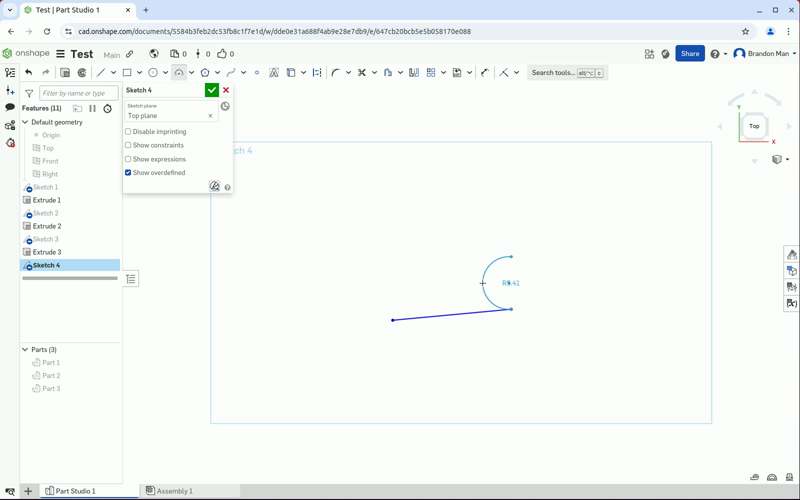
click(482, 282)
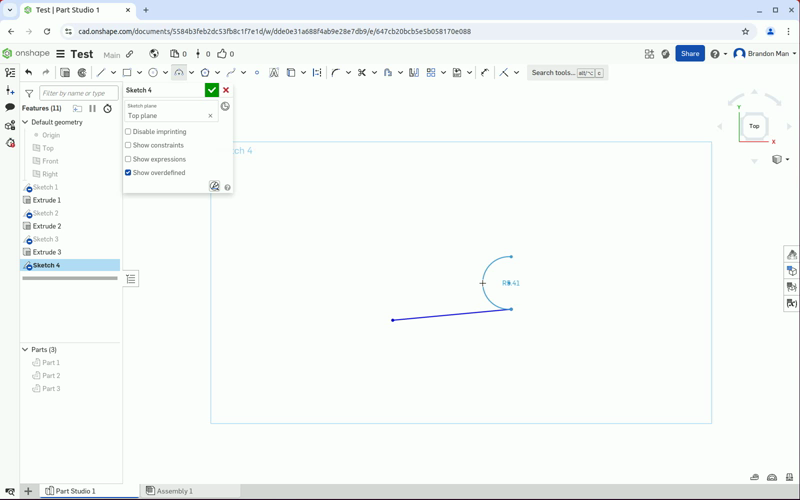
key_up(shift)
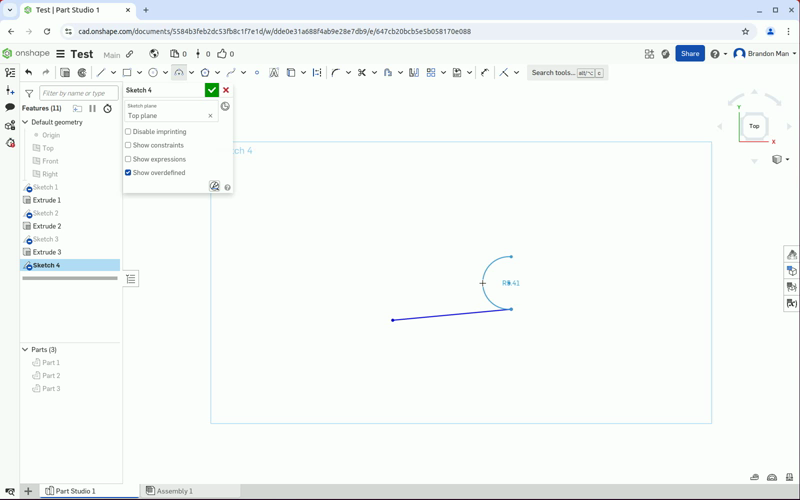
key(esc)
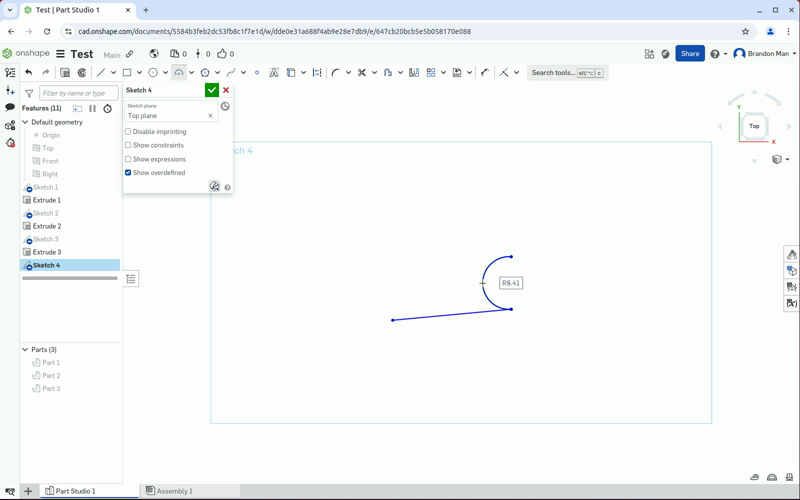
key(l)
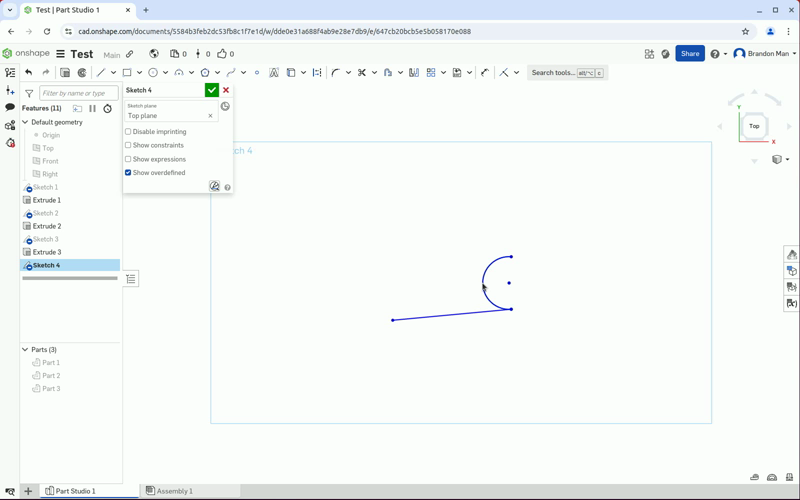
mouse_move(511, 256)
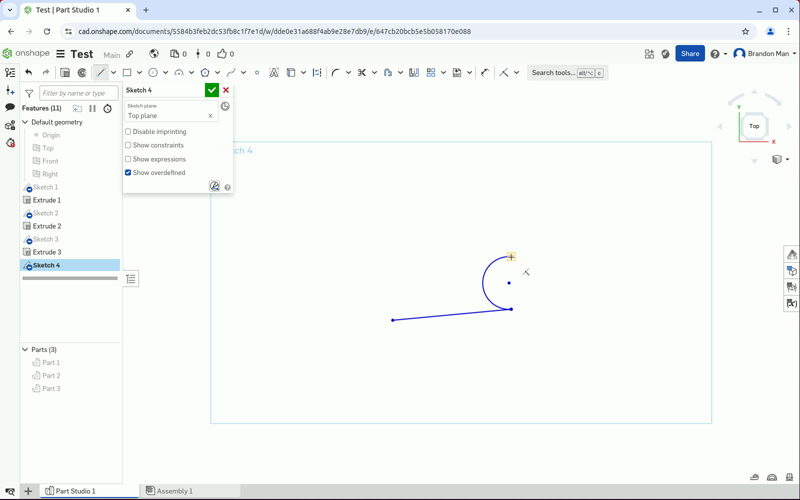
click(511, 256)
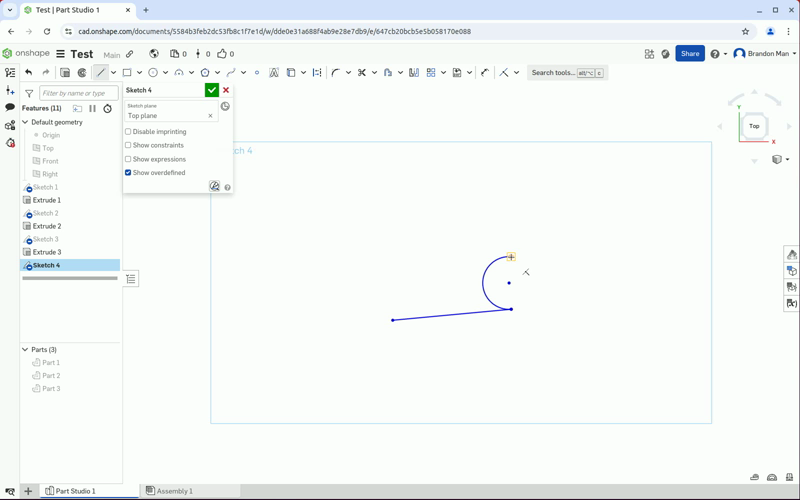
key_down(shift)
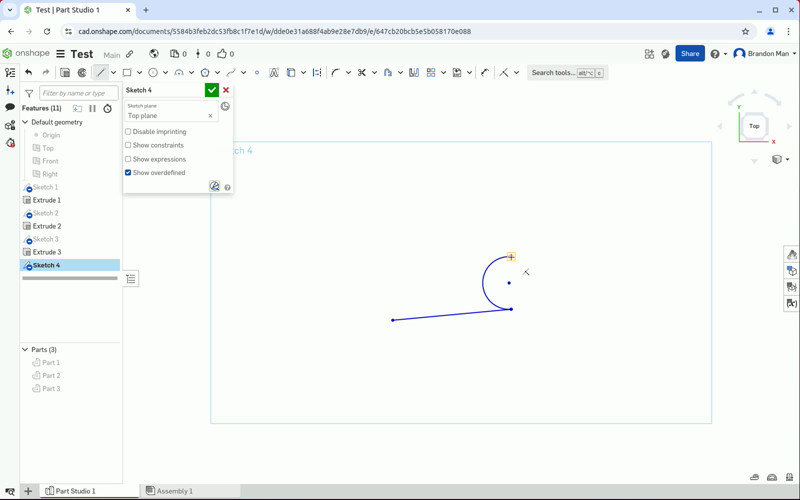
mouse_move(394, 246)
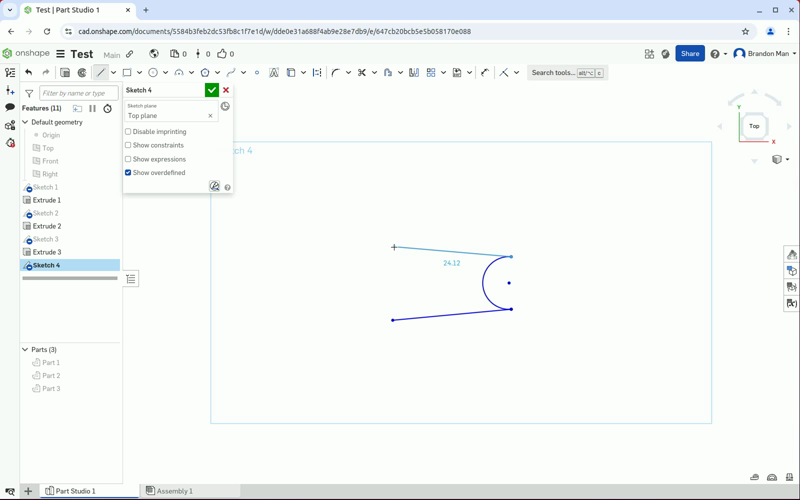
click(394, 246)
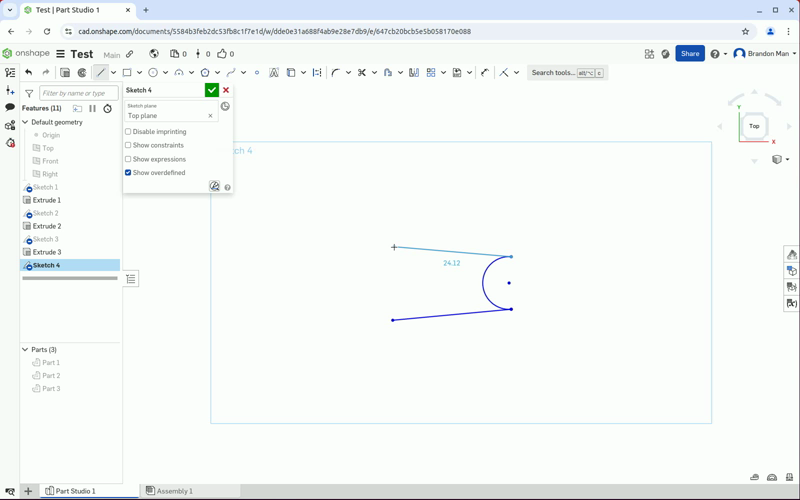
key_up(shift)
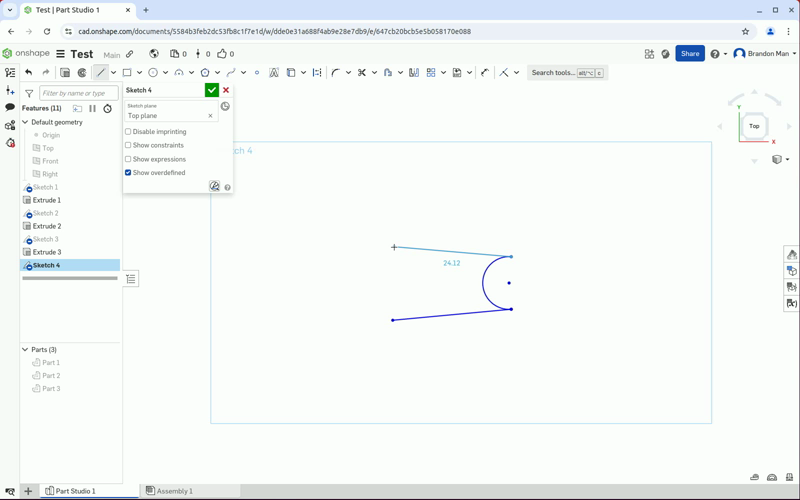
key(esc)
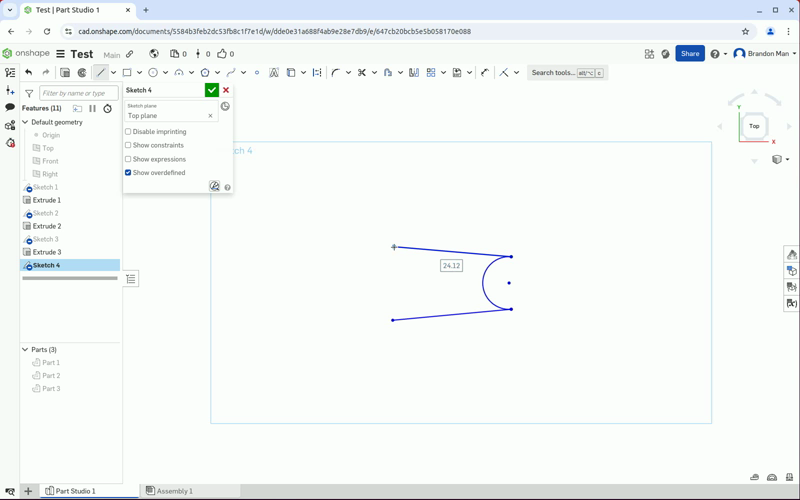
key(a)
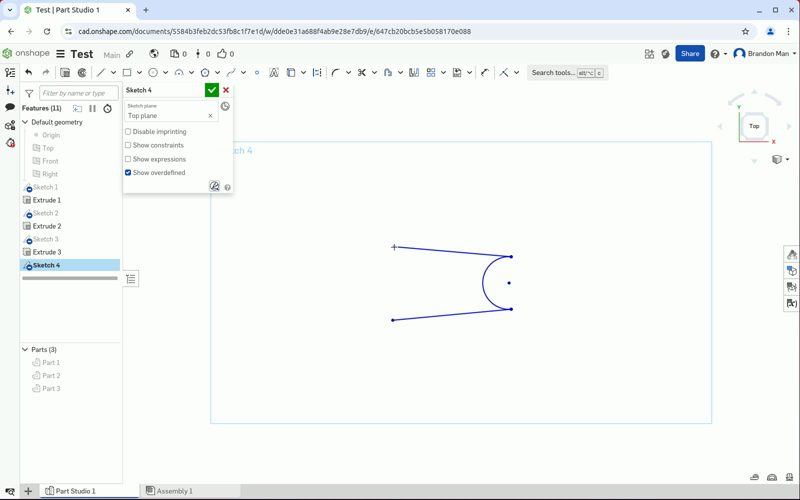
mouse_move(394, 246)
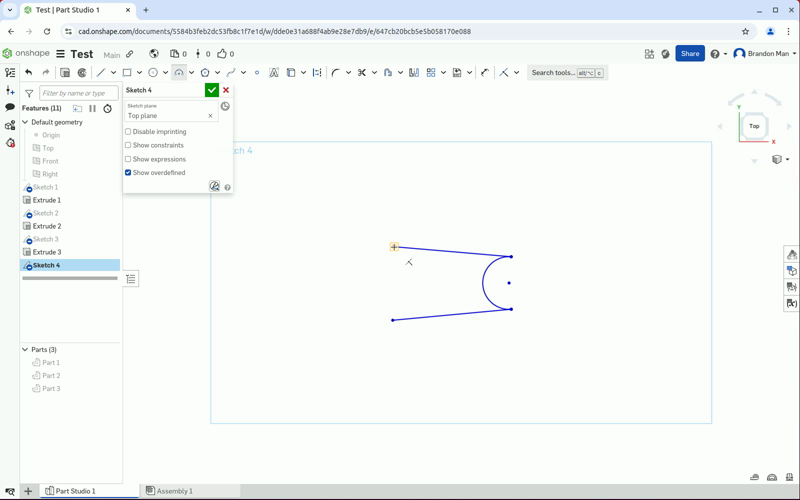
click(394, 246)
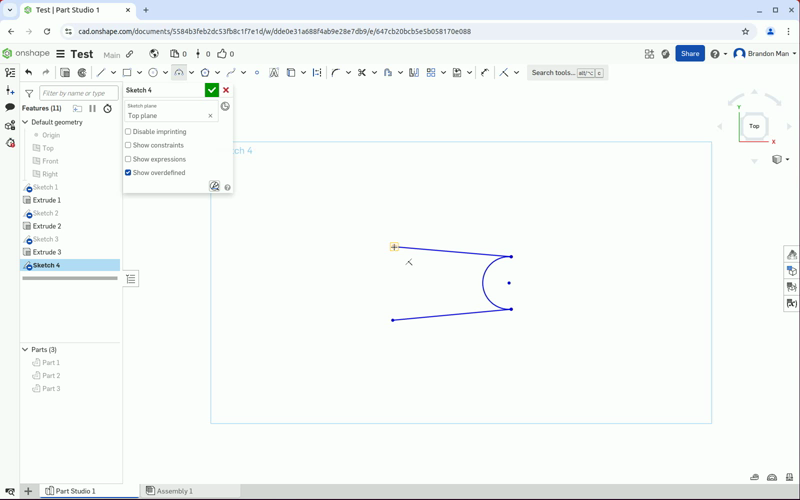
mouse_move(392, 320)
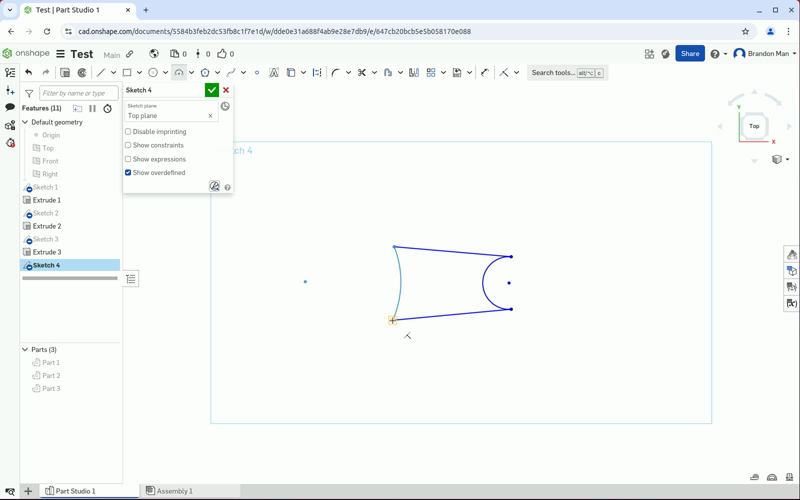
click(392, 320)
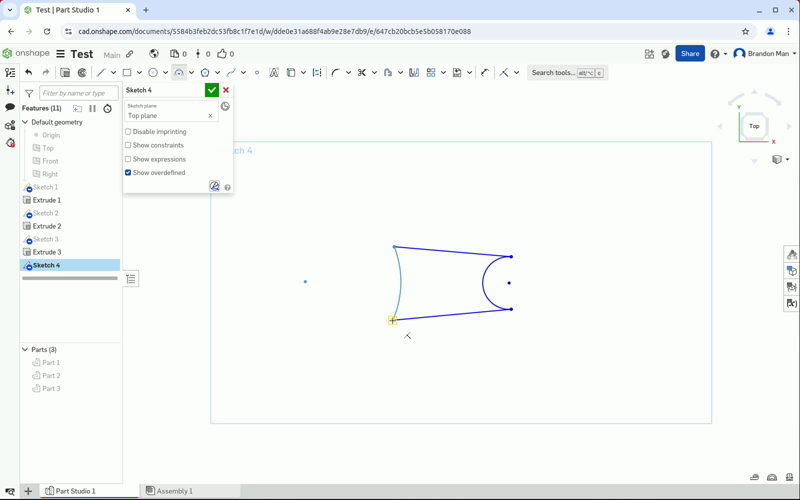
key_down(shift)
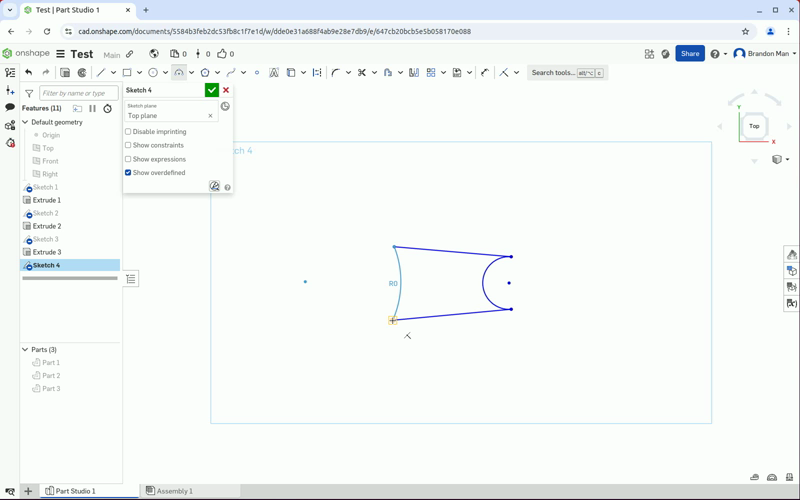
mouse_move(423, 284)
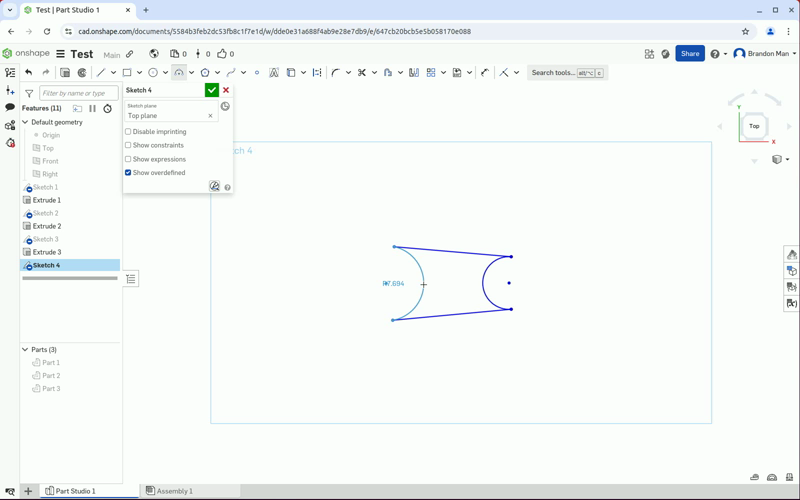
click(423, 284)
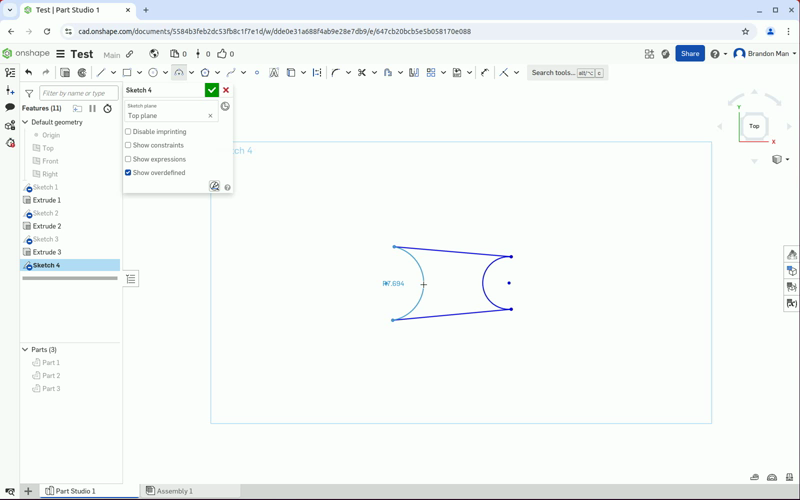
key_up(shift)
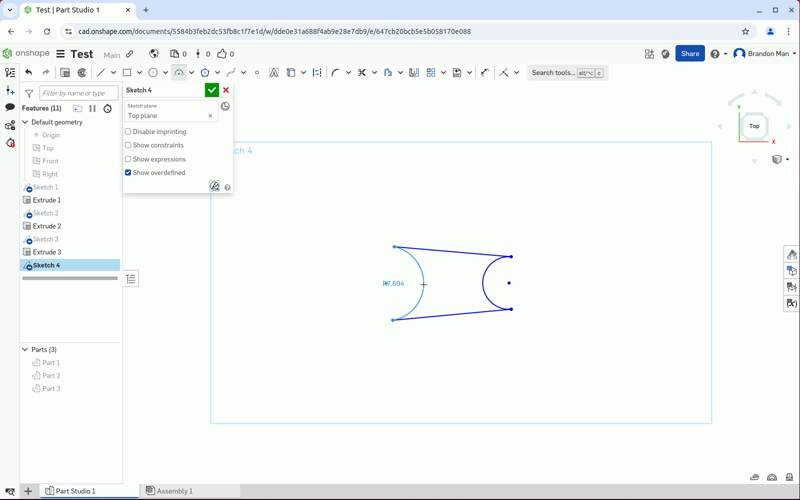
key(esc)
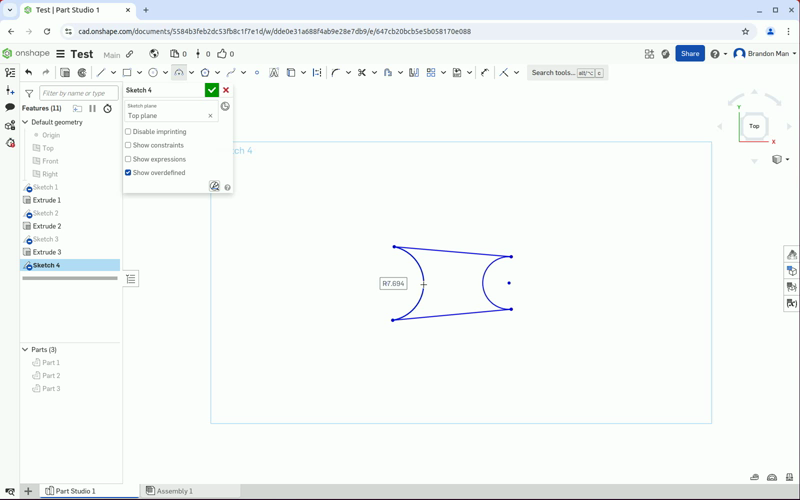
mouse_move(447, 292)
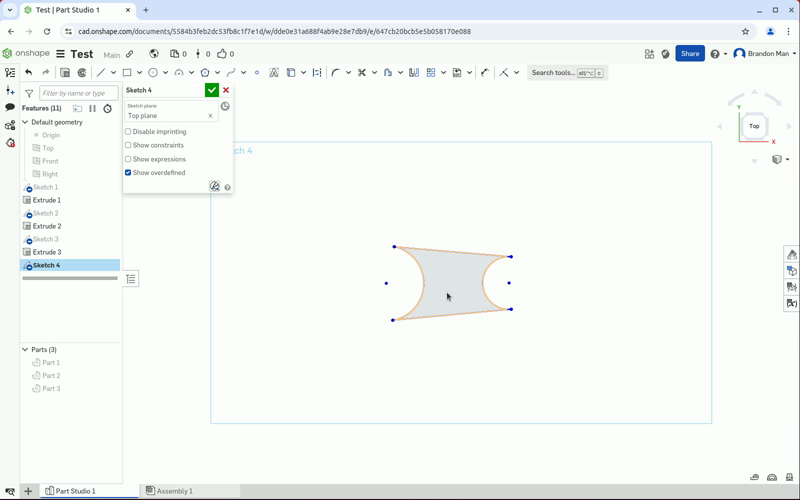
click(447, 292)
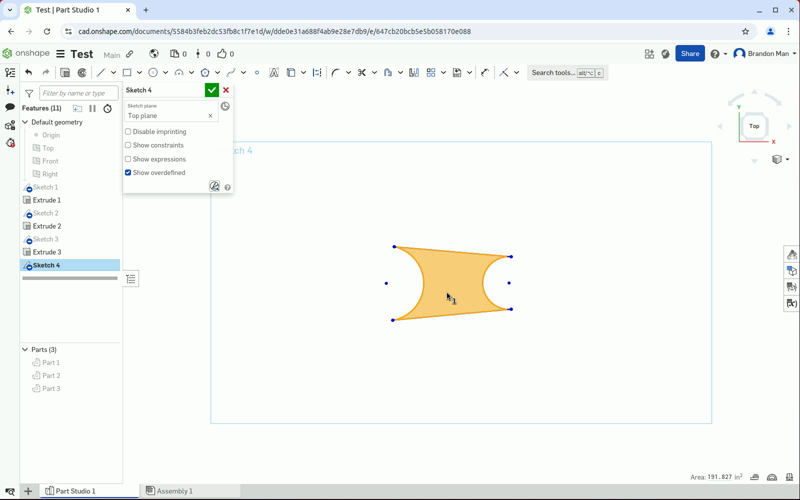
mouse_move(73, 352)
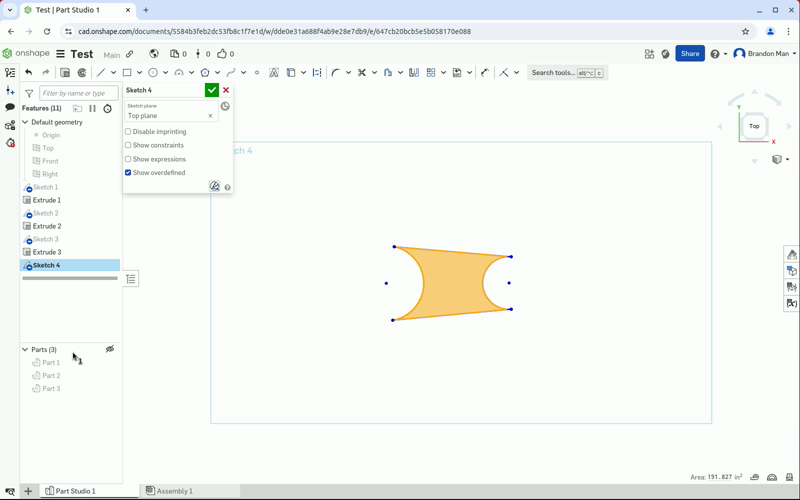
key(shift+y)
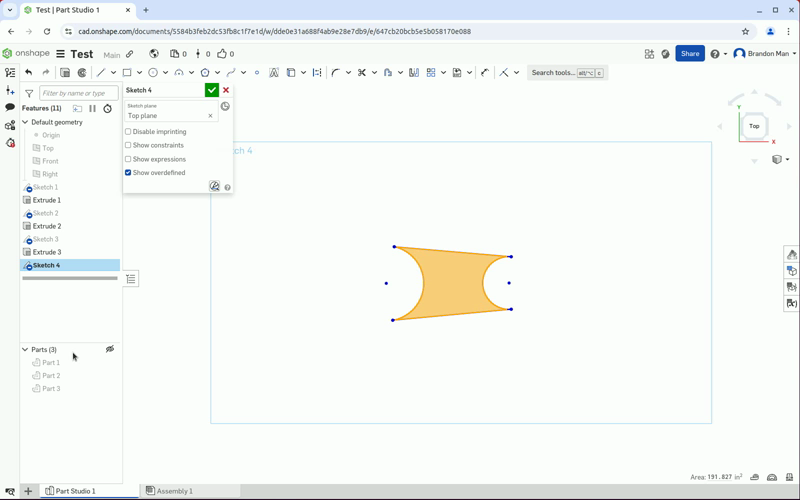
key(shift+e)
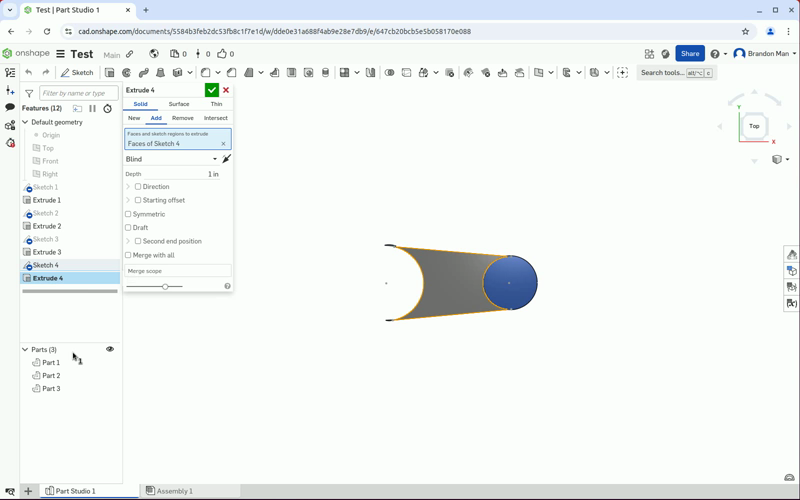
mouse_move(143, 106)
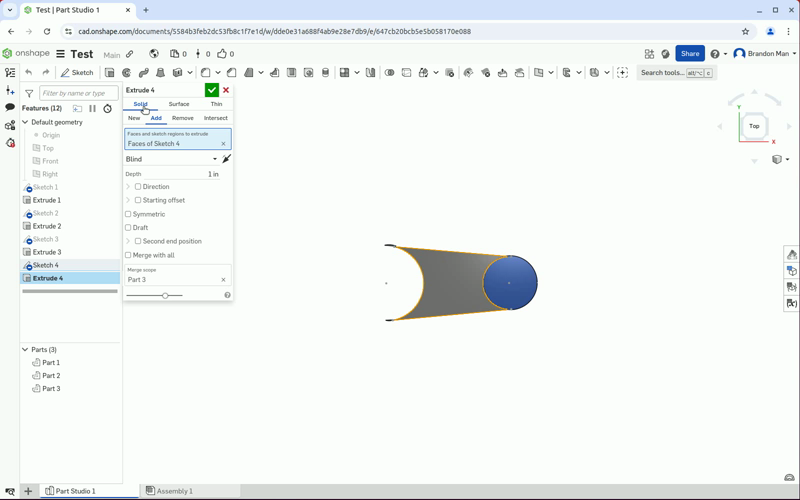
click(143, 106)
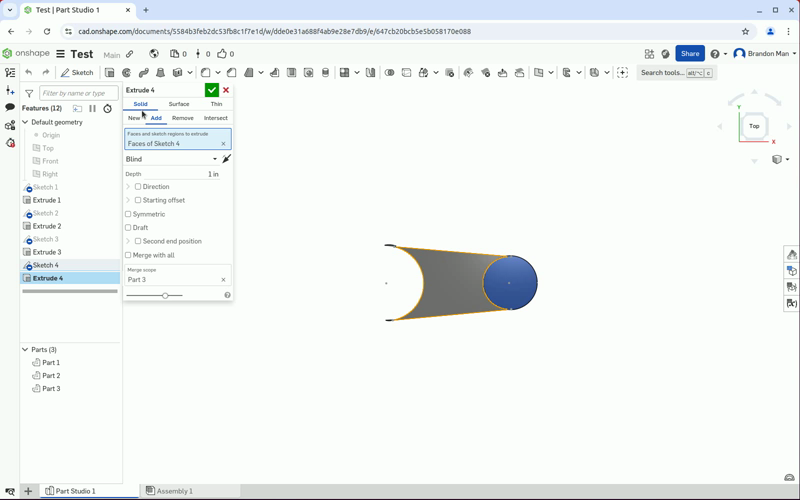
mouse_move(137, 120)
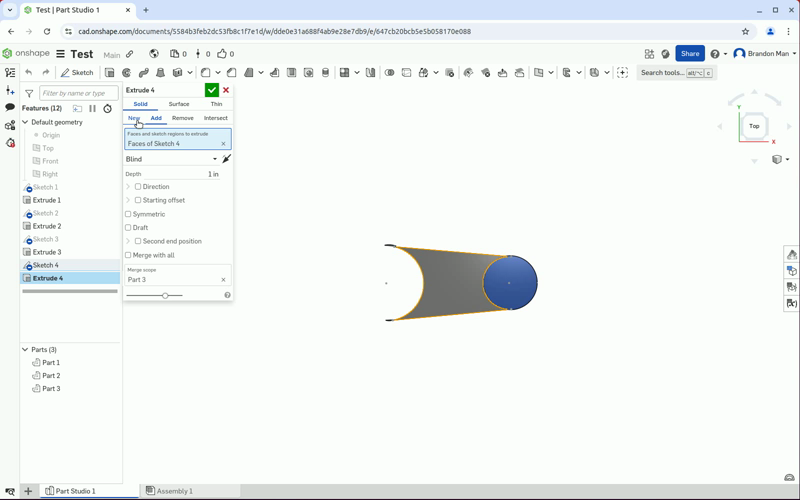
click(137, 120)
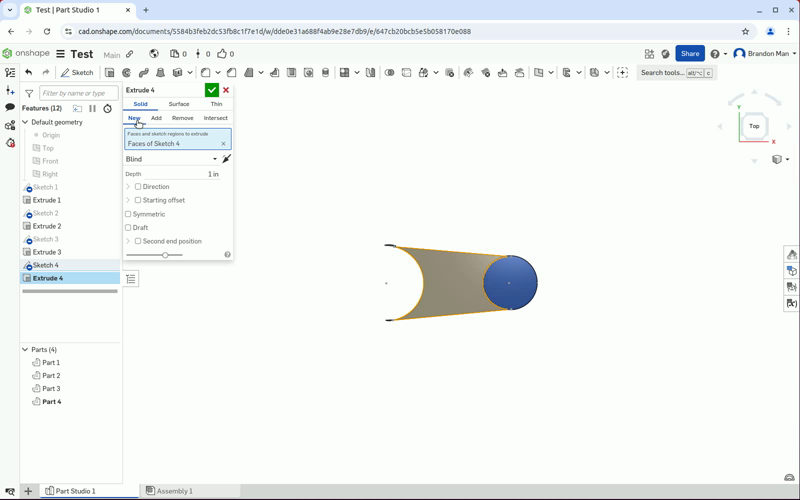
key(tab, 4)
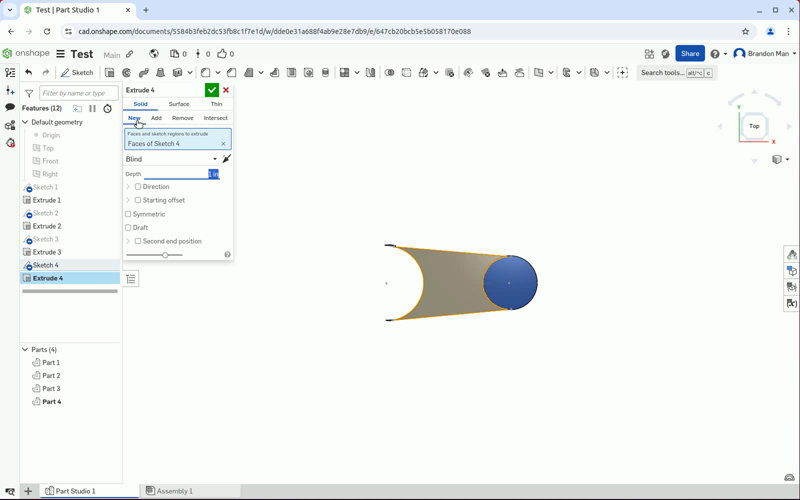
text(1.204)
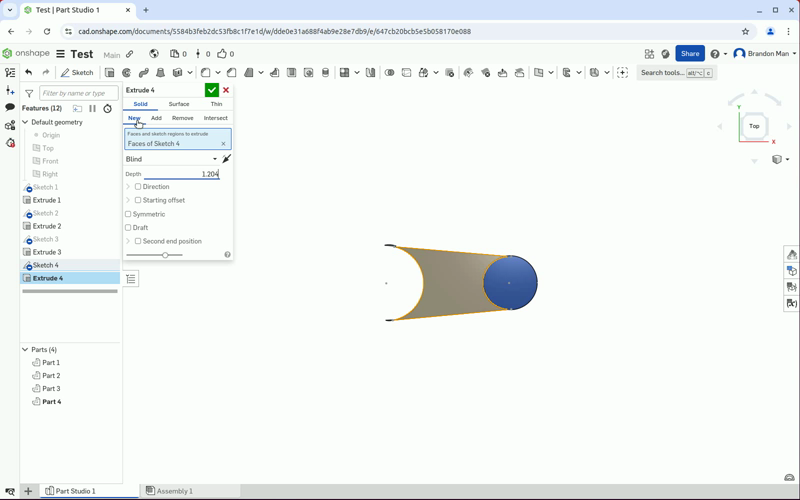
key(enter)
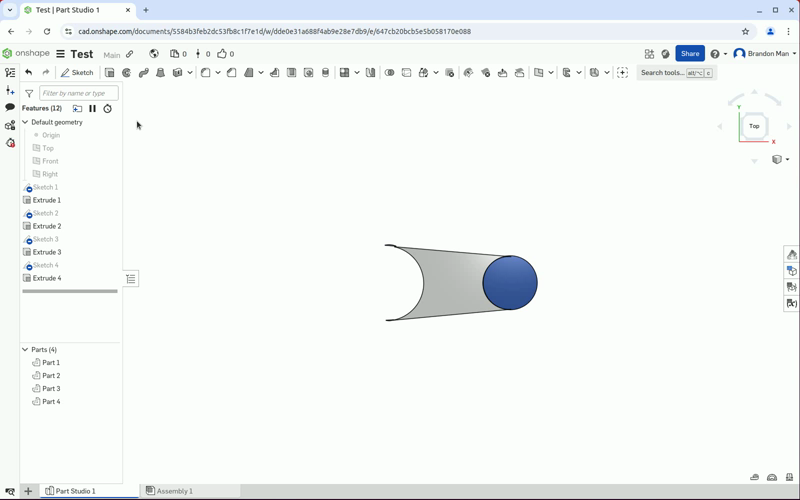
key(shift+h)
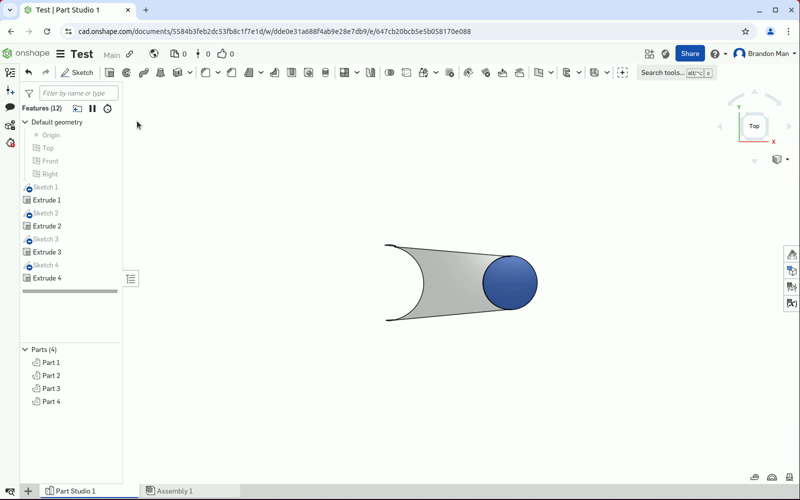
key(shift+h)
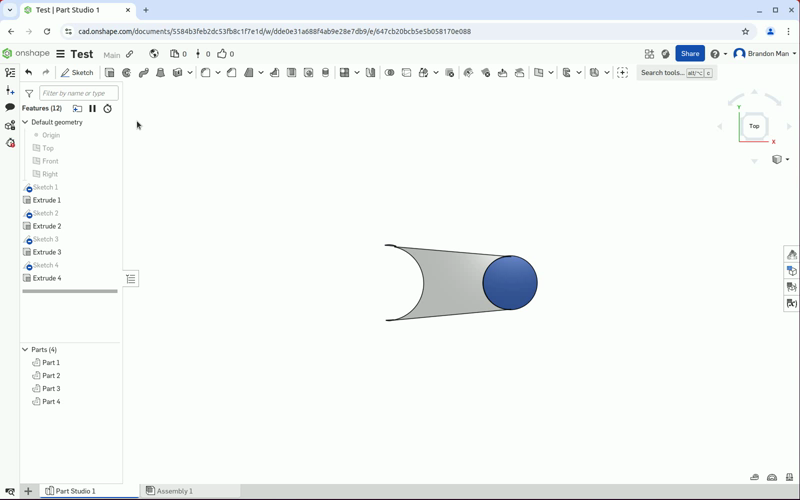
mouse_move(73, 189)
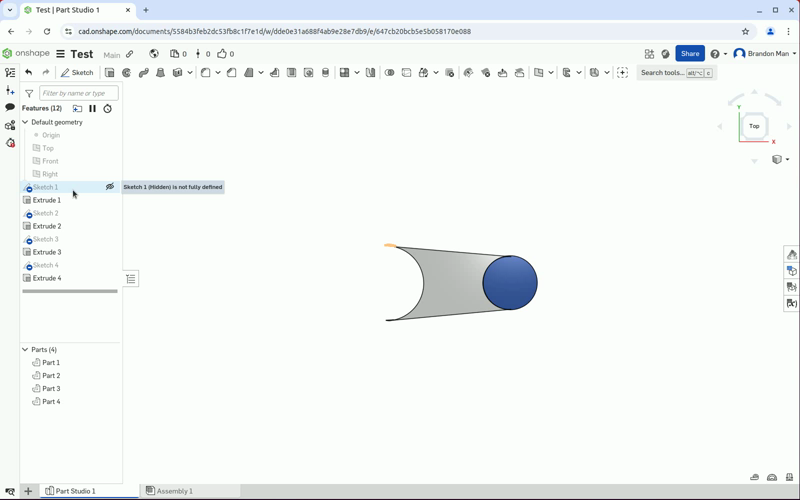
click(73, 189)
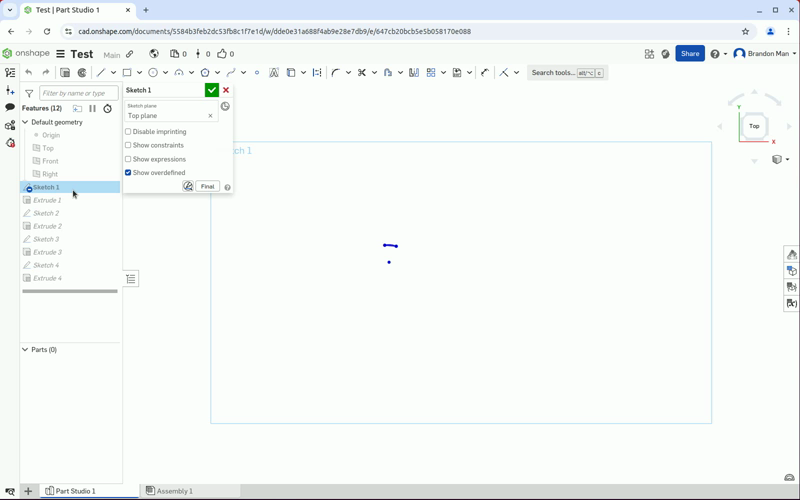
mouse_move(229, 92)
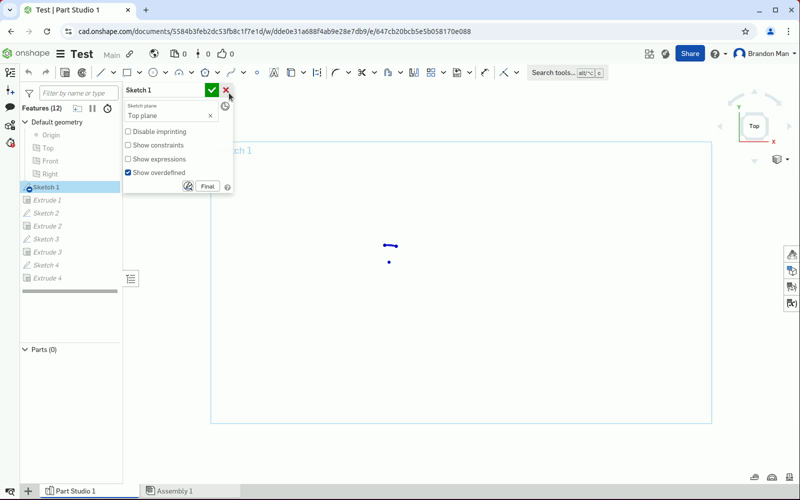
click(229, 92)
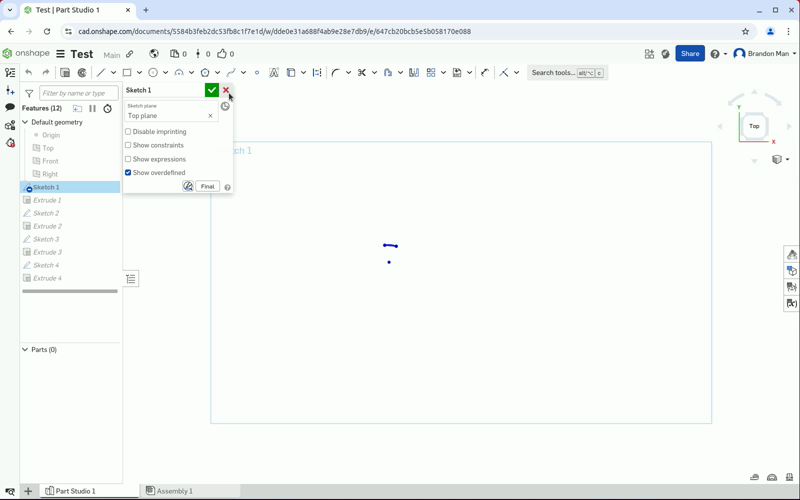
key(shift+s)
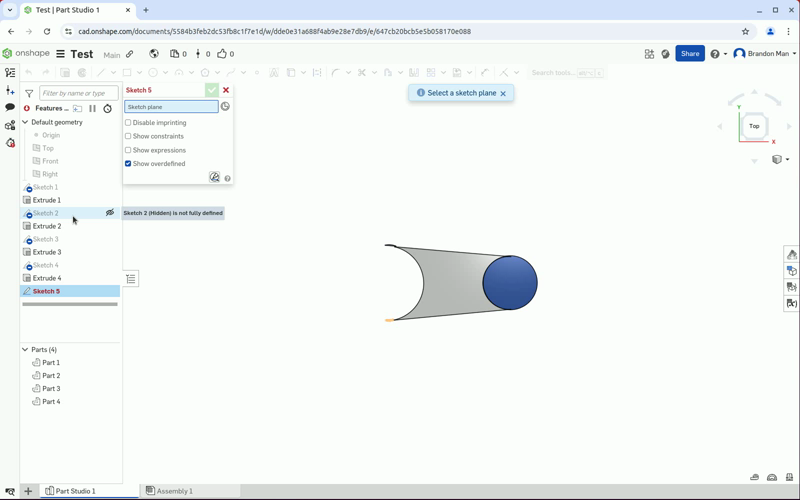
scroll(3)
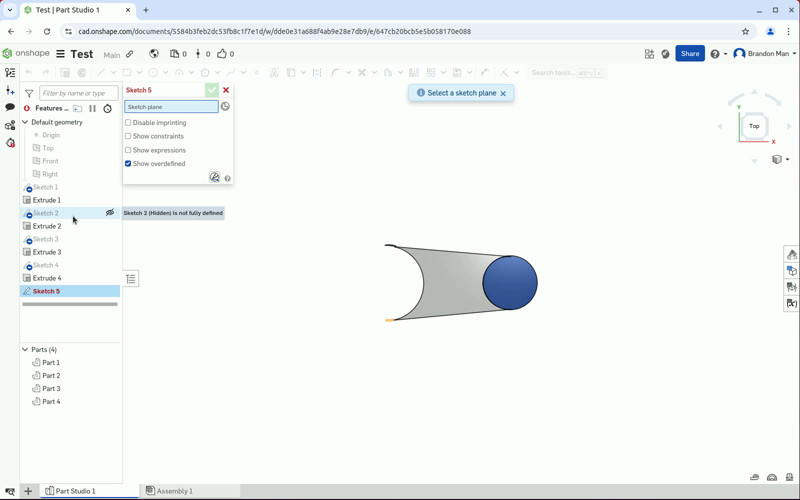
mouse_move(73, 150)
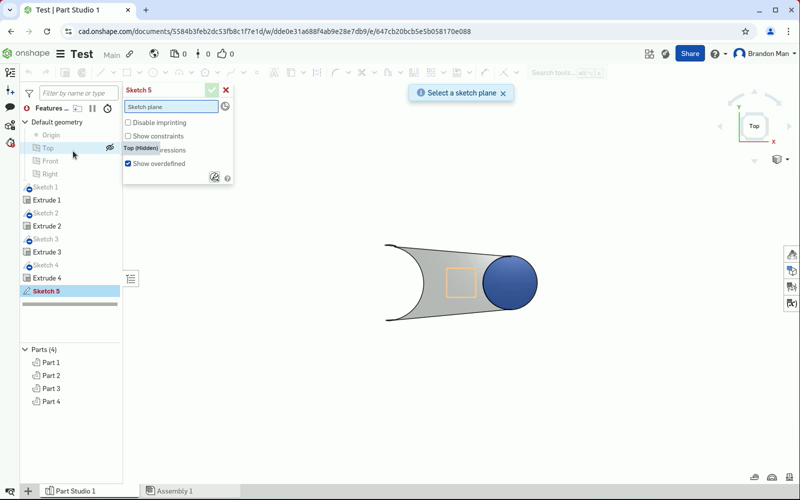
click(73, 150)
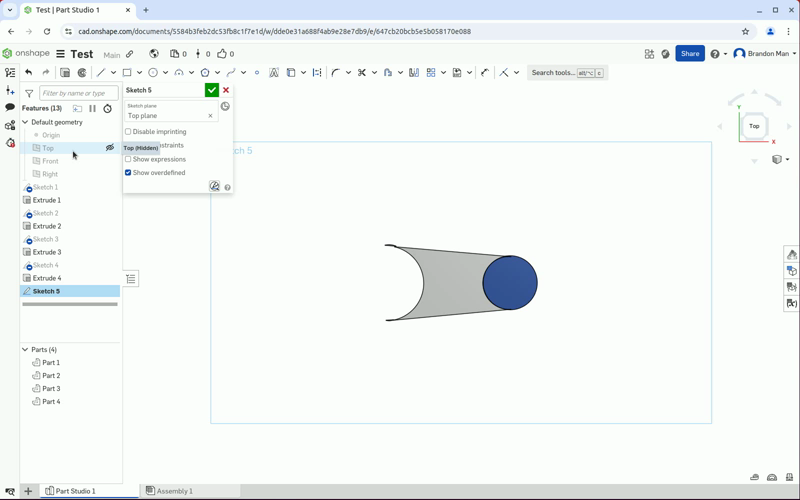
mouse_move(73, 352)
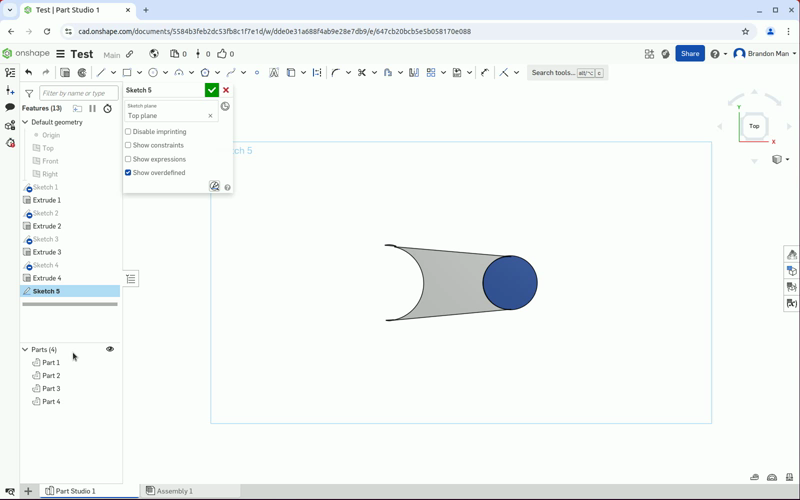
key(y)
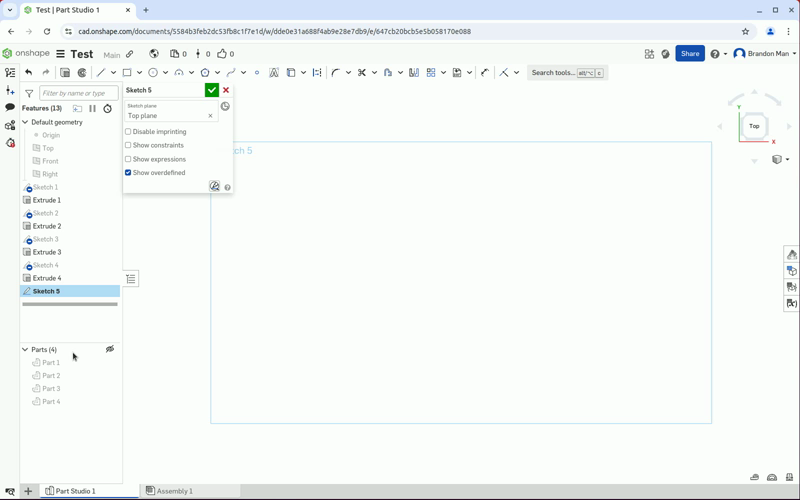
key(a)
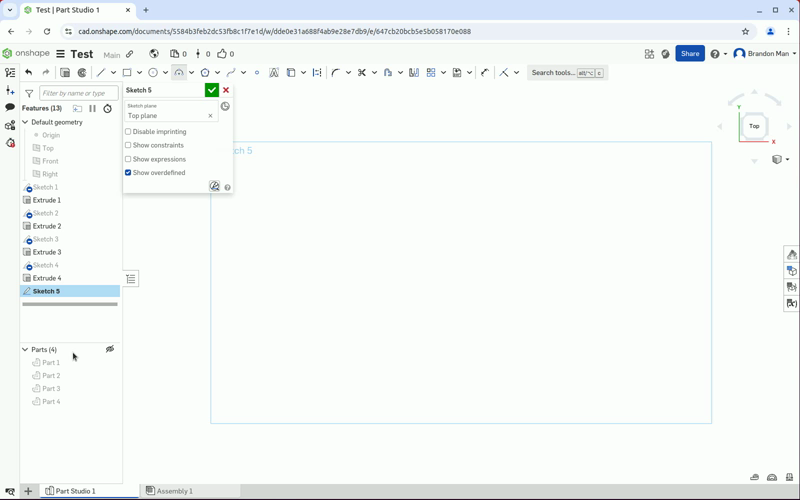
key_down(shift)
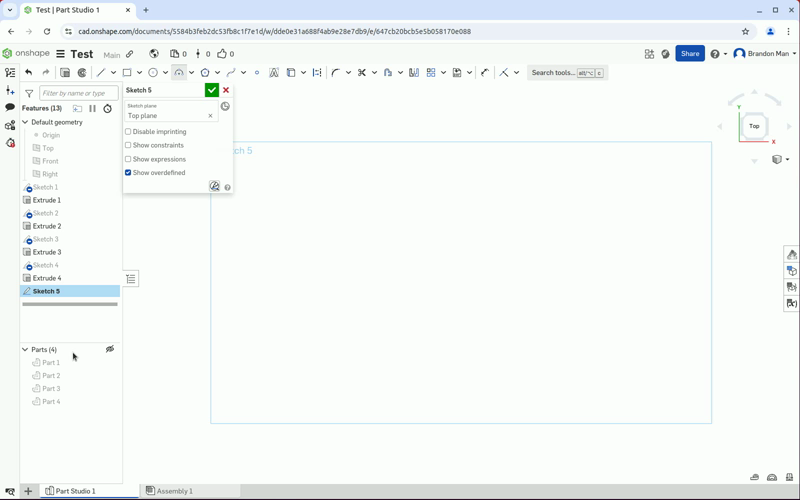
mouse_move(384, 245)
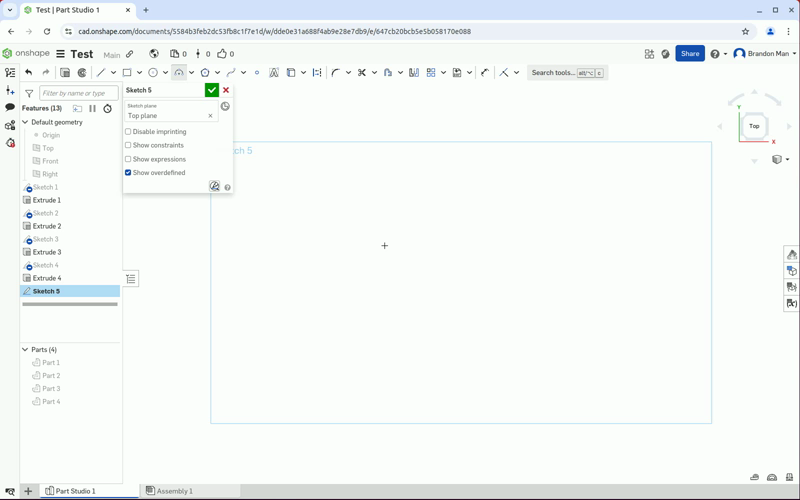
click(384, 245)
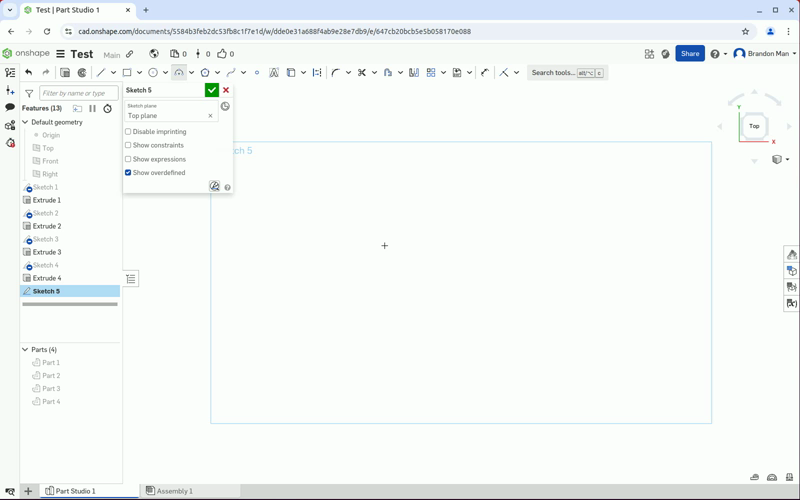
key_up(shift)
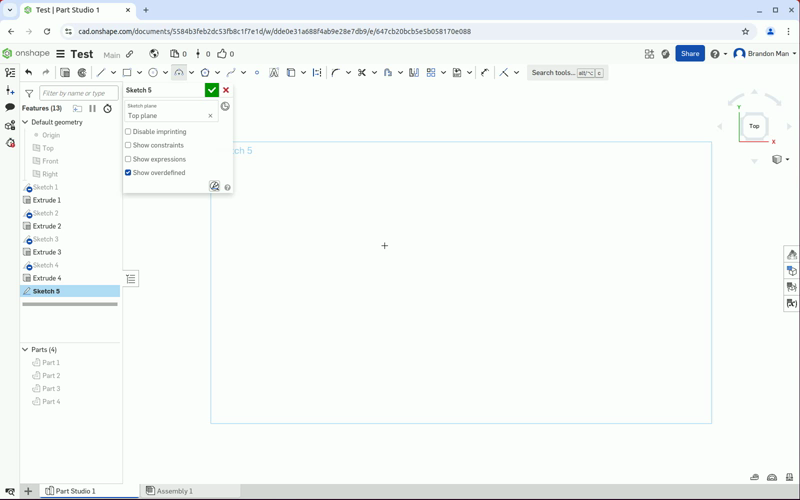
key_down(shift)
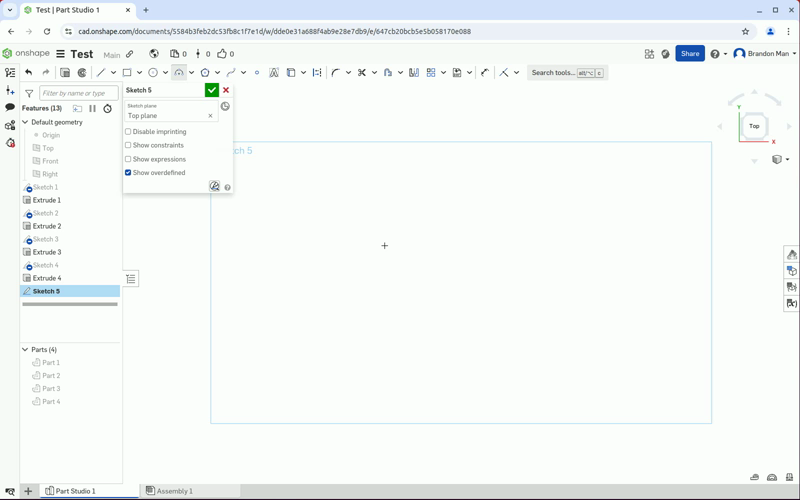
mouse_move(386, 320)
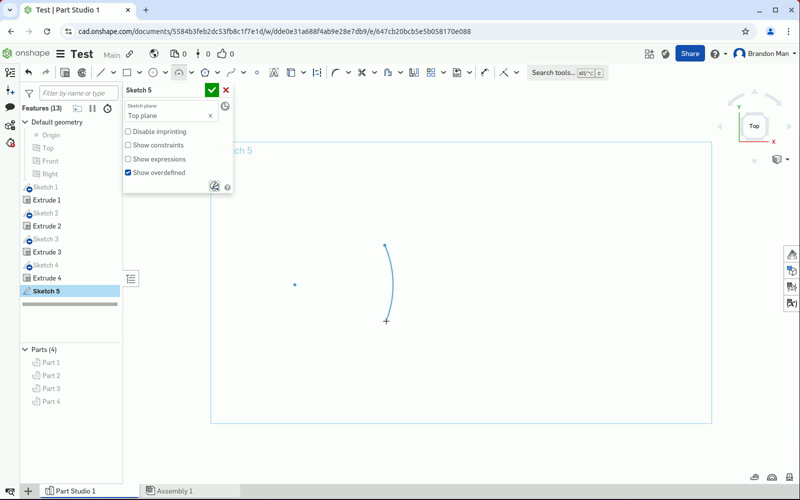
click(386, 320)
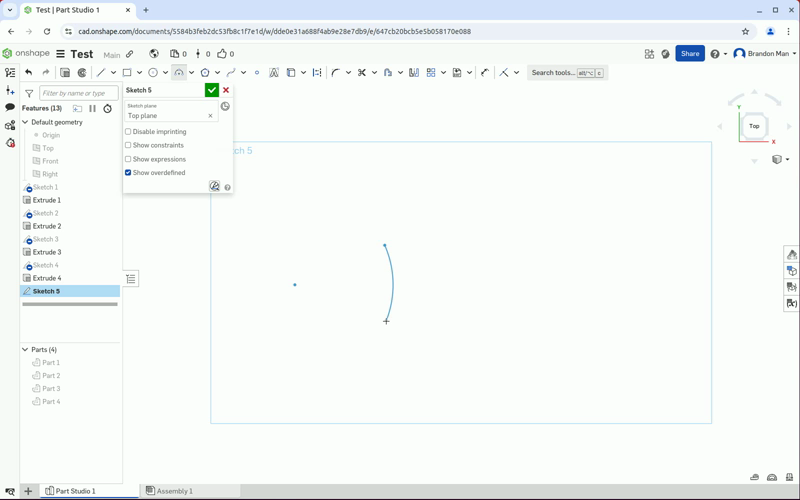
mouse_move(348, 283)
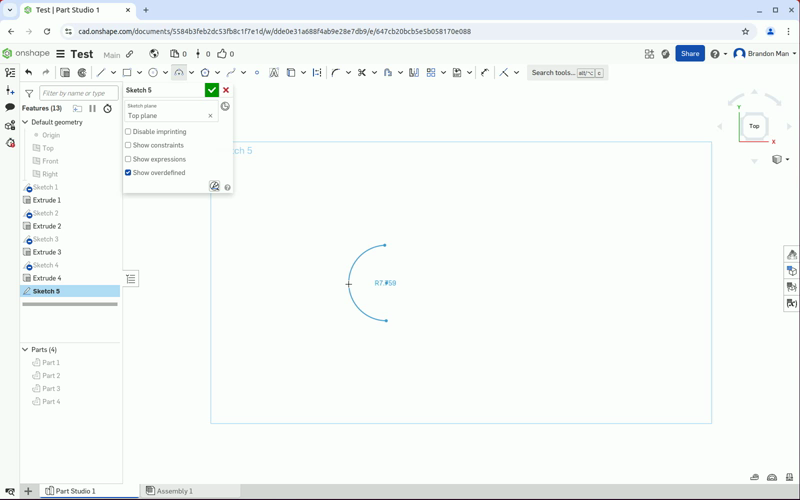
click(348, 283)
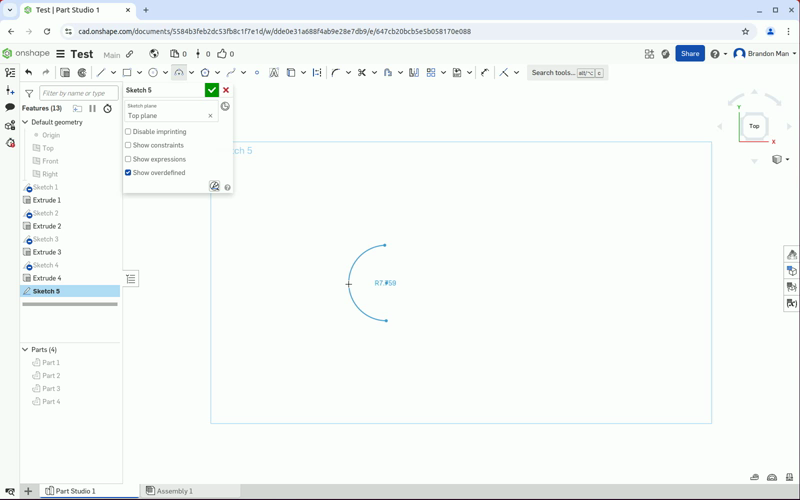
key_up(shift)
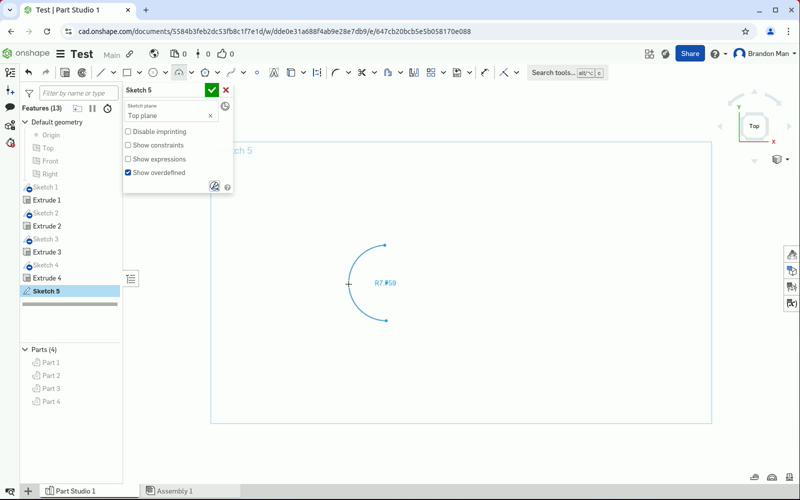
key(esc)
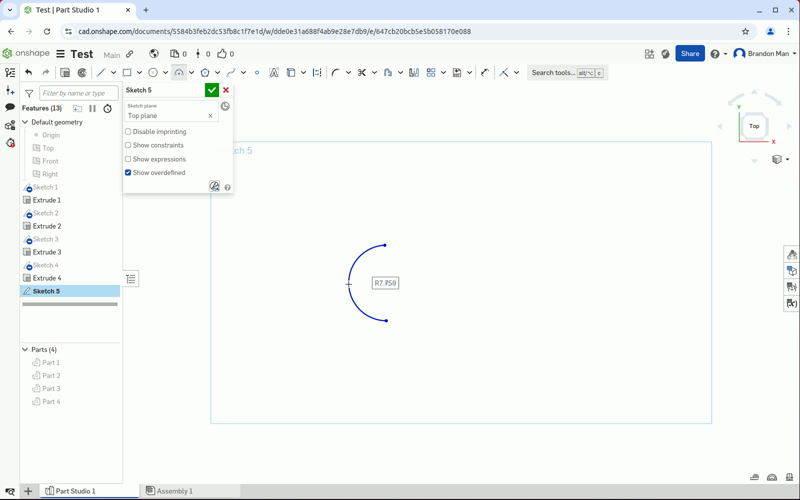
key(l)
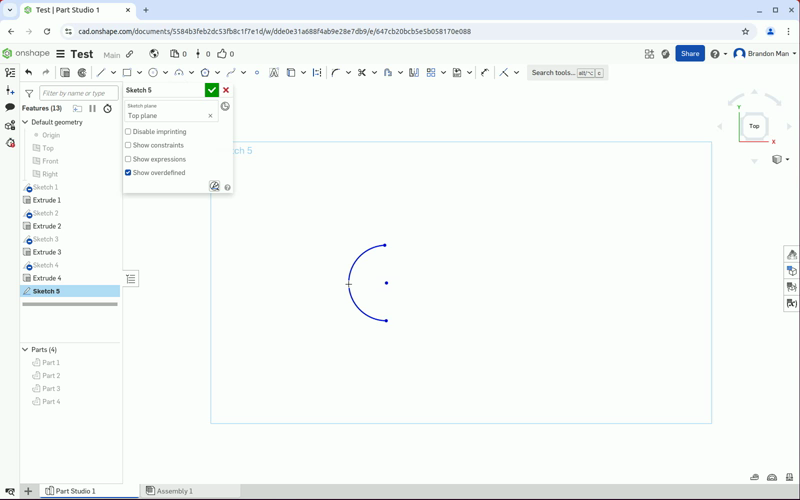
mouse_move(386, 320)
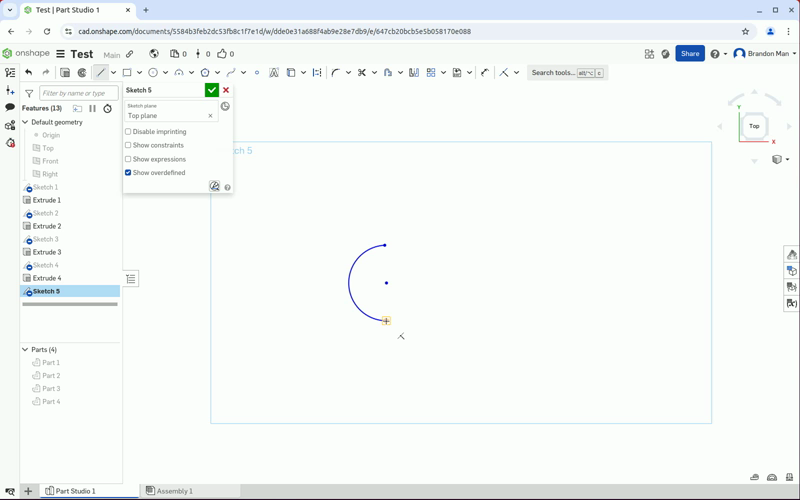
click(386, 320)
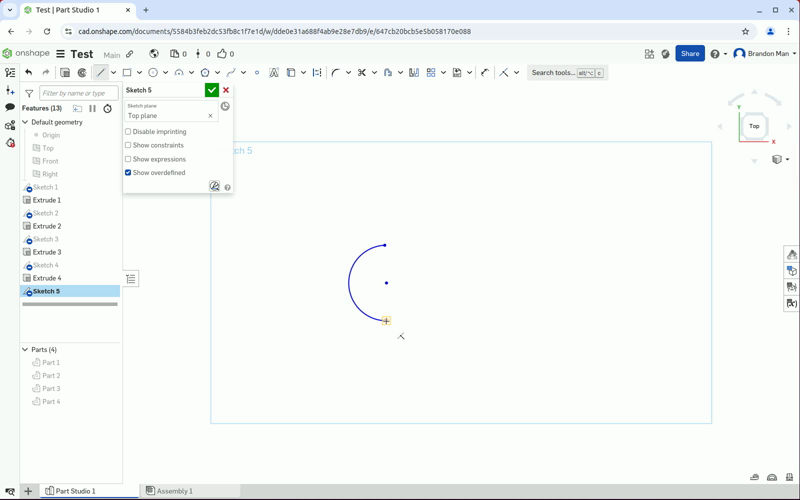
key_down(shift)
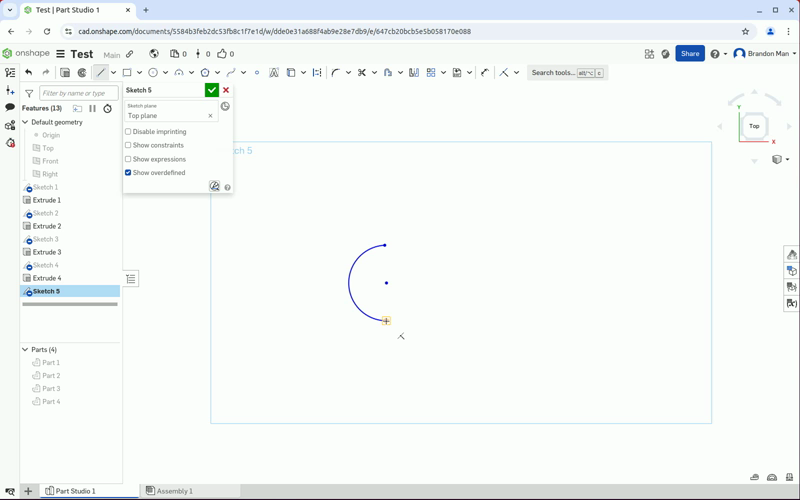
mouse_move(416, 320)
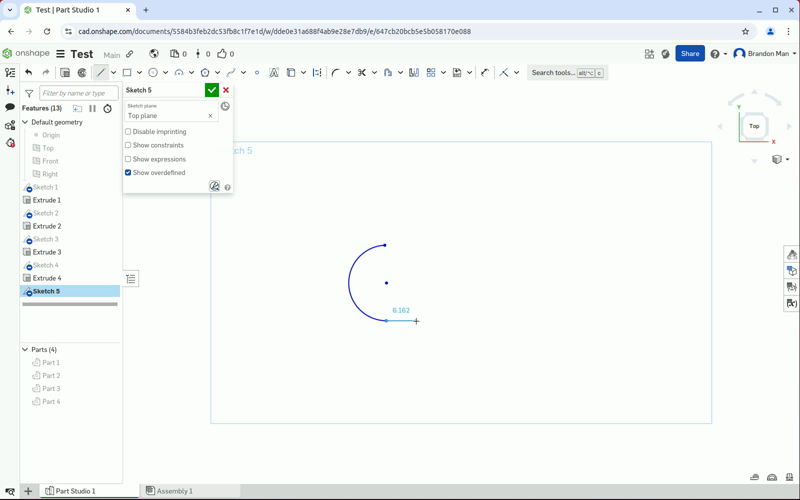
mouse_move(393, 320)
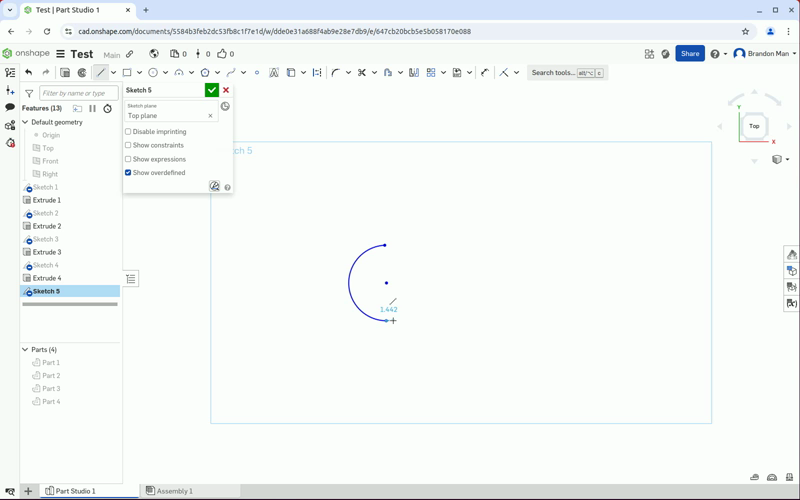
scroll(6)
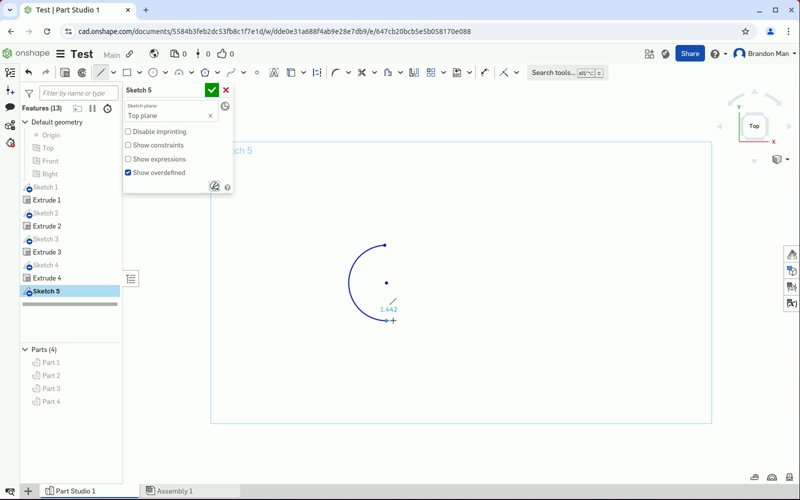
scroll(6)
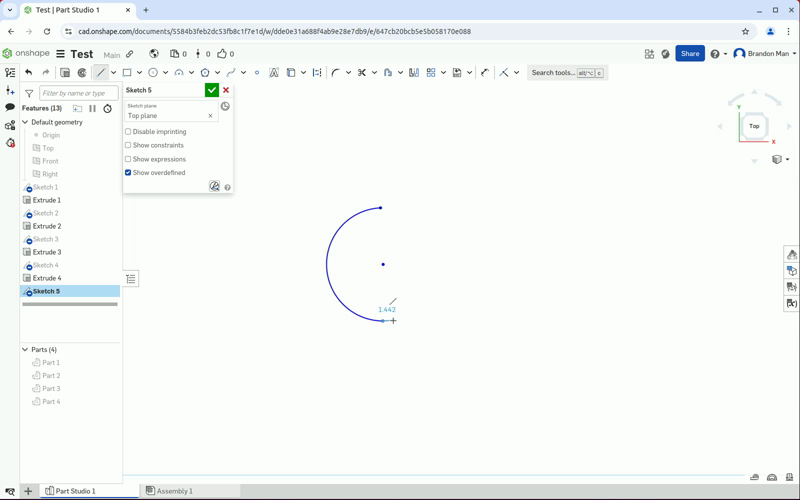
scroll(6)
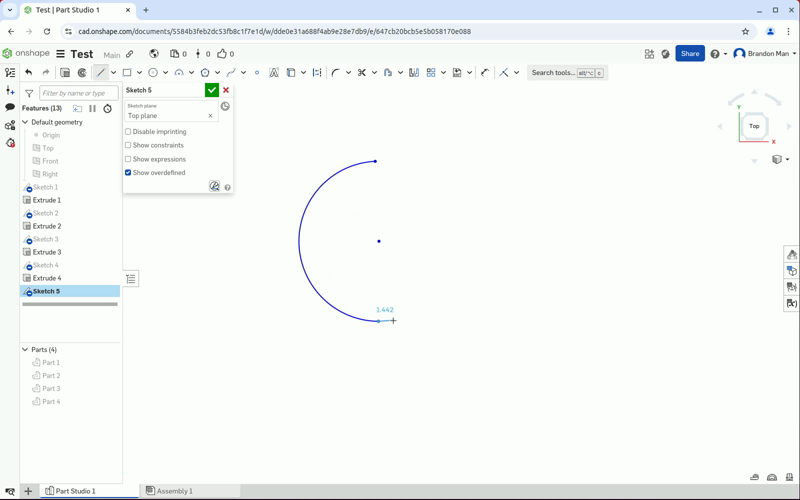
scroll(6)
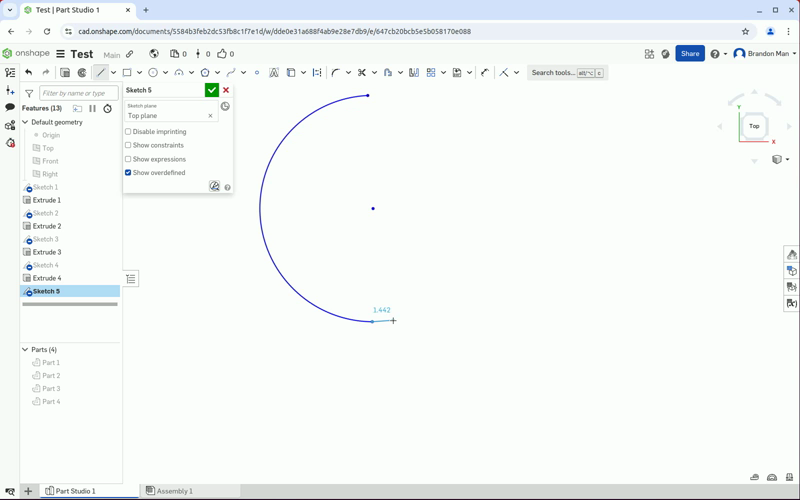
scroll(6)
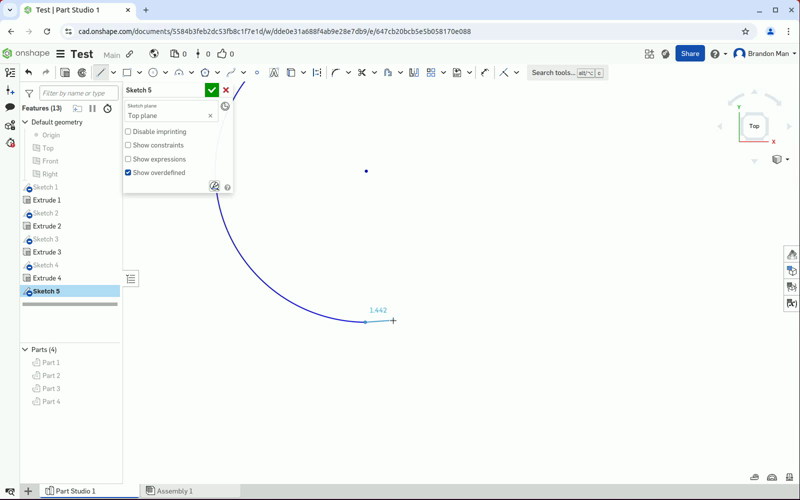
scroll(6)
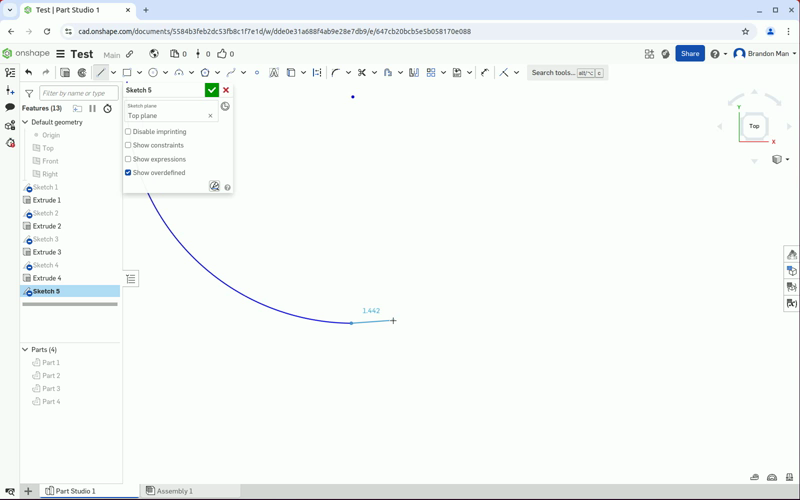
scroll(6)
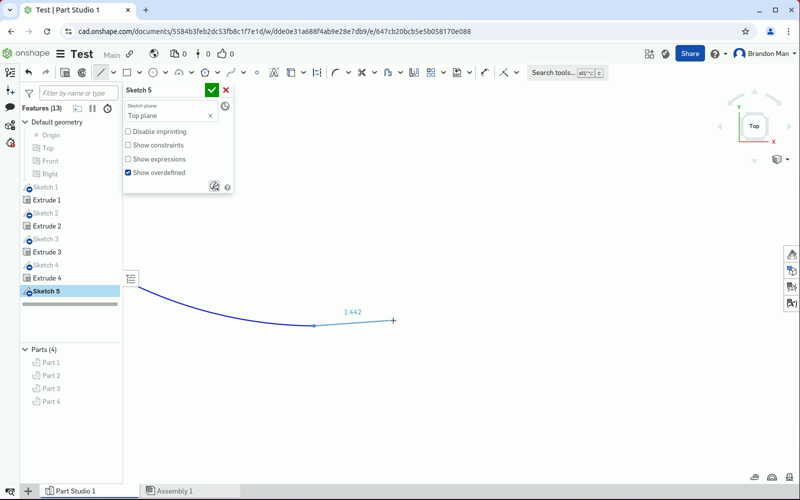
click(393, 320)
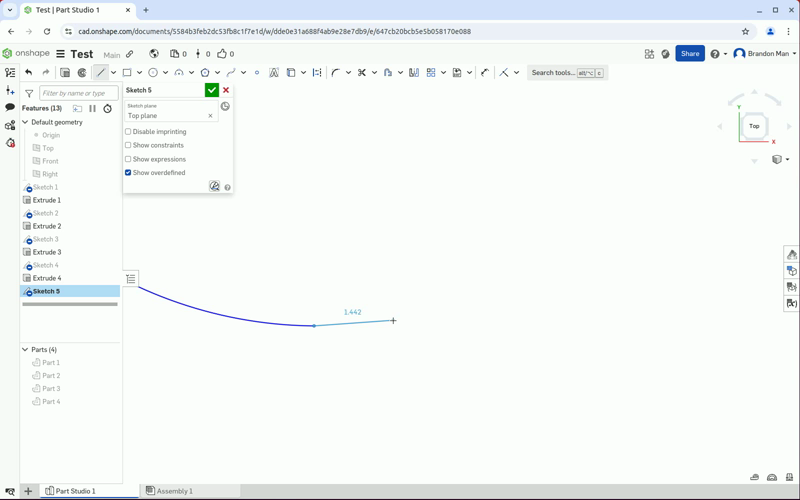
scroll(-6)
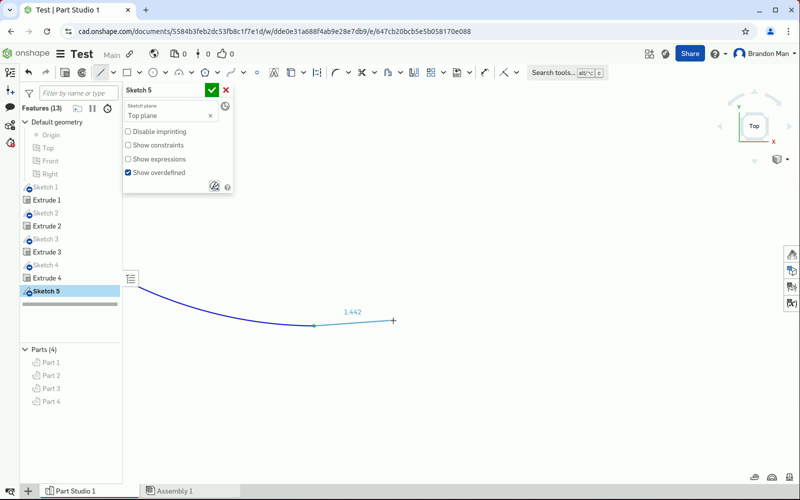
scroll(-6)
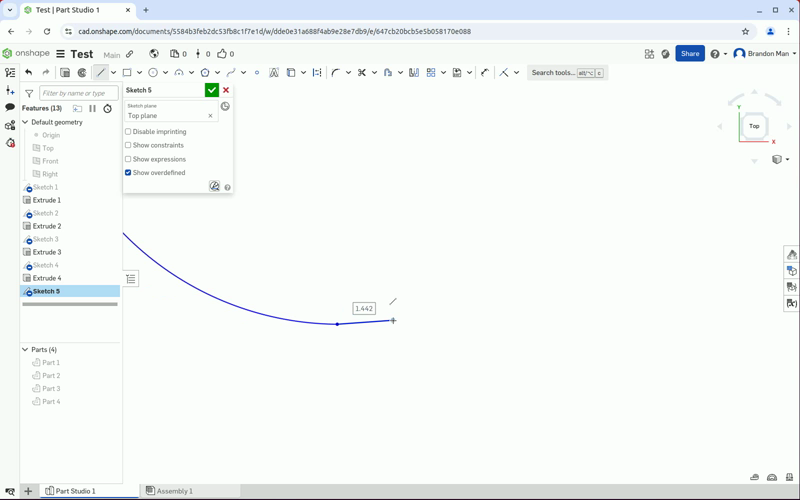
scroll(-6)
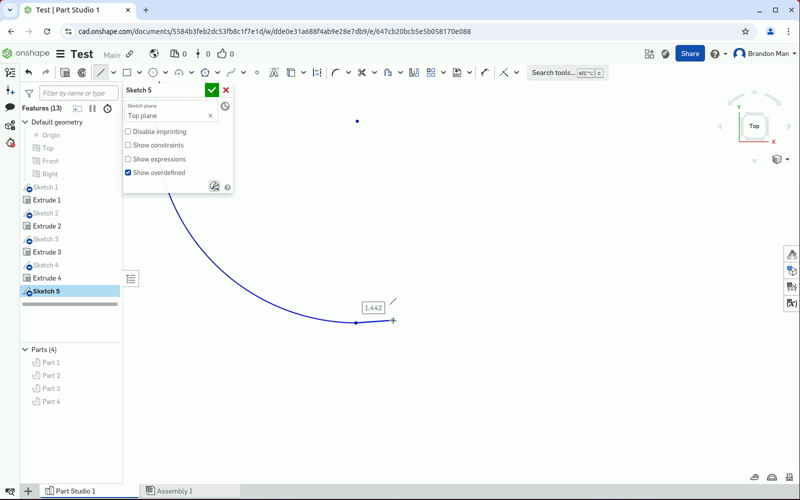
scroll(-6)
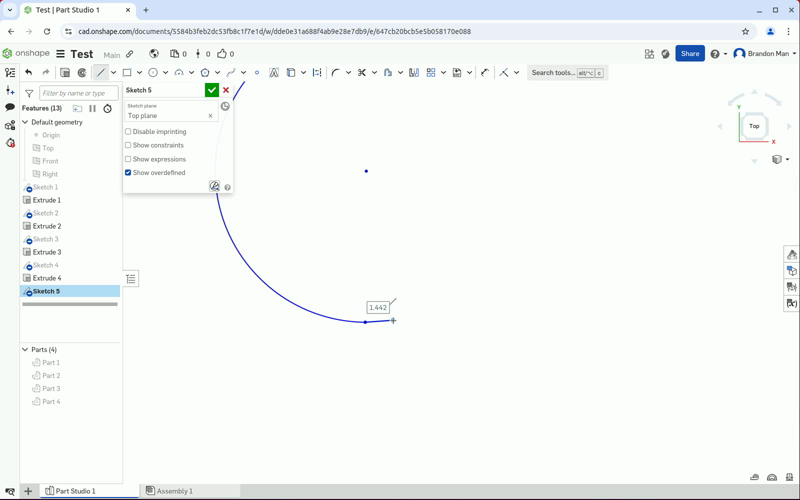
scroll(-6)
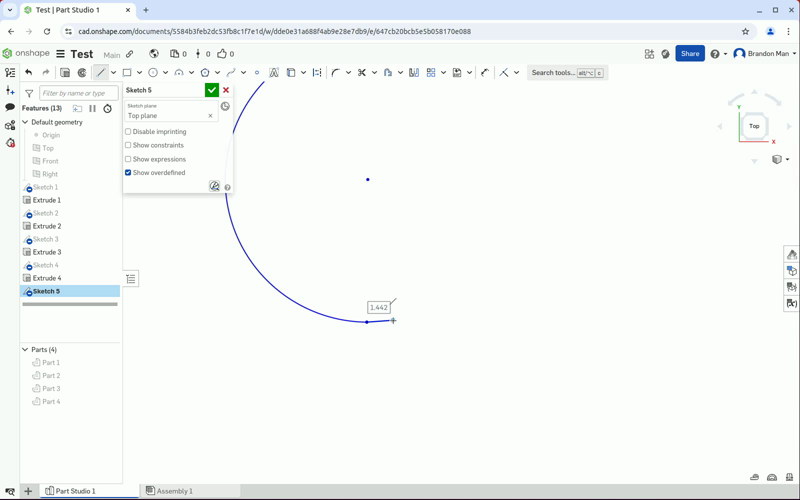
scroll(-6)
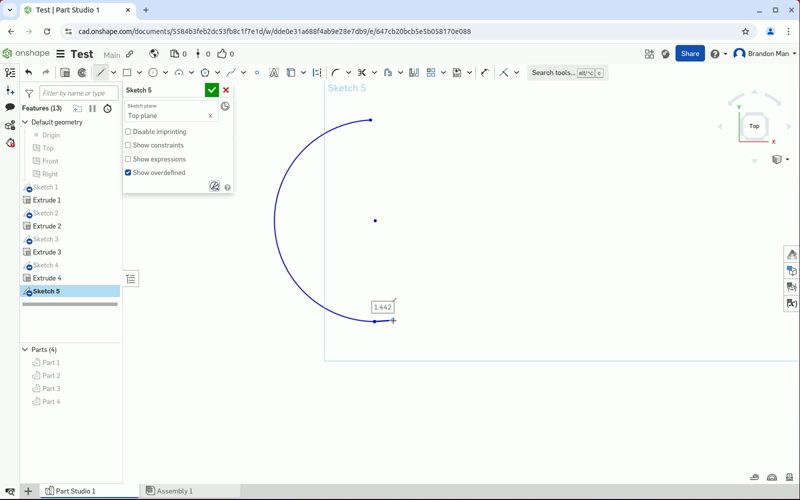
scroll(-6)
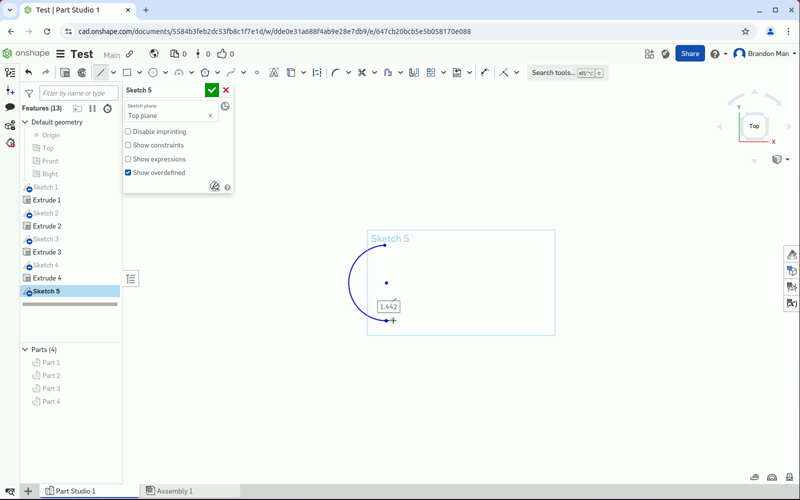
key_up(shift)
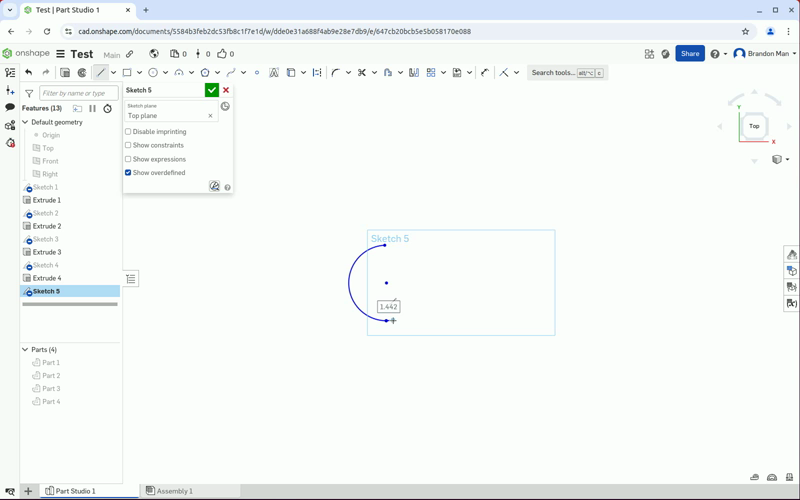
key(esc)
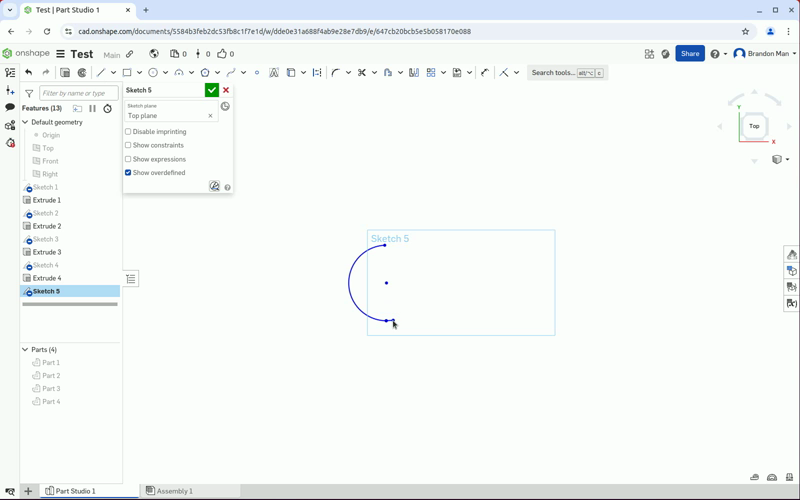
key(a)
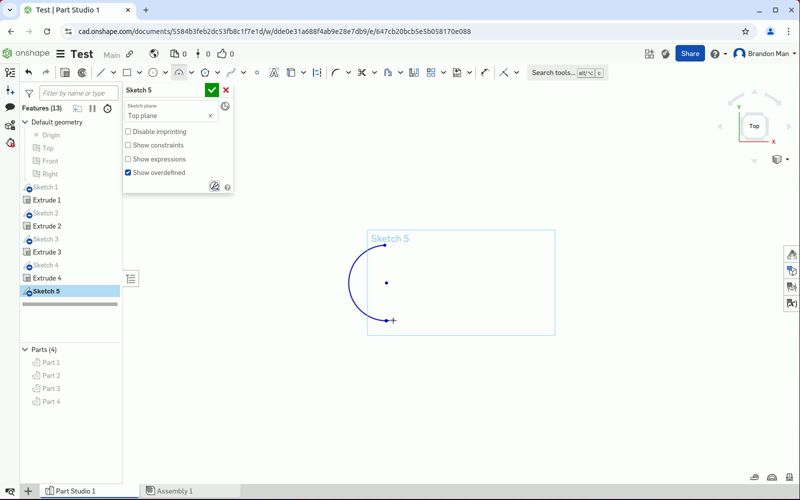
mouse_move(393, 320)
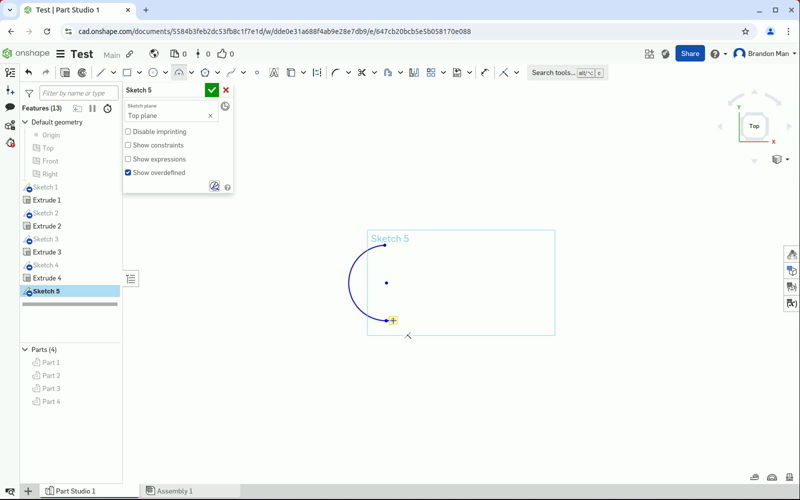
click(393, 320)
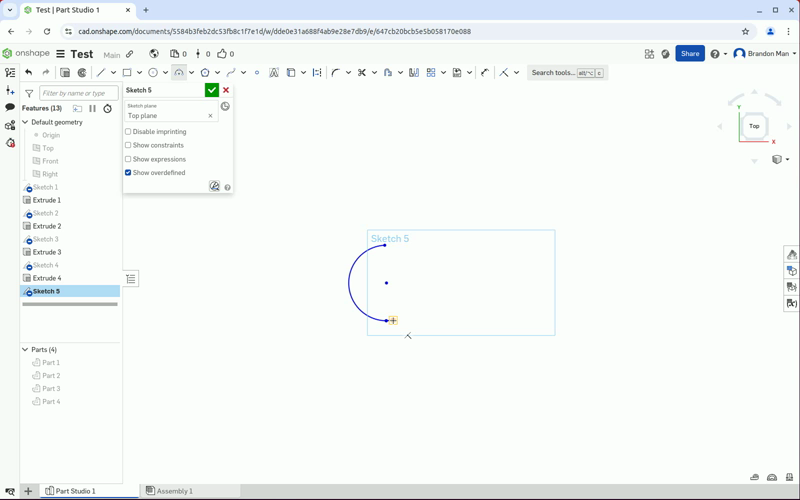
key_down(shift)
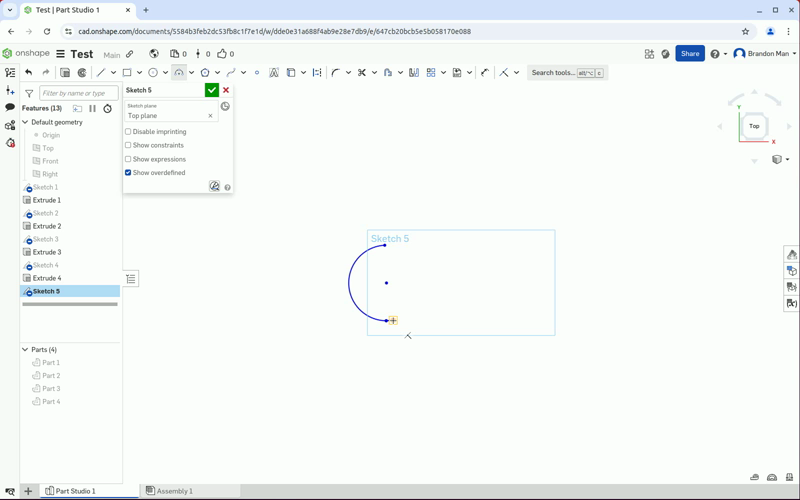
mouse_move(394, 246)
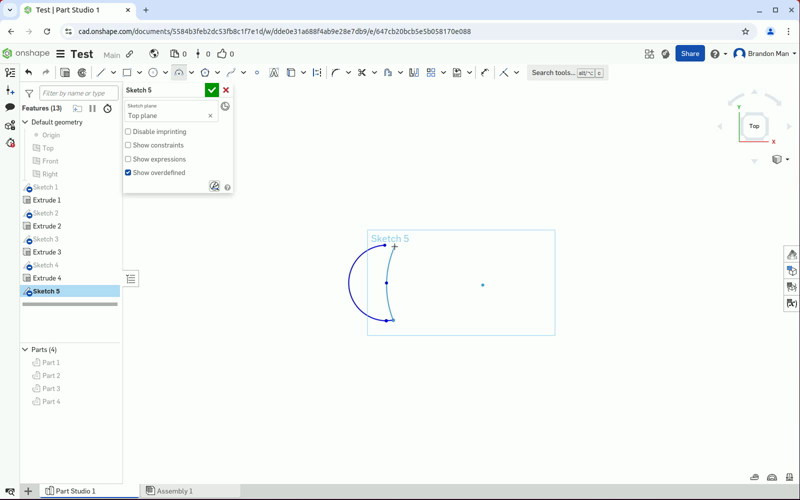
click(394, 246)
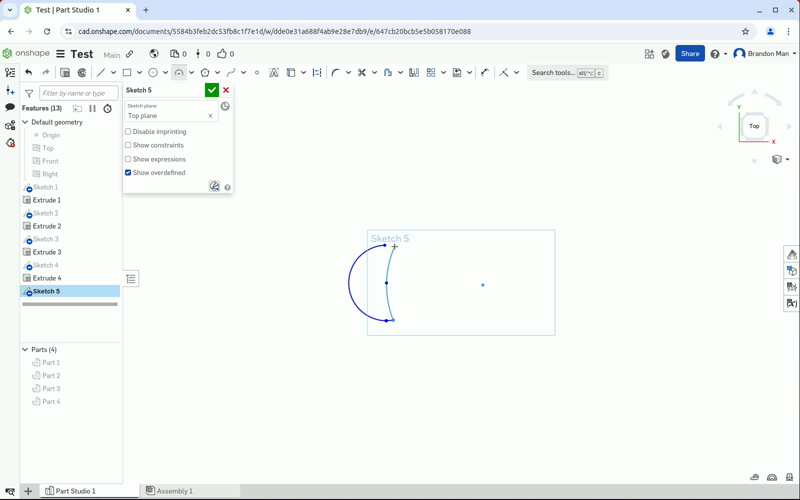
mouse_move(424, 283)
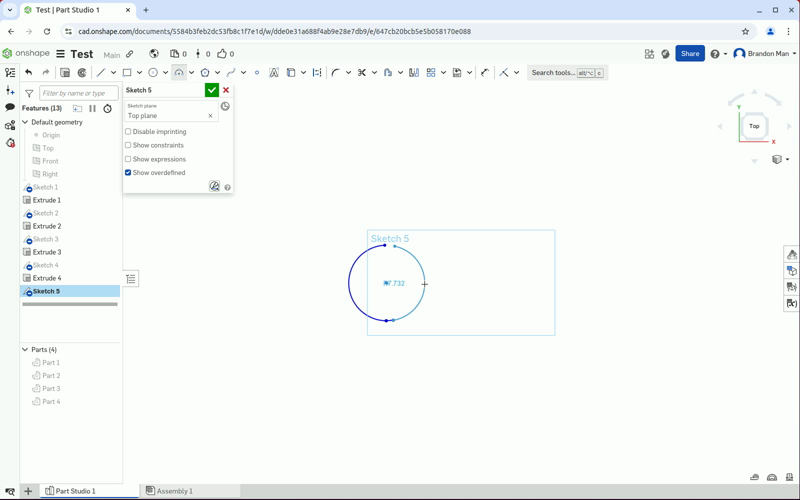
click(424, 283)
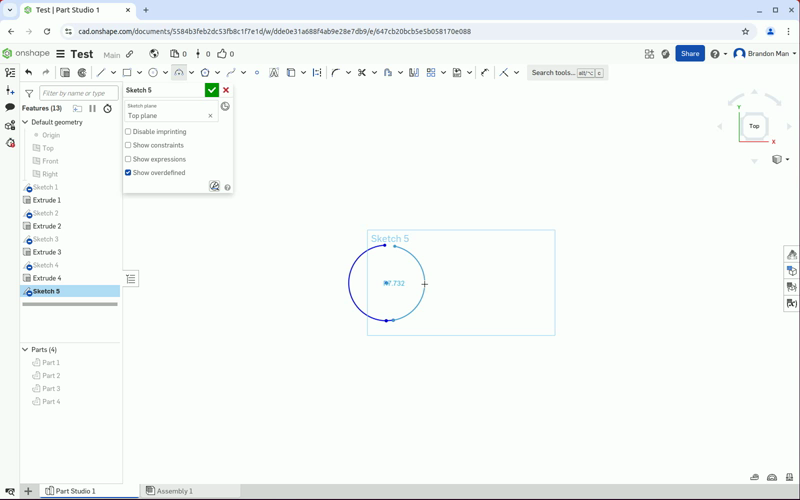
key_up(shift)
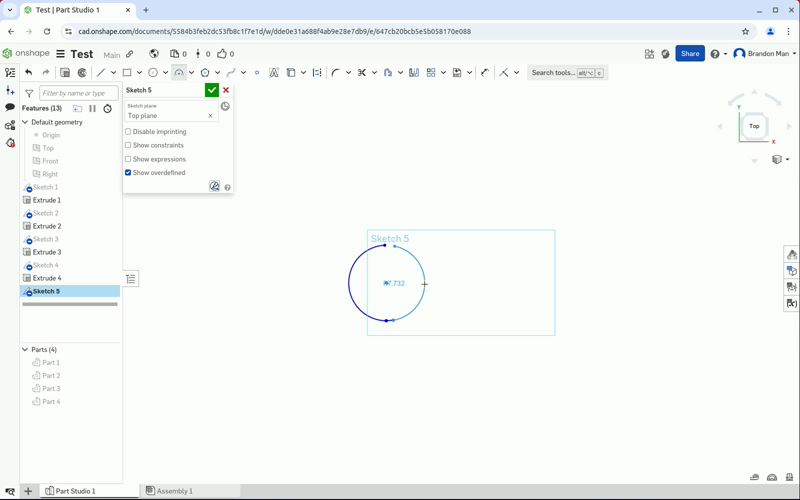
key(esc)
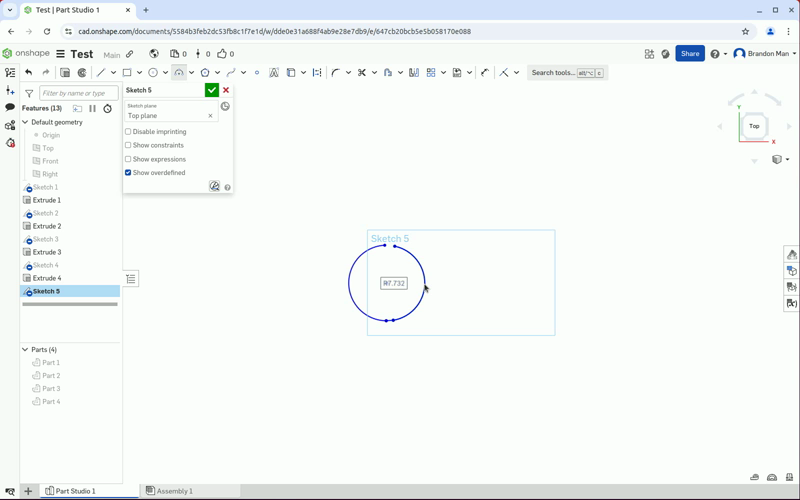
key(l)
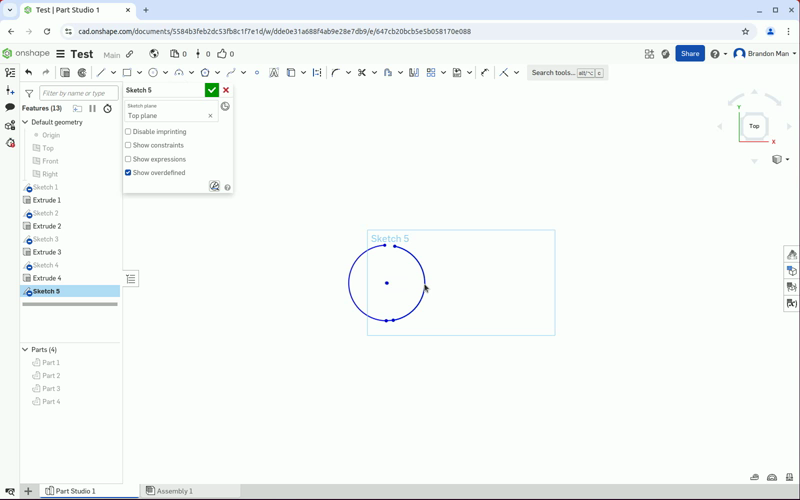
mouse_move(394, 246)
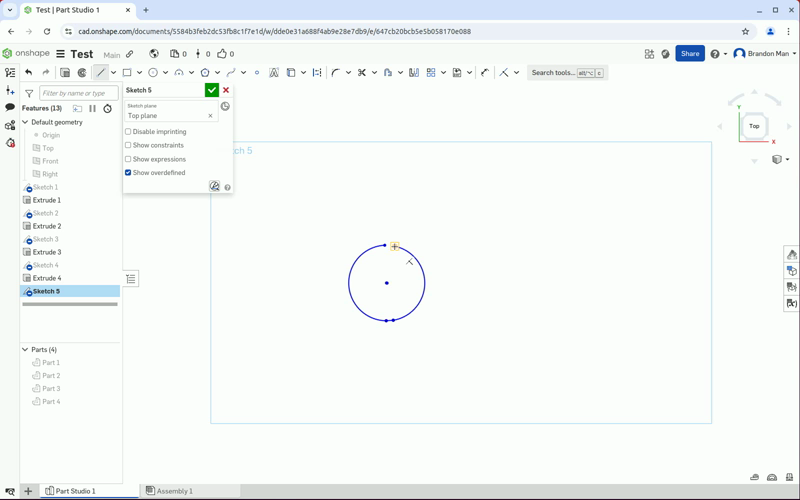
click(394, 246)
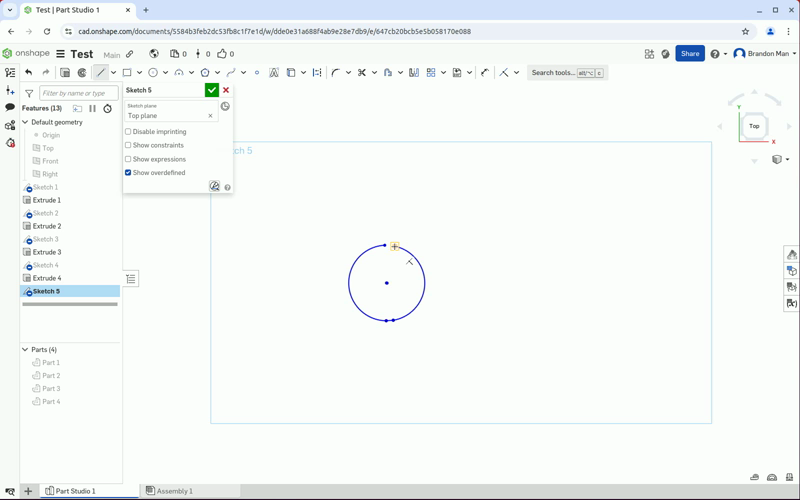
mouse_move(424, 246)
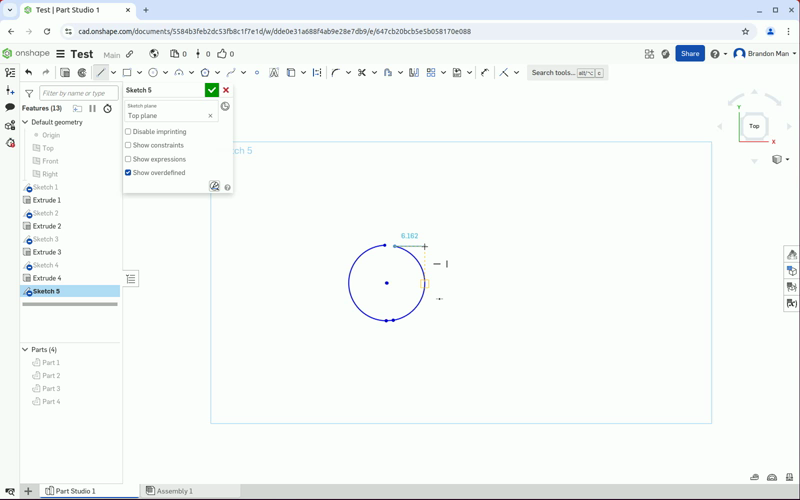
key_down(shift)
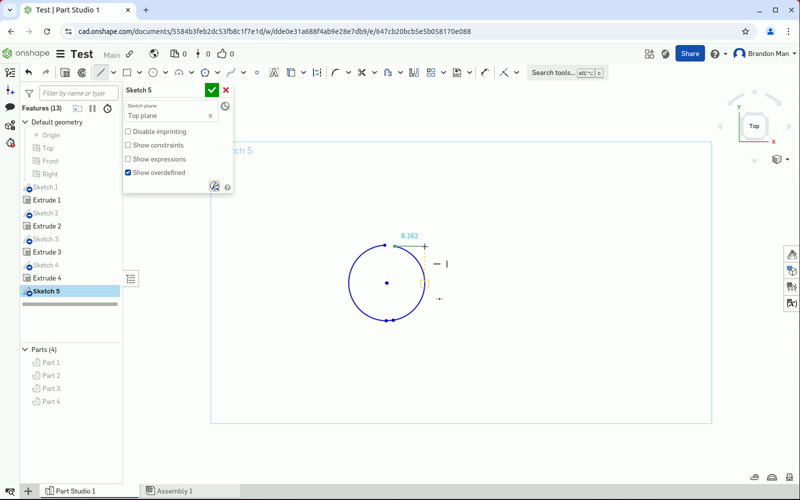
mouse_move(384, 245)
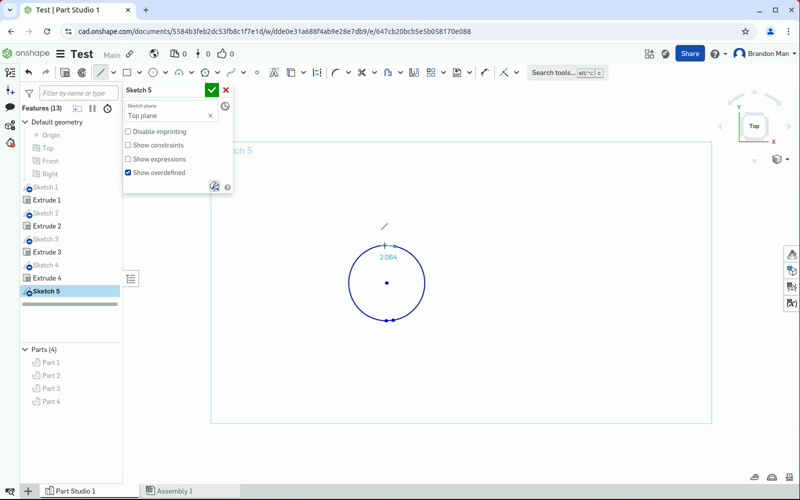
key_up(shift)
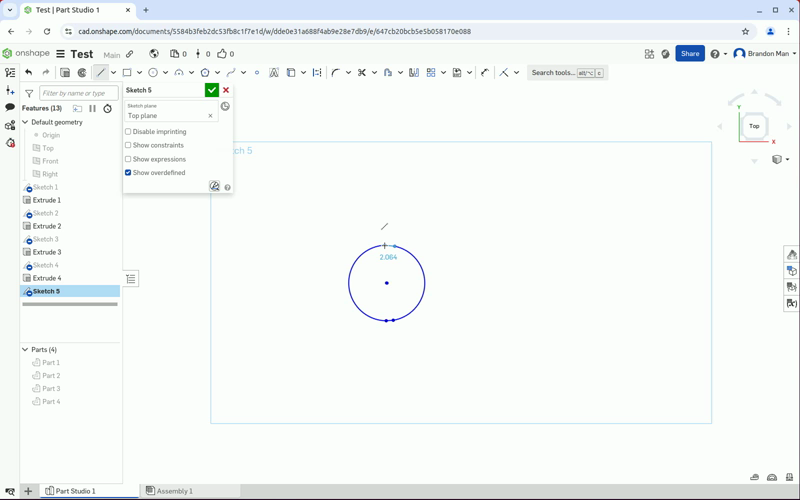
click(384, 245)
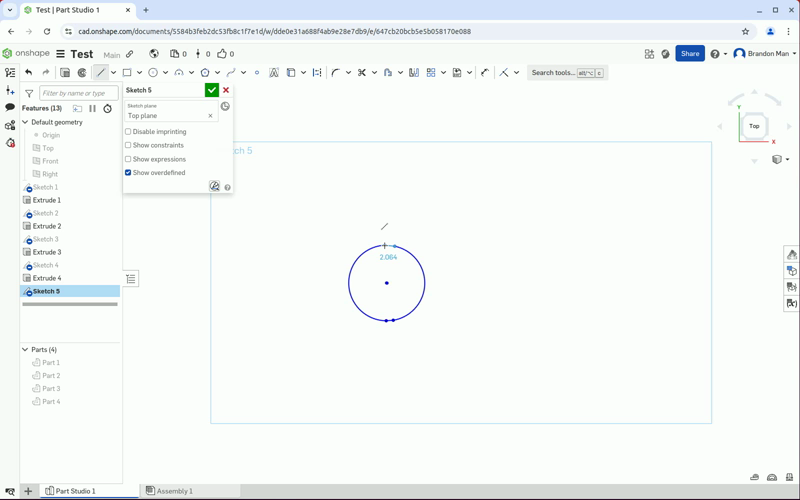
key(esc)
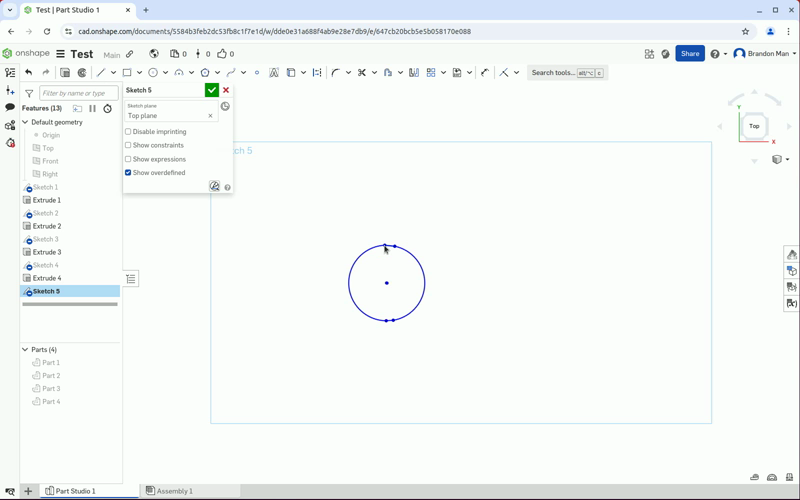
mouse_move(383, 301)
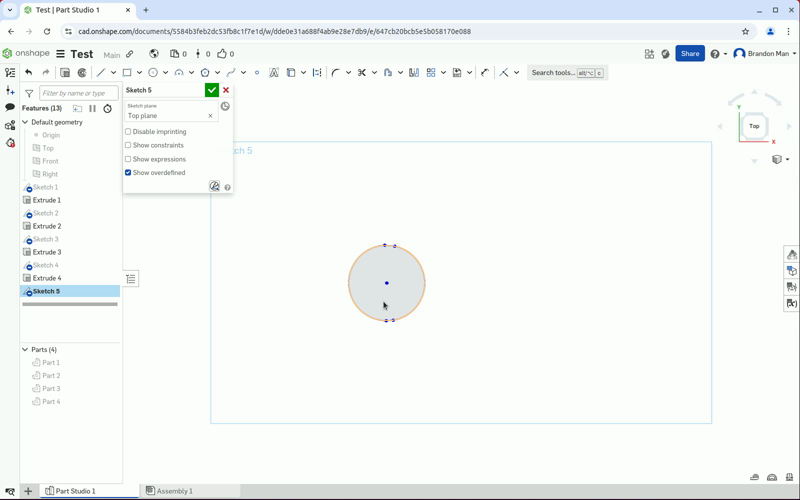
click(383, 301)
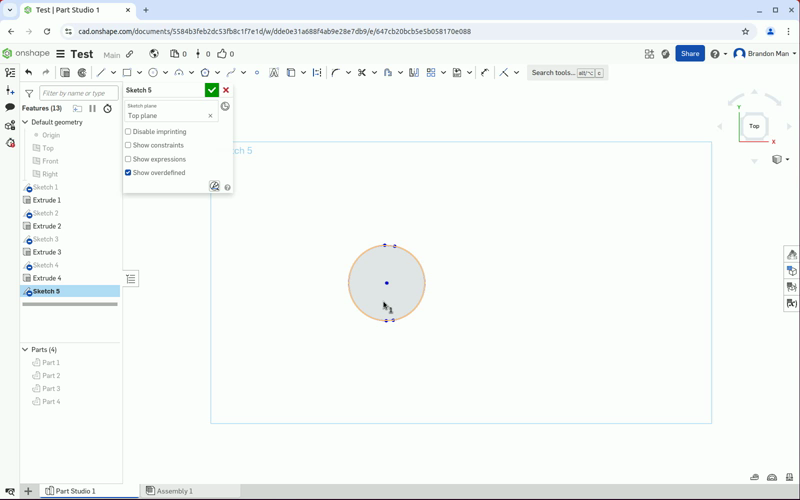
mouse_move(73, 352)
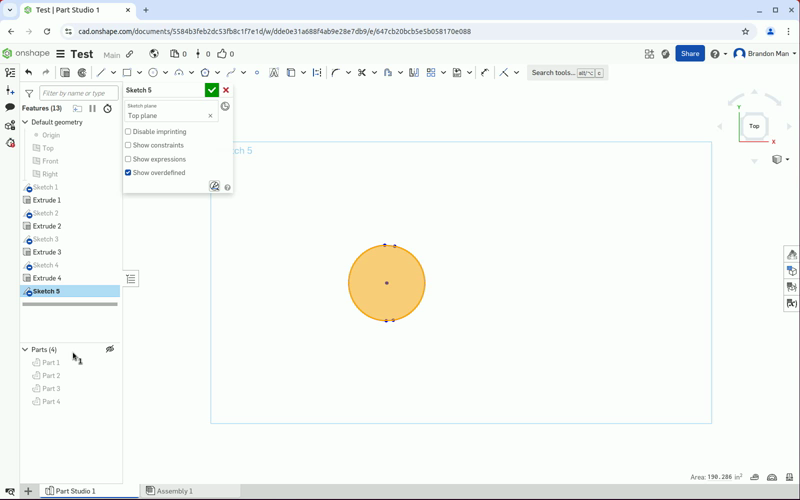
key(shift+y)
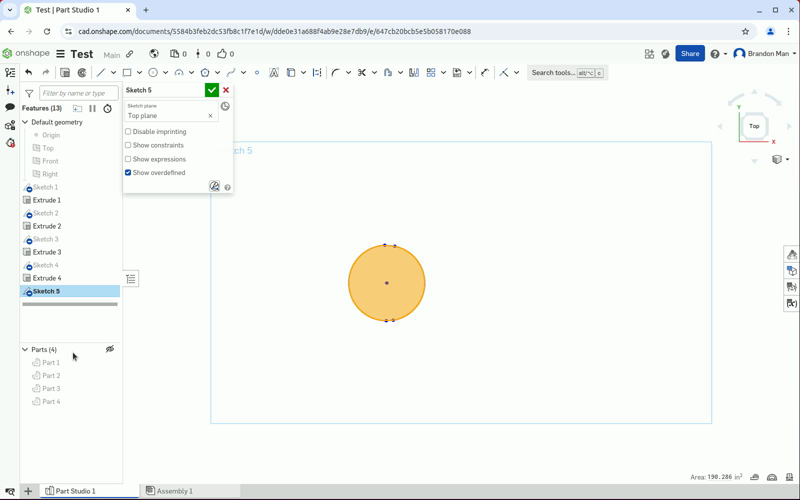
key(shift+e)
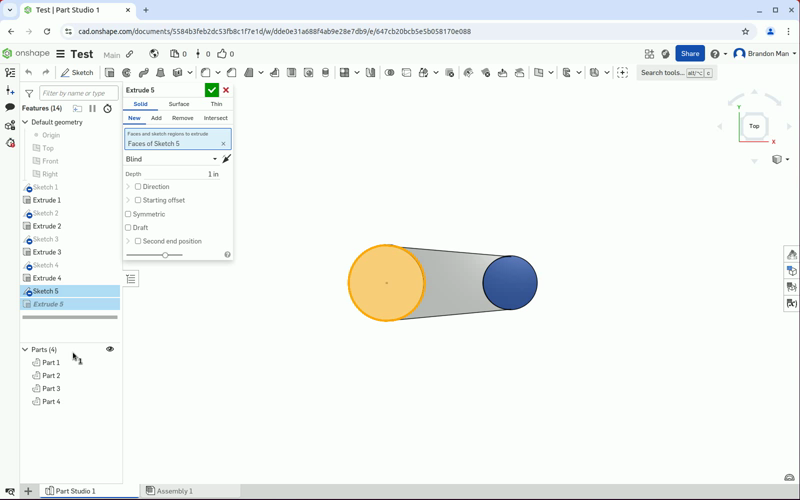
mouse_move(143, 106)
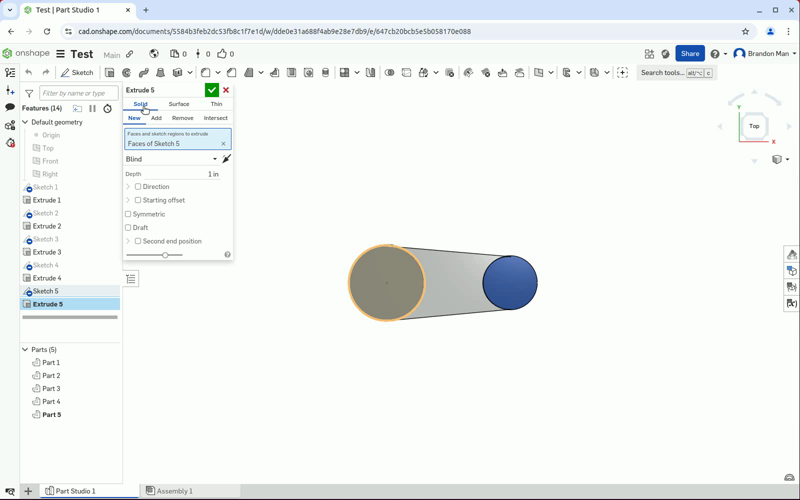
click(143, 106)
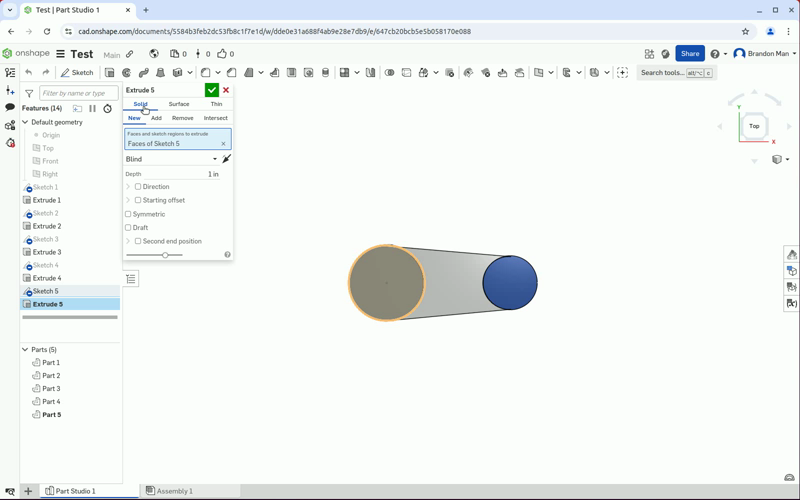
mouse_move(137, 120)
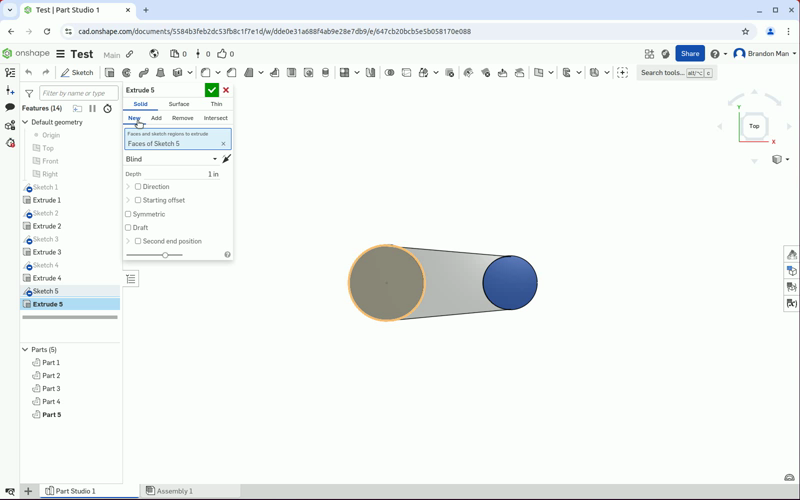
click(137, 120)
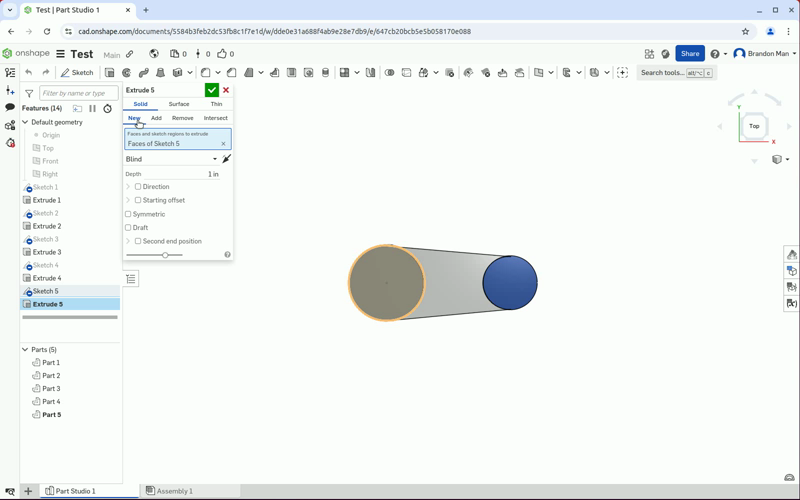
key(tab, 4)
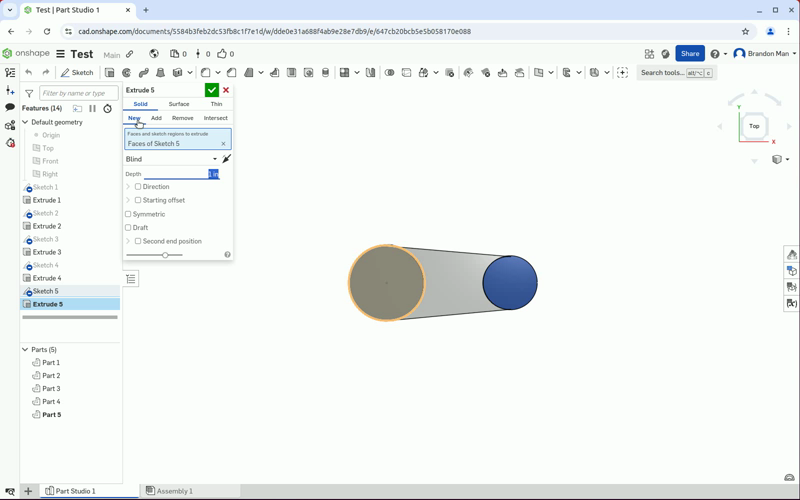
text(1.204)
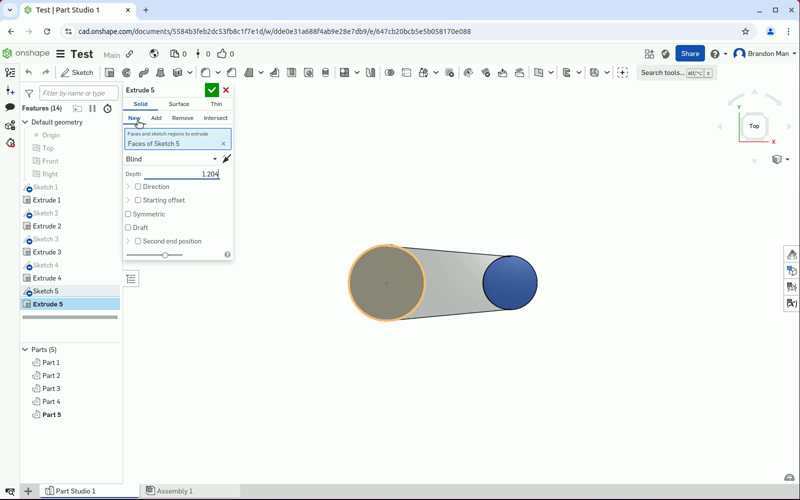
key(enter)
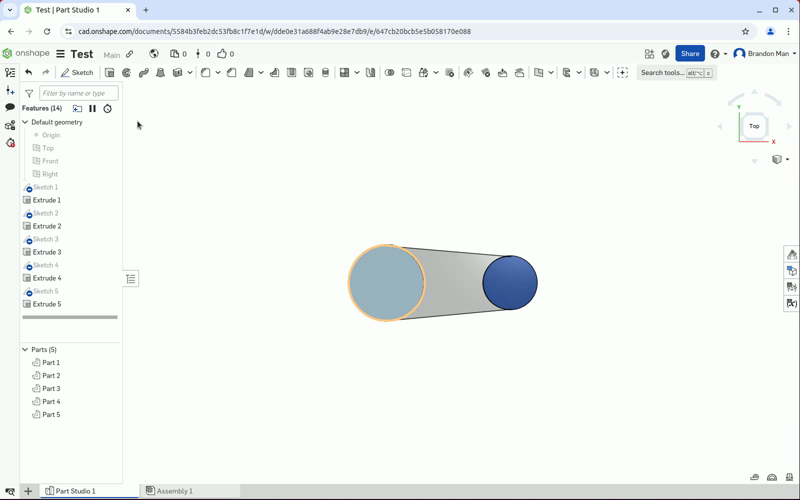
key(shift+h)
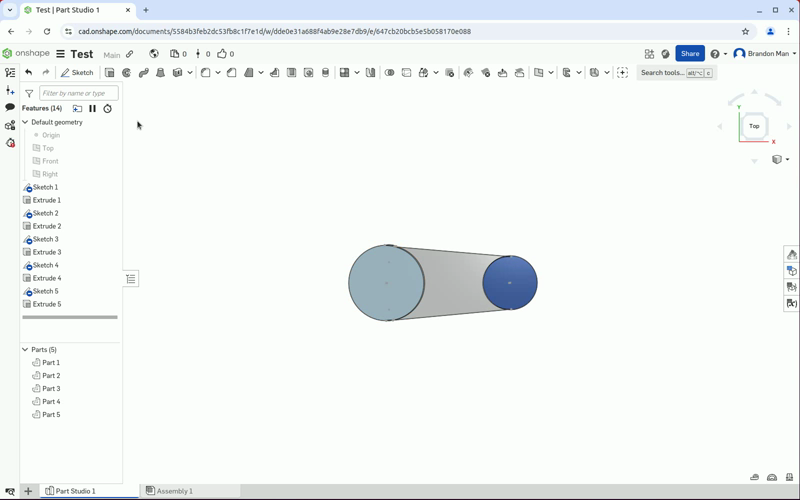
key(shift+h)
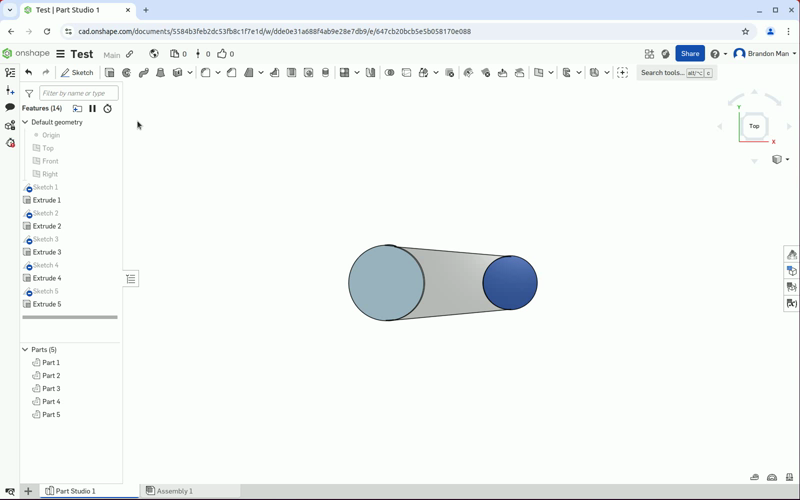
mouse_move(73, 189)
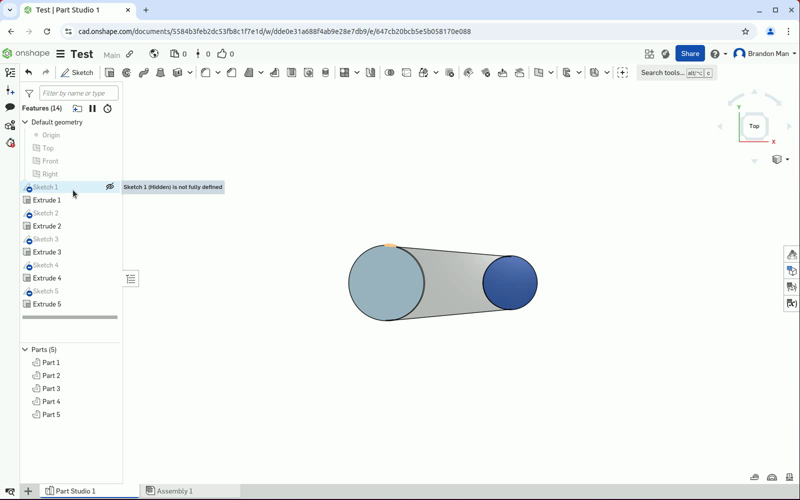
click(73, 189)
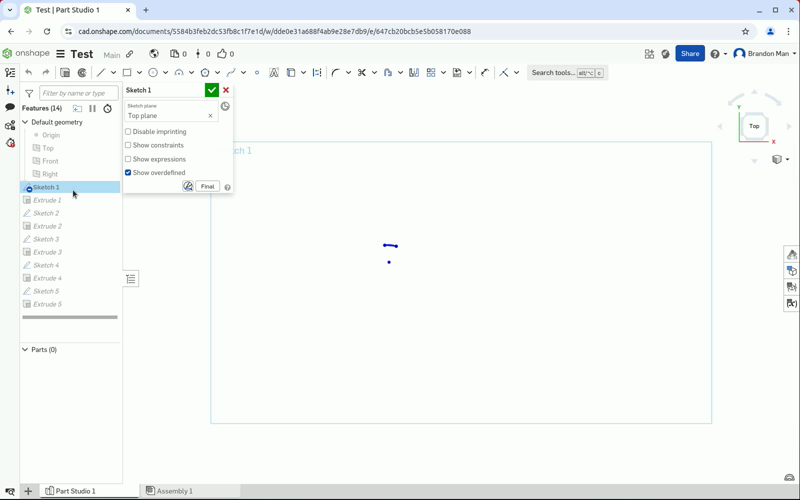
mouse_move(229, 92)
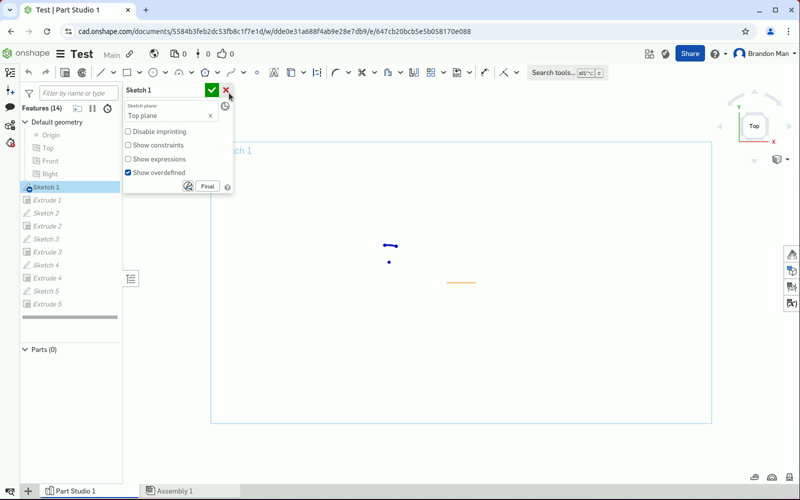
click(229, 92)
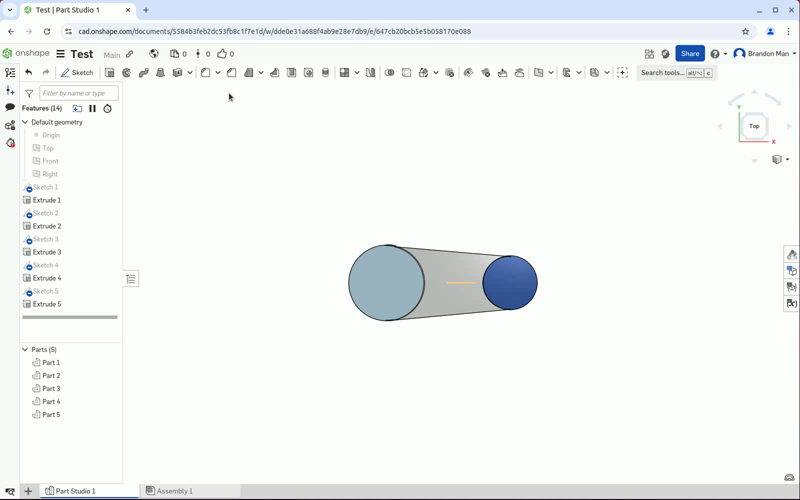
mouse_move(541, 75)
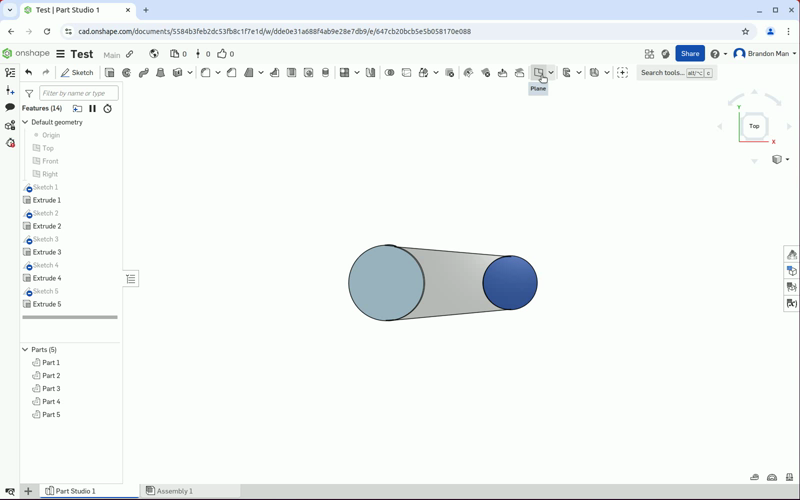
click(541, 75)
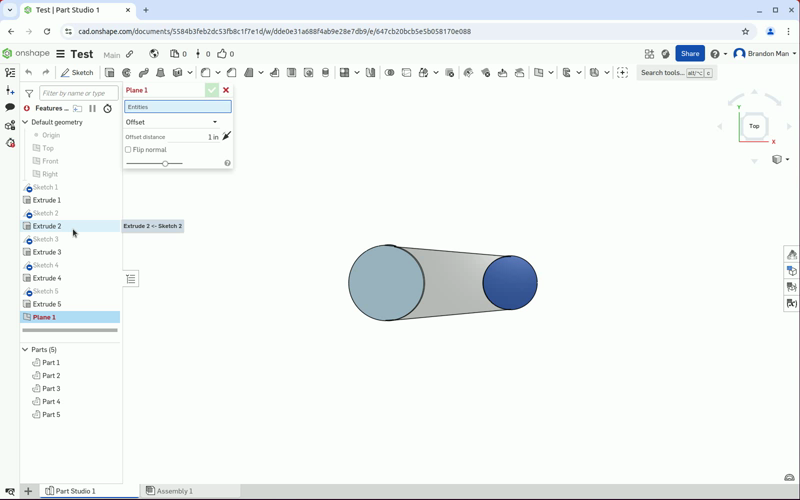
scroll(3)
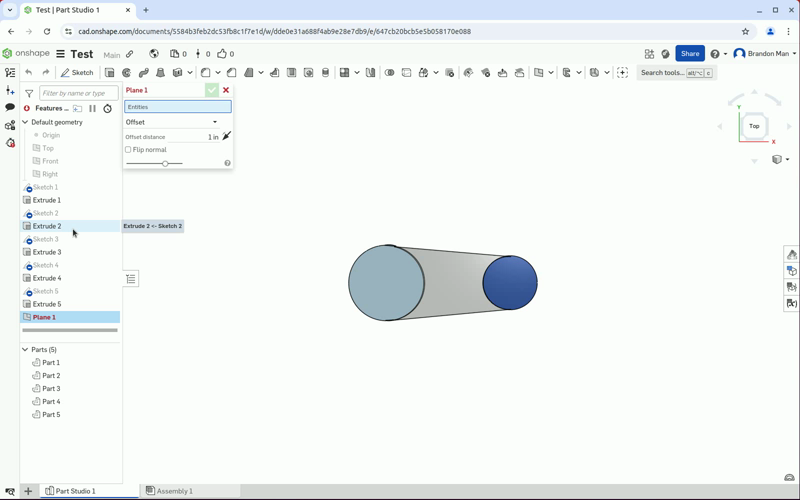
mouse_move(73, 150)
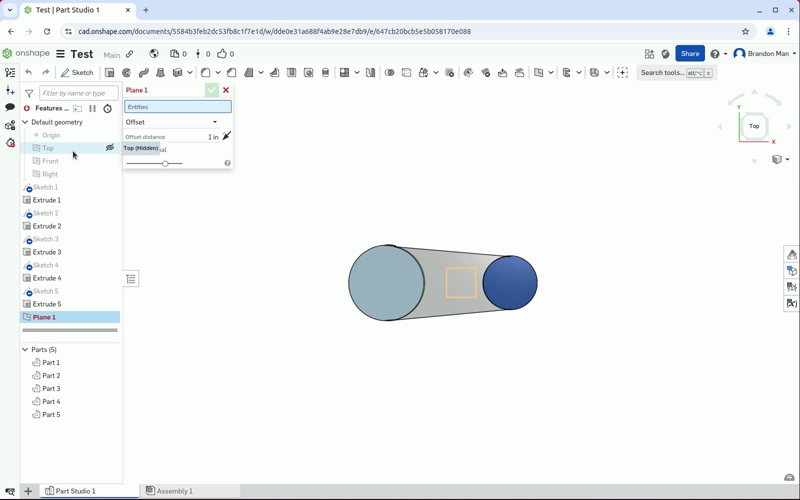
click(73, 150)
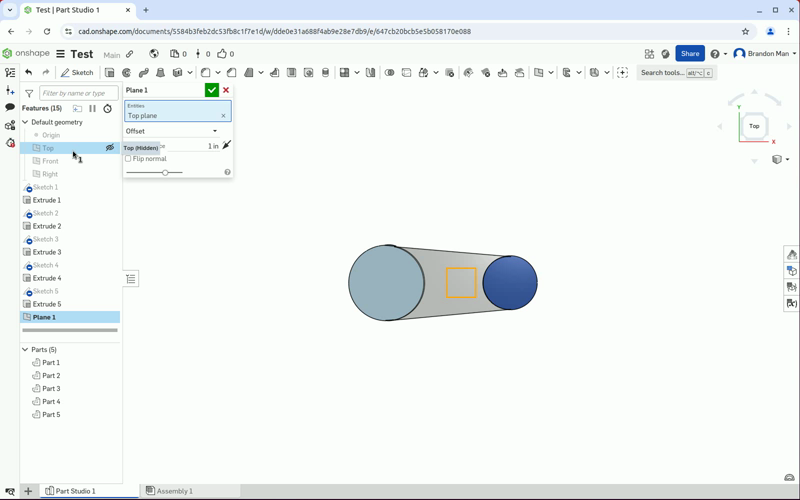
key(tab, 2)
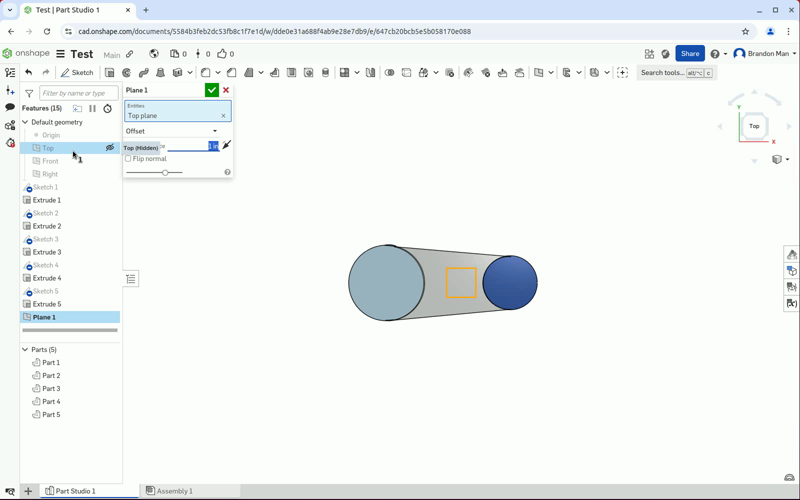
text(1.202)
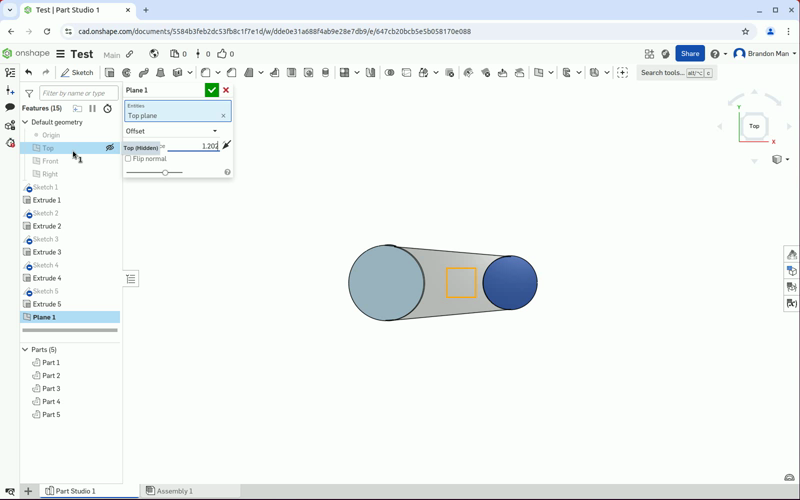
key(enter, 2)
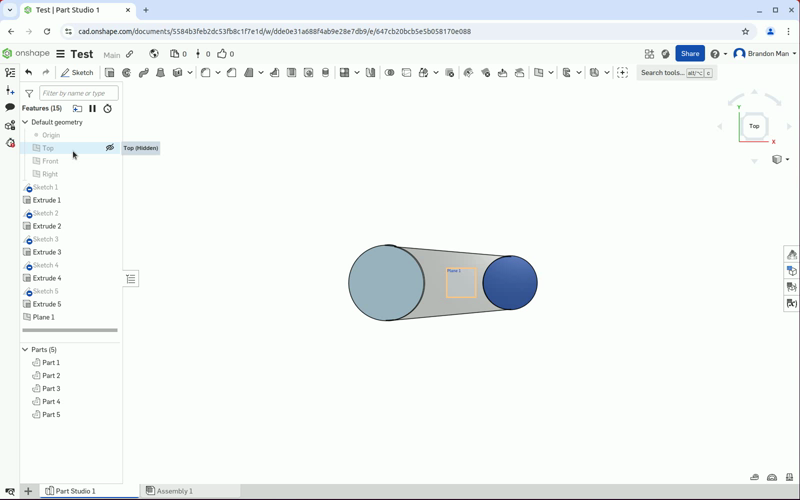
key(shift+s)
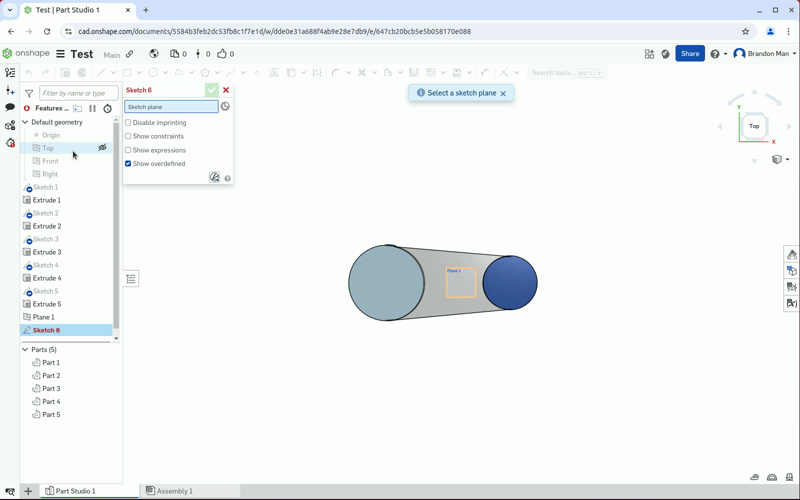
mouse_move(69, 319)
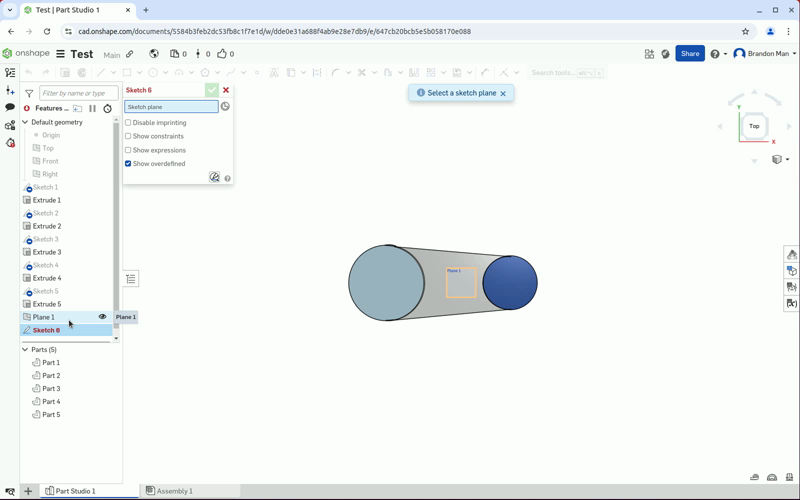
click(69, 319)
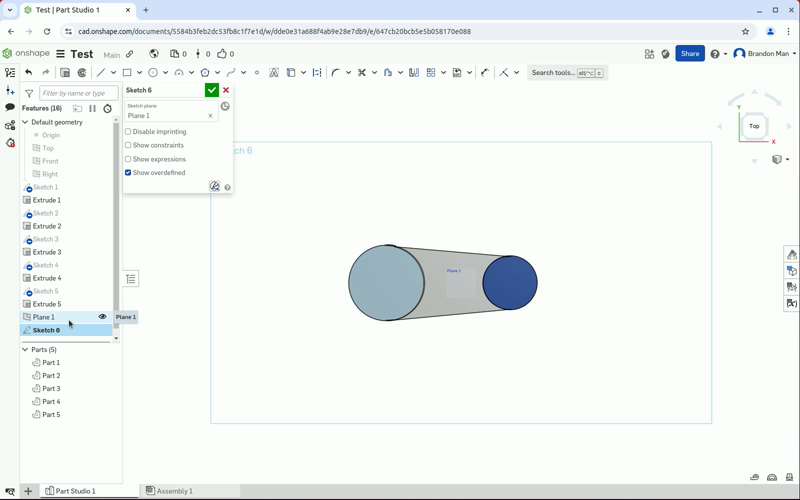
mouse_move(73, 352)
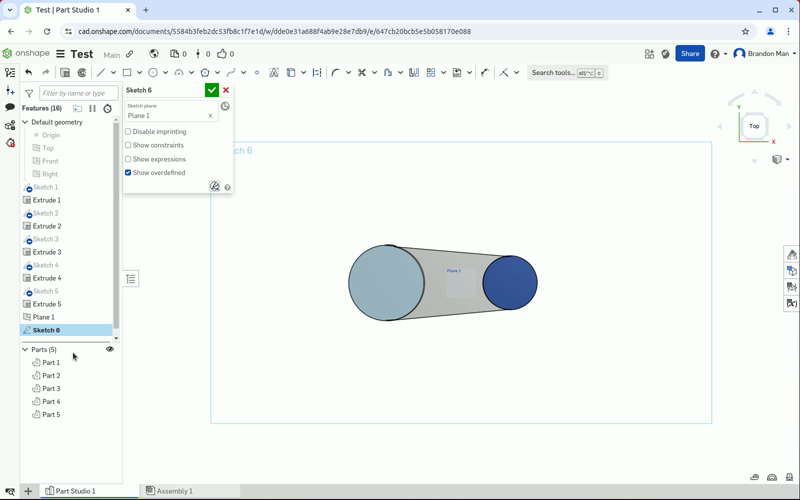
key(y)
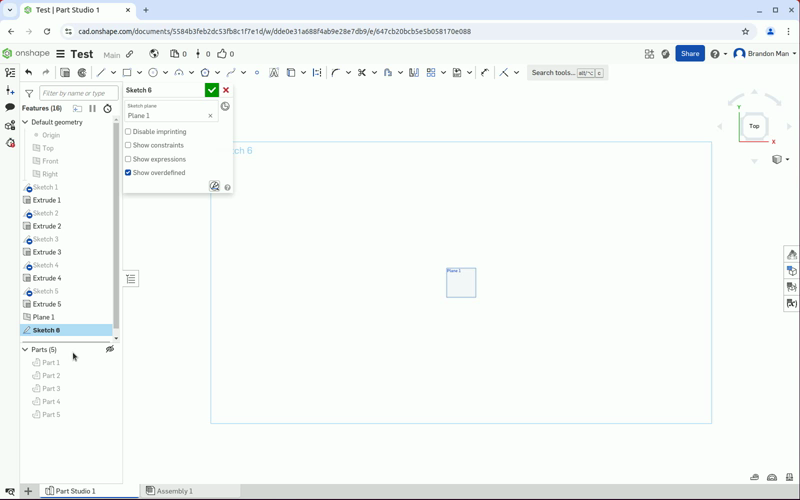
key(c)
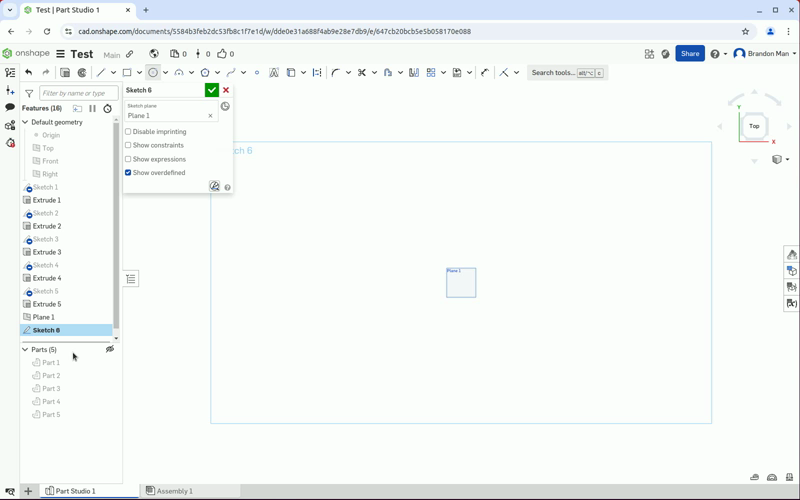
key_down(shift)
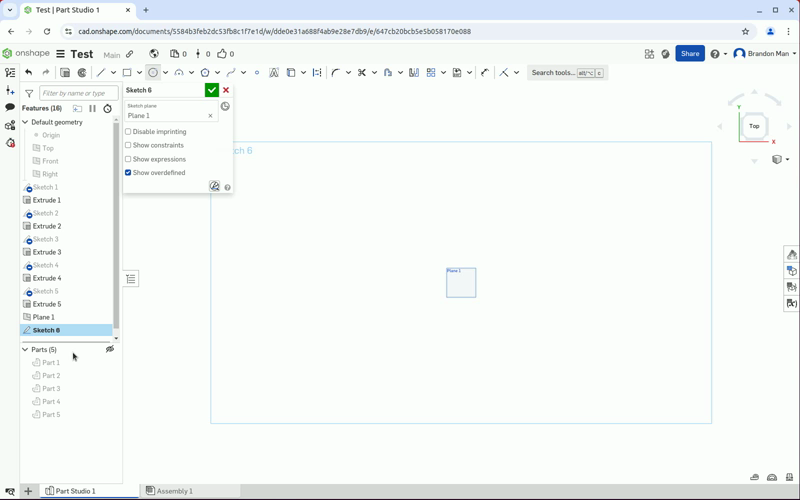
mouse_move(509, 282)
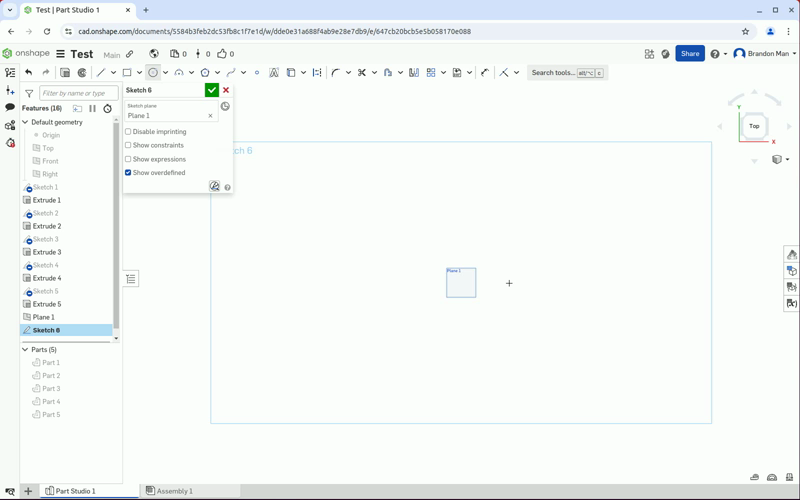
click(509, 282)
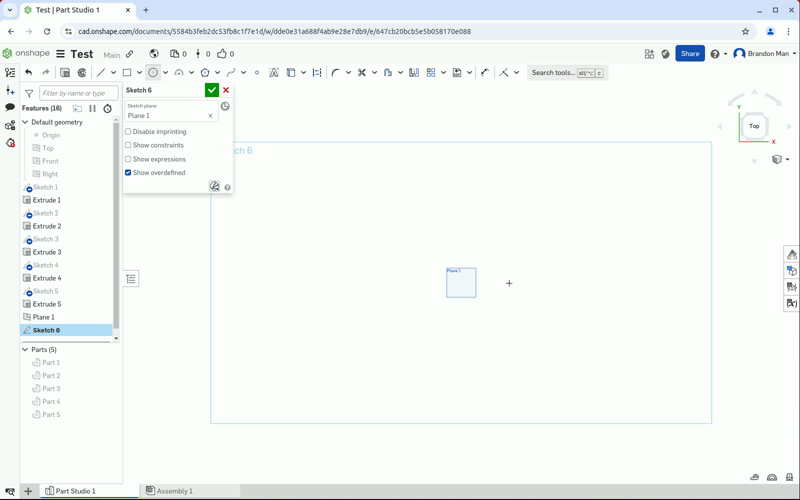
key_up(shift)
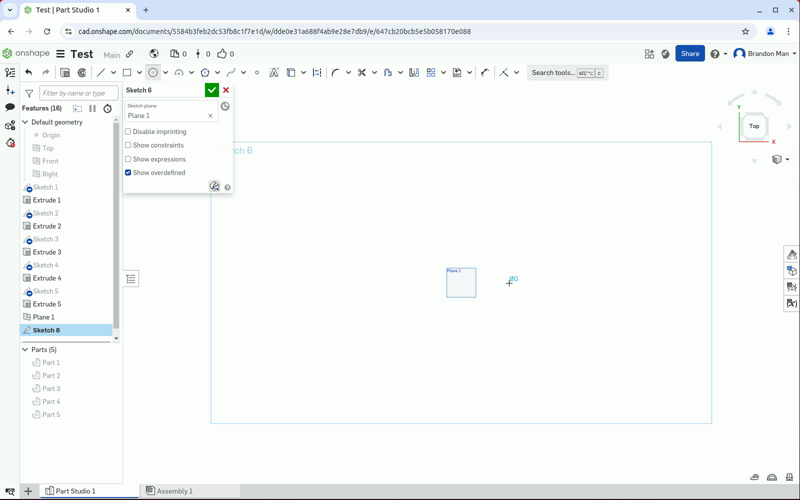
mouse_move(527, 282)
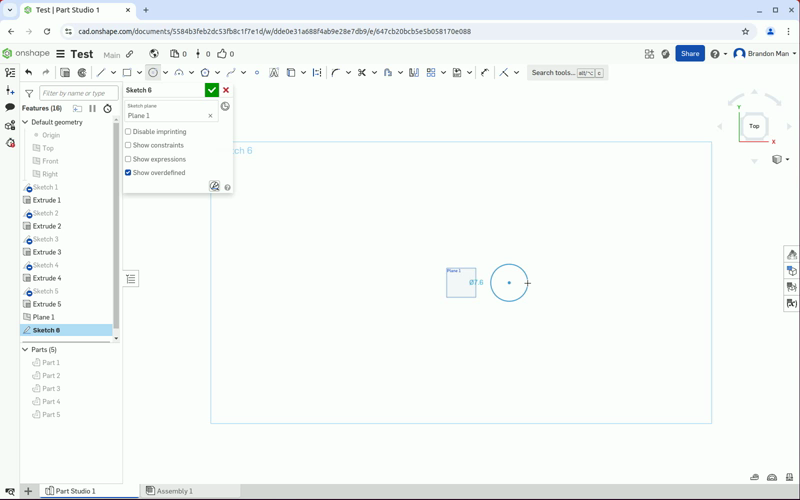
click(527, 282)
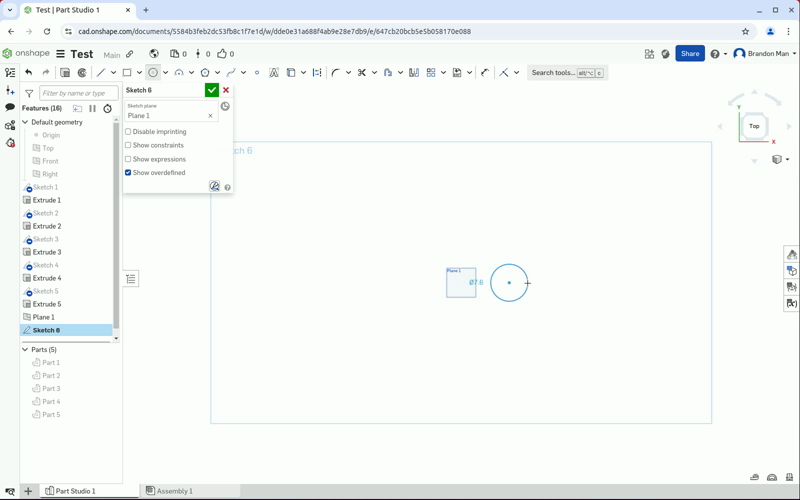
key(esc)
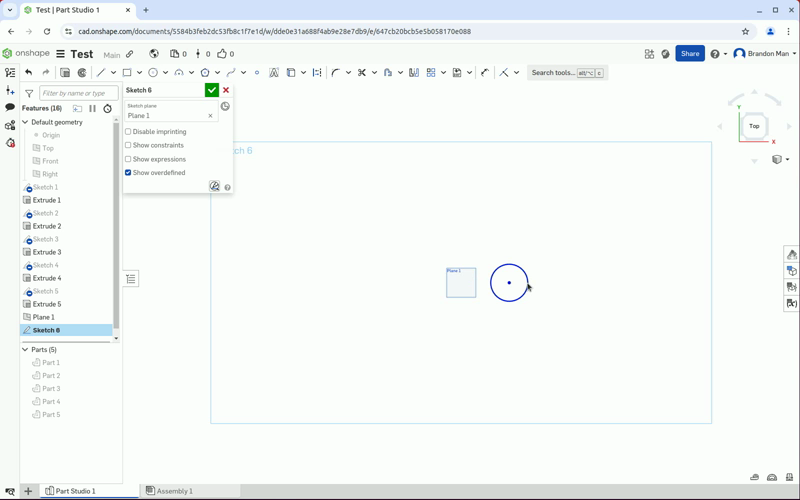
key(c)
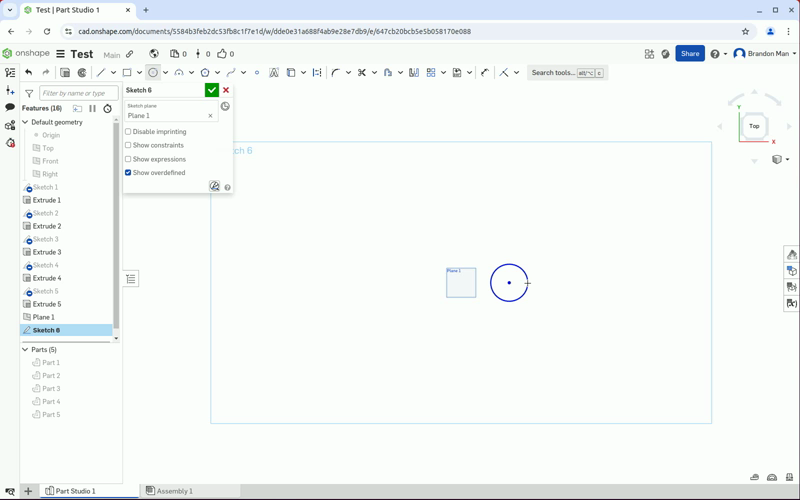
key_down(shift)
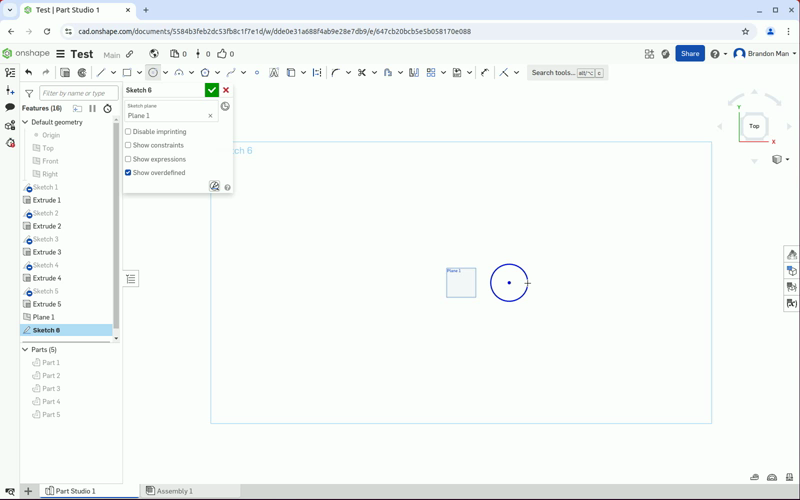
mouse_move(509, 282)
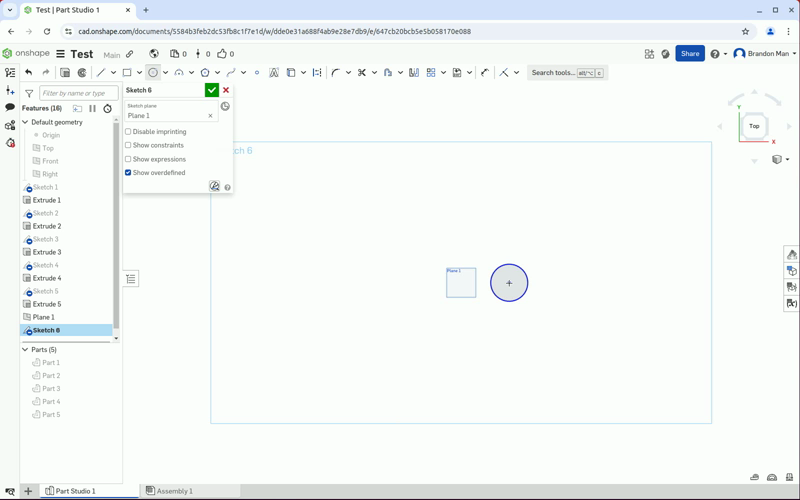
click(509, 282)
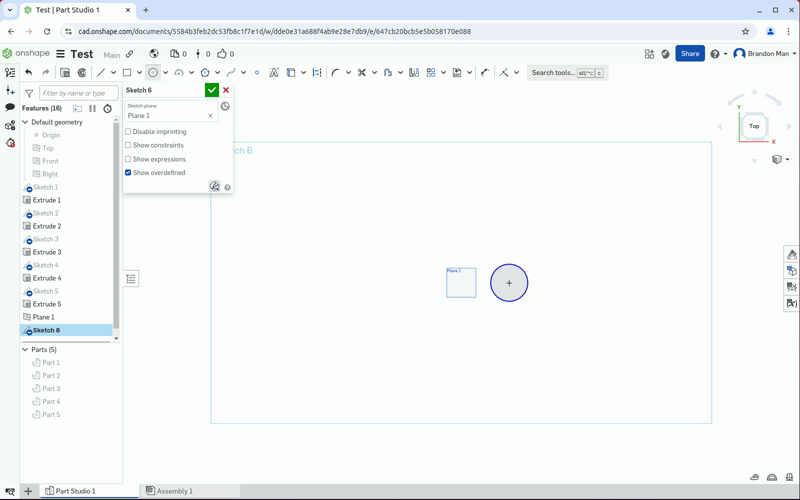
key_up(shift)
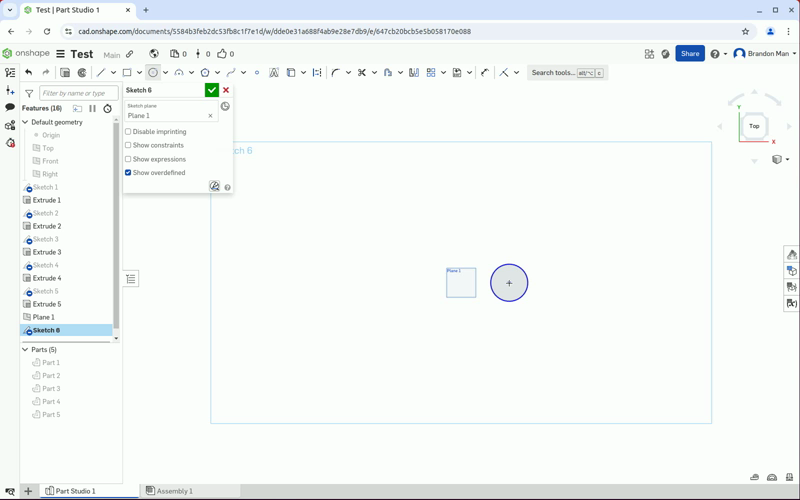
mouse_move(521, 282)
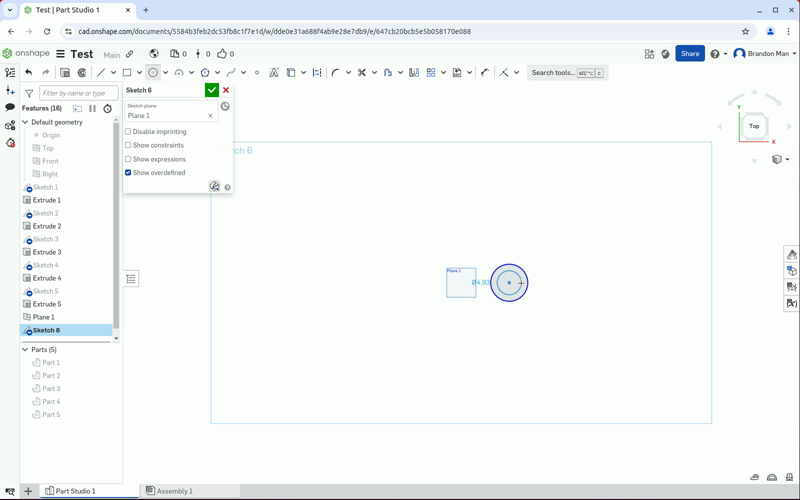
click(521, 282)
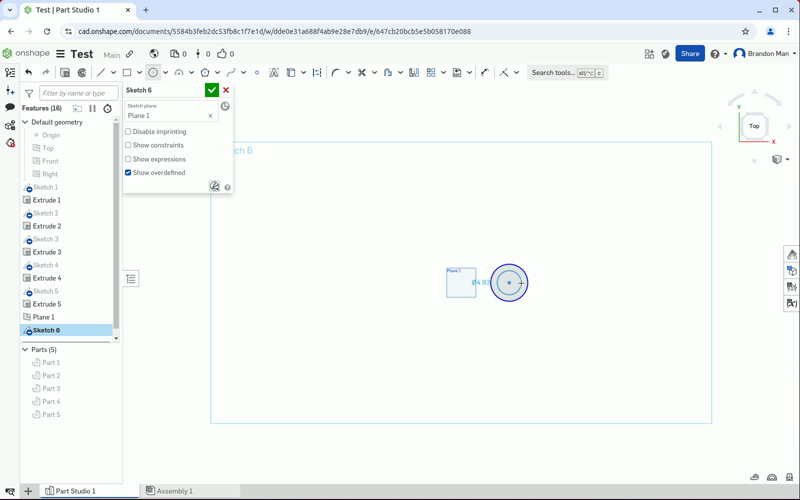
key(esc)
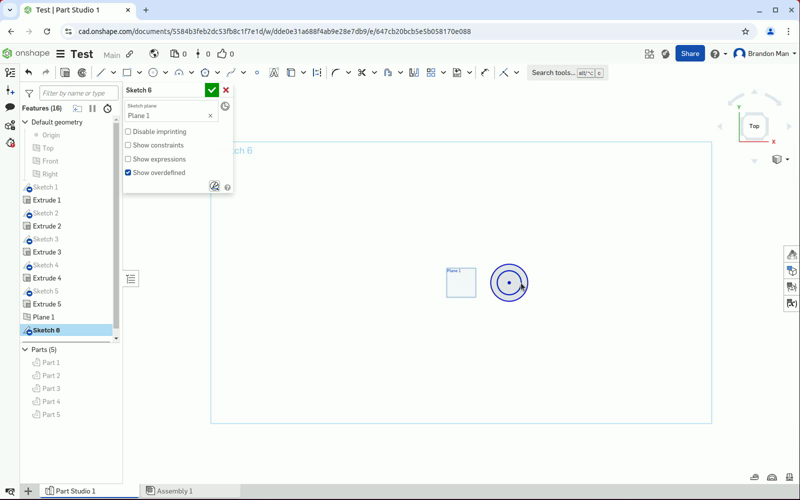
mouse_move(523, 274)
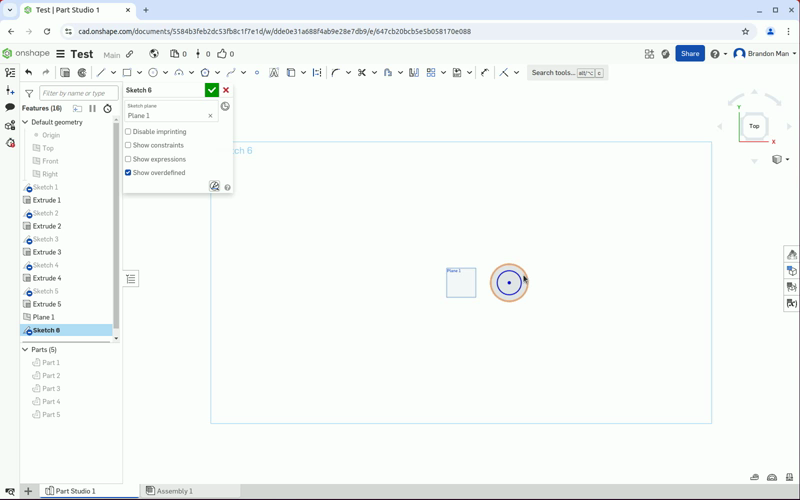
scroll(6)
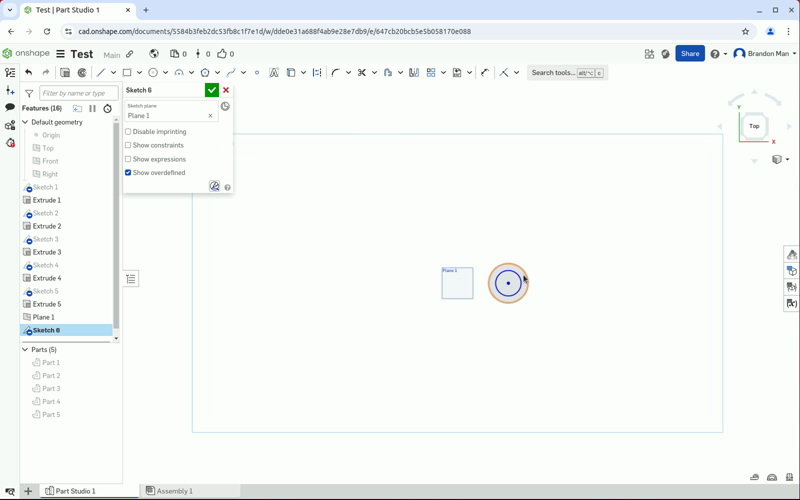
scroll(6)
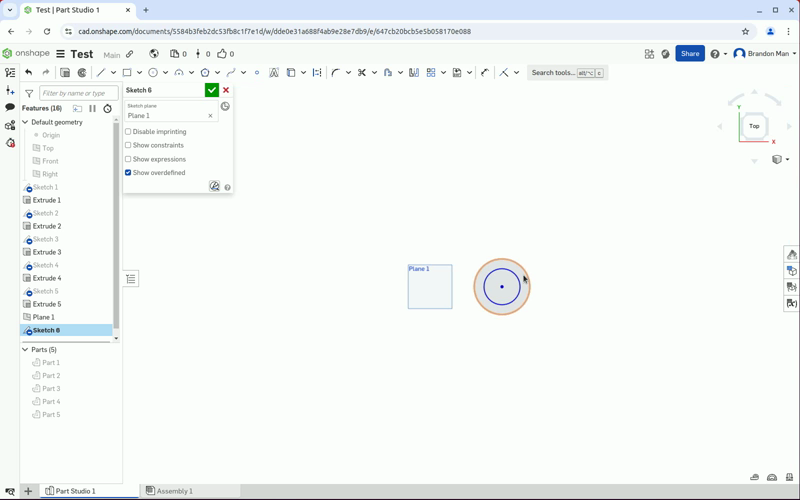
scroll(6)
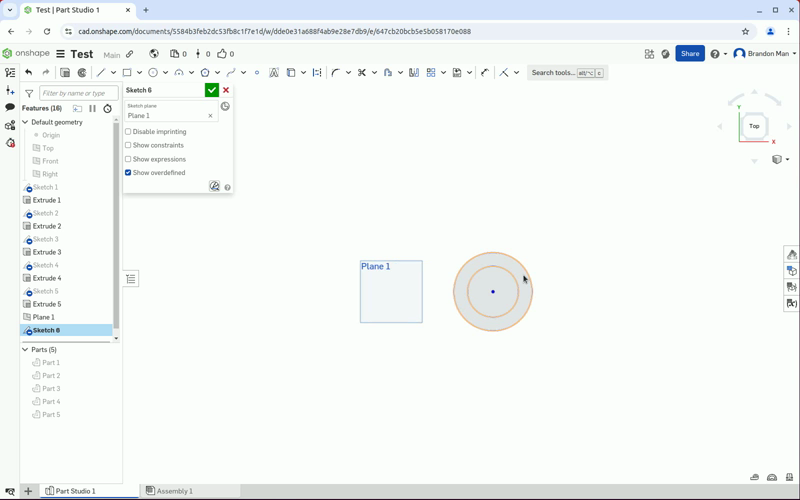
scroll(6)
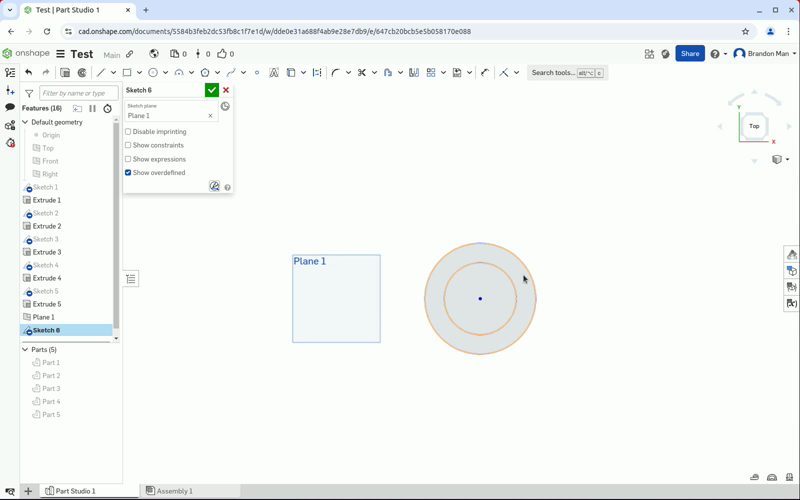
scroll(6)
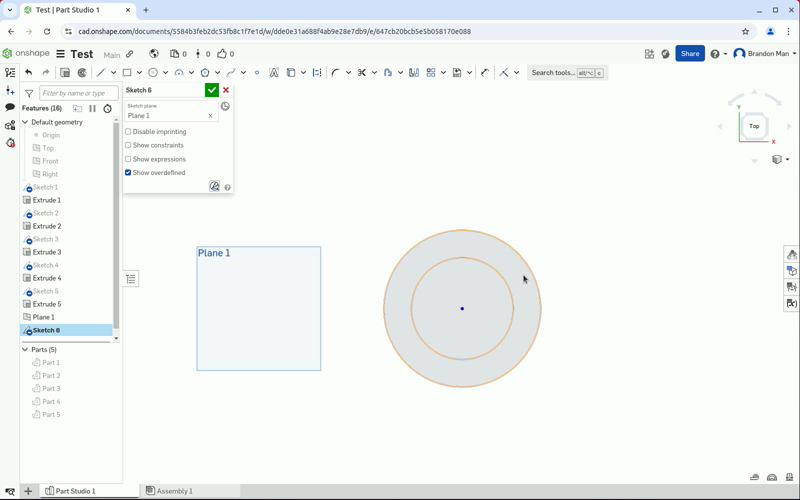
scroll(6)
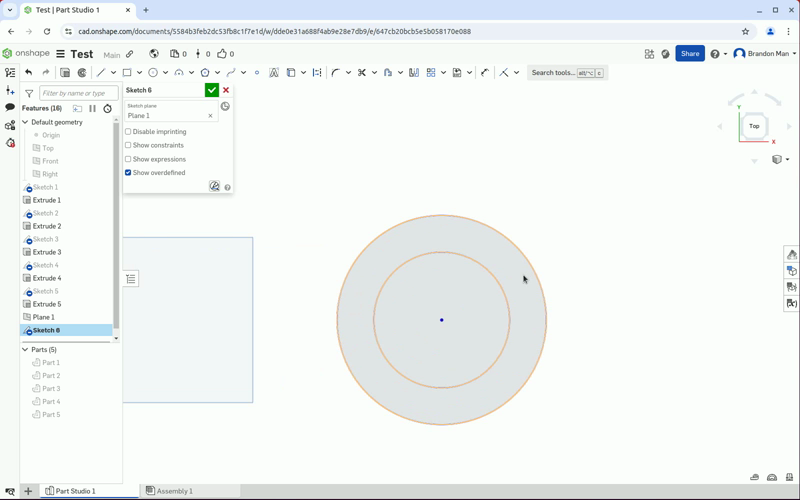
scroll(6)
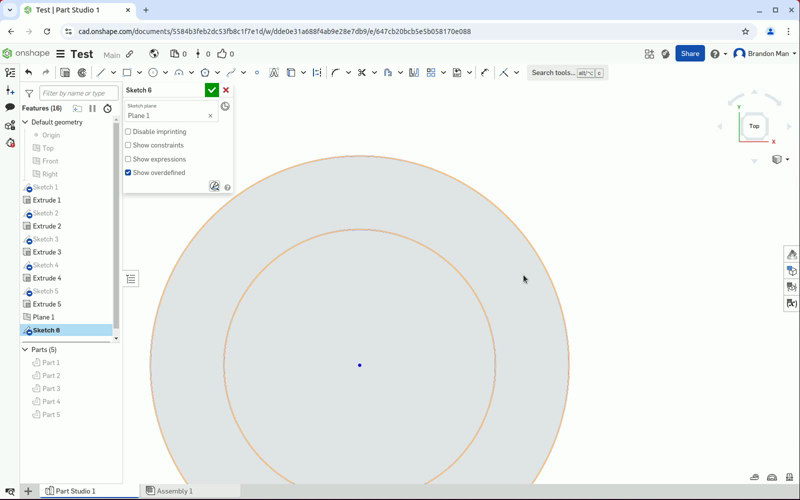
click(523, 274)
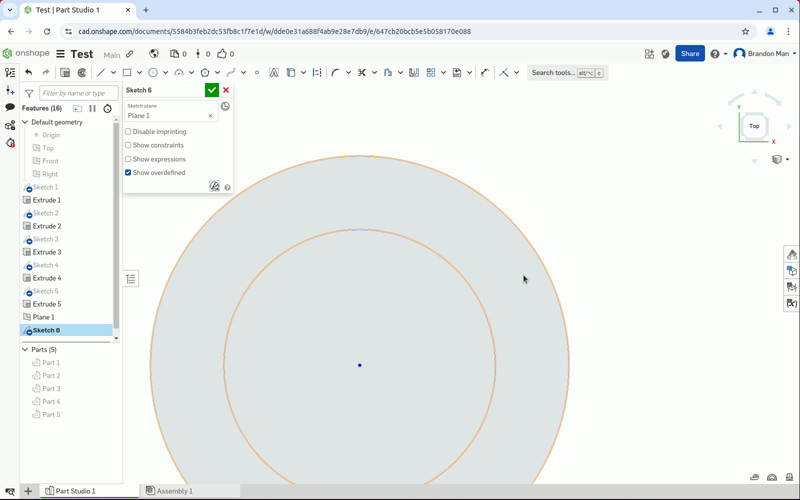
scroll(-6)
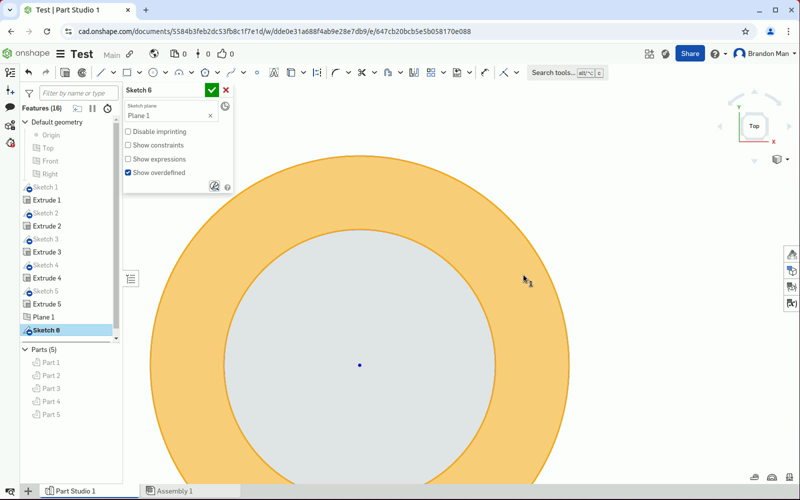
scroll(-6)
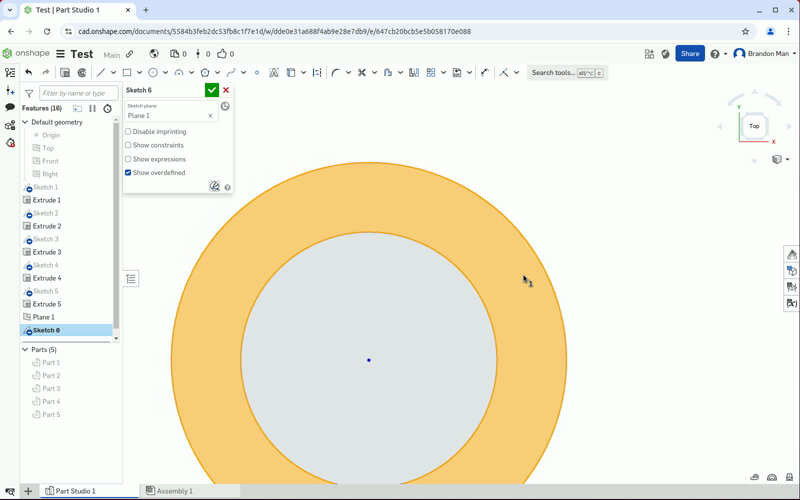
scroll(-6)
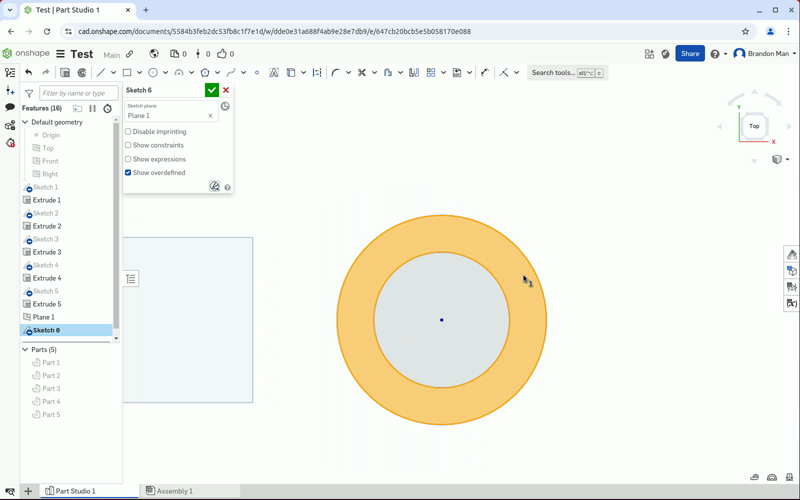
scroll(-6)
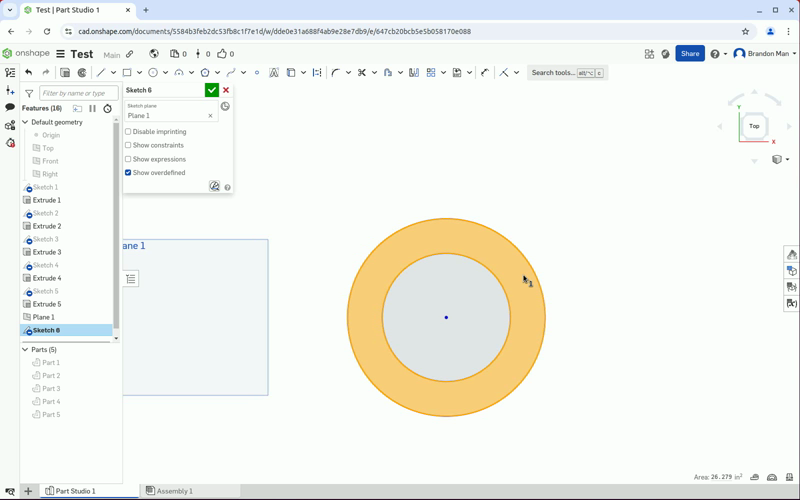
scroll(-6)
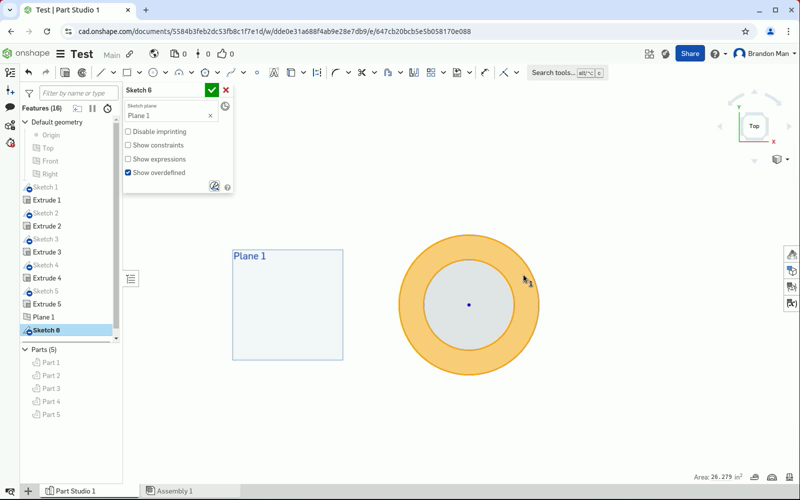
scroll(-6)
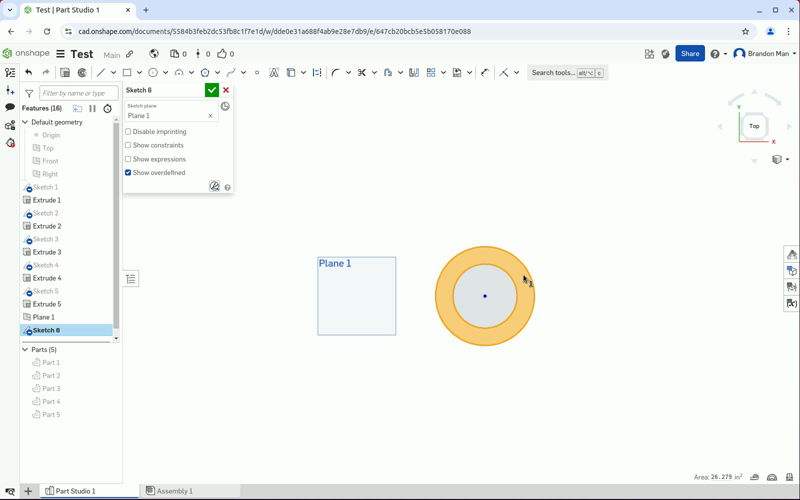
scroll(-6)
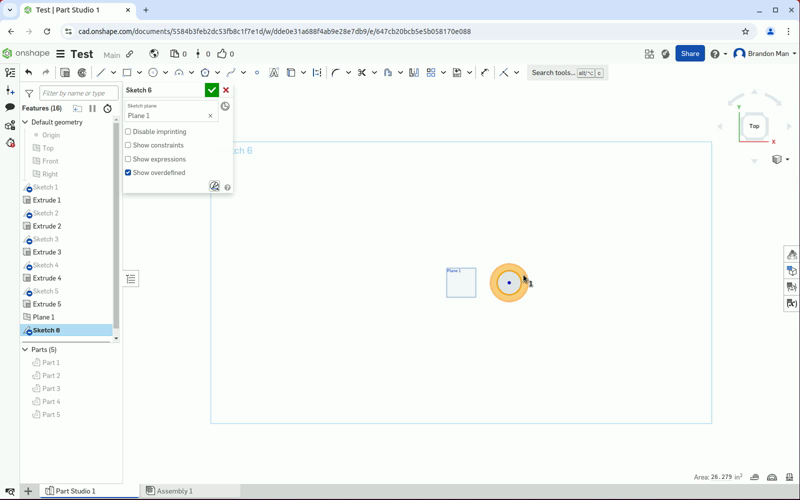
mouse_move(73, 352)
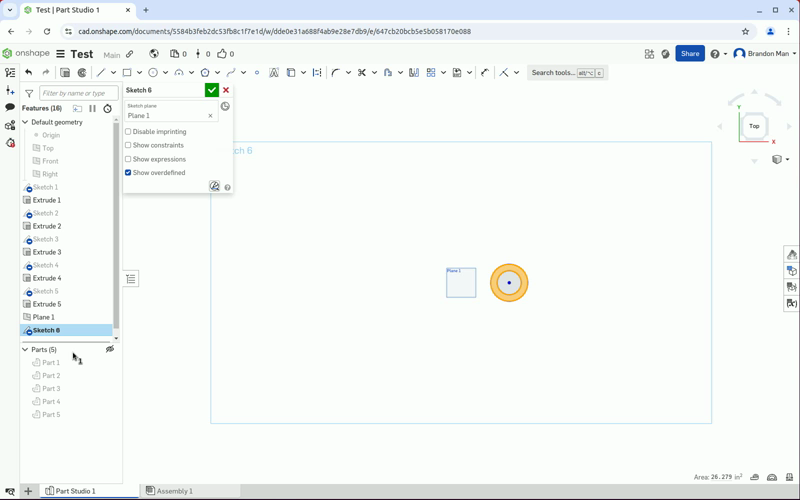
key(shift+y)
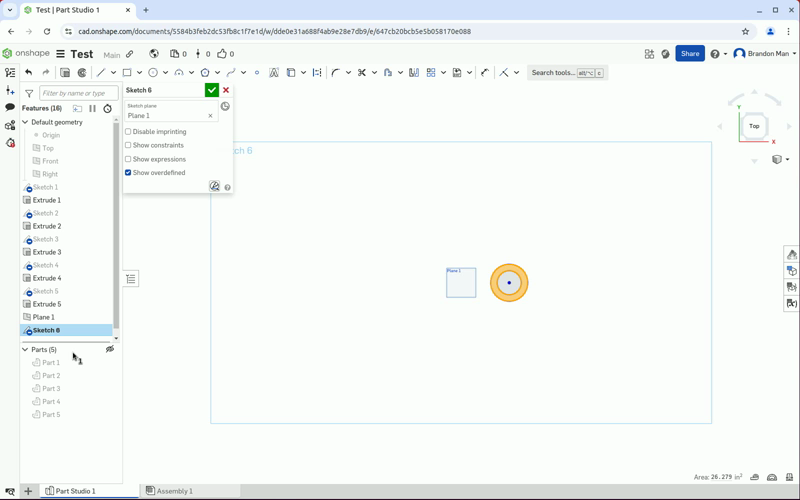
key(shift+e)
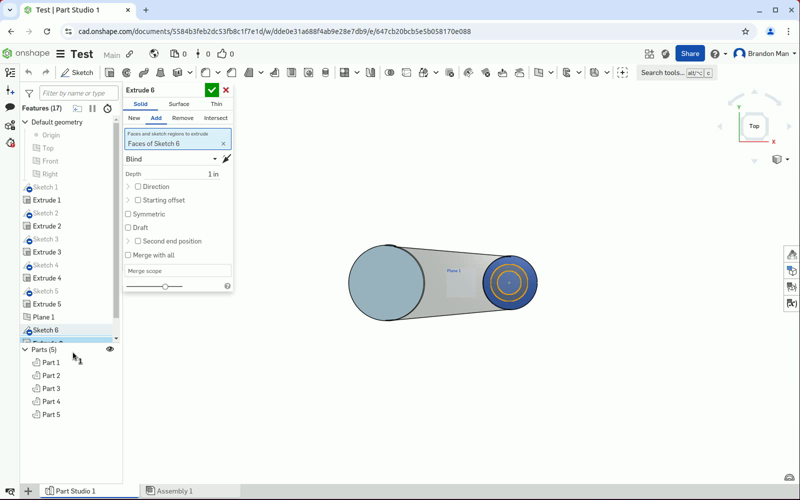
mouse_move(143, 106)
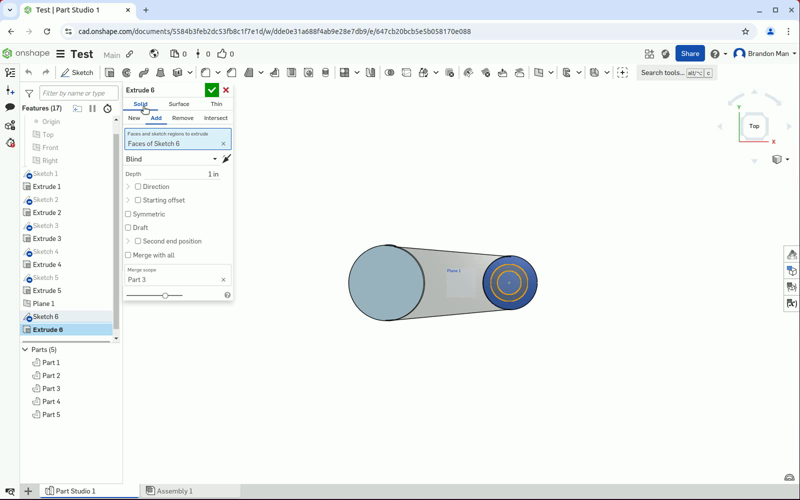
click(143, 106)
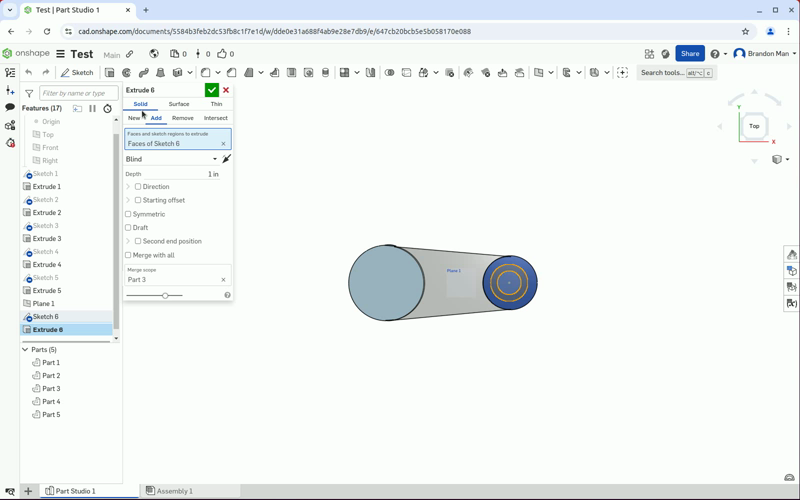
mouse_move(137, 120)
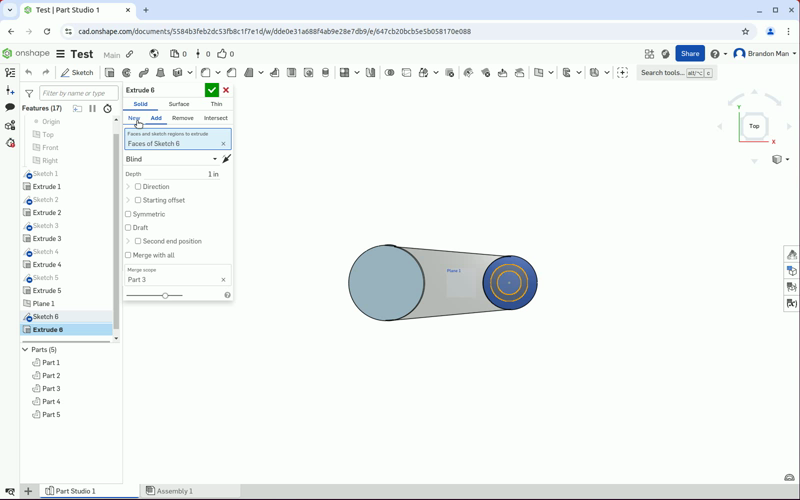
click(137, 120)
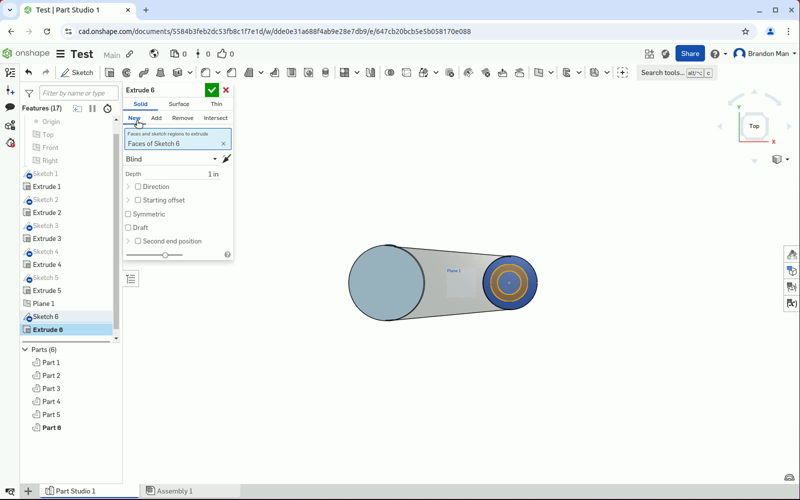
key(tab, 4)
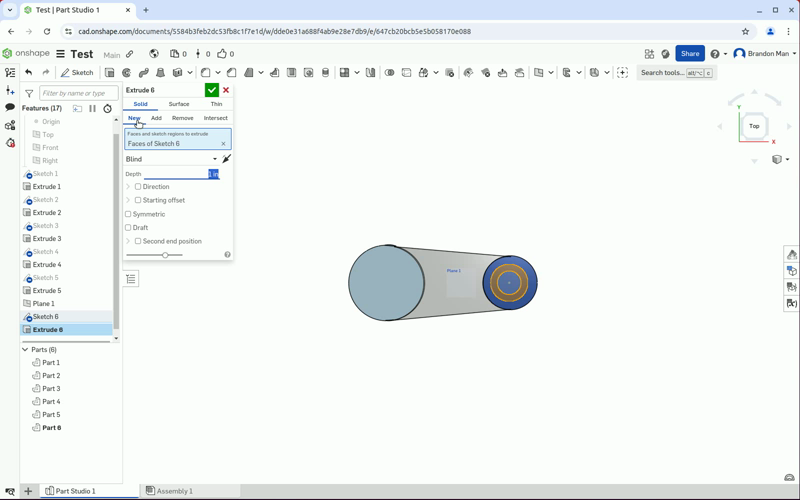
text(8.184)
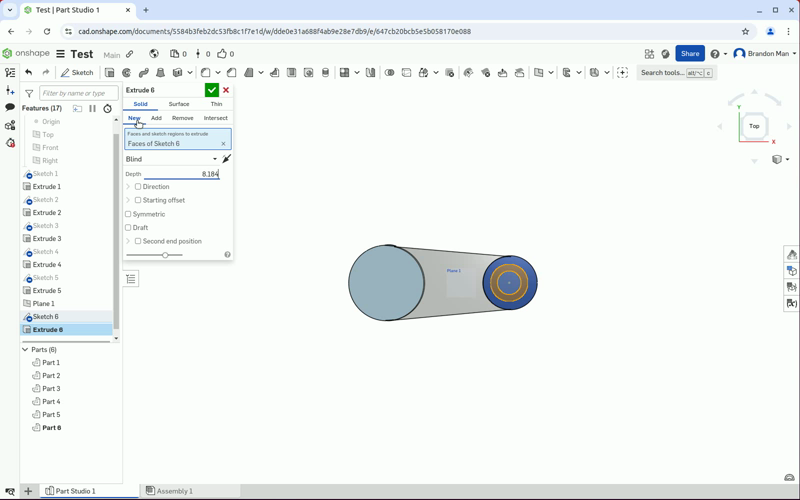
key(enter)
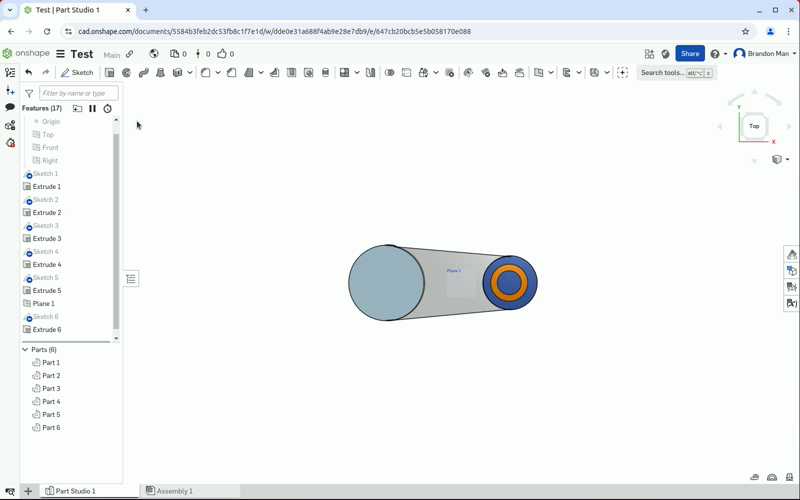
key(shift+h)
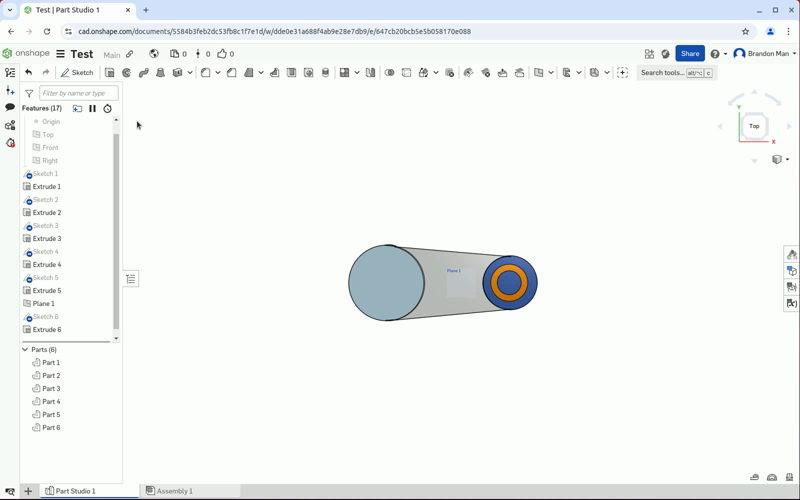
key(shift+h)
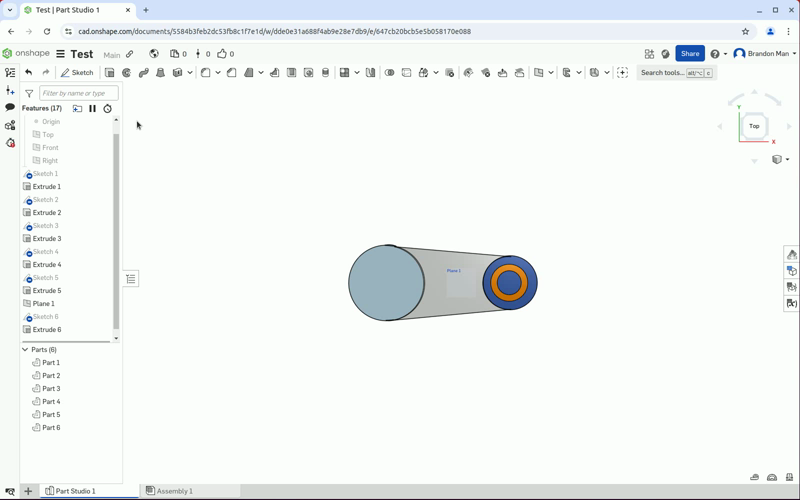
mouse_move(69, 176)
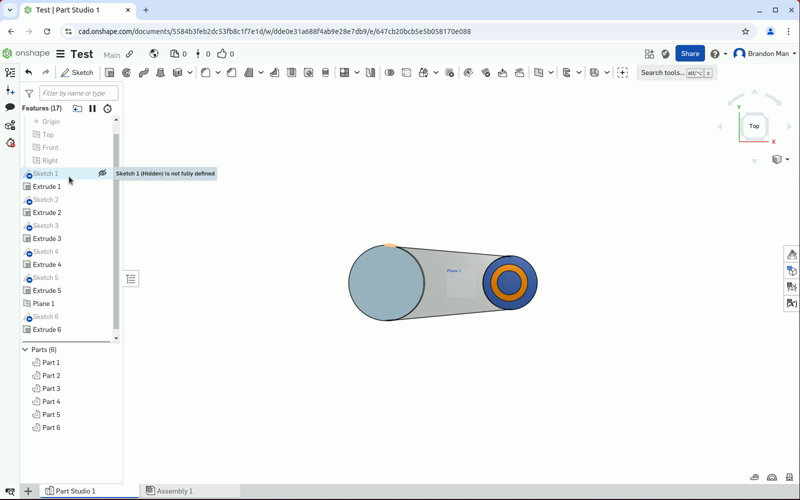
click(69, 176)
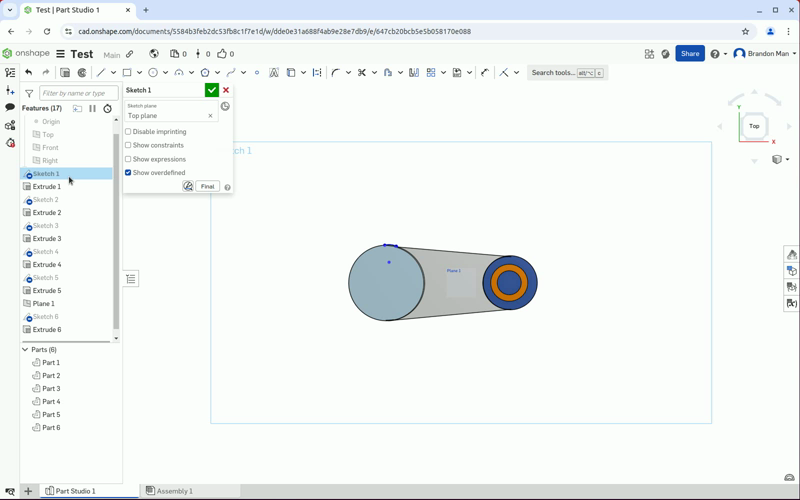
mouse_move(229, 92)
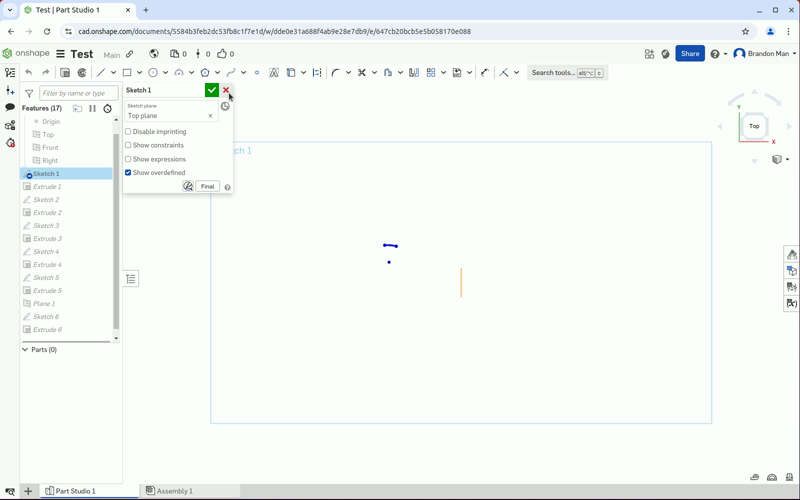
click(229, 92)
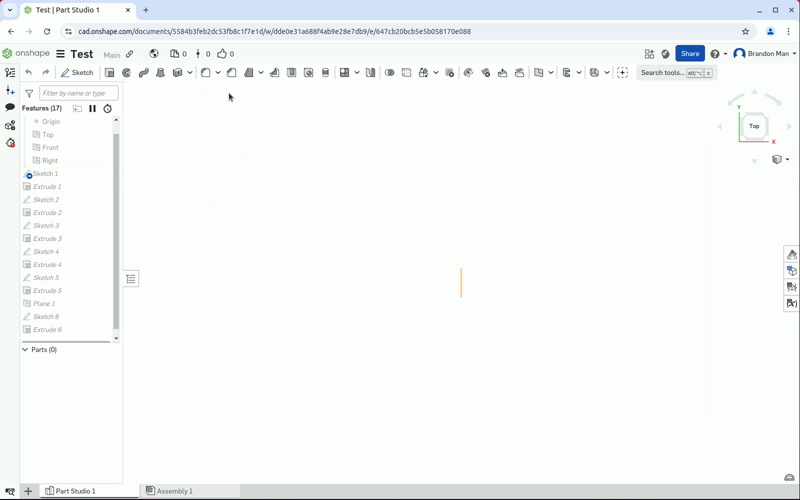
key(shift+s)
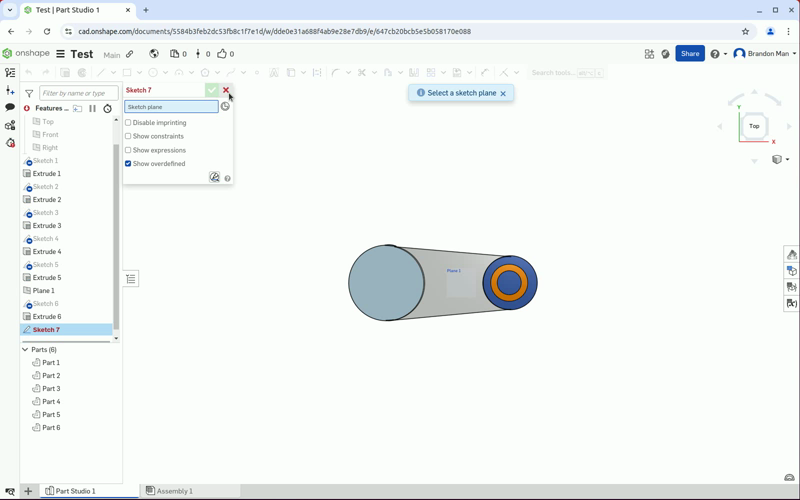
mouse_move(69, 293)
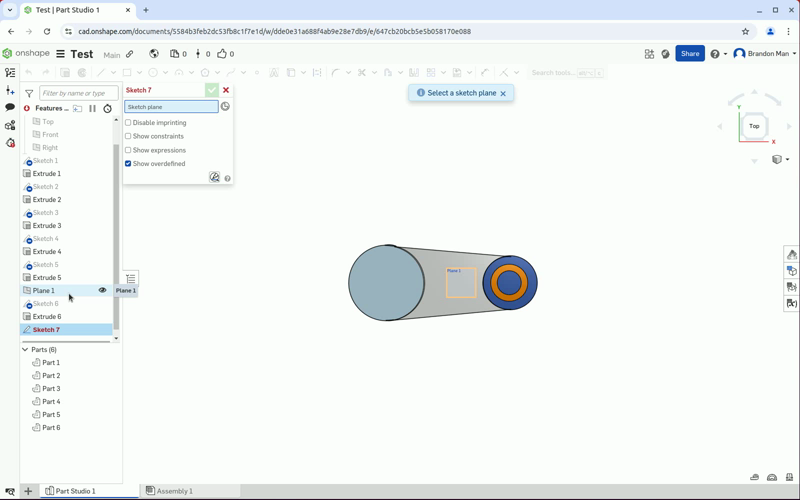
click(69, 293)
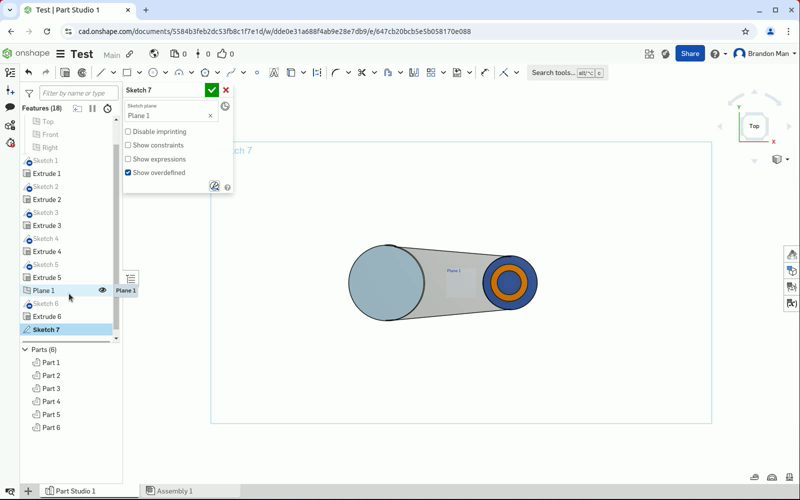
mouse_move(73, 352)
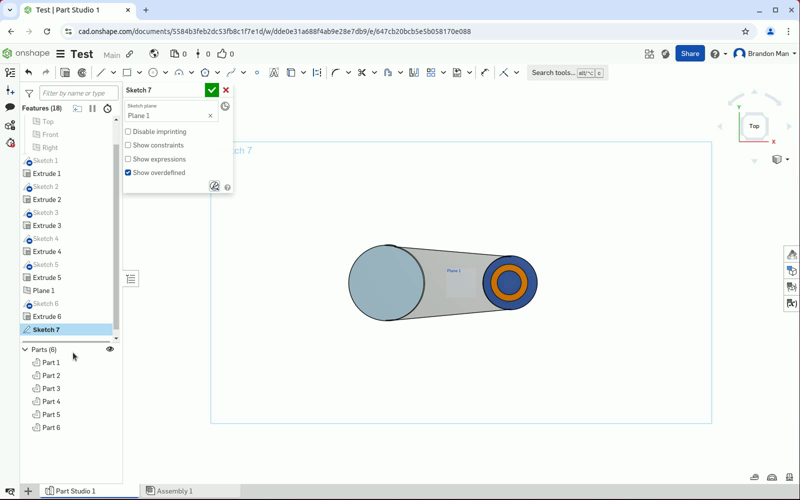
key(y)
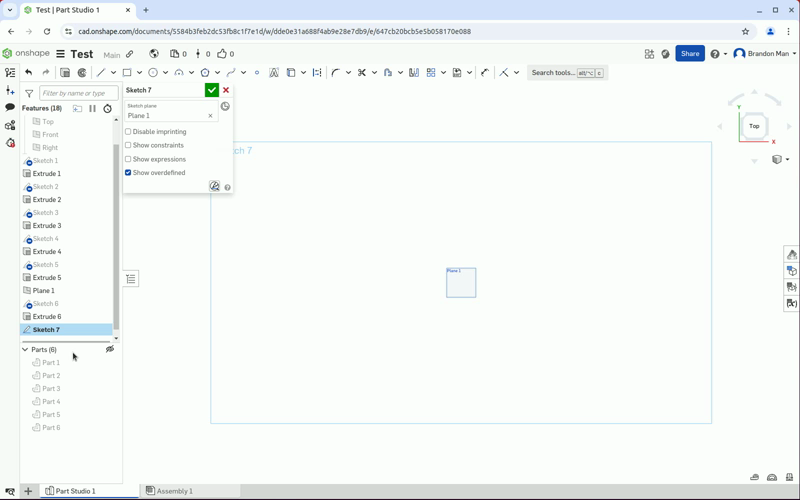
key(c)
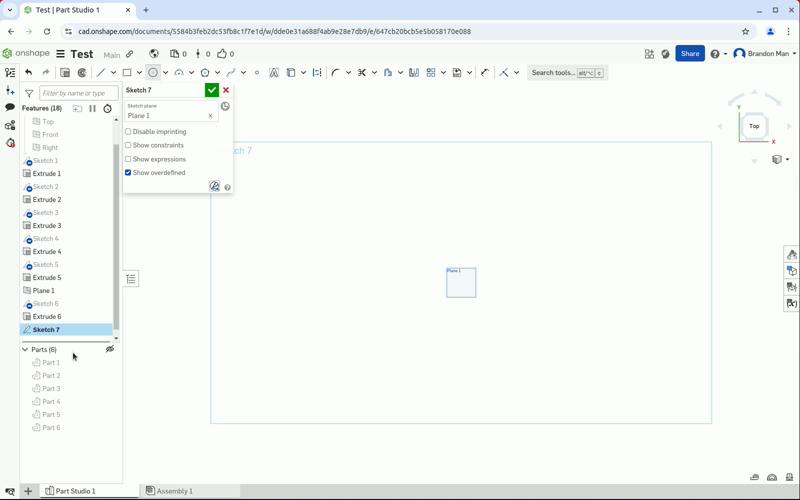
key_down(shift)
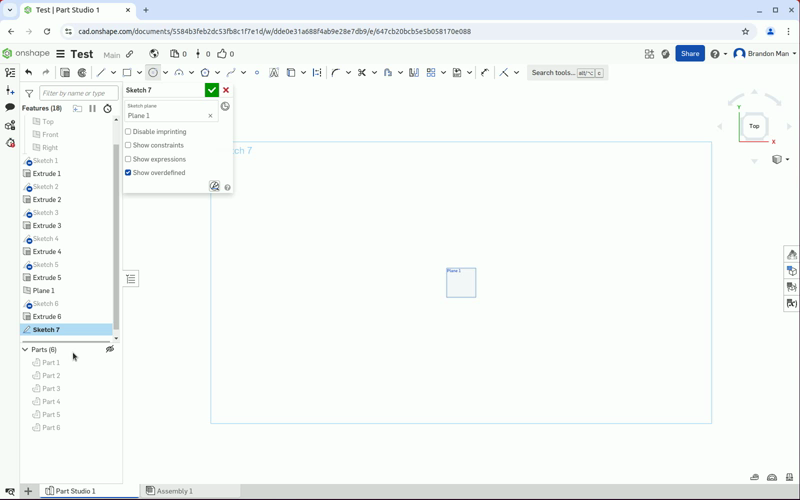
mouse_move(386, 282)
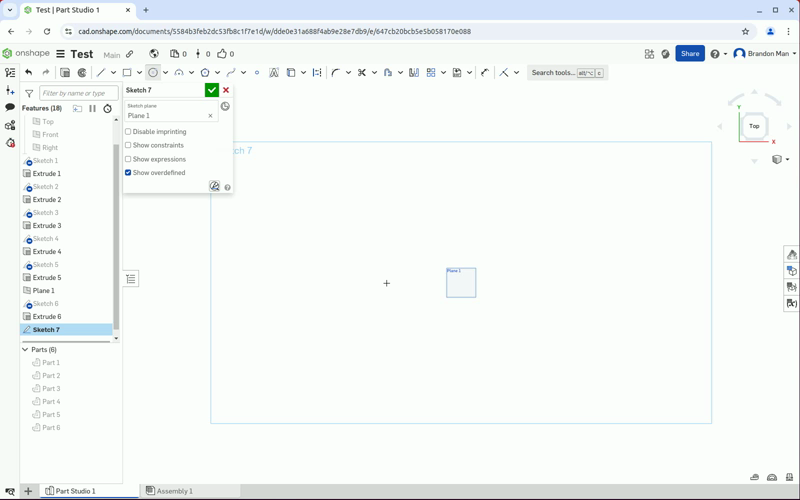
click(386, 282)
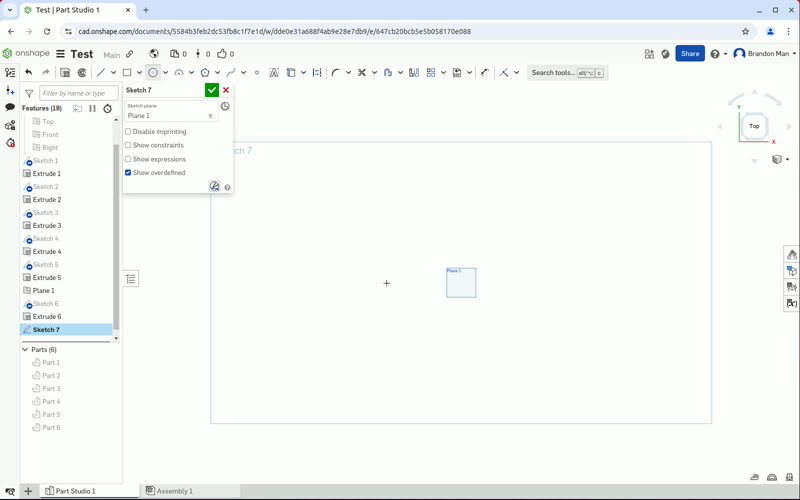
key_up(shift)
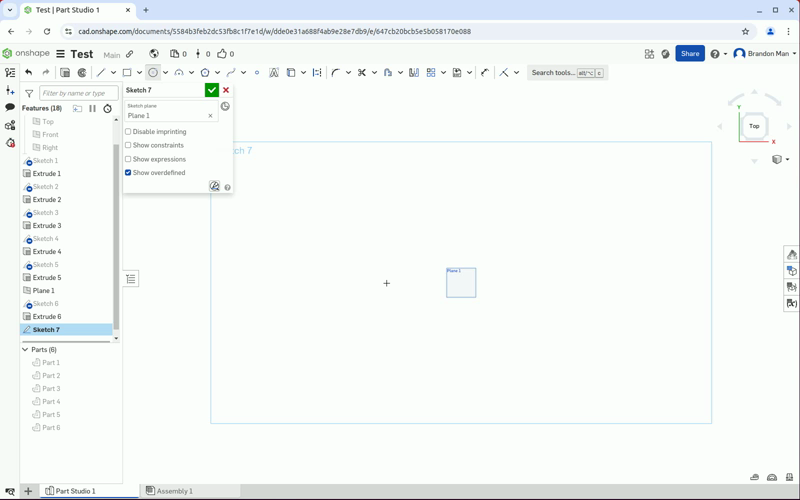
mouse_move(408, 282)
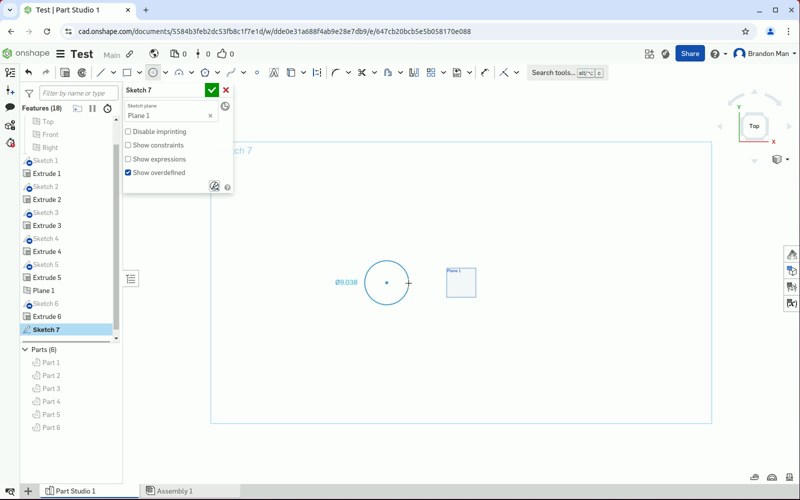
click(408, 282)
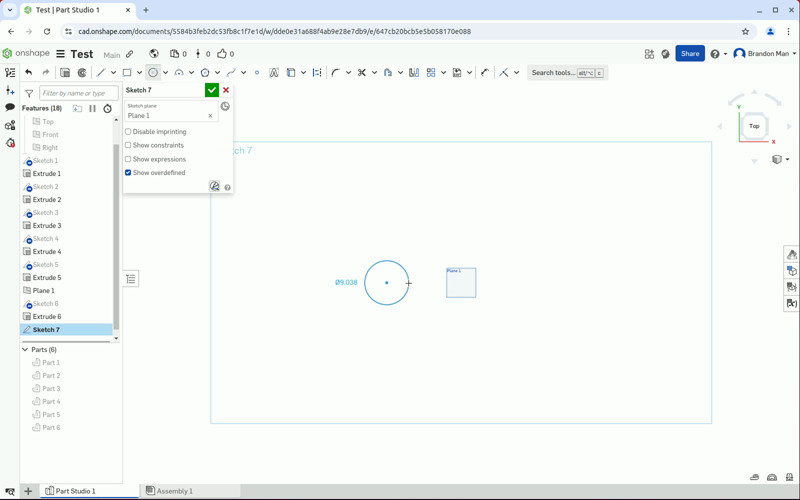
key(esc)
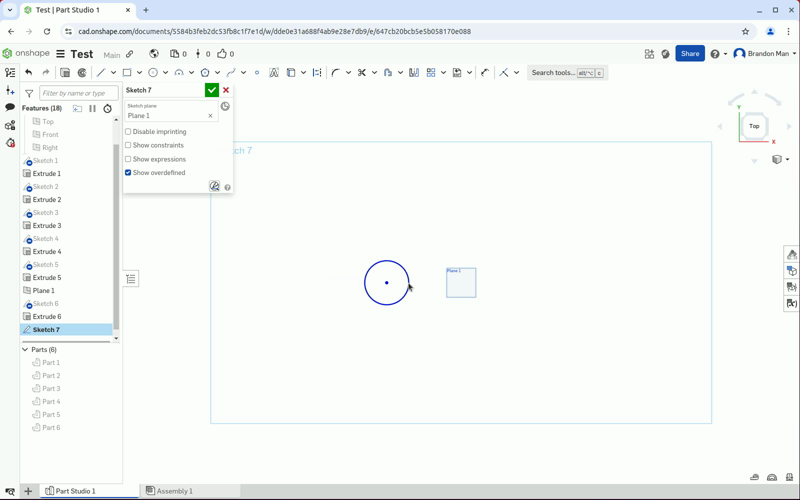
key(c)
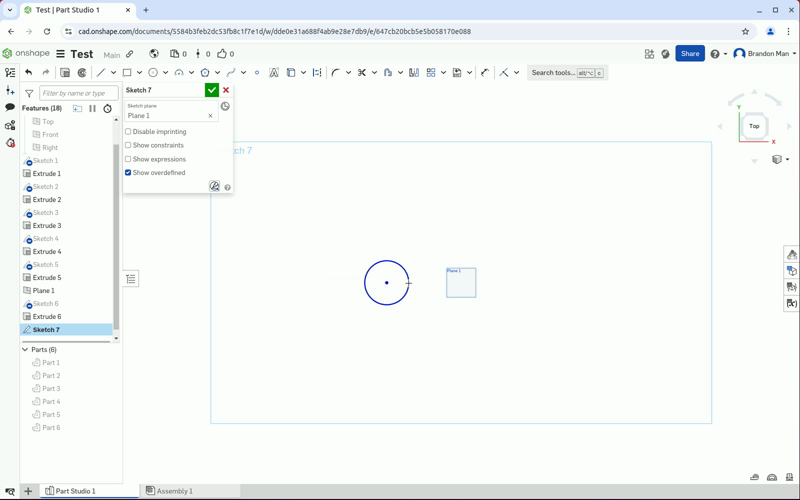
key_down(shift)
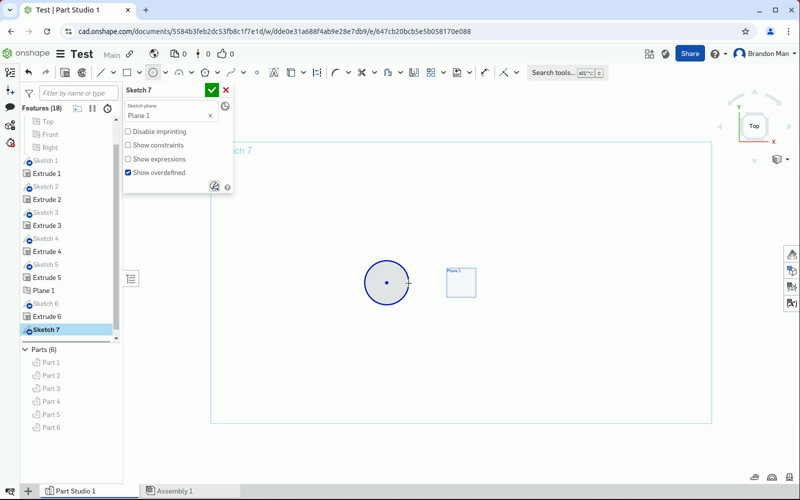
mouse_move(386, 282)
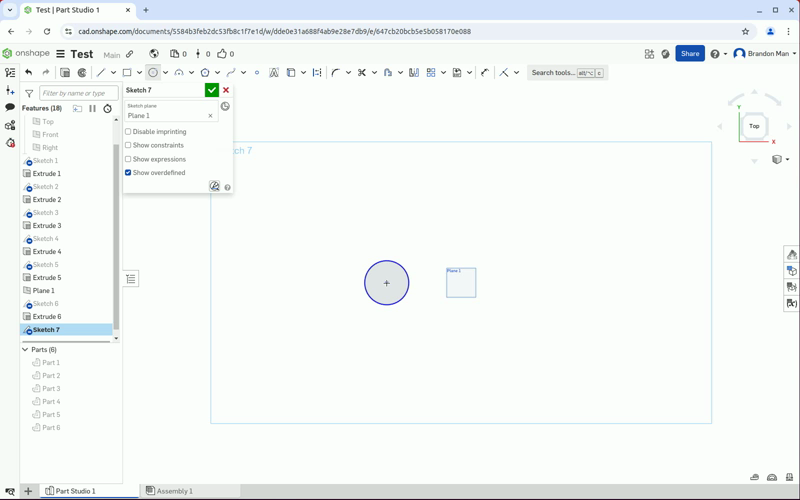
click(386, 282)
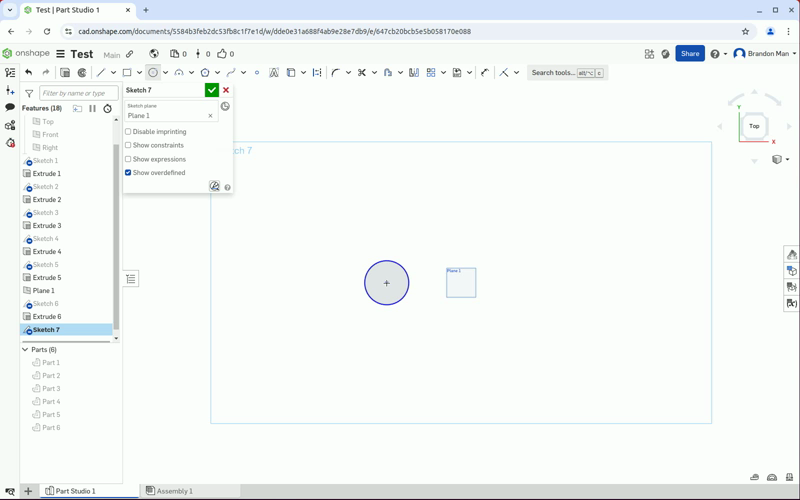
key_up(shift)
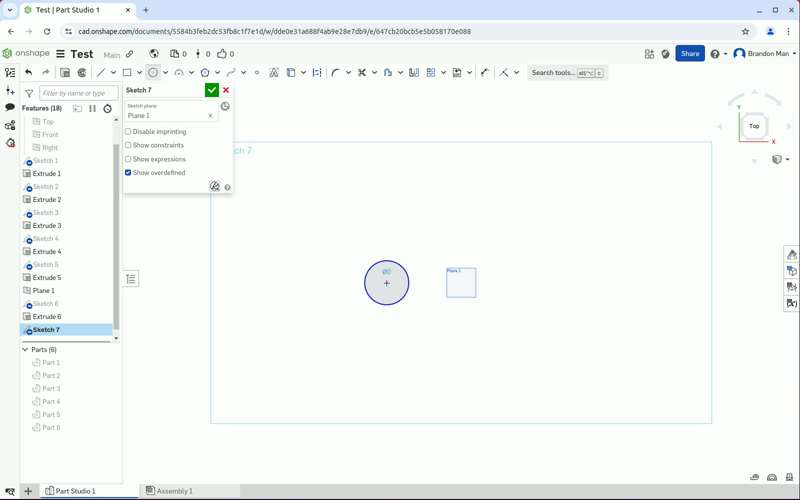
mouse_move(403, 282)
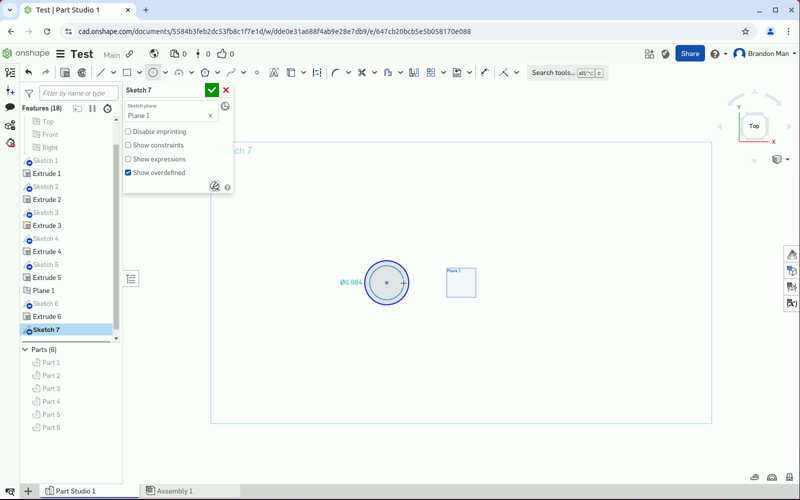
click(403, 282)
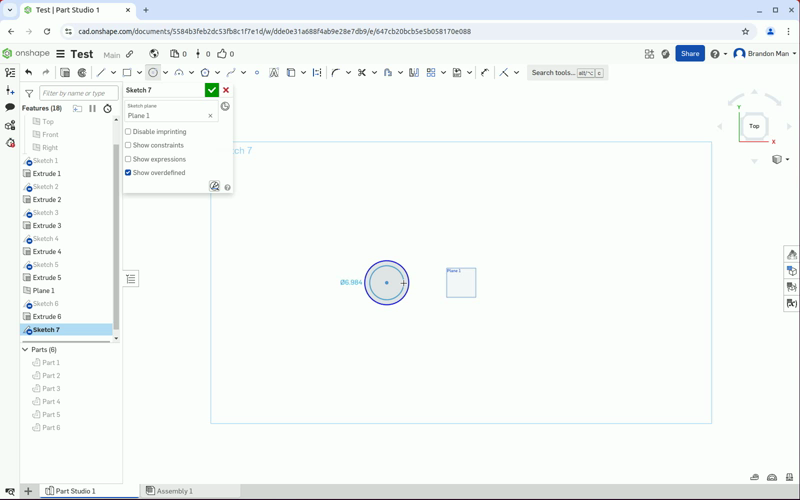
key(esc)
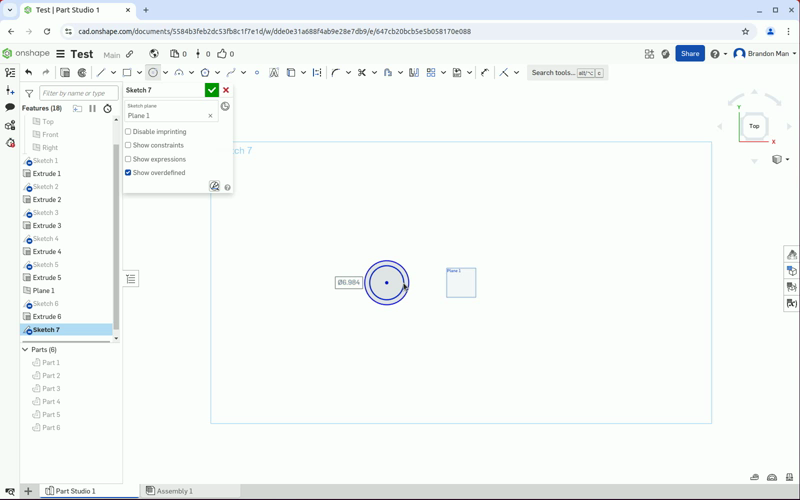
mouse_move(402, 269)
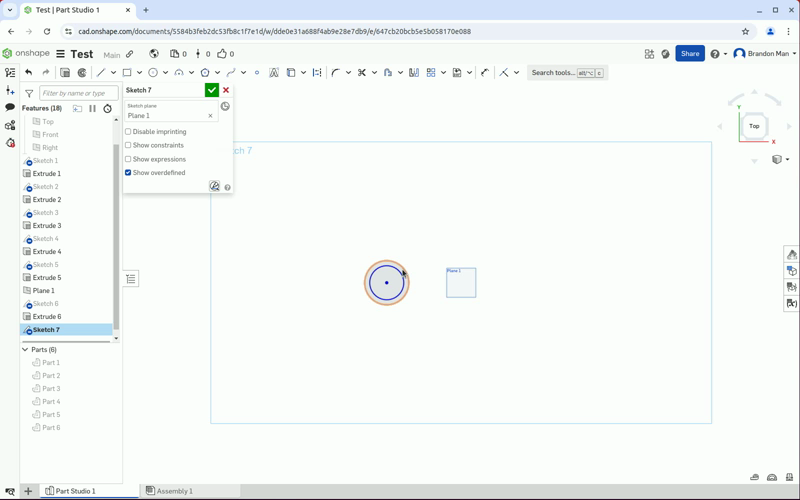
scroll(6)
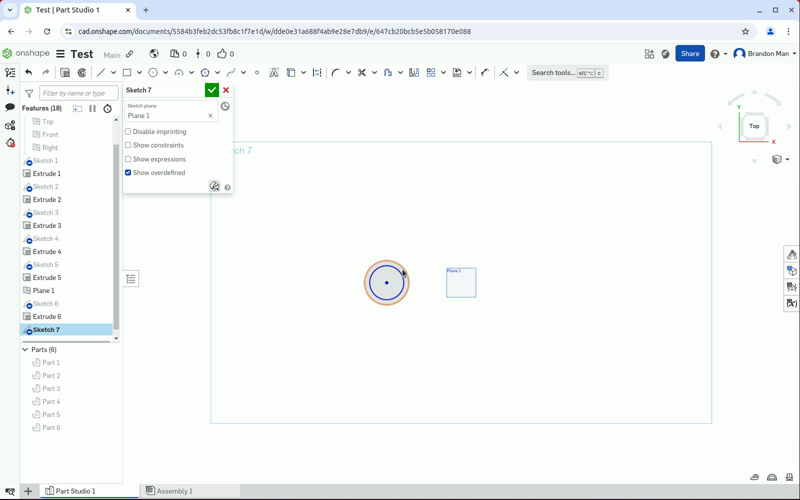
scroll(6)
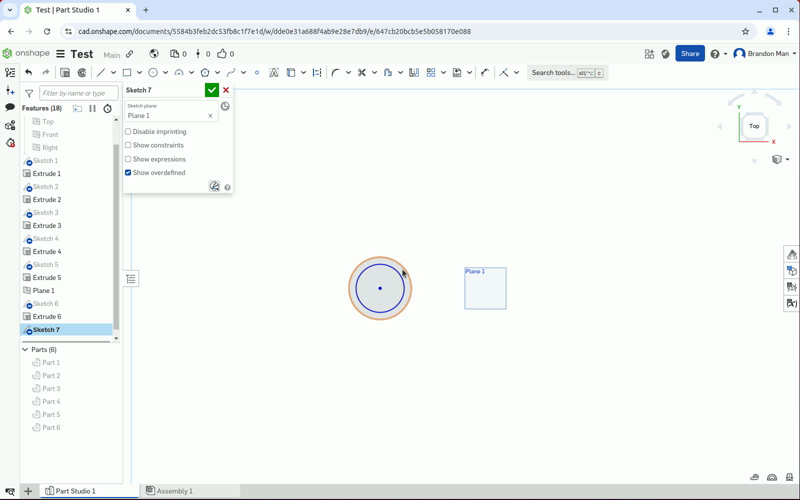
scroll(6)
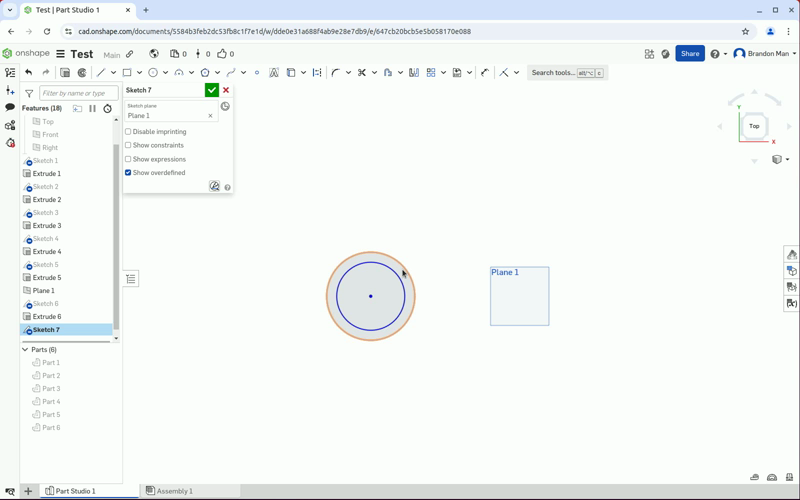
scroll(6)
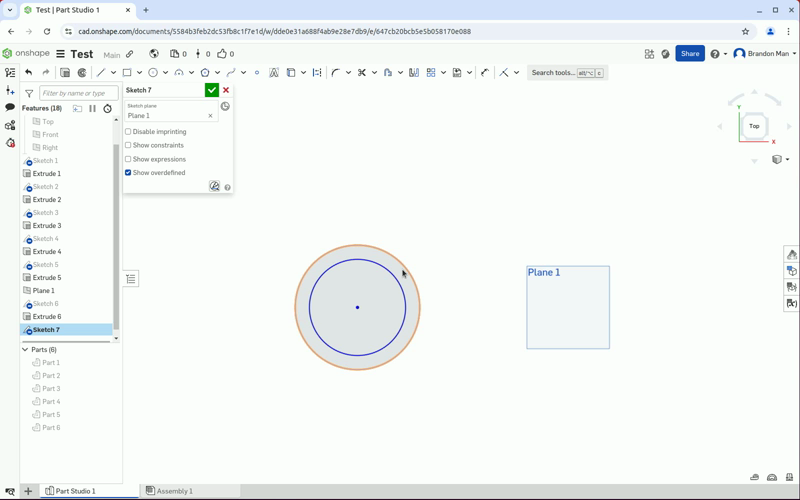
scroll(6)
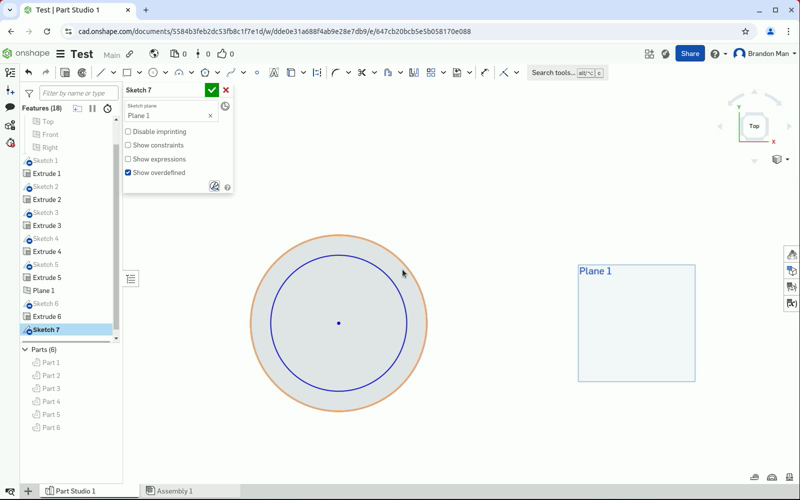
scroll(6)
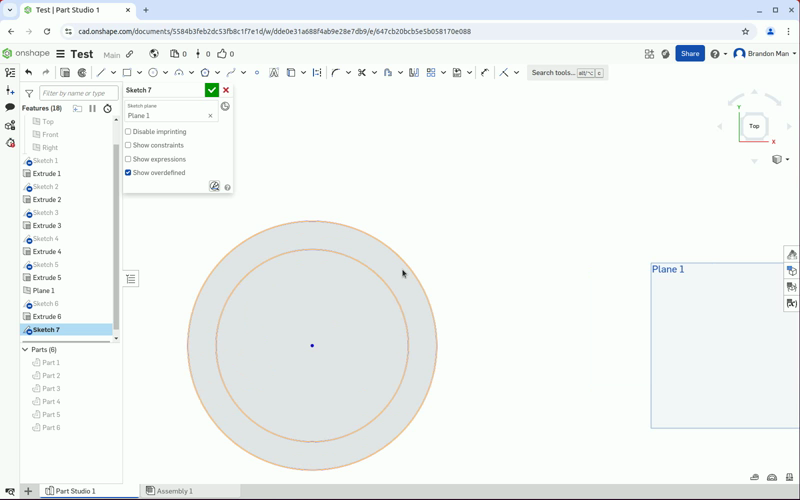
scroll(6)
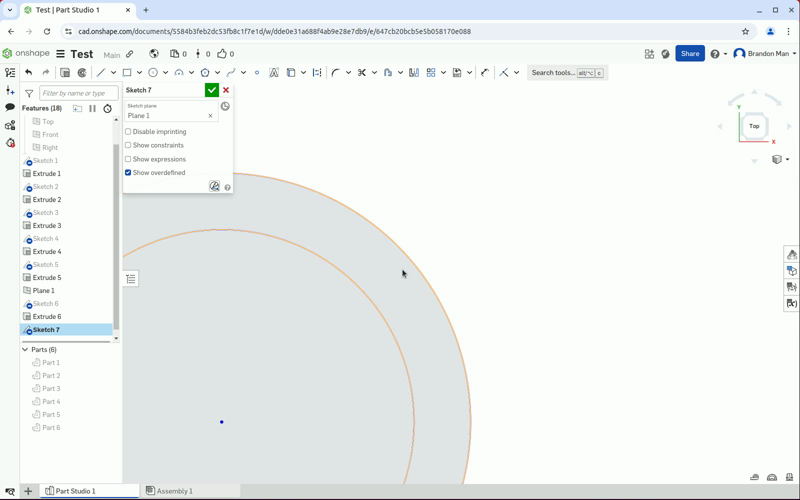
click(402, 269)
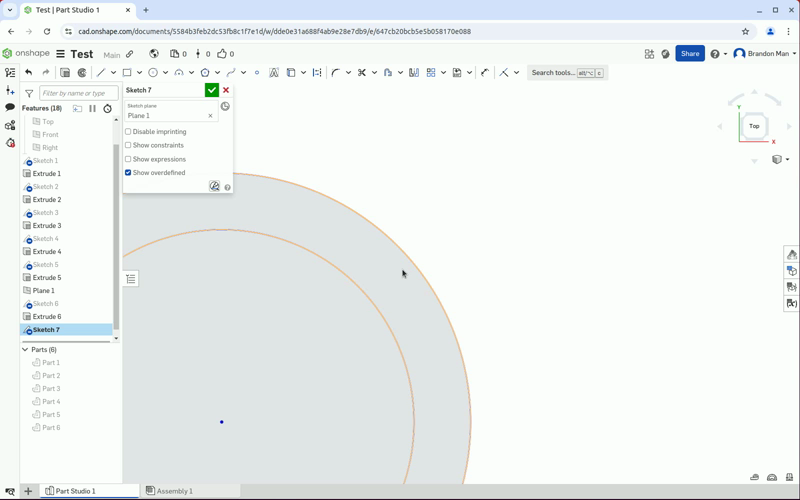
scroll(-6)
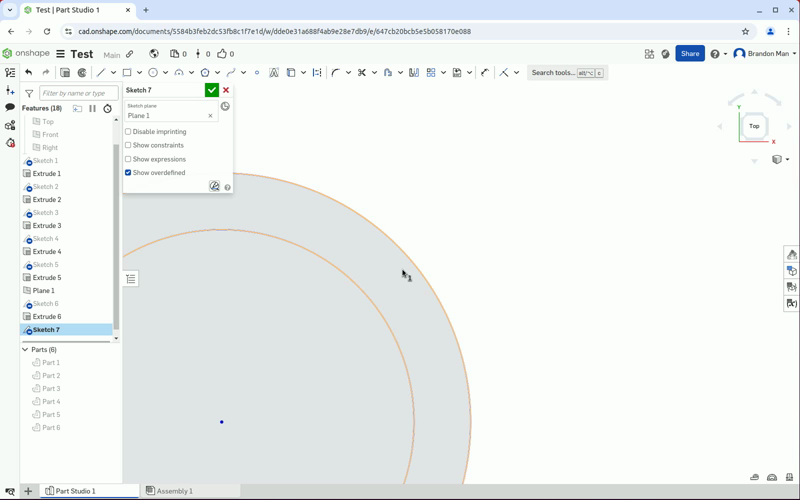
scroll(-6)
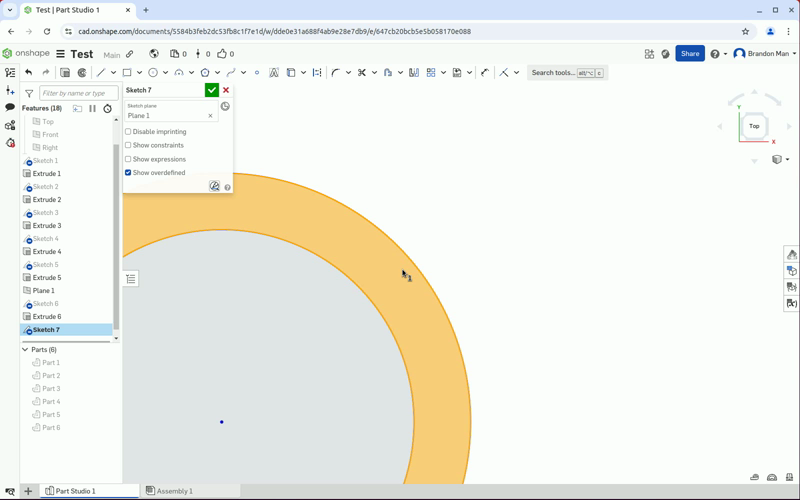
scroll(-6)
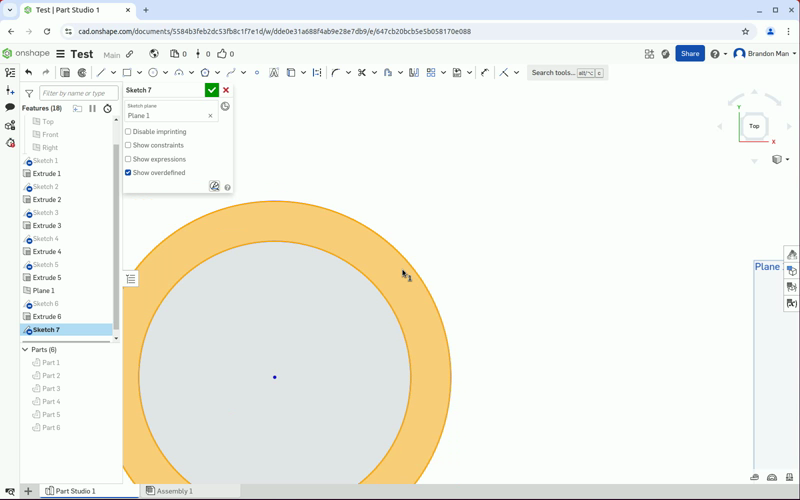
scroll(-6)
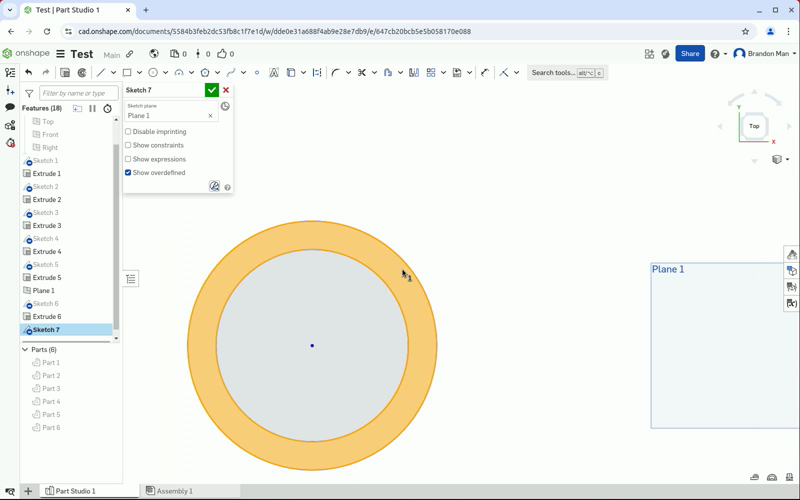
scroll(-6)
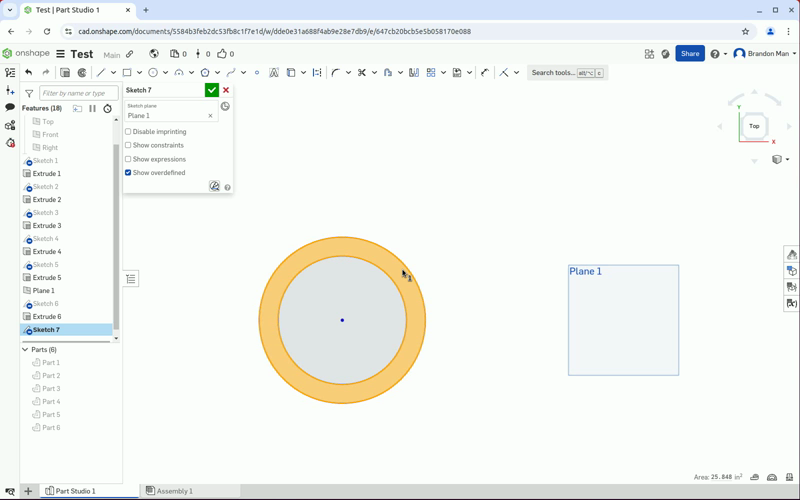
scroll(-6)
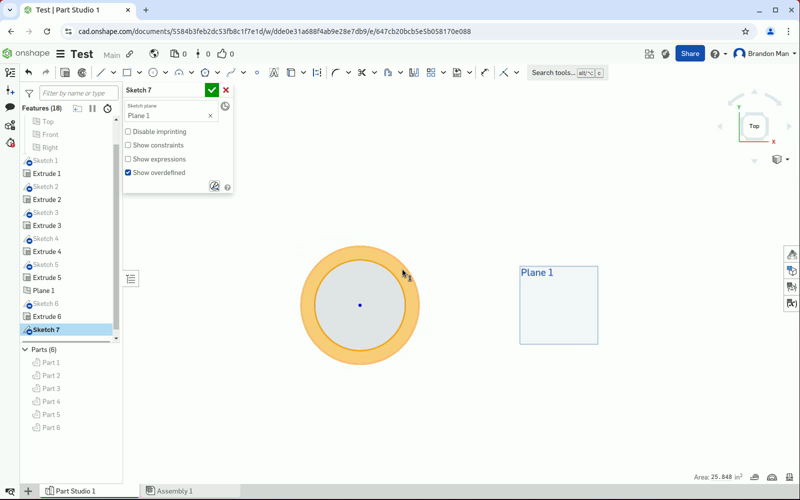
scroll(-6)
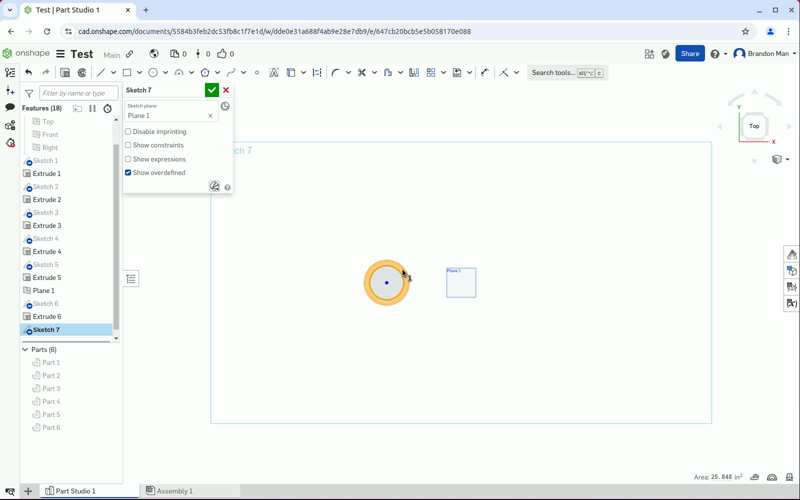
mouse_move(73, 352)
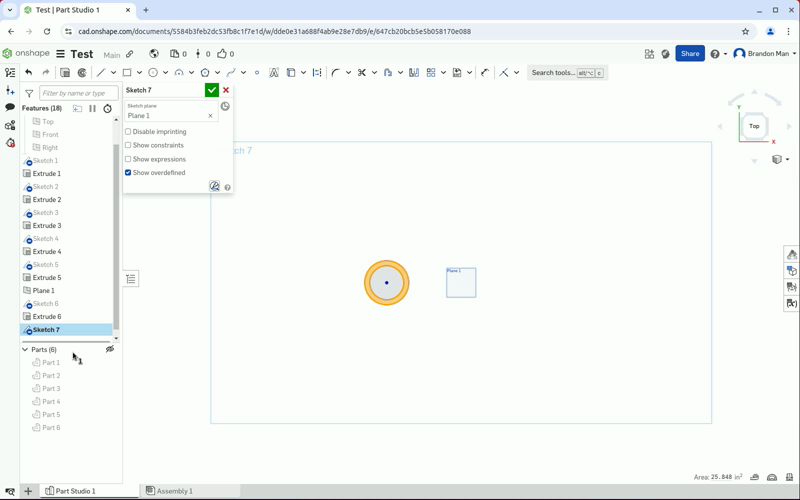
key(shift+y)
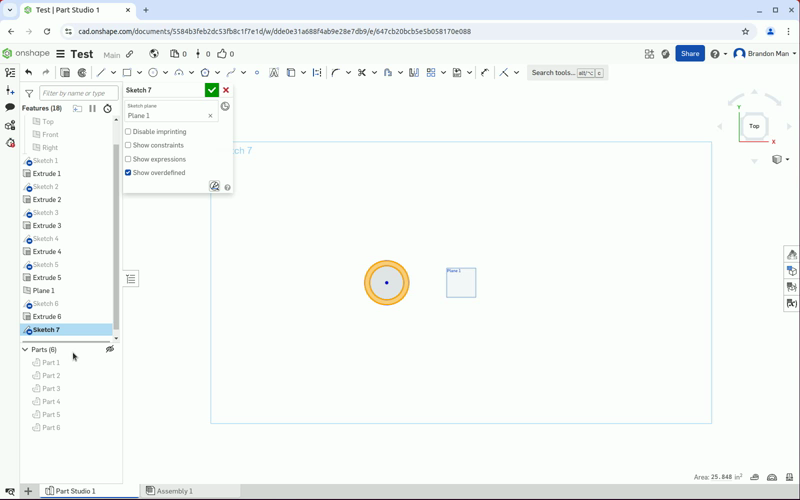
key(shift+e)
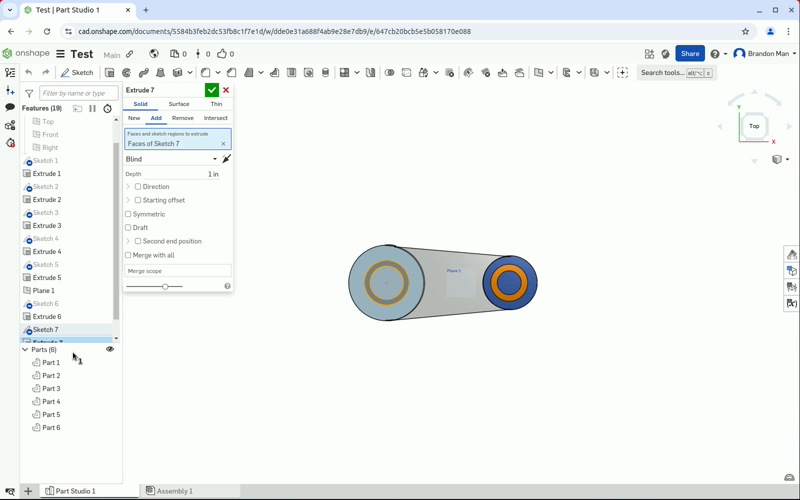
mouse_move(143, 106)
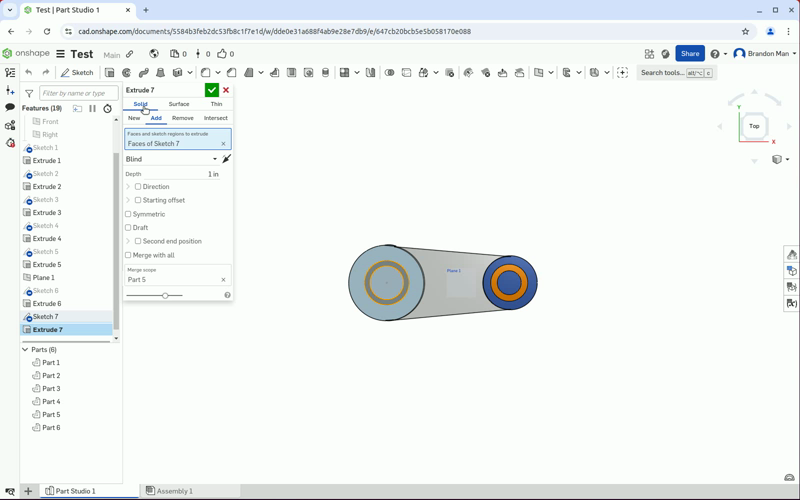
click(143, 106)
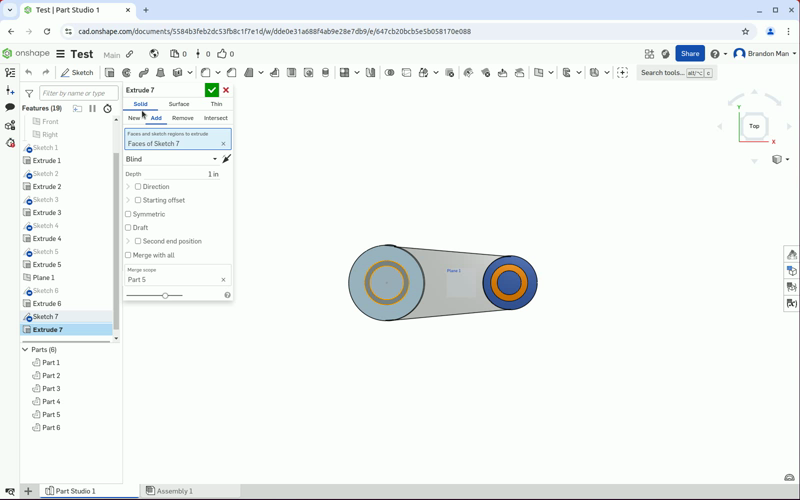
mouse_move(137, 120)
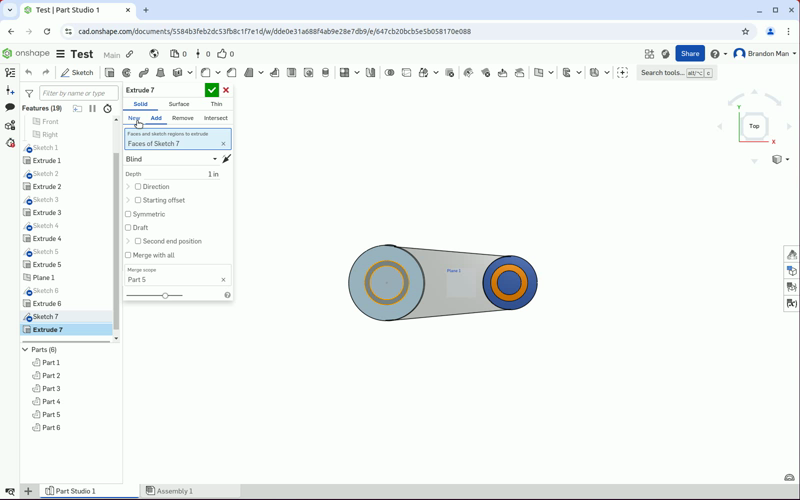
click(137, 120)
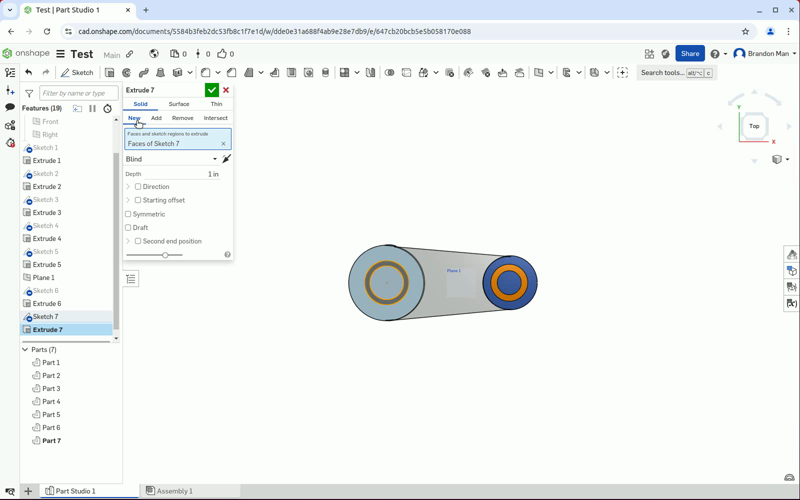
key(tab, 4)
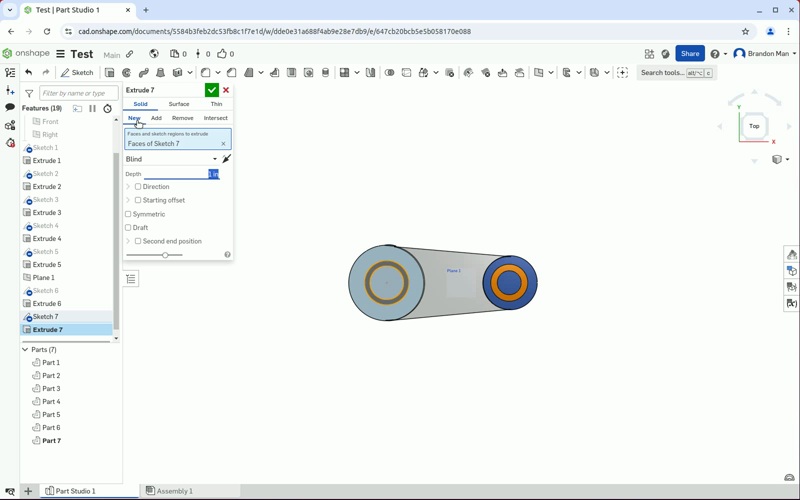
text(4.333)
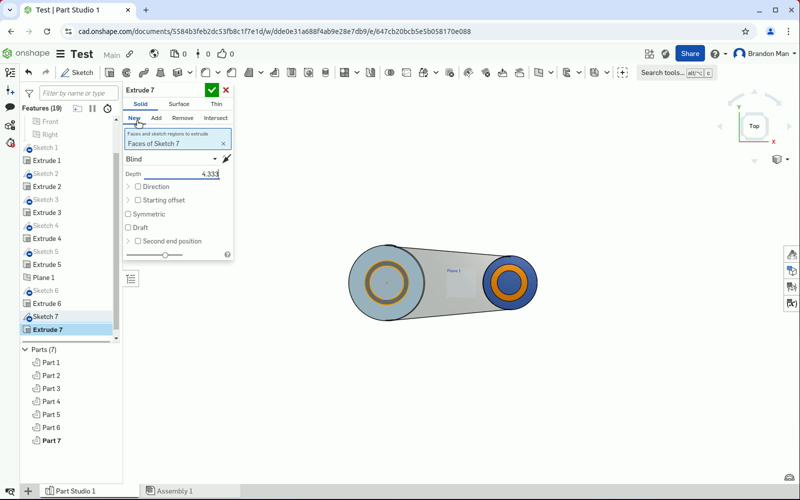
key(enter)
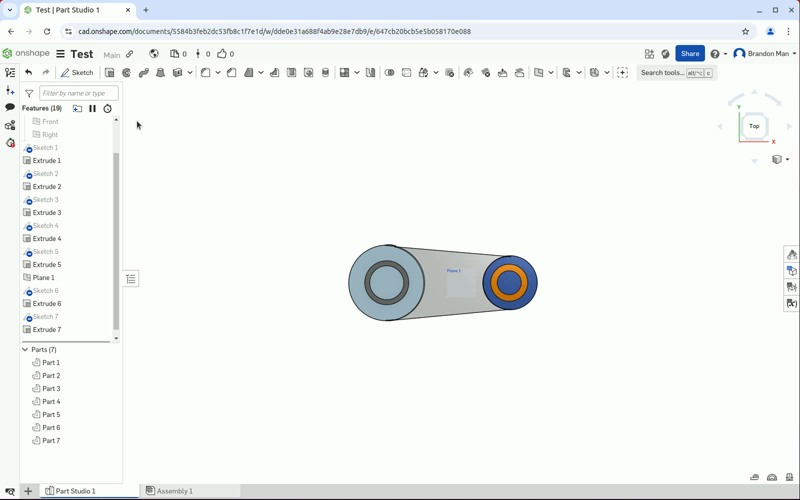
key(shift+h)
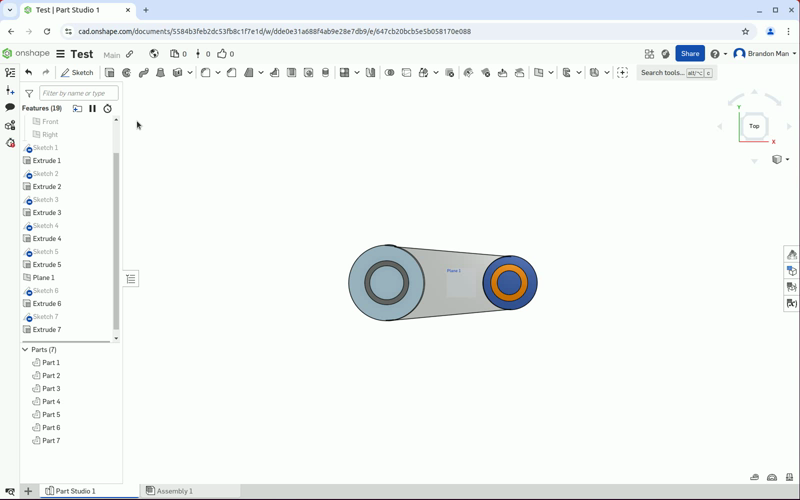
key(shift+h)
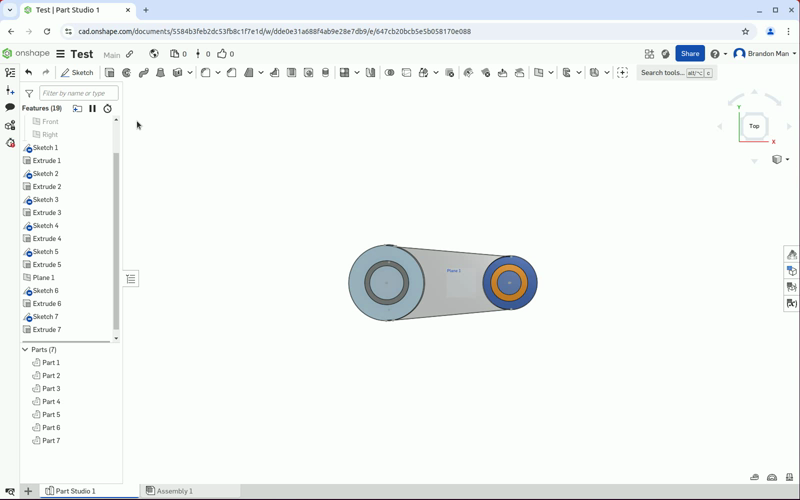
key(shift+7)
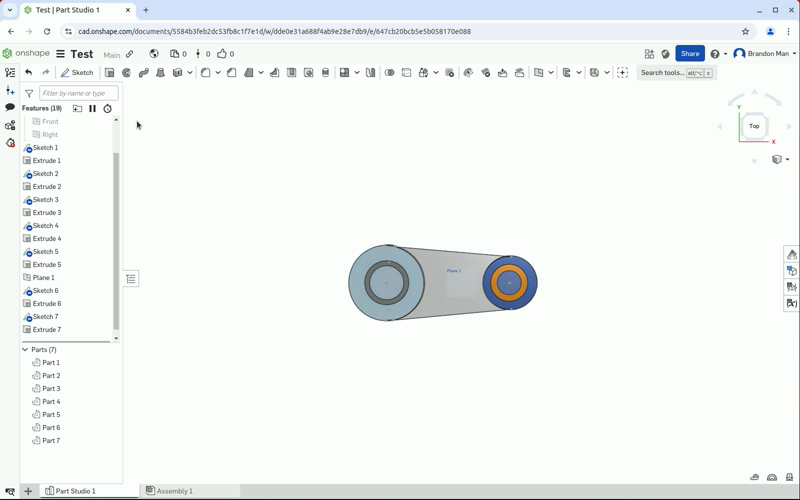
key(up, 3)
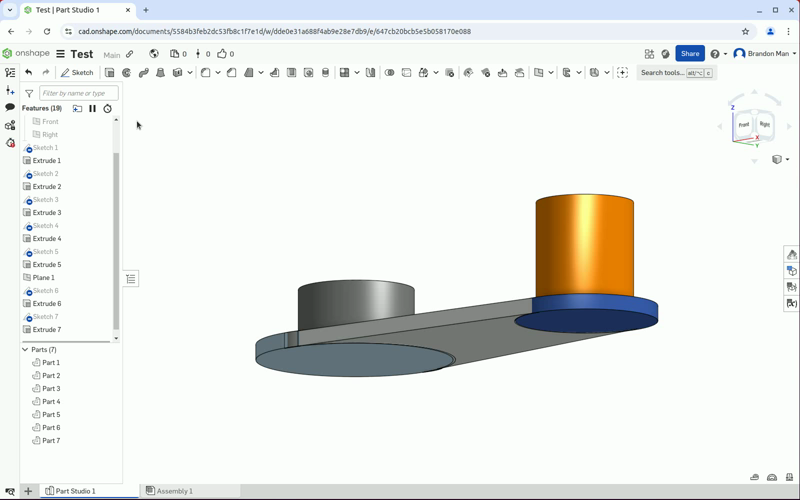
key(left, 3)
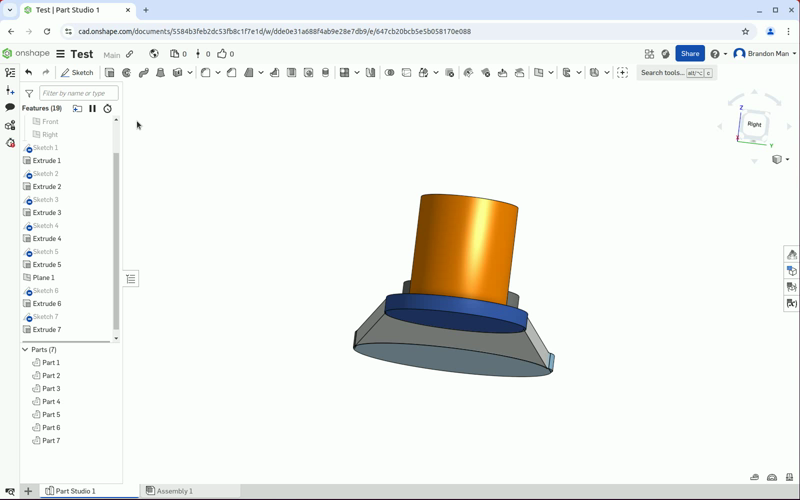
key(right, 3)
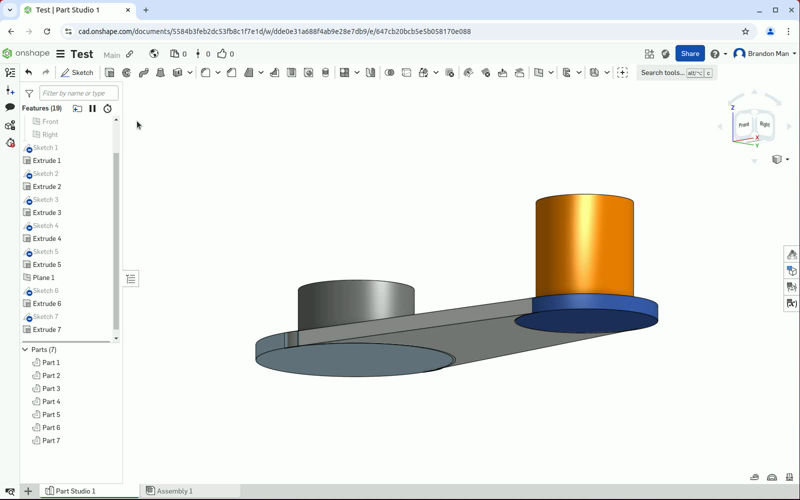
key(down, 3)
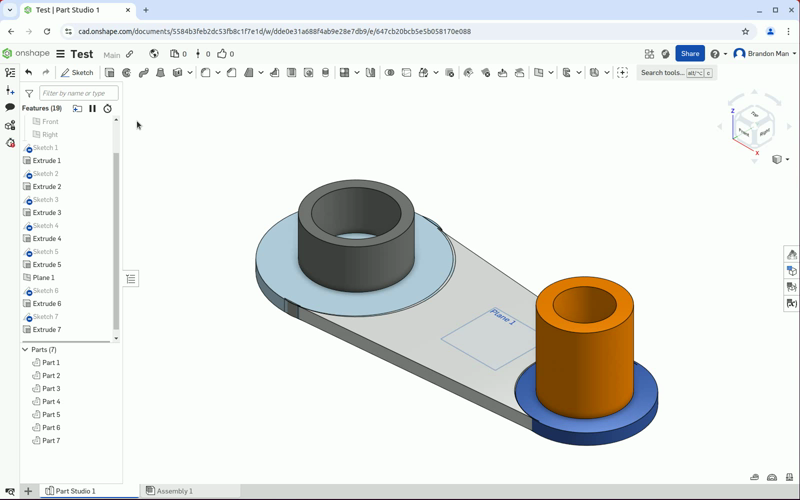
mouse_move(69, 150)
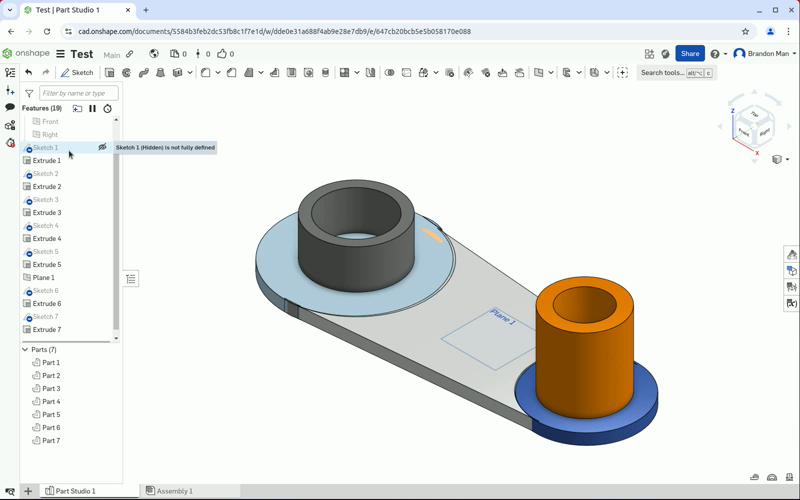
click(69, 150)